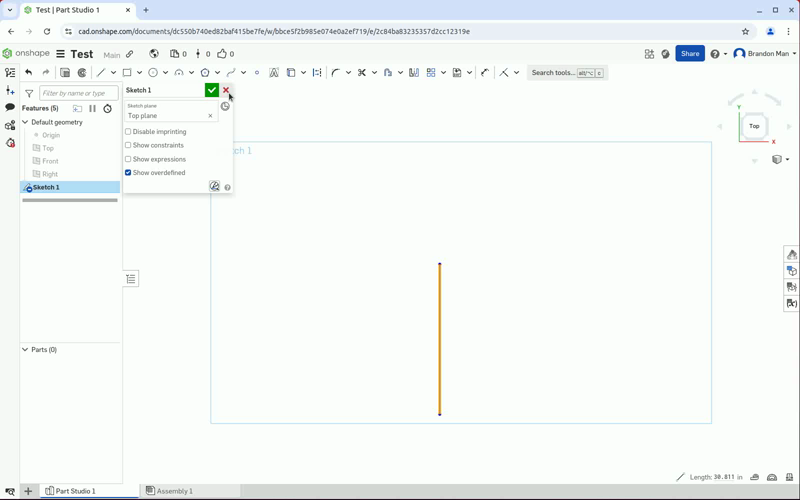
key(shift+h)
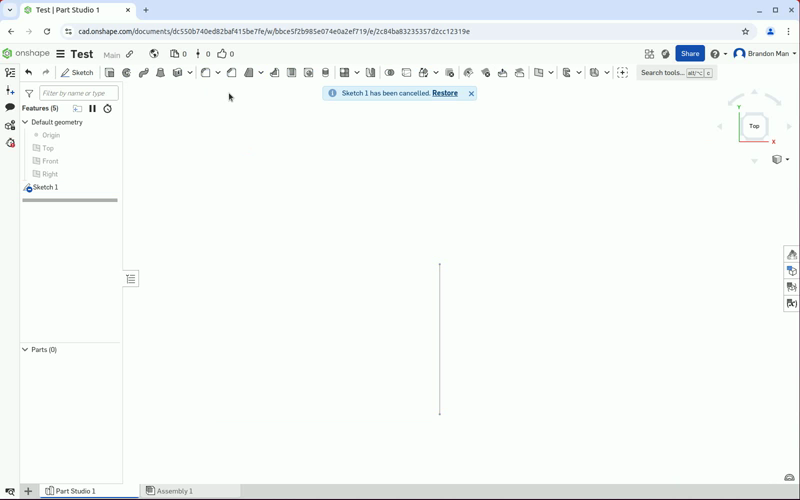
key(shift+s)
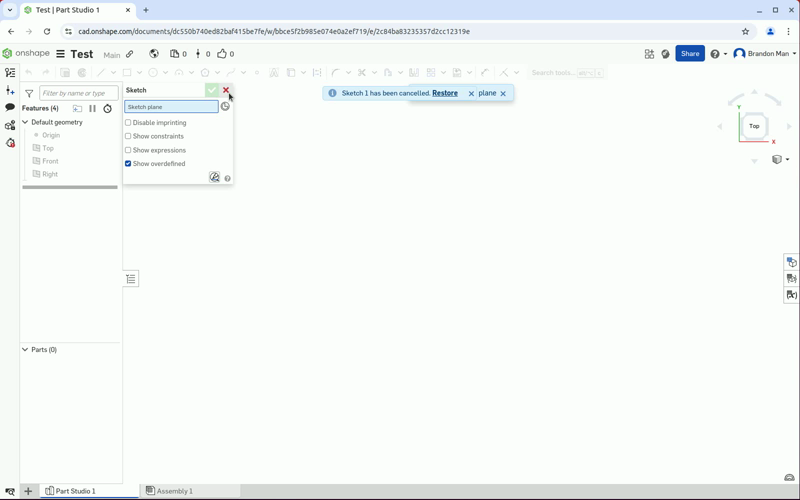
mouse_move(73, 150)
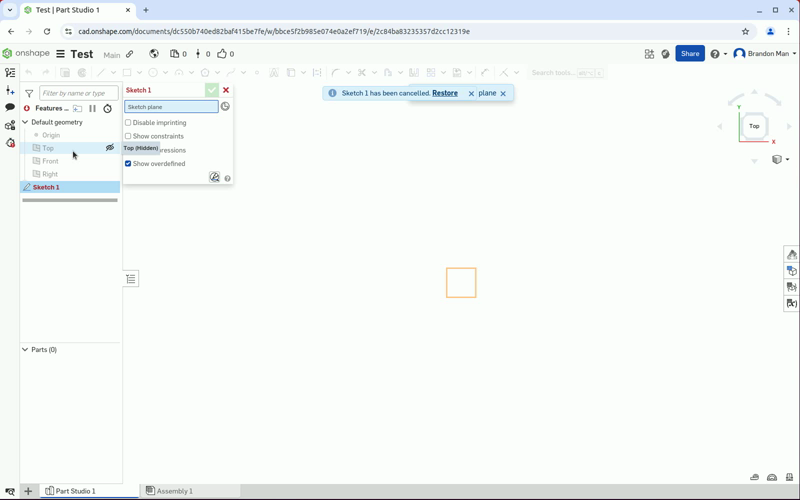
click(73, 150)
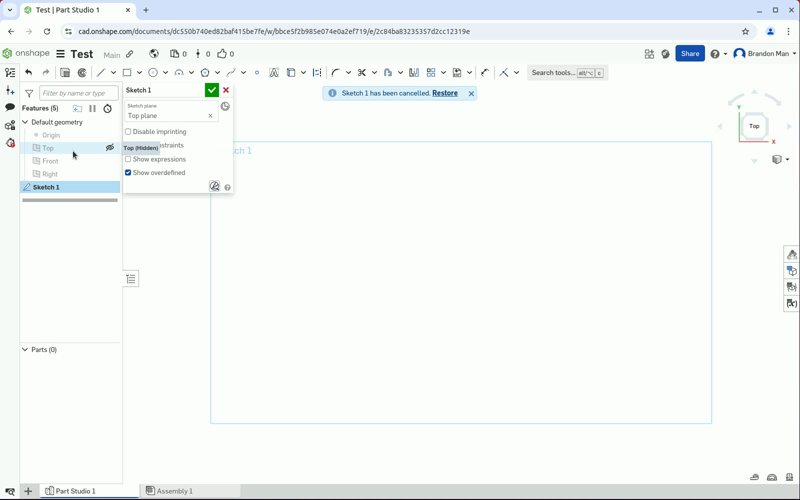
mouse_move(73, 352)
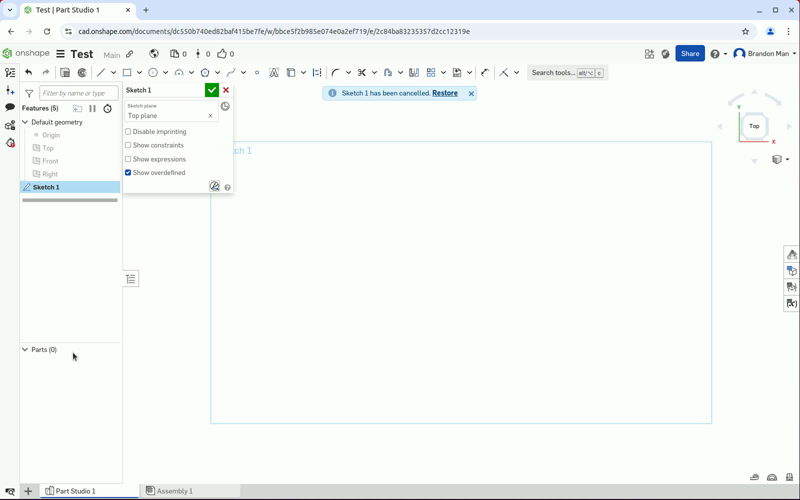
key(y)
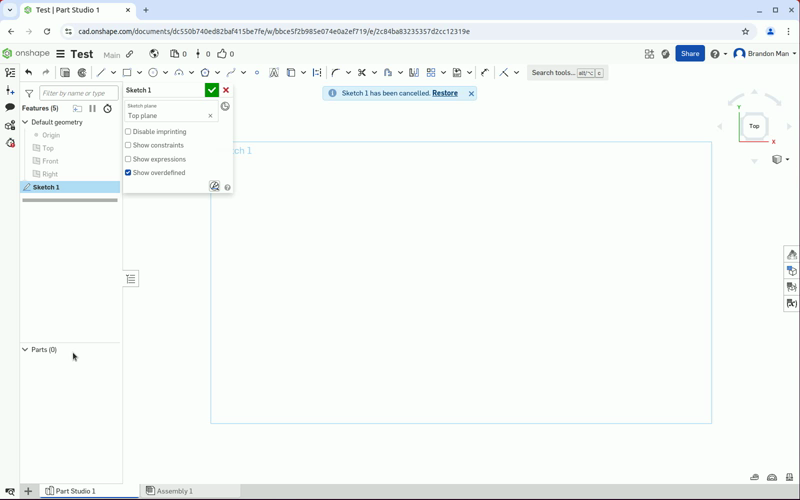
key(l)
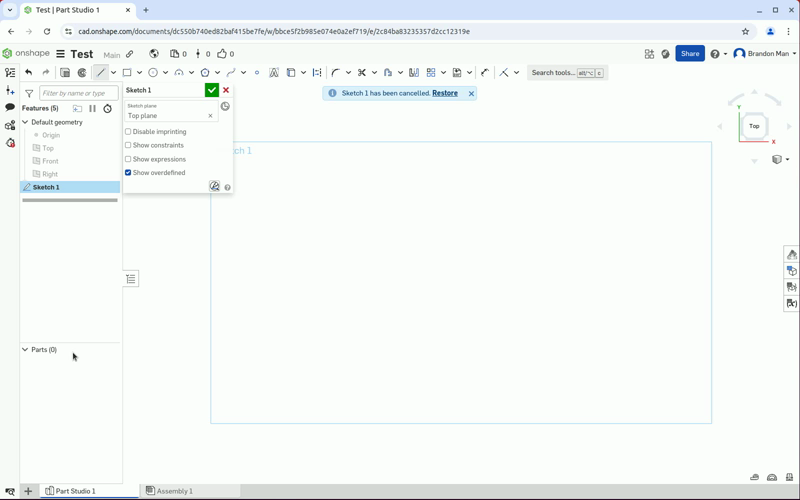
key_down(shift)
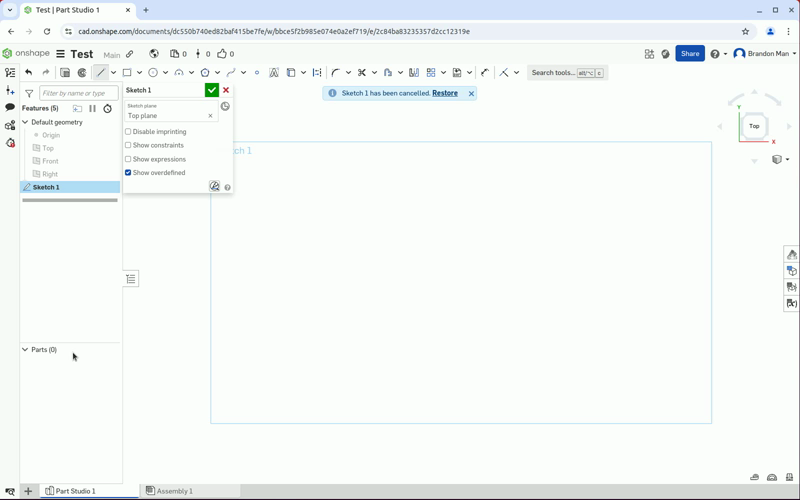
mouse_move(425, 290)
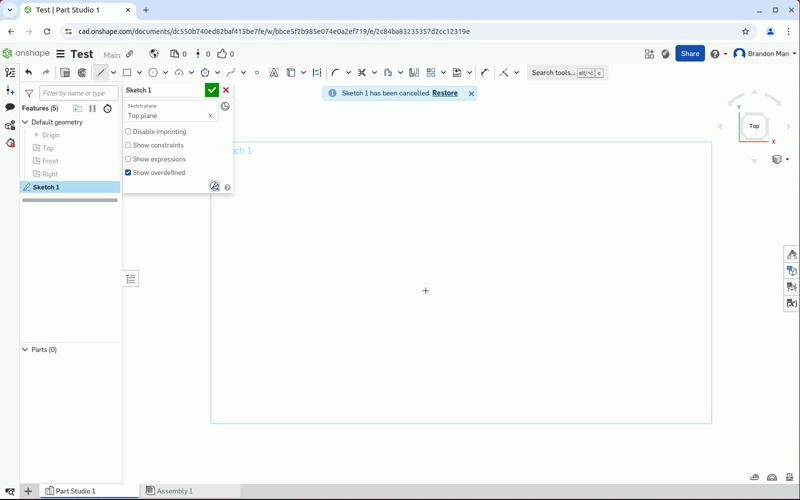
click(425, 290)
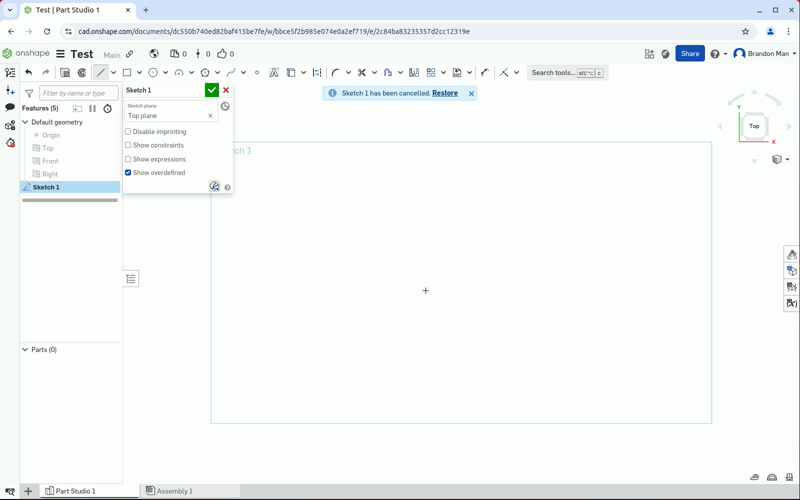
key_up(shift)
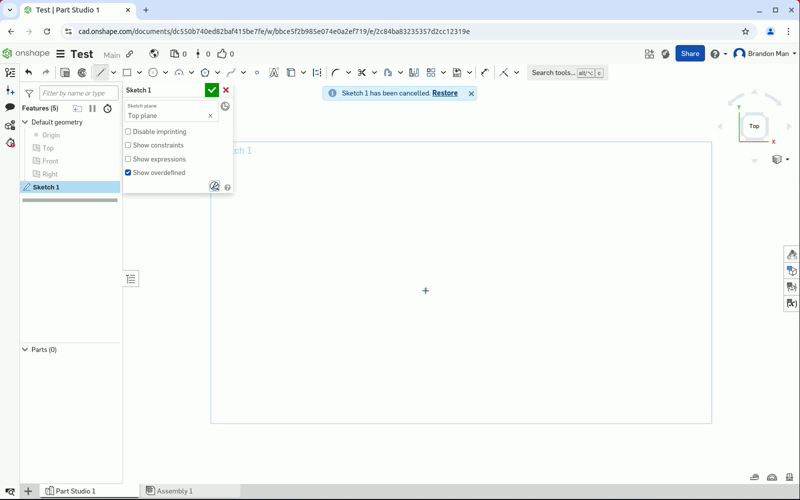
key_down(shift)
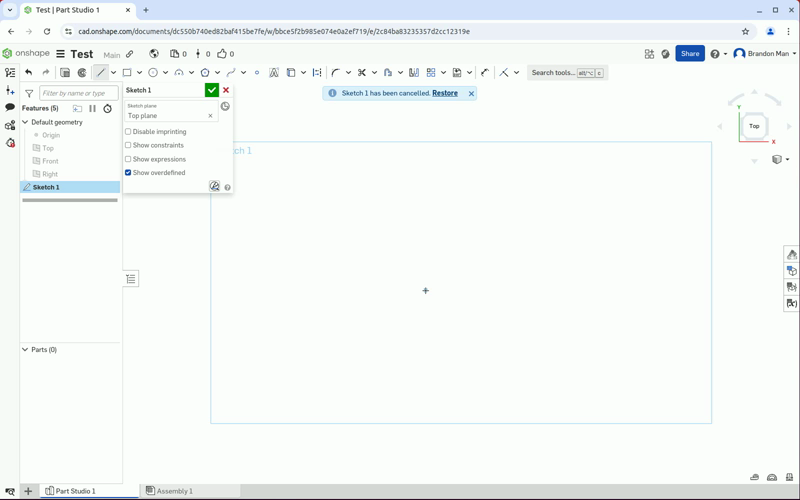
mouse_move(497, 290)
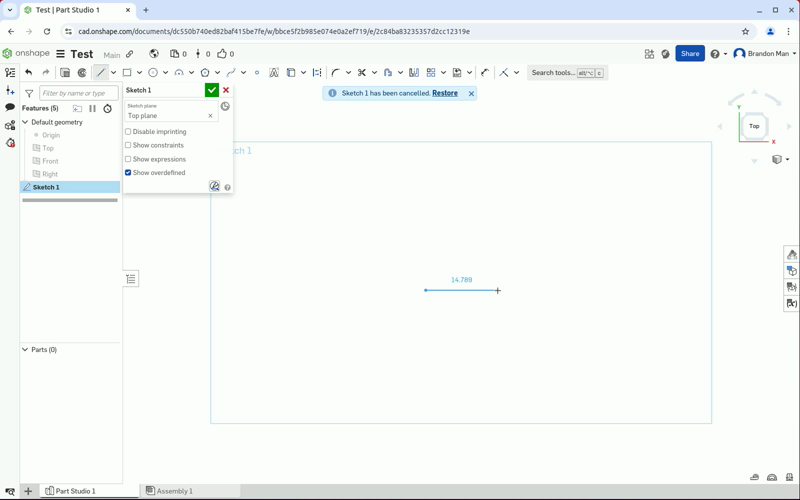
click(497, 290)
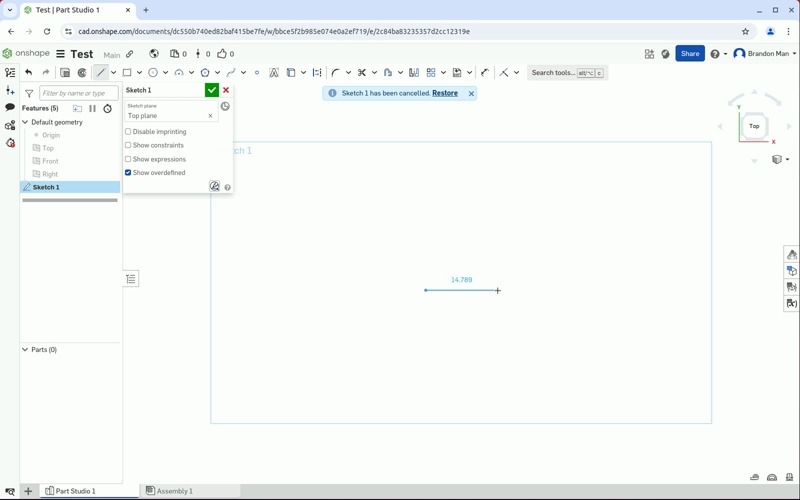
key_up(shift)
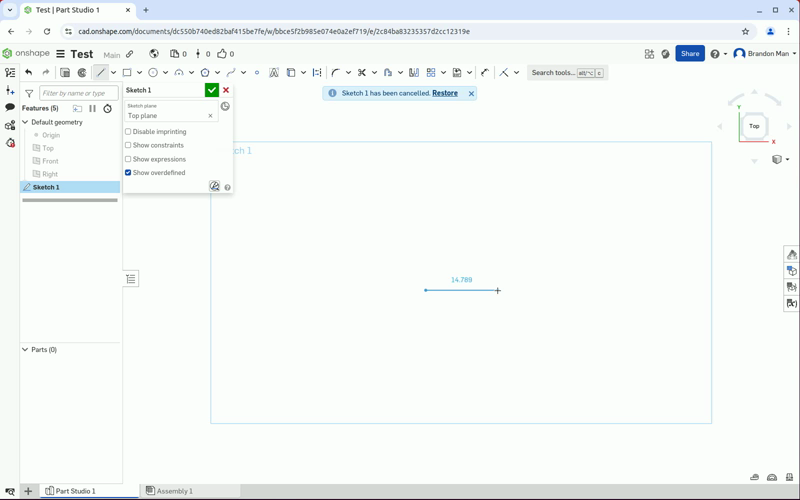
key_down(shift)
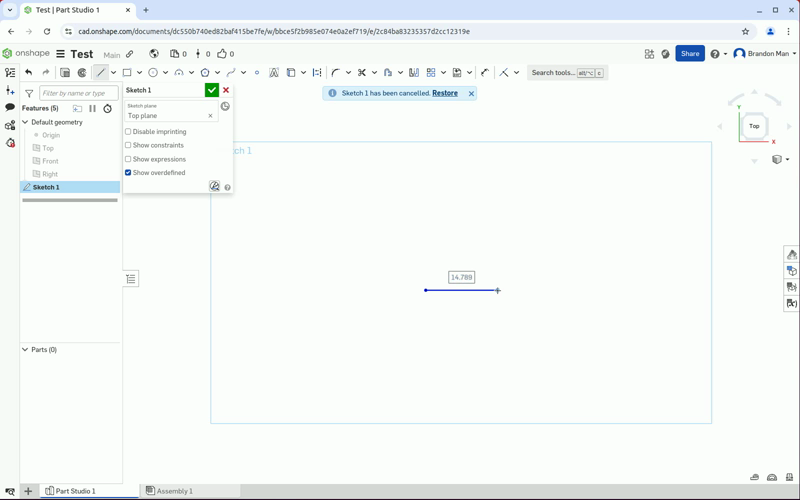
mouse_move(527, 290)
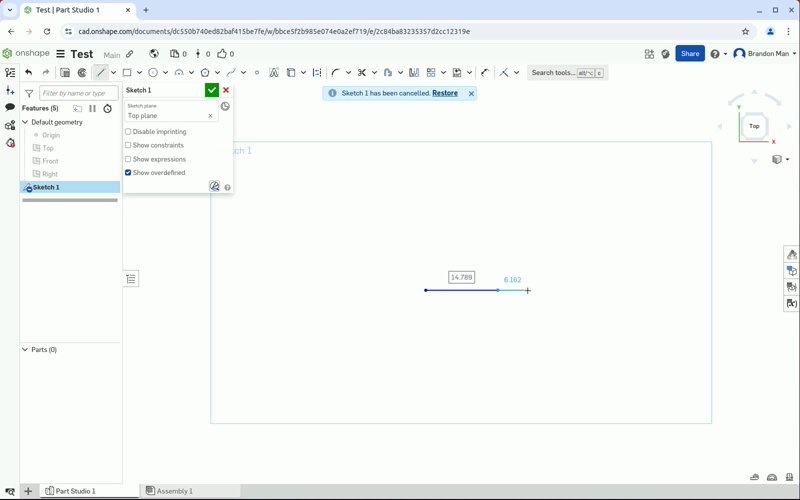
mouse_move(497, 277)
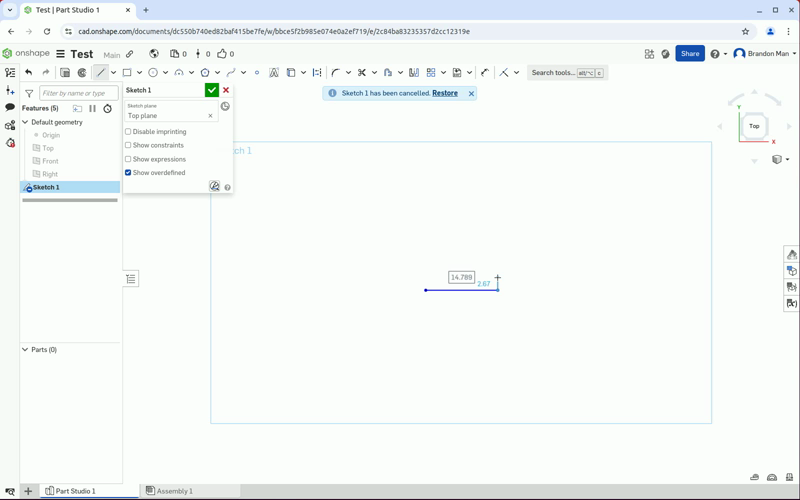
click(497, 277)
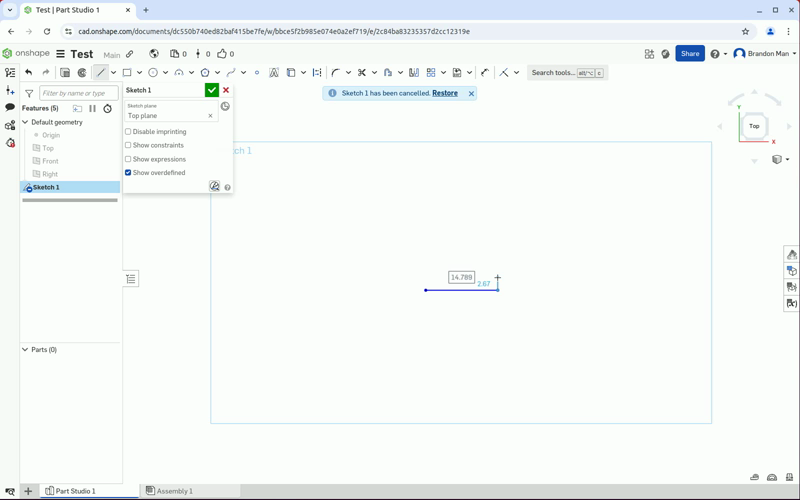
key_up(shift)
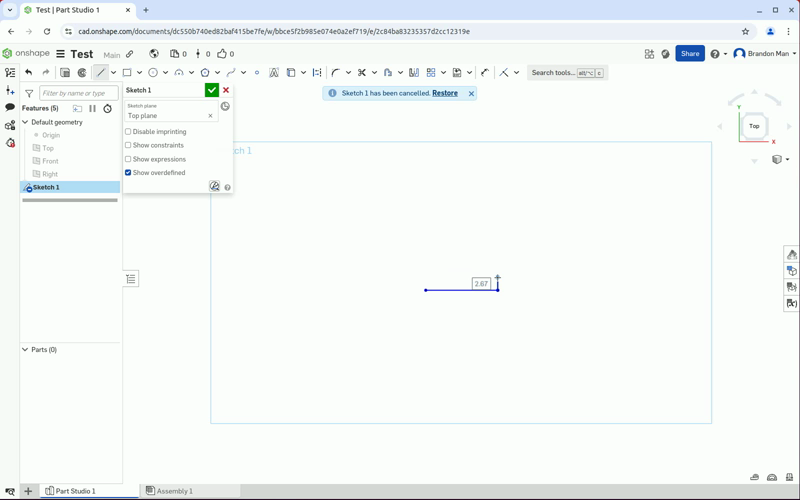
key_down(shift)
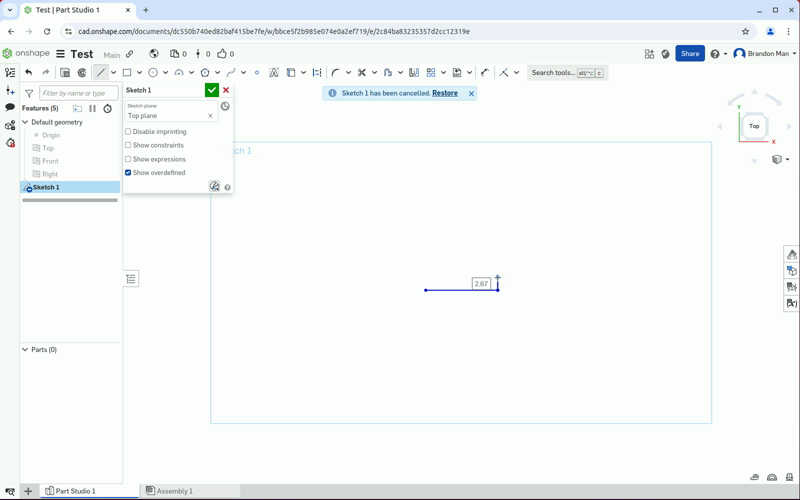
mouse_move(425, 277)
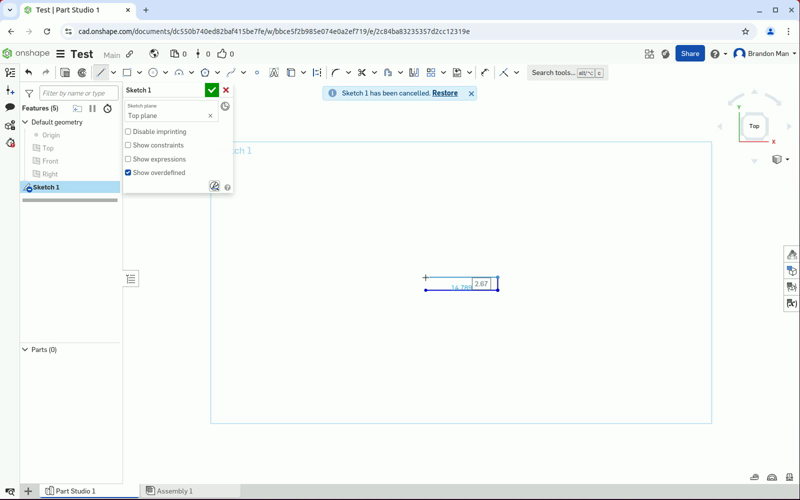
click(425, 277)
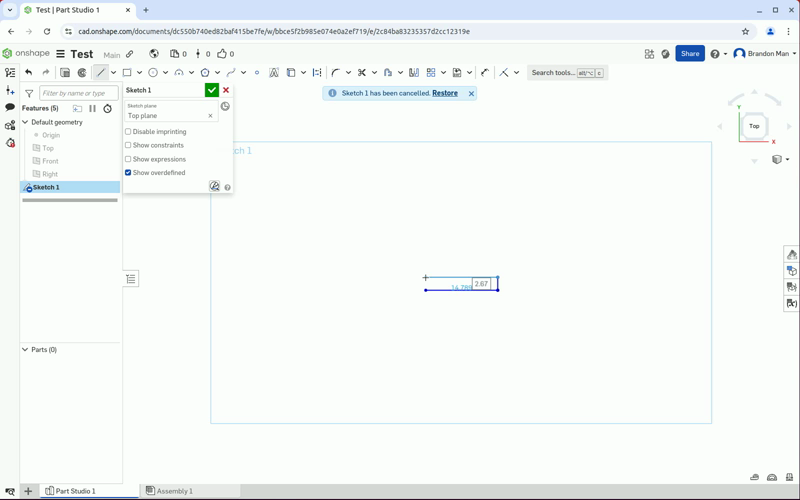
key_up(shift)
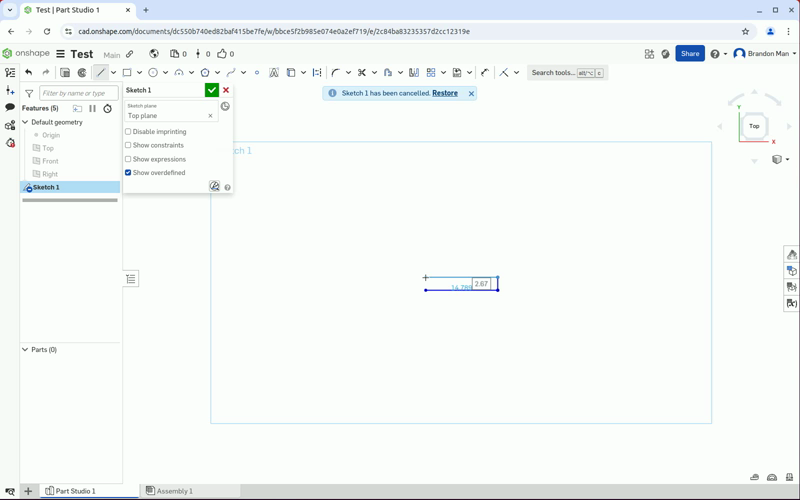
mouse_move(455, 277)
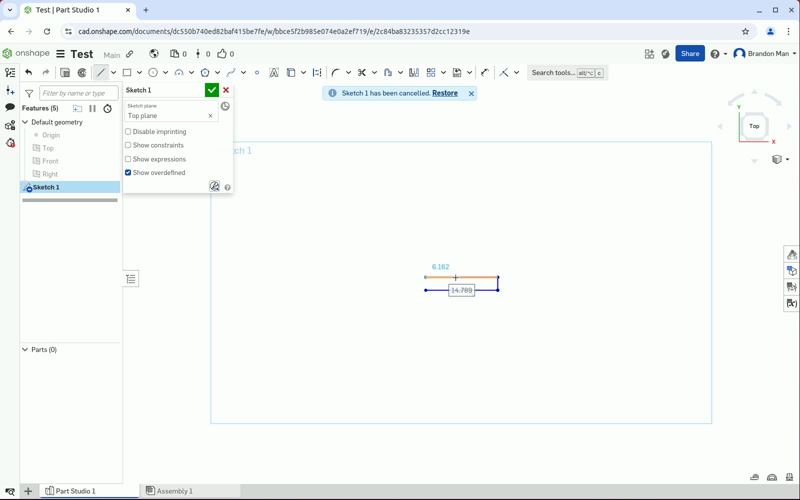
key_down(shift)
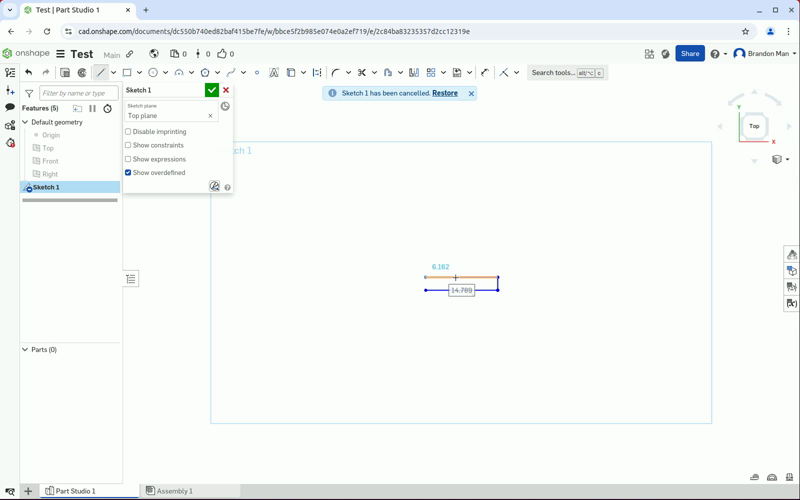
mouse_move(425, 290)
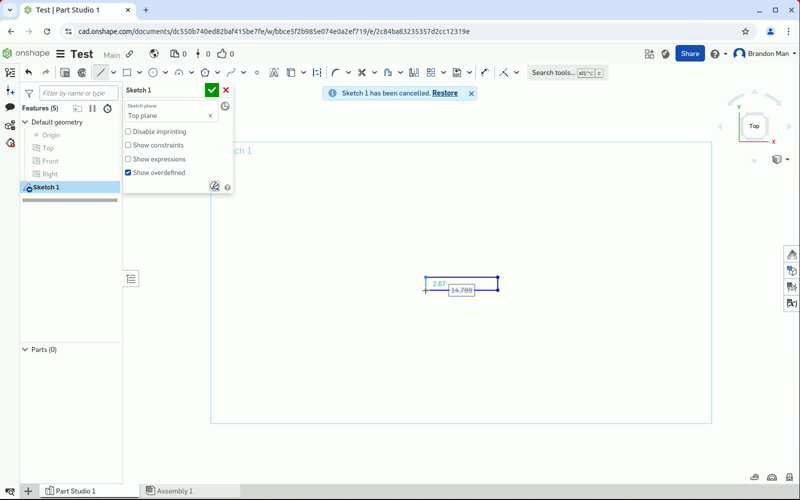
key_up(shift)
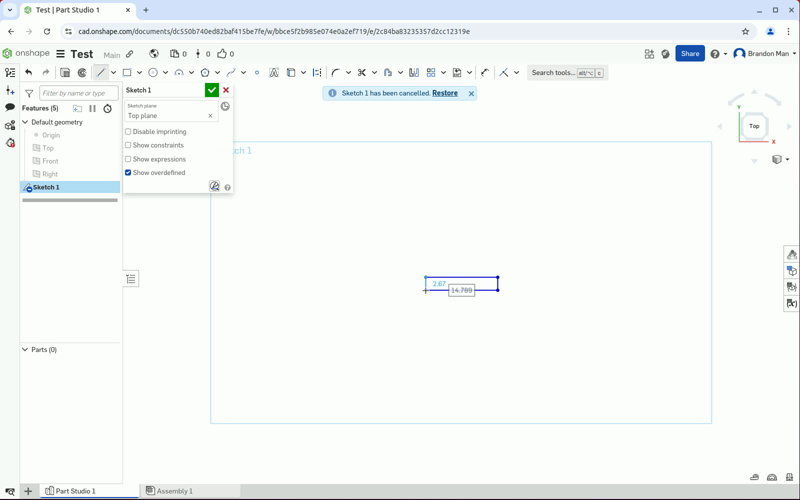
click(425, 290)
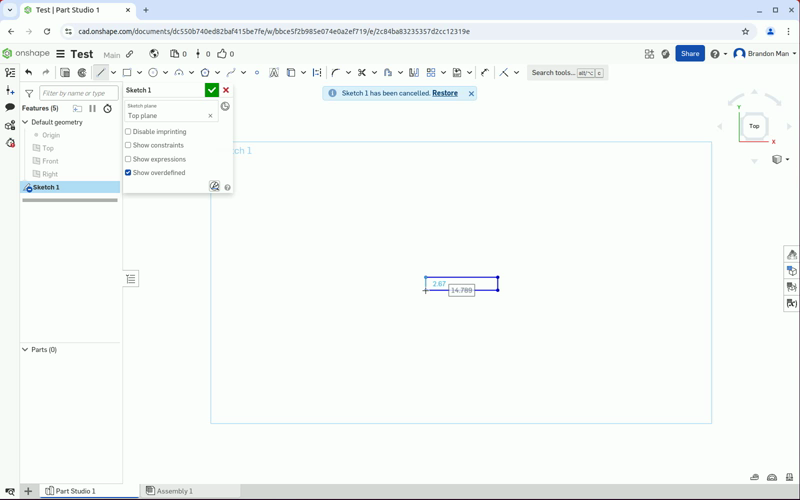
key(esc)
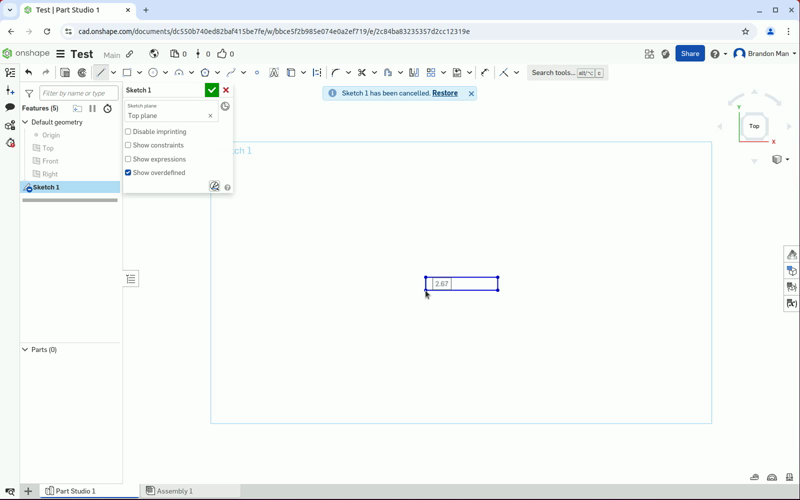
mouse_move(475, 288)
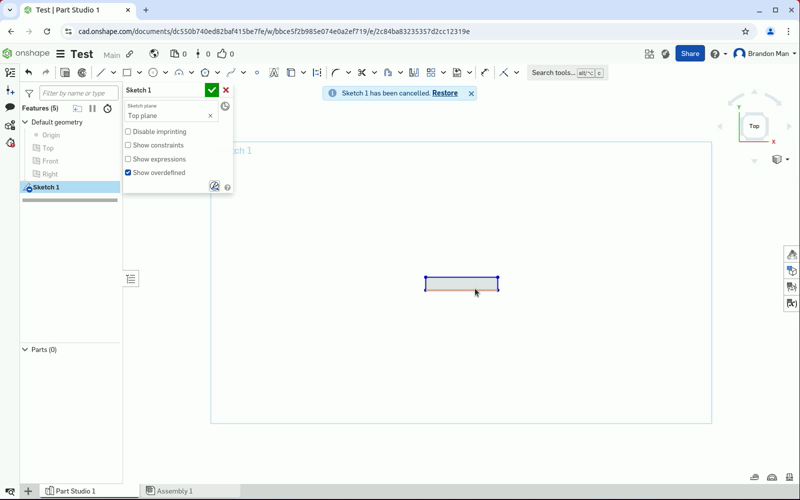
scroll(6)
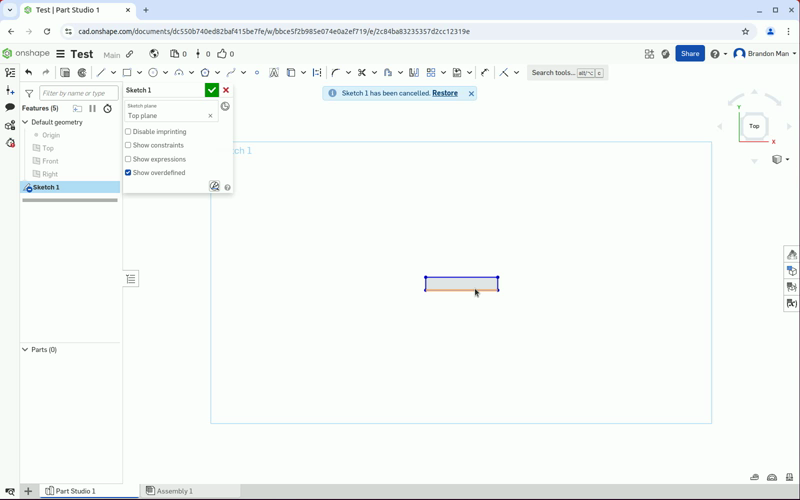
scroll(6)
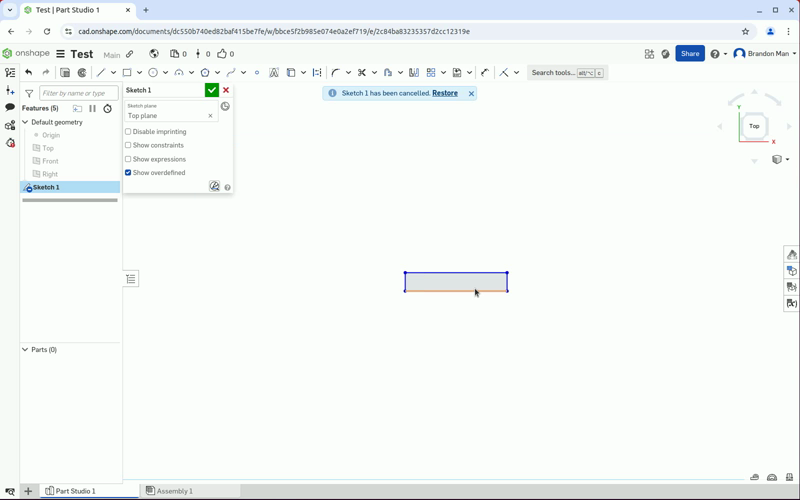
scroll(6)
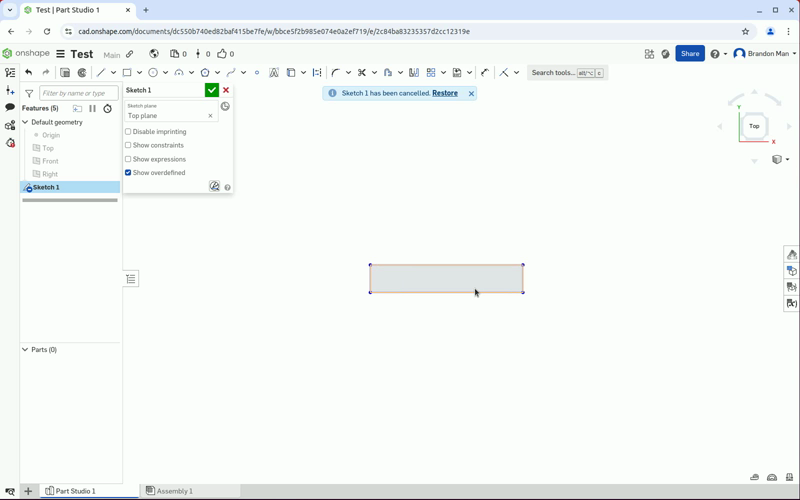
scroll(6)
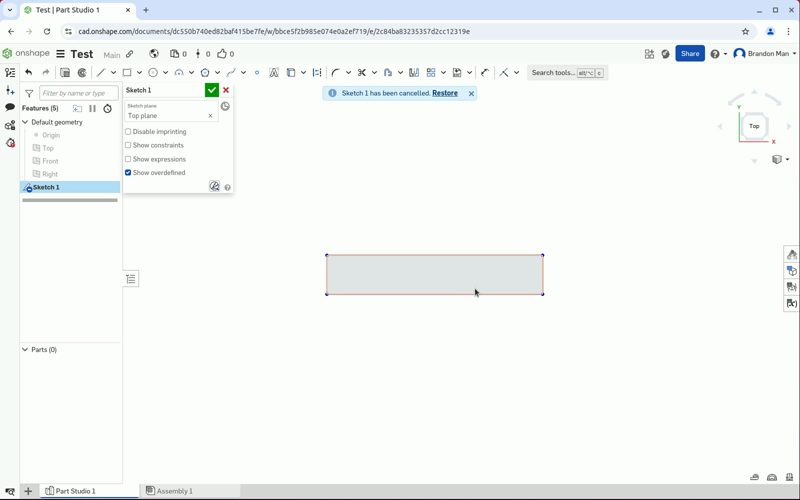
scroll(6)
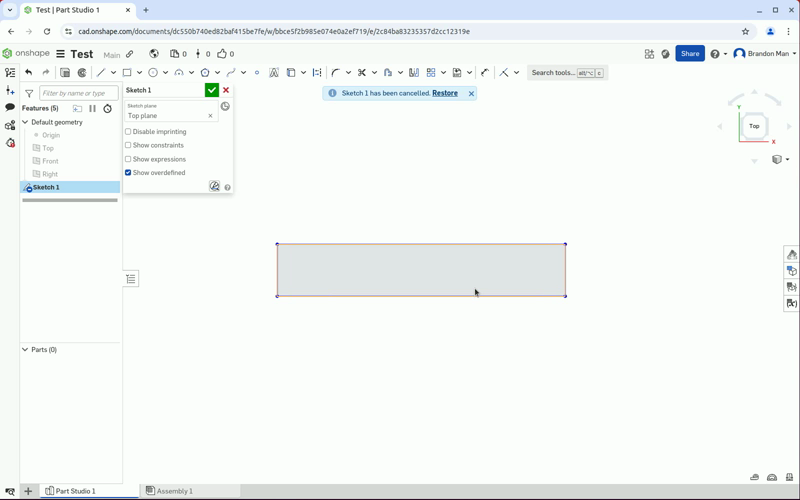
scroll(6)
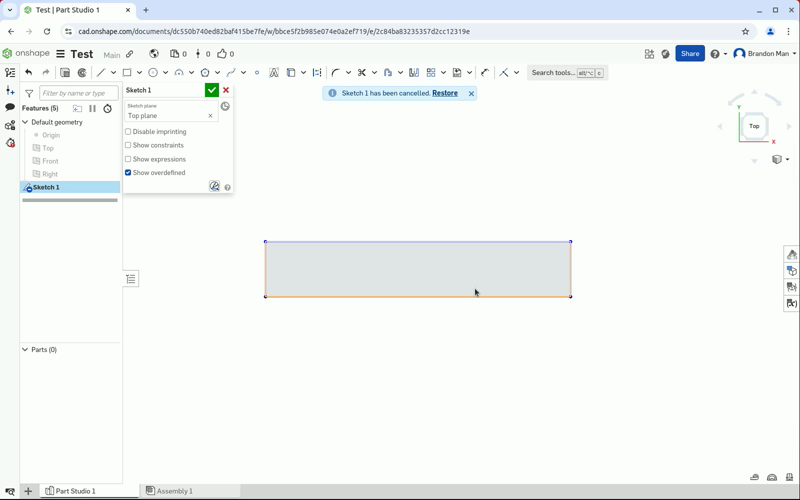
scroll(6)
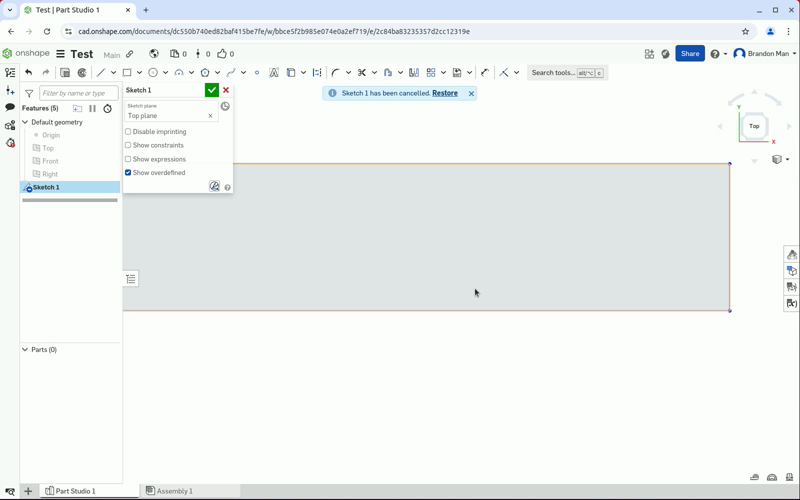
click(475, 288)
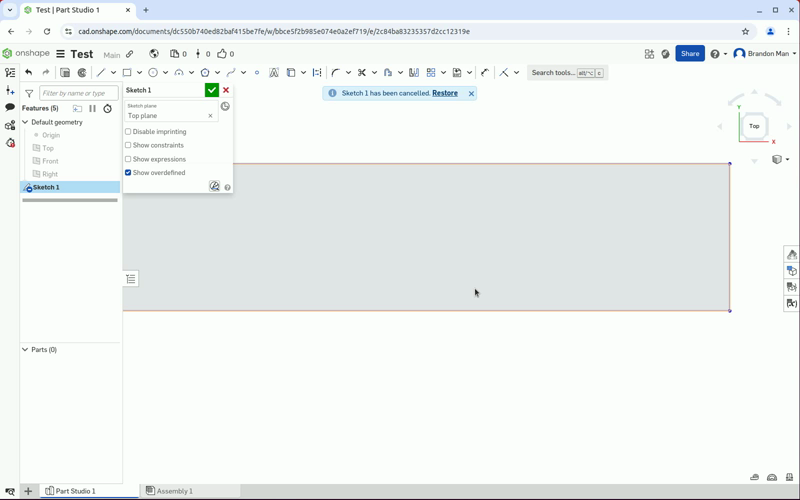
scroll(-6)
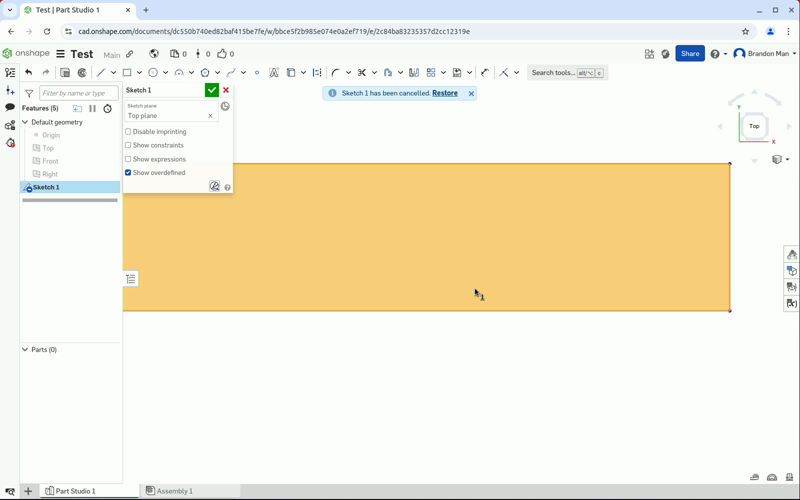
scroll(-6)
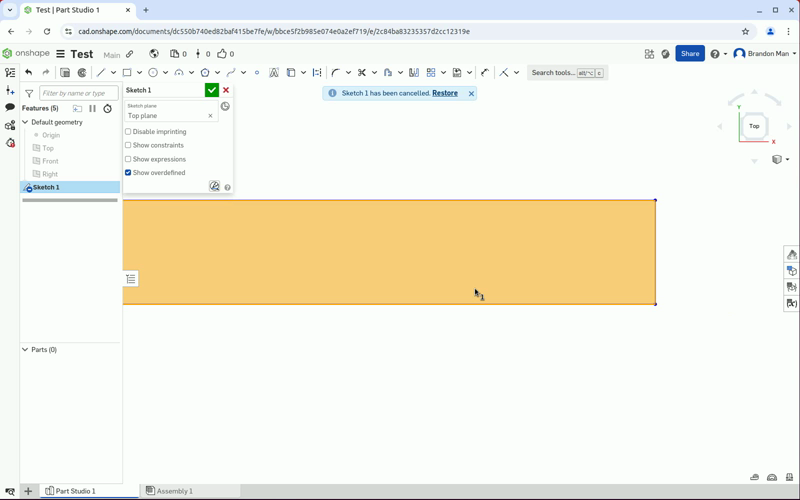
scroll(-6)
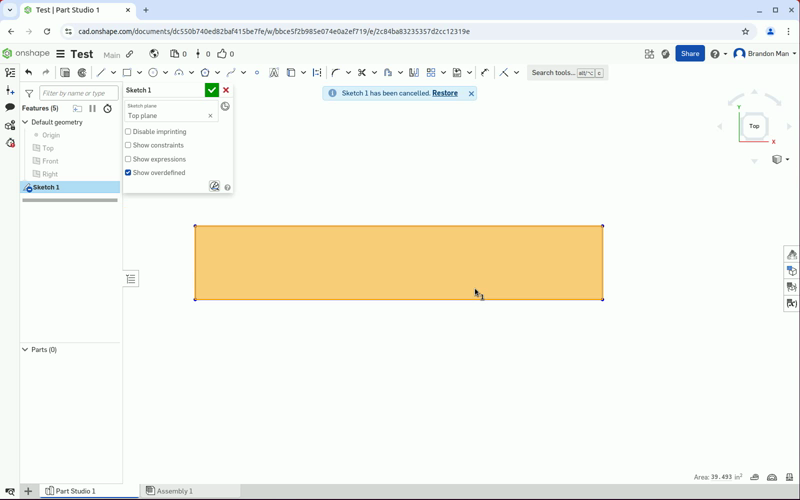
scroll(-6)
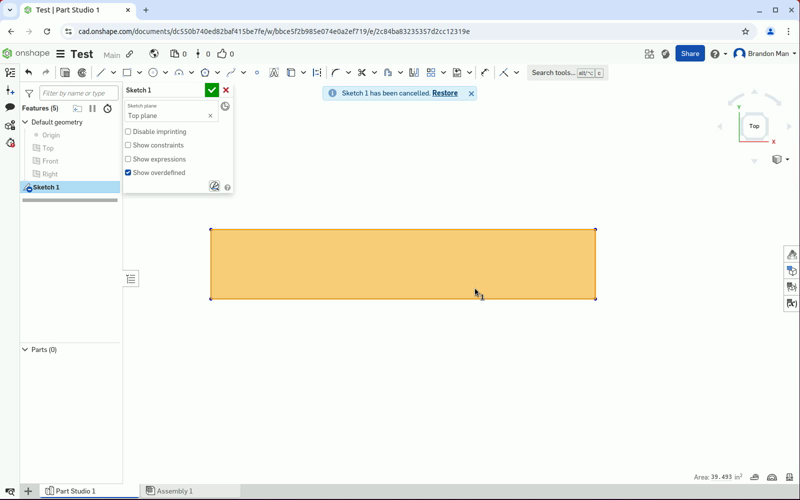
scroll(-6)
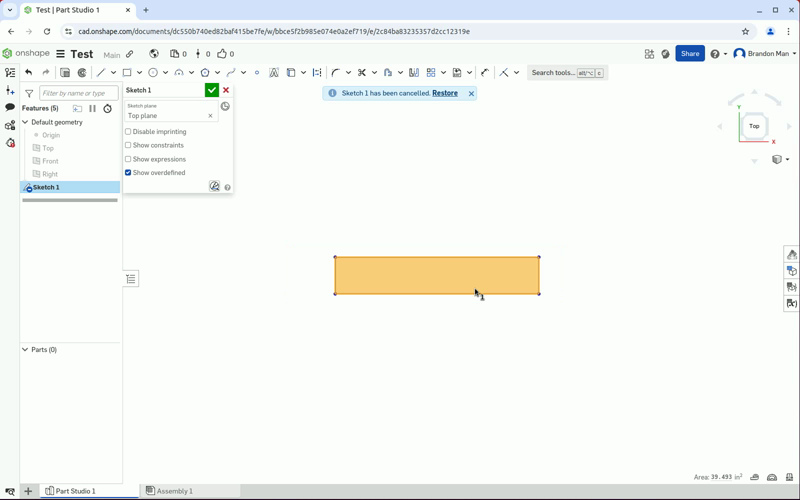
scroll(-6)
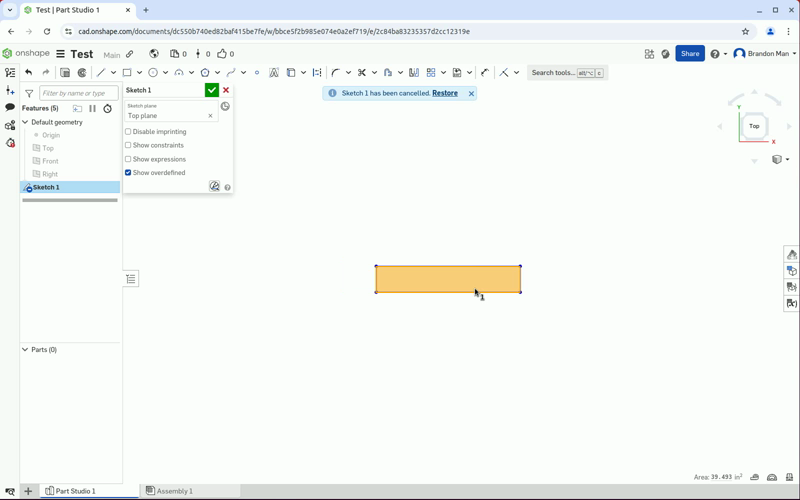
scroll(-6)
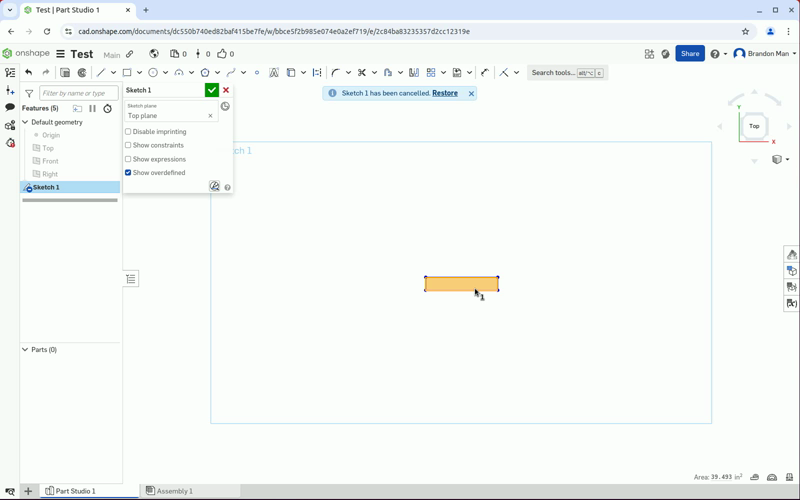
mouse_move(73, 352)
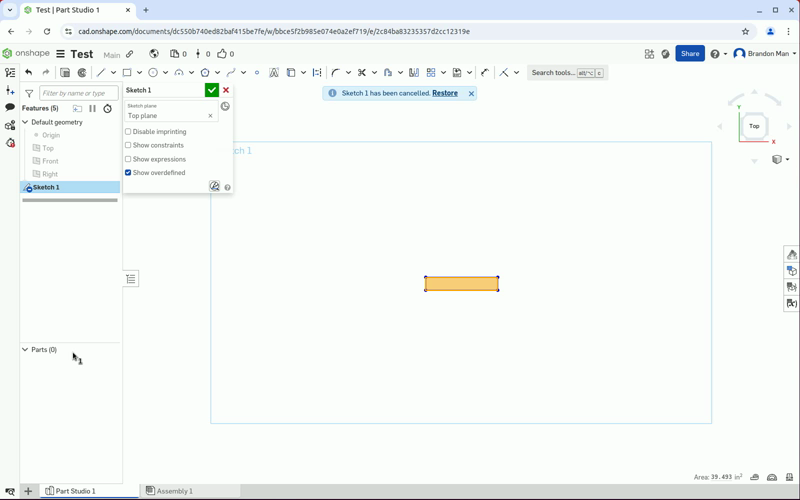
key(shift+y)
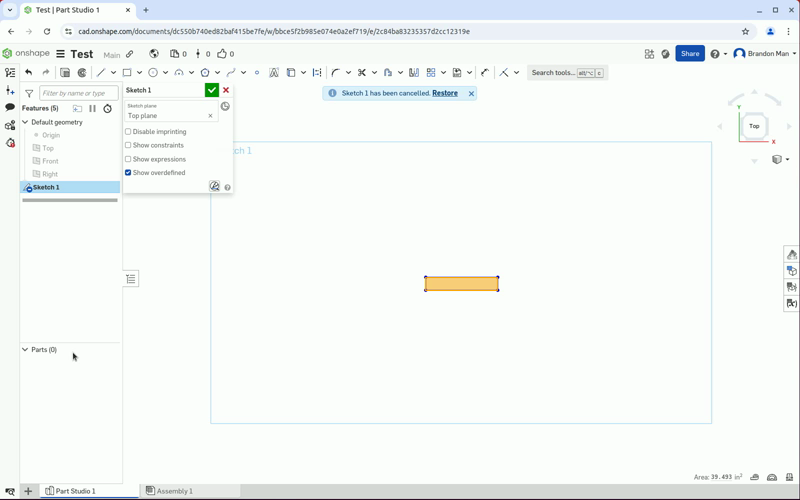
key(shift+e)
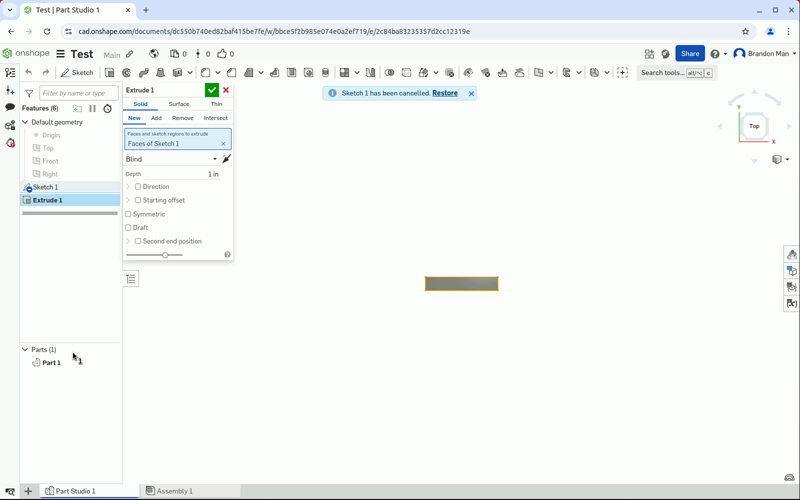
mouse_move(143, 106)
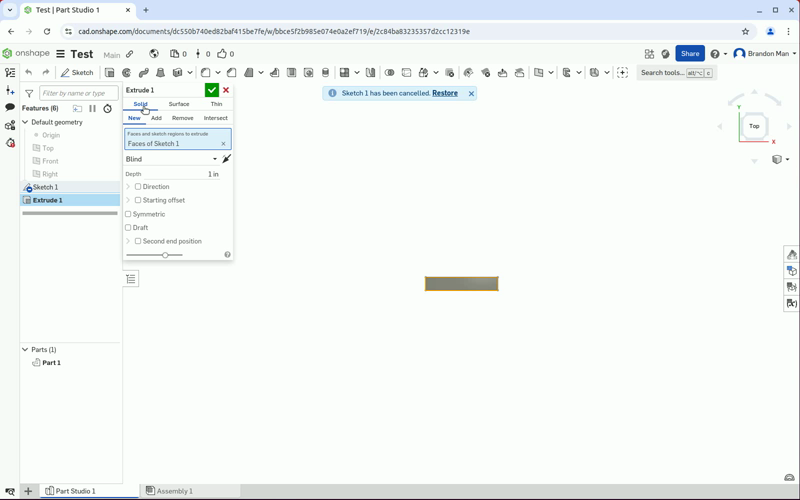
click(143, 106)
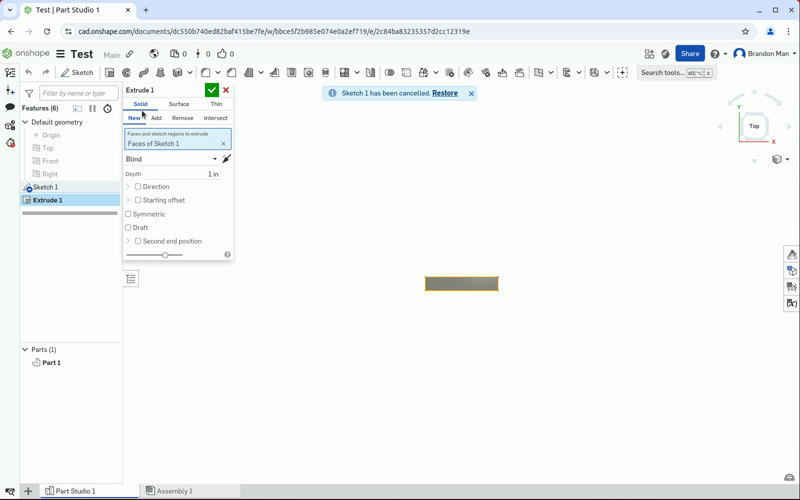
mouse_move(137, 120)
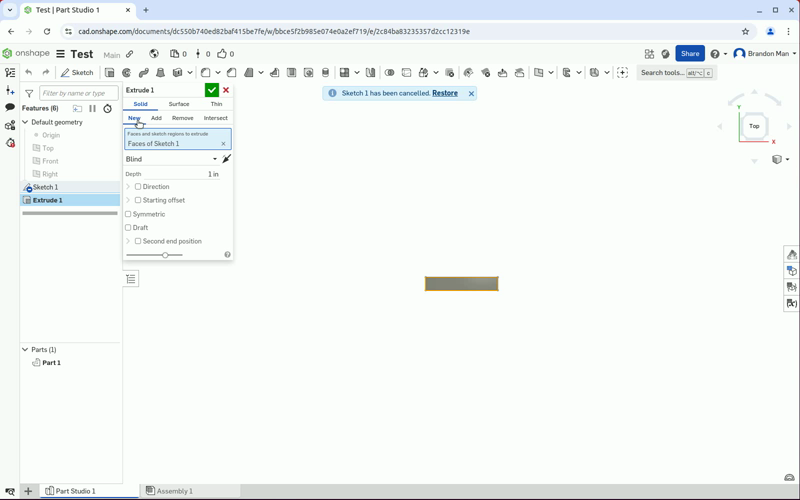
click(137, 120)
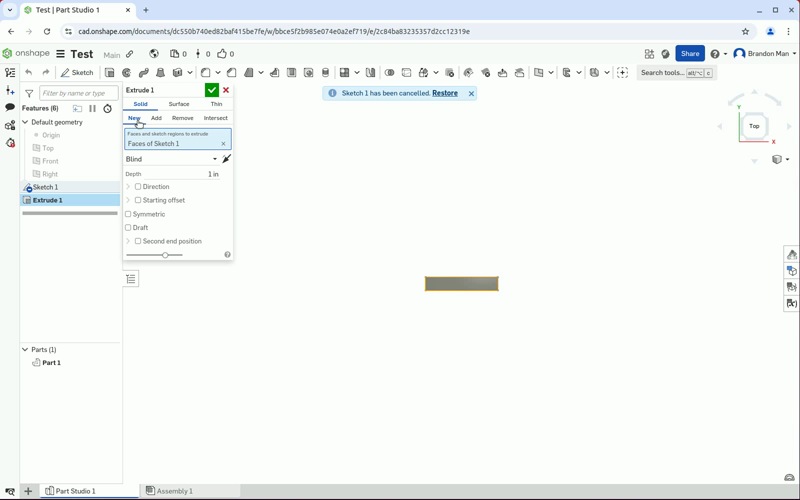
key(tab, 4)
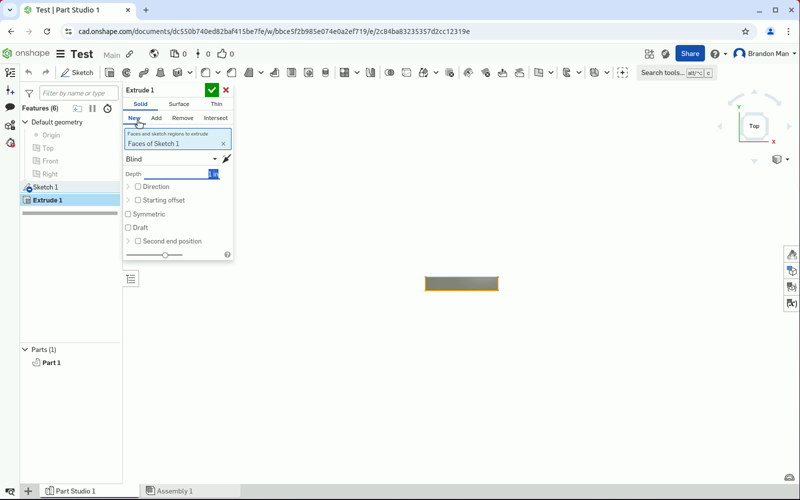
text(23.108)
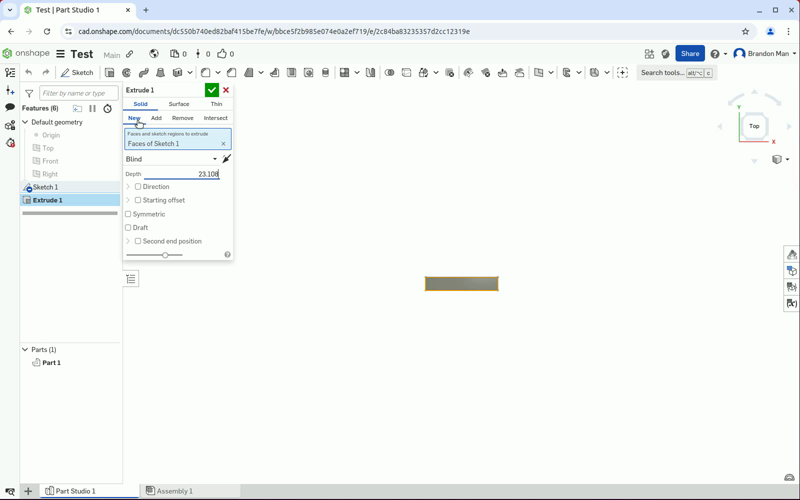
key(enter)
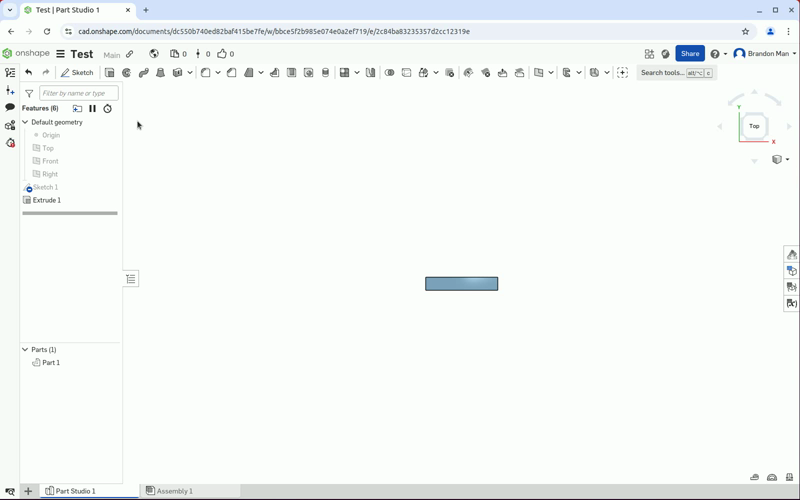
key(shift+h)
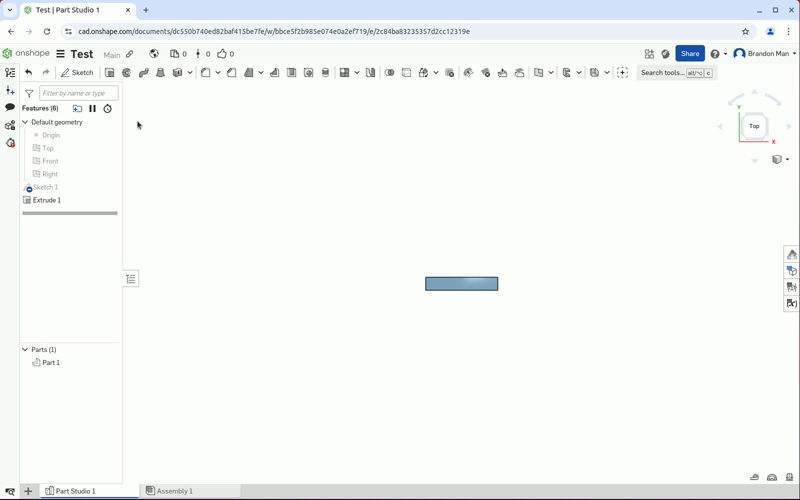
key(shift+h)
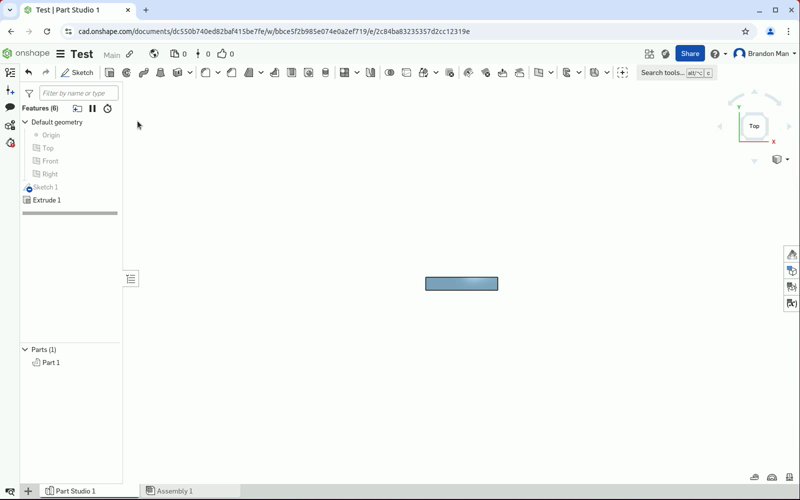
mouse_move(73, 189)
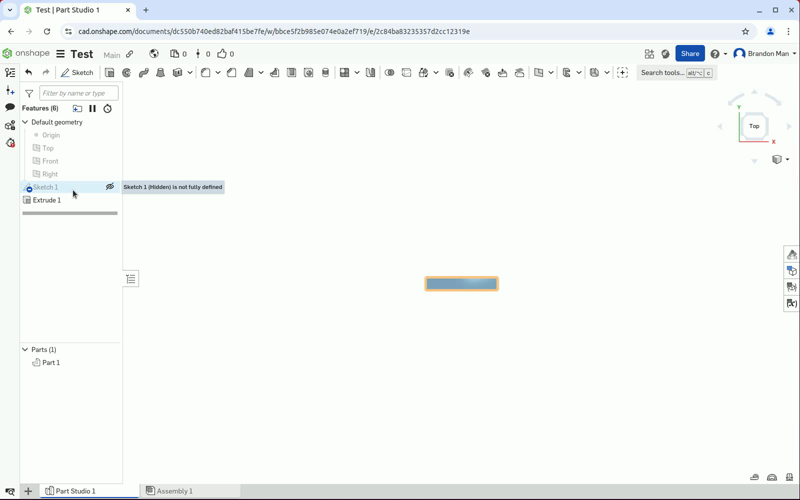
click(73, 189)
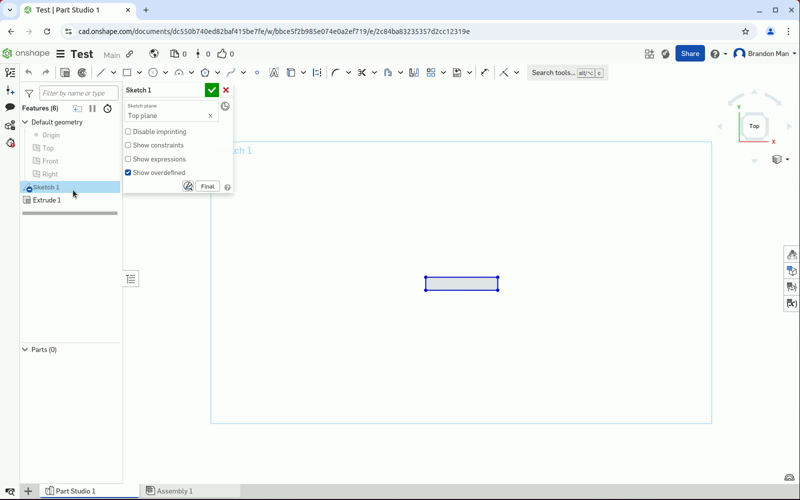
mouse_move(229, 92)
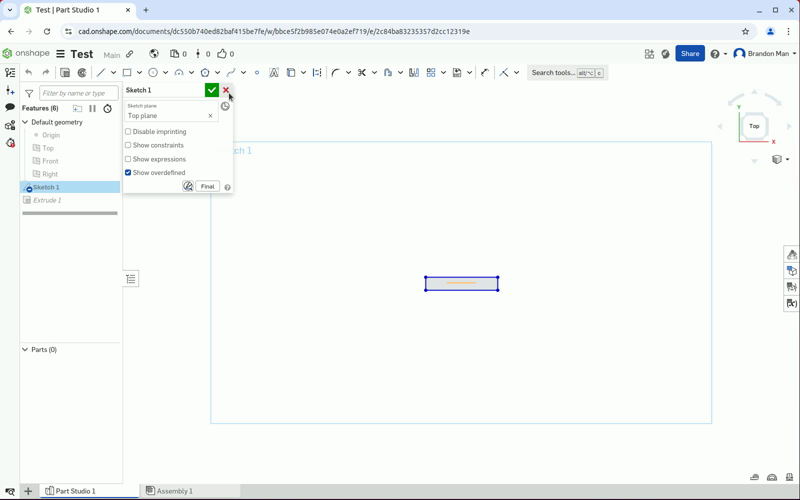
click(229, 92)
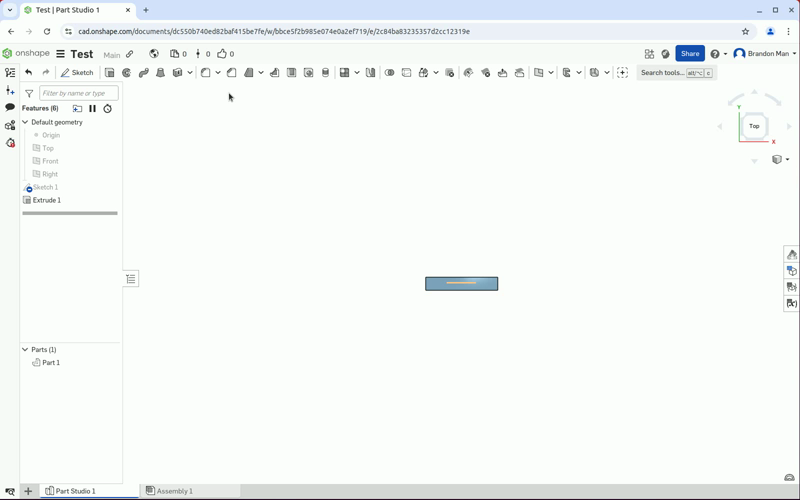
mouse_move(73, 352)
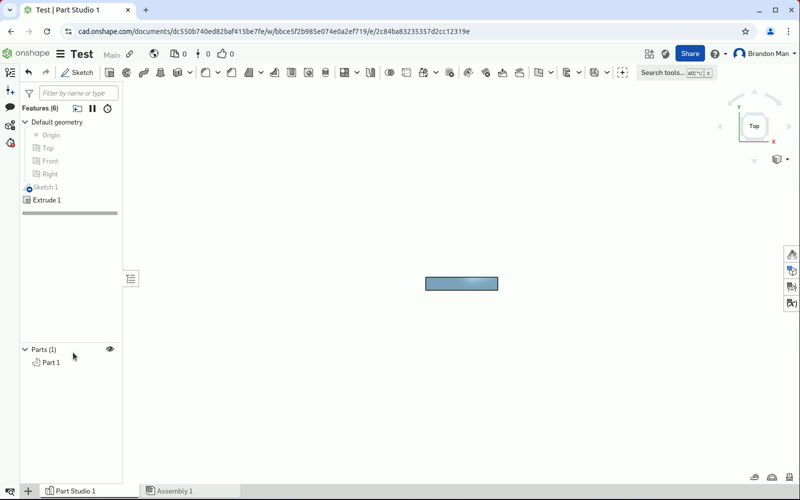
key(y)
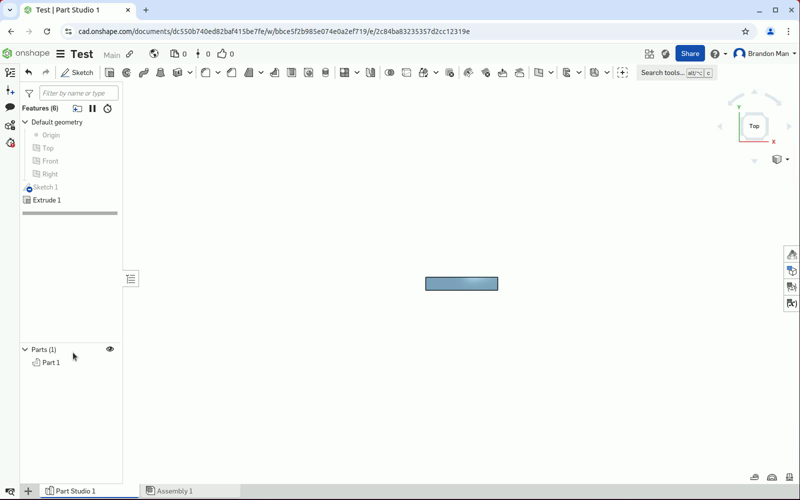
key(shift+p)
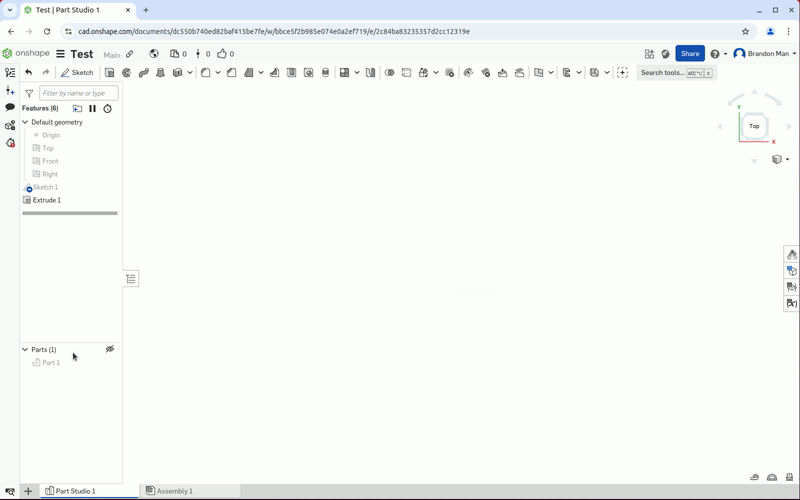
key(space)
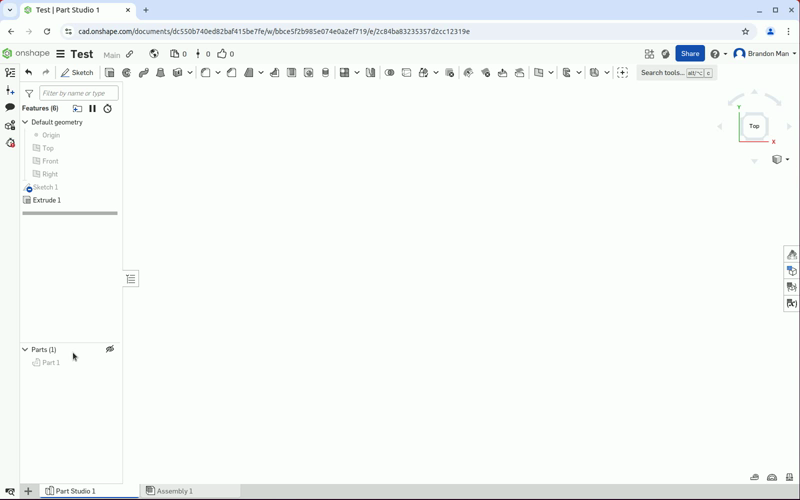
key_down(shift)
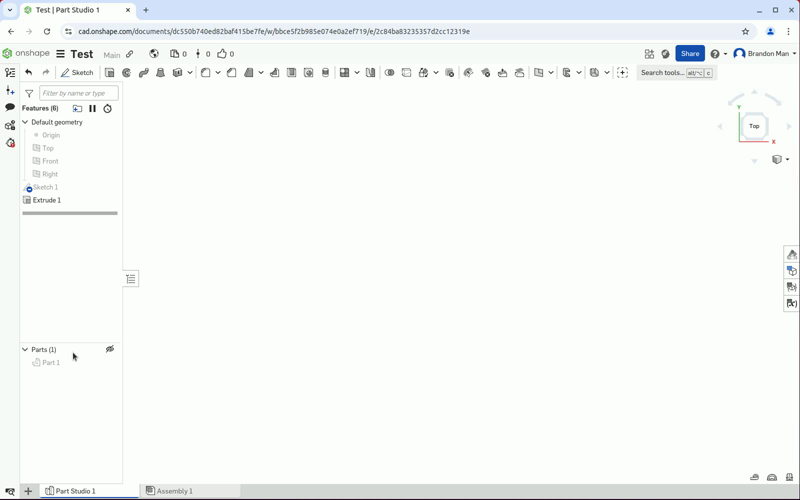
key(up)
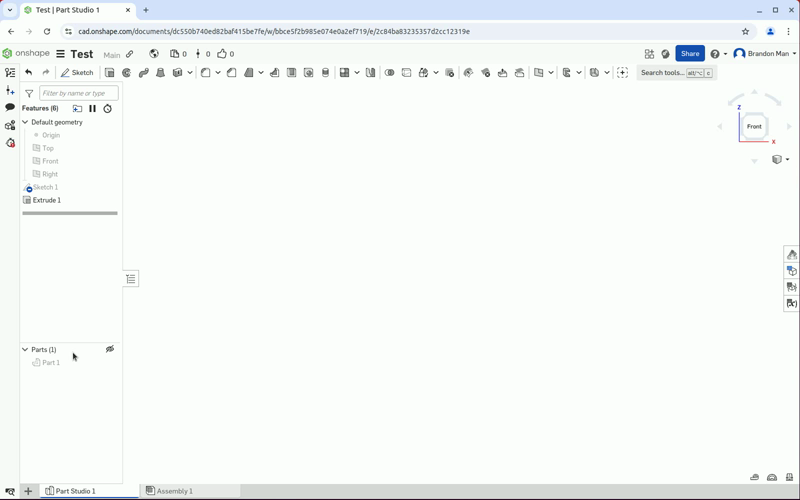
key_up(shift)
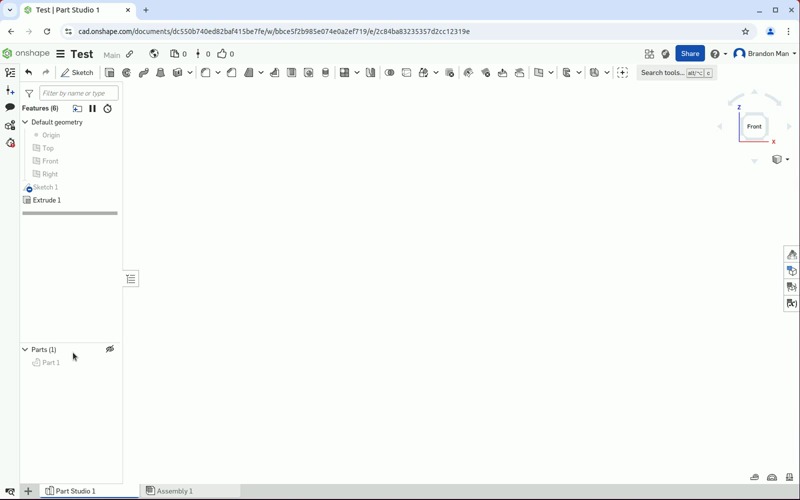
mouse_move(73, 352)
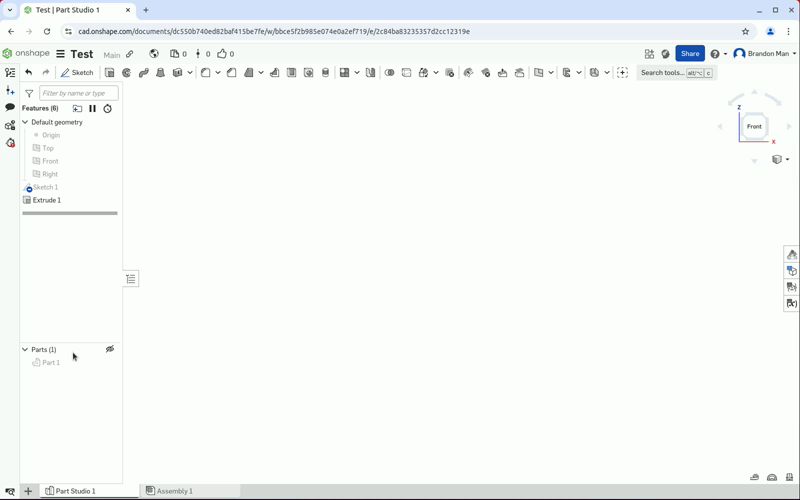
key(shift+y)
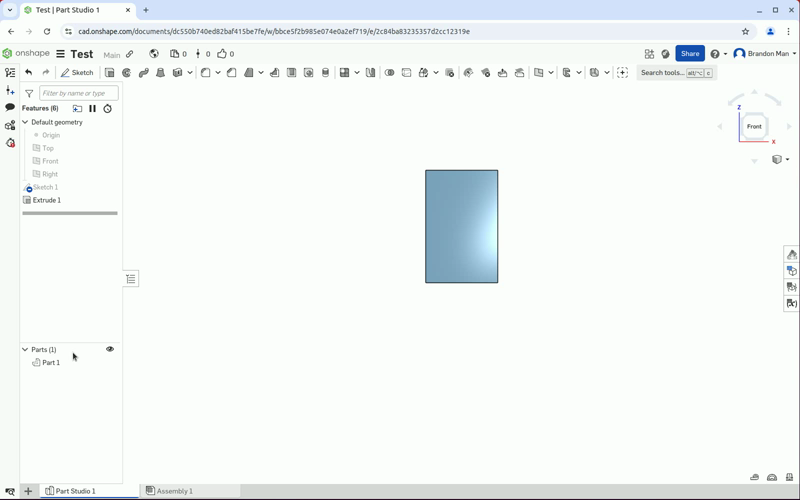
mouse_move(541, 75)
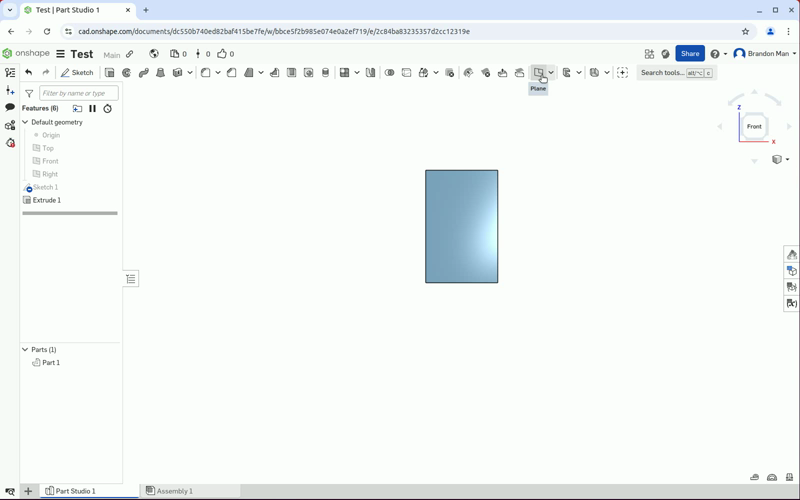
click(541, 75)
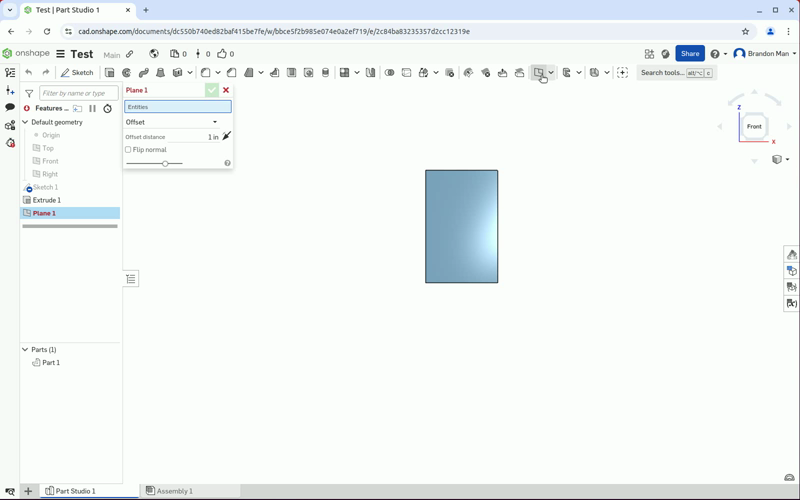
mouse_move(73, 163)
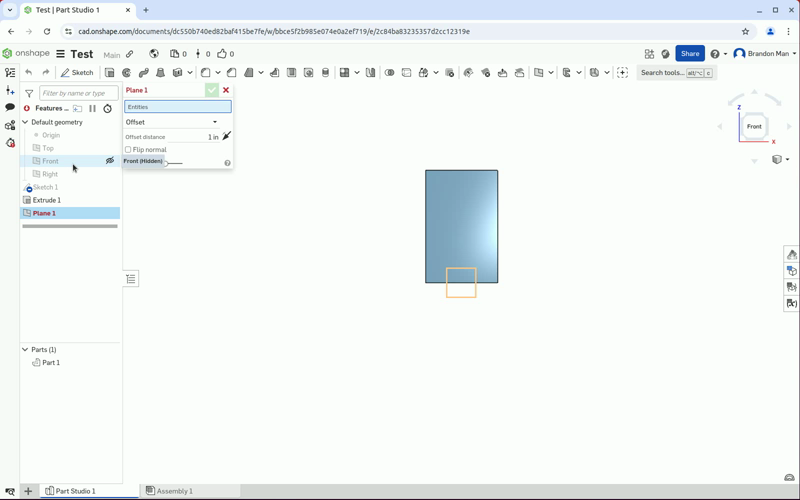
click(73, 163)
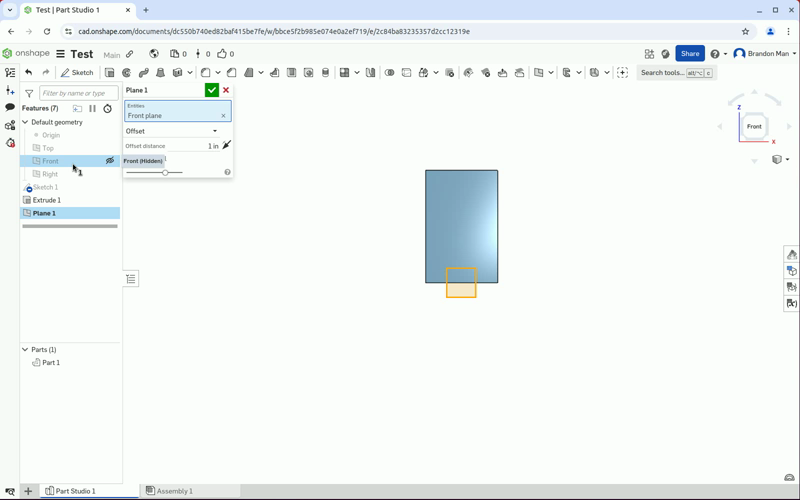
key(tab, 2)
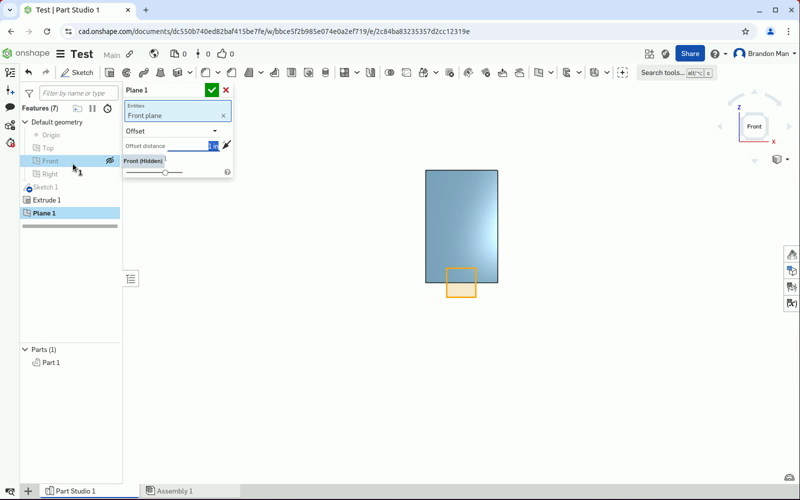
text(1.448)
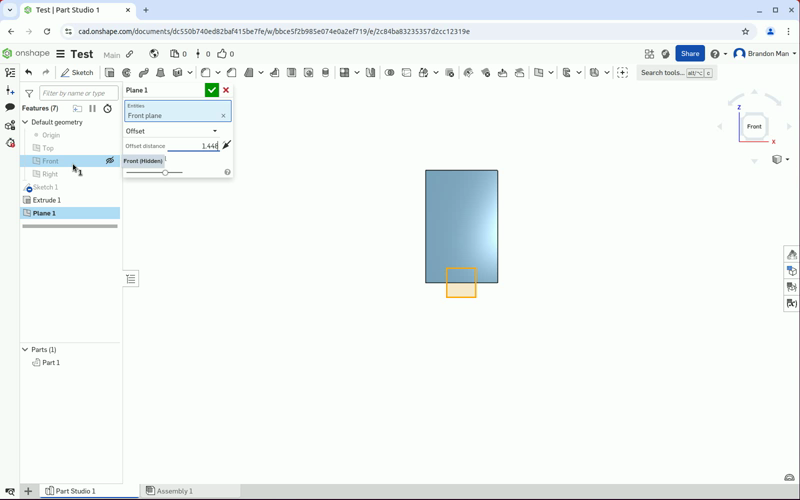
key(enter, 2)
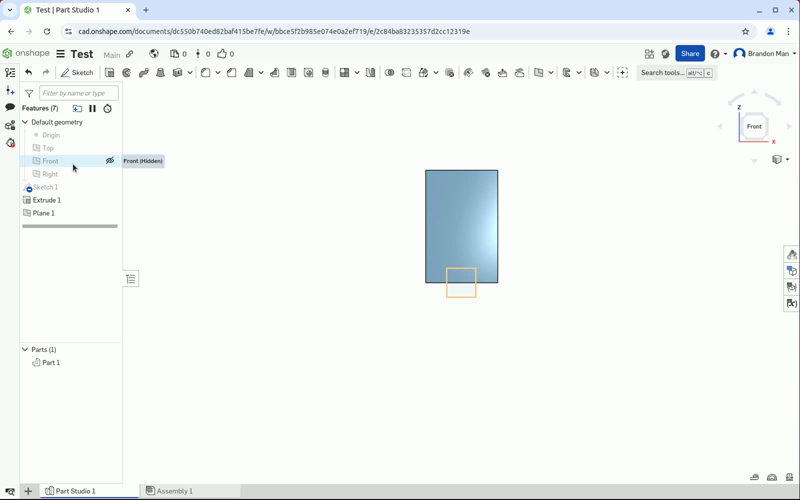
key(shift+s)
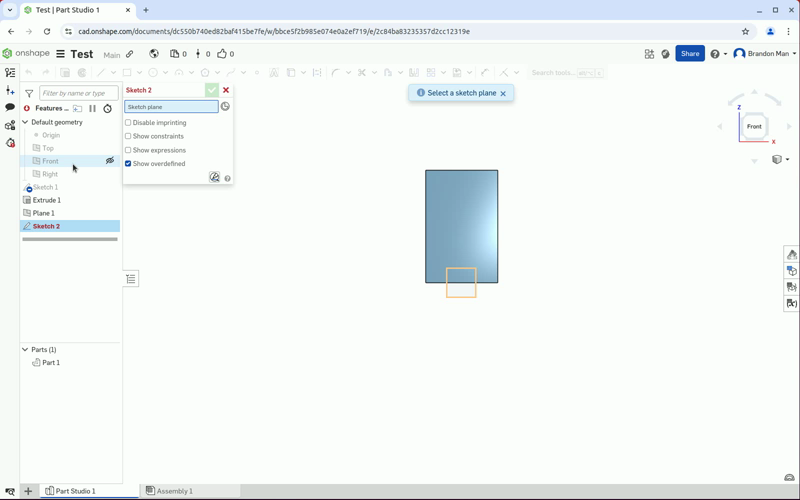
mouse_move(73, 215)
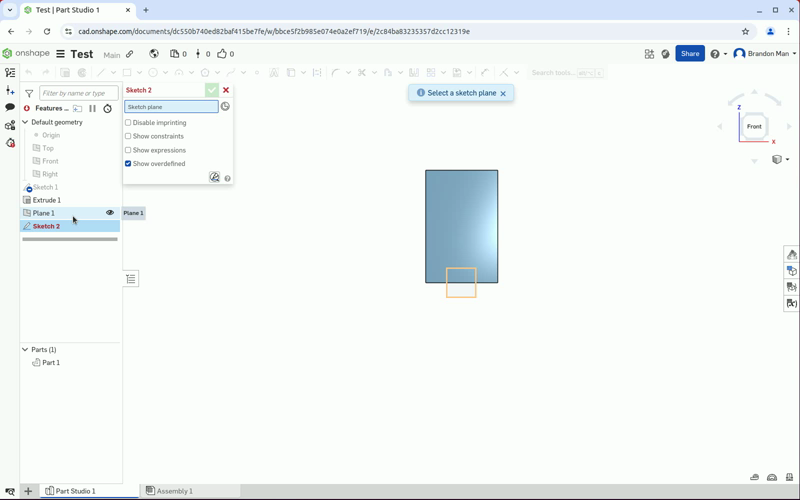
click(73, 215)
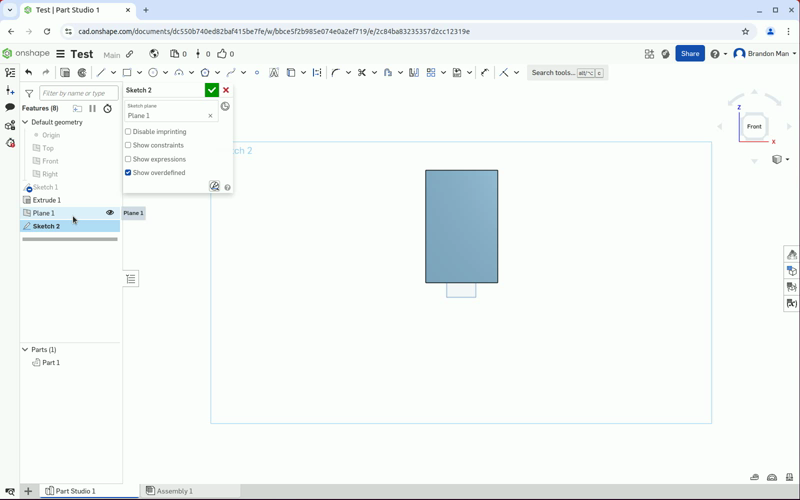
mouse_move(73, 352)
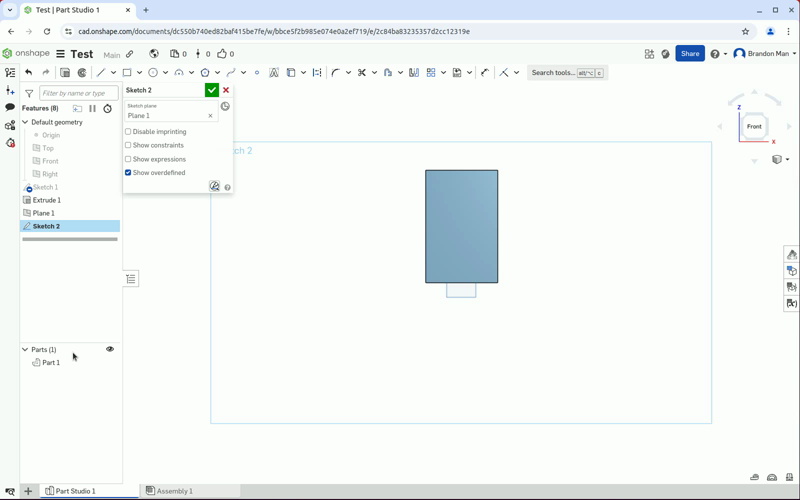
key(y)
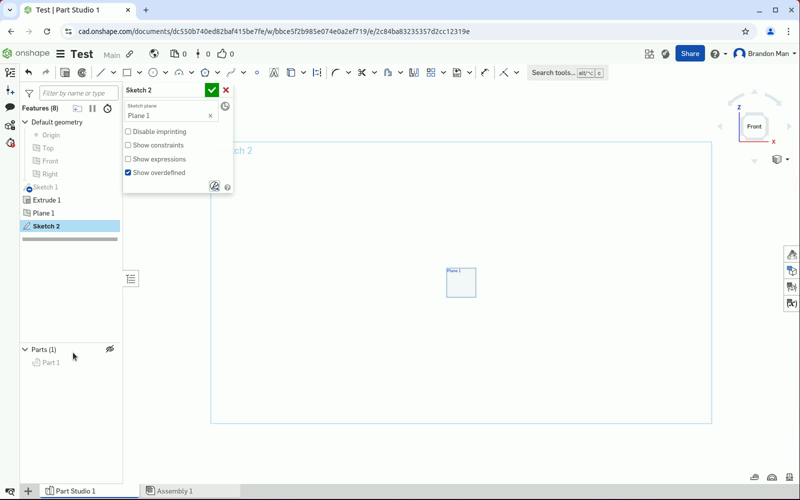
key(l)
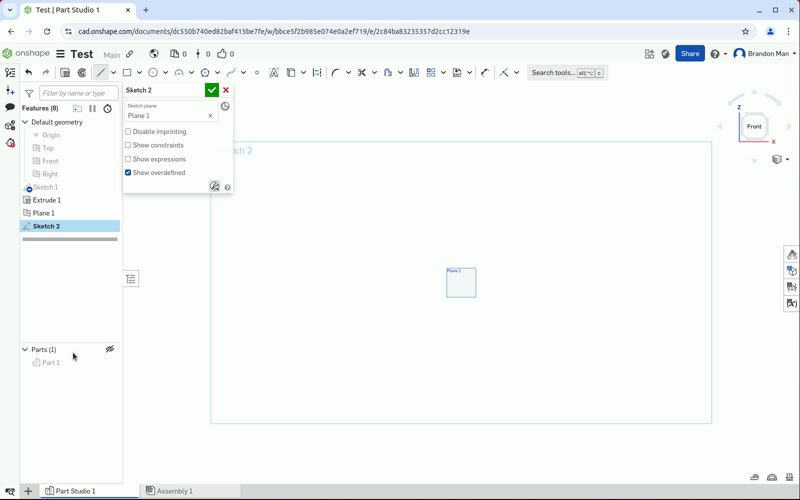
key_down(shift)
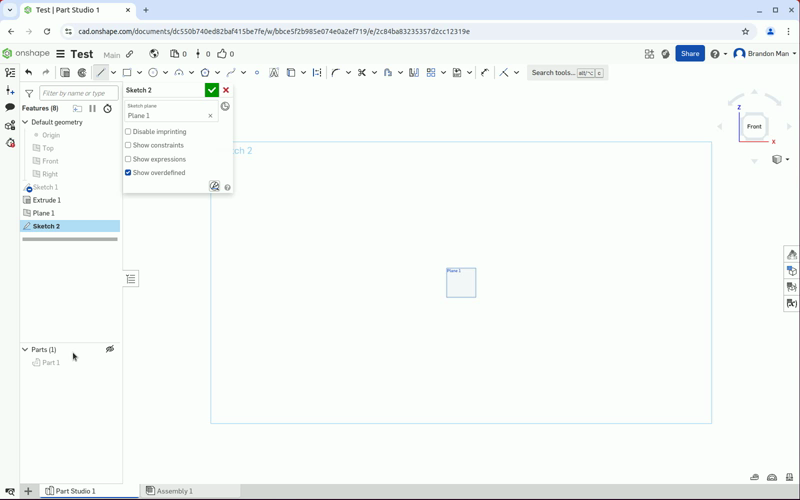
mouse_move(433, 279)
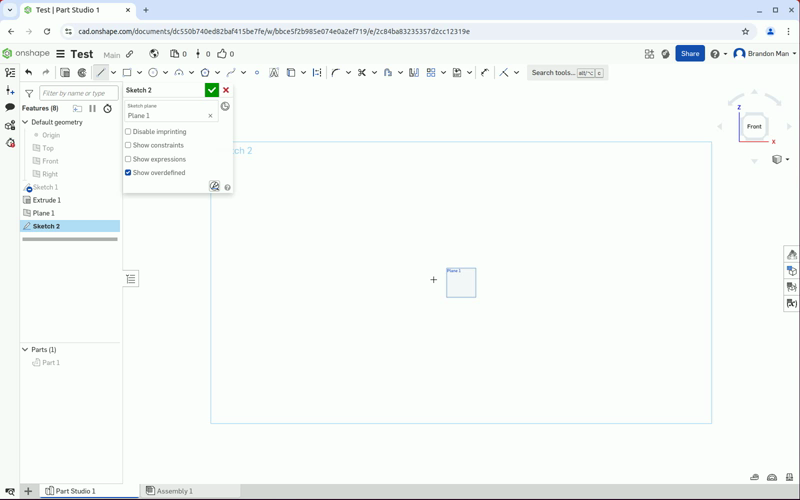
click(433, 279)
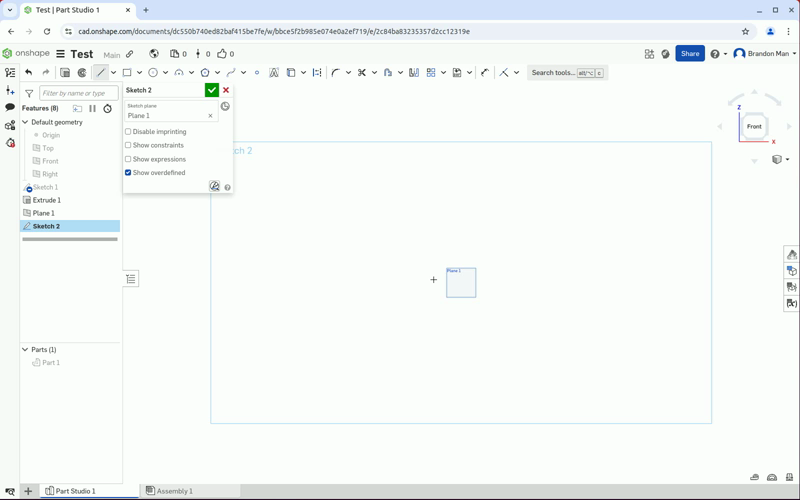
key_up(shift)
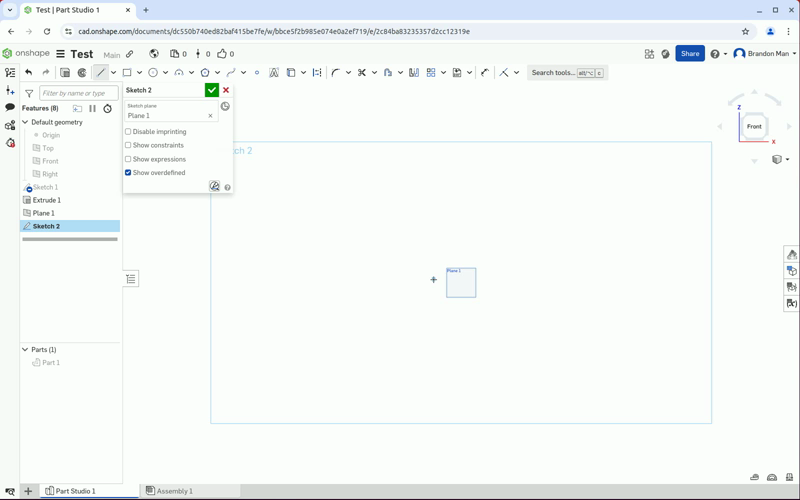
key_down(shift)
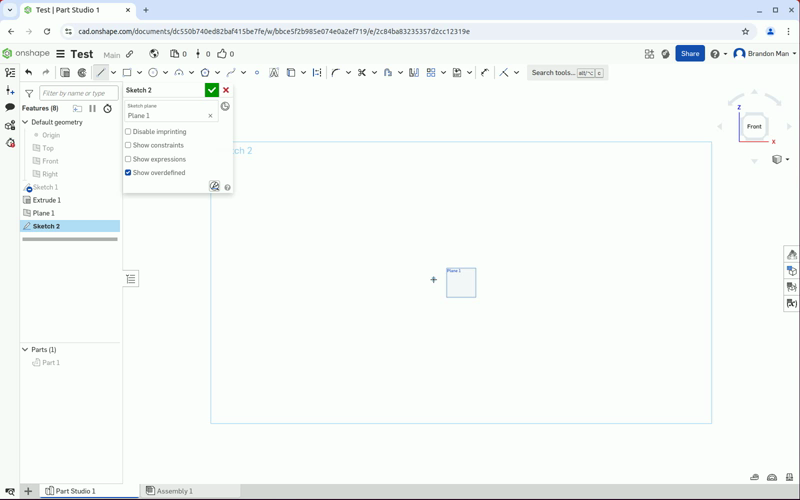
mouse_move(463, 279)
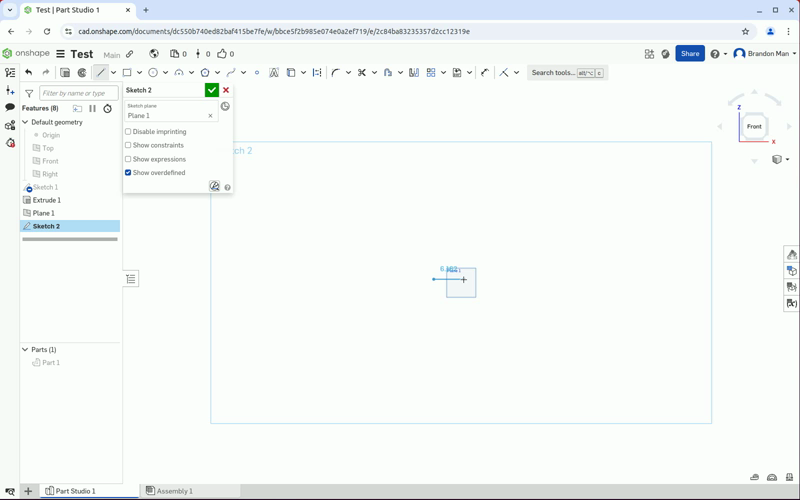
mouse_move(440, 279)
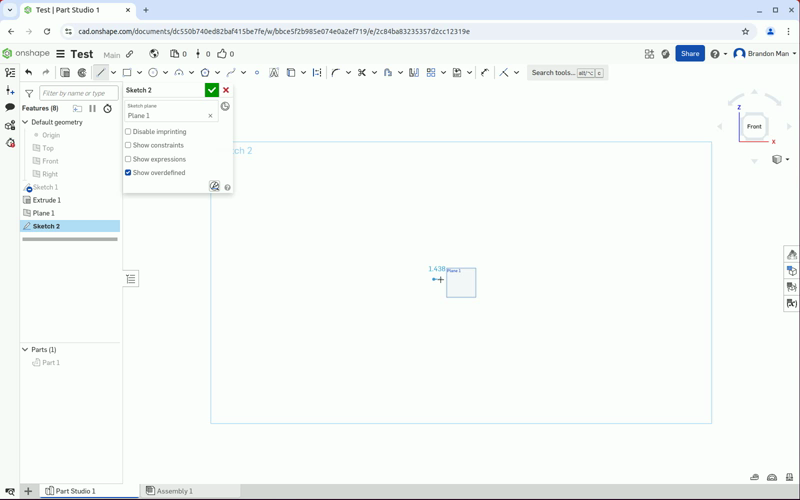
scroll(6)
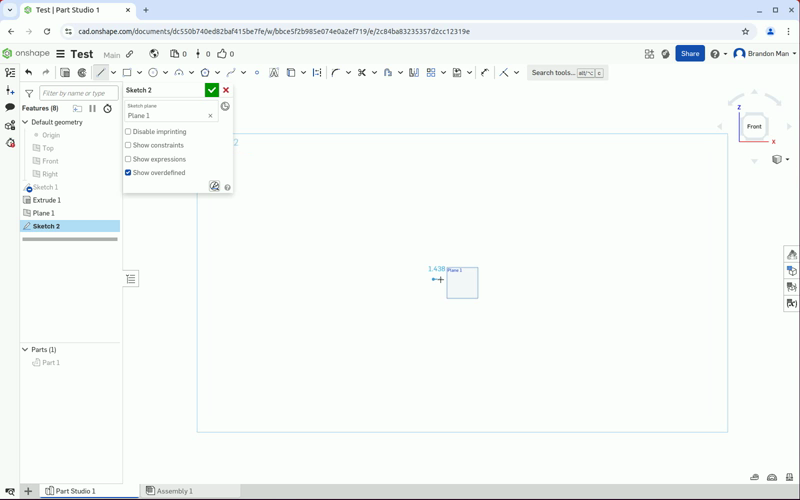
scroll(6)
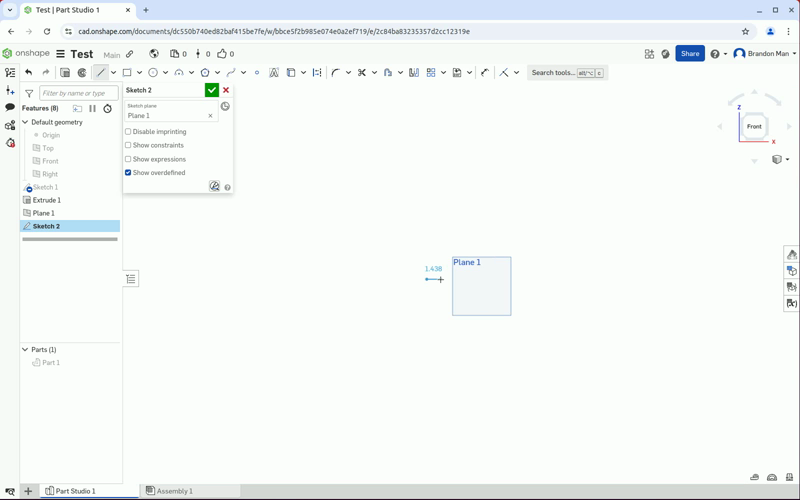
scroll(6)
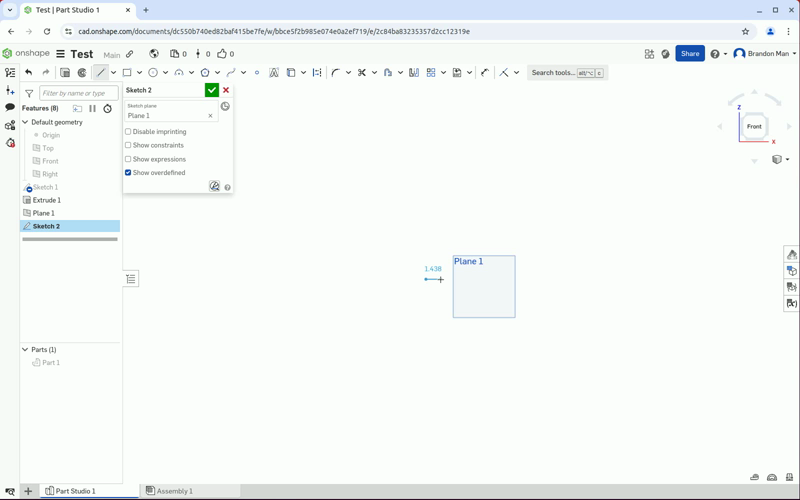
scroll(6)
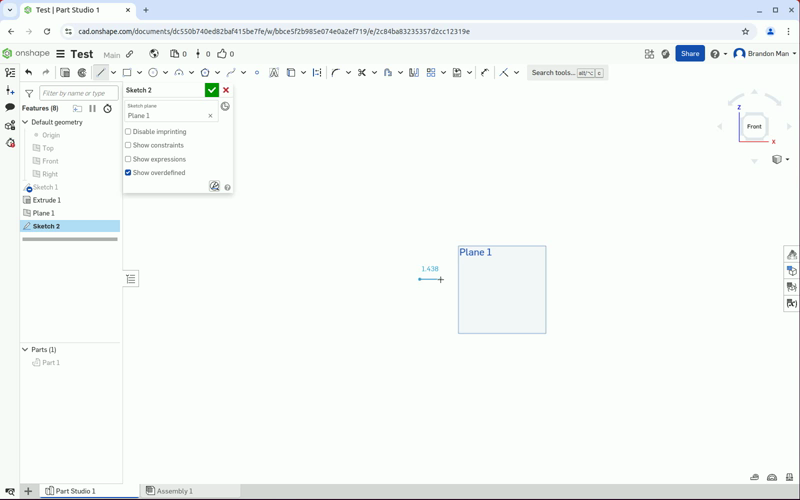
scroll(6)
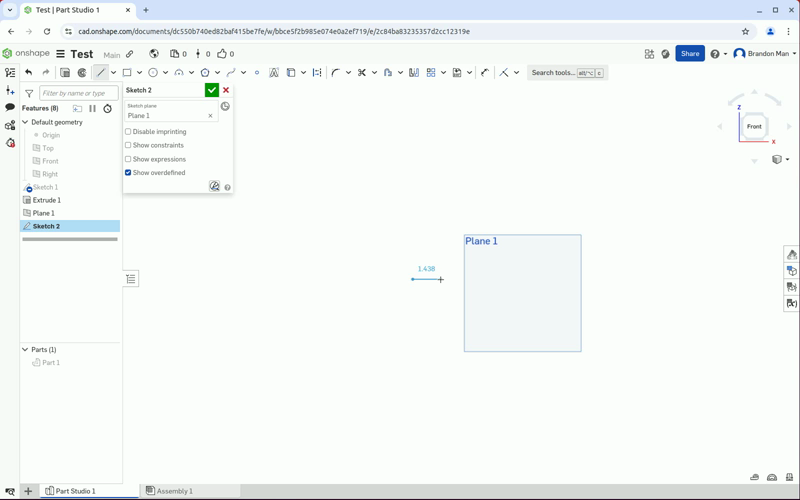
scroll(6)
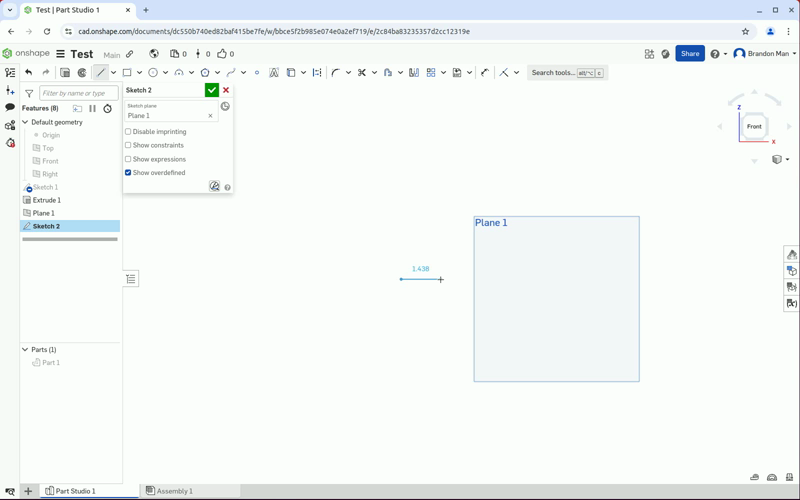
scroll(6)
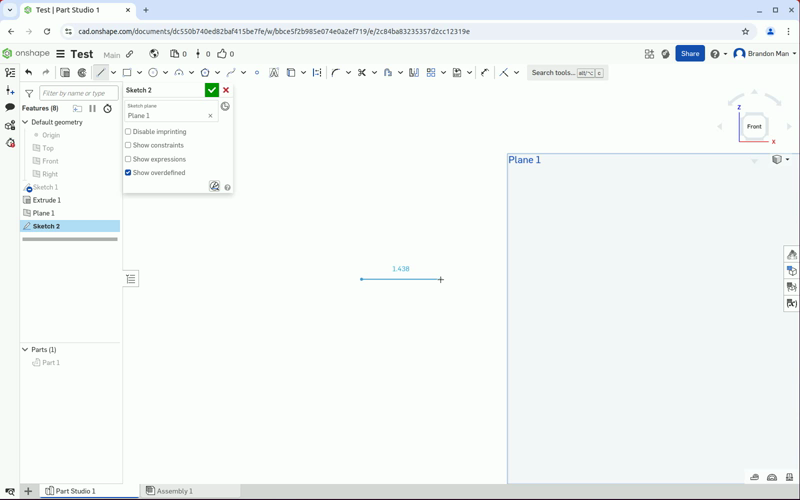
click(440, 279)
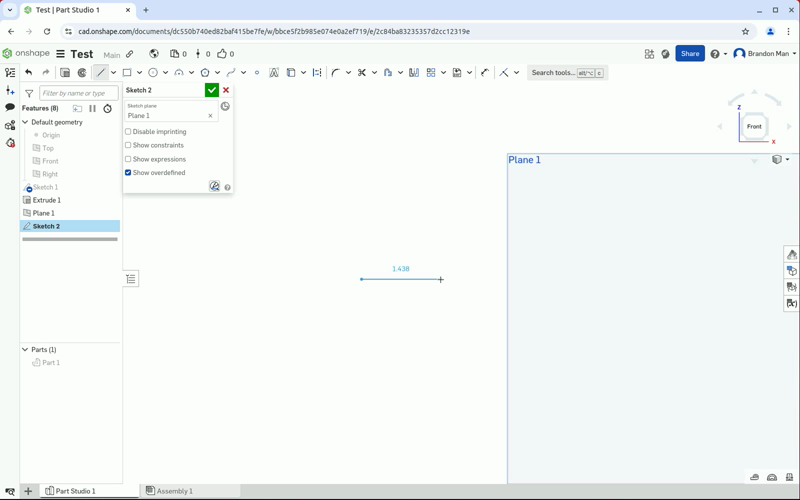
scroll(-6)
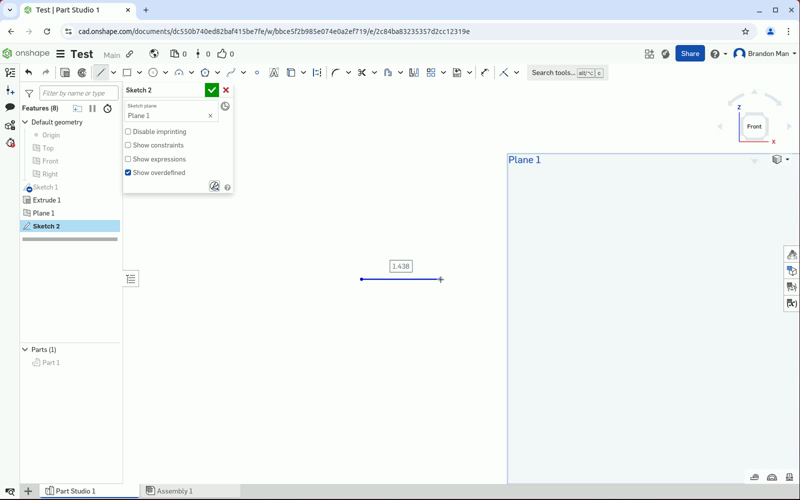
scroll(-6)
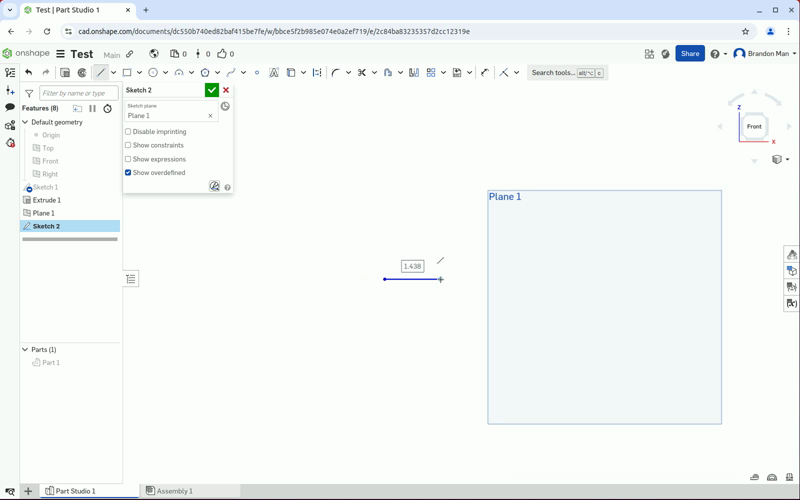
scroll(-6)
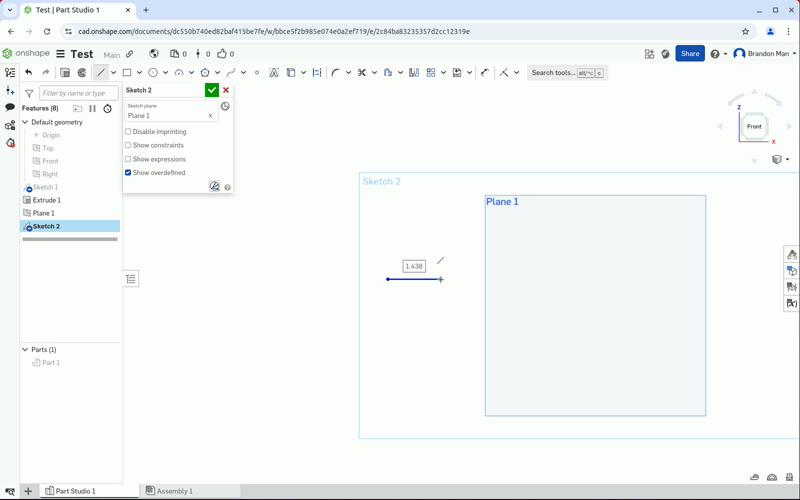
scroll(-6)
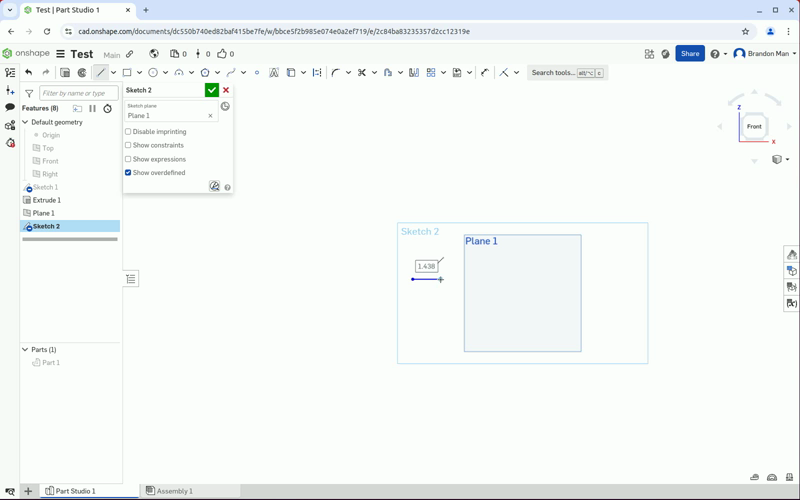
scroll(-6)
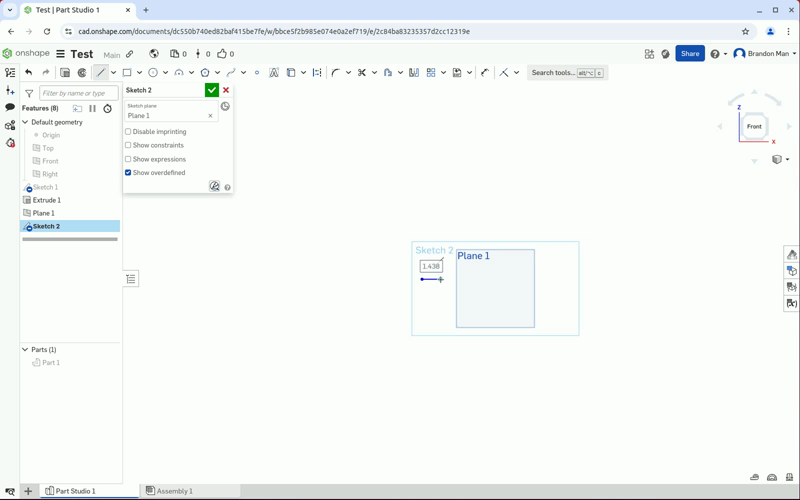
scroll(-6)
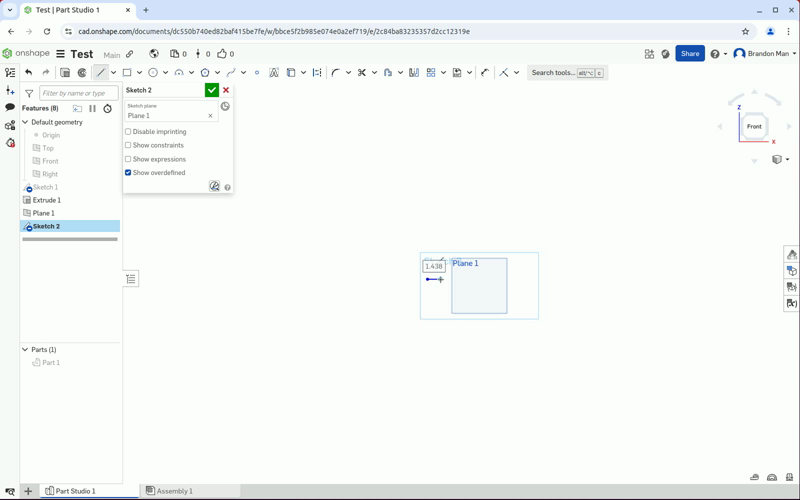
scroll(-6)
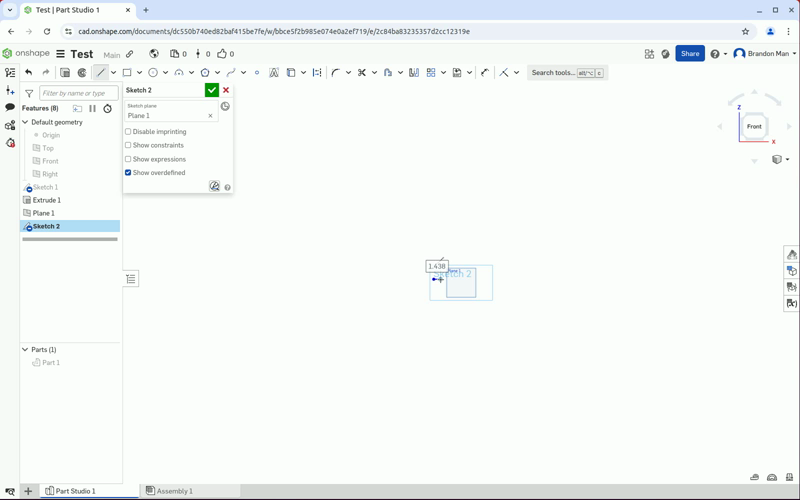
key_up(shift)
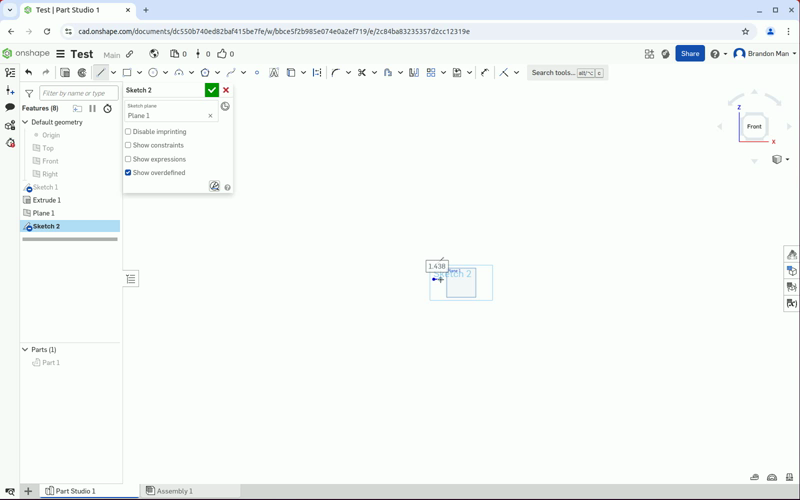
key_down(shift)
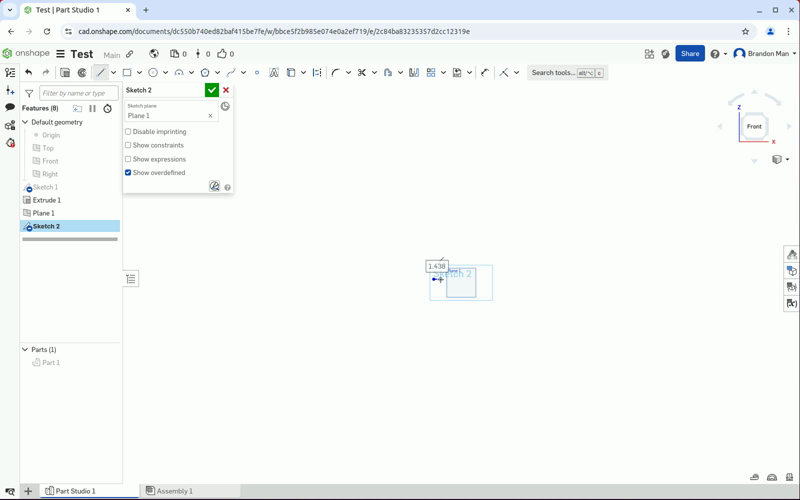
mouse_move(470, 279)
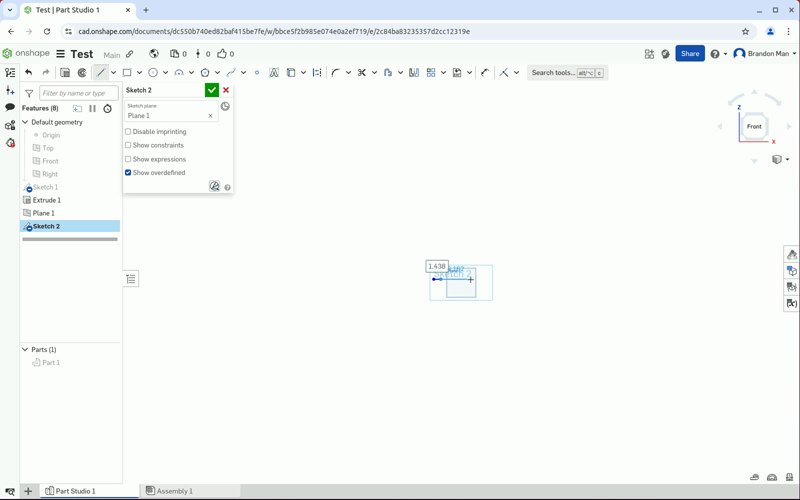
mouse_move(440, 231)
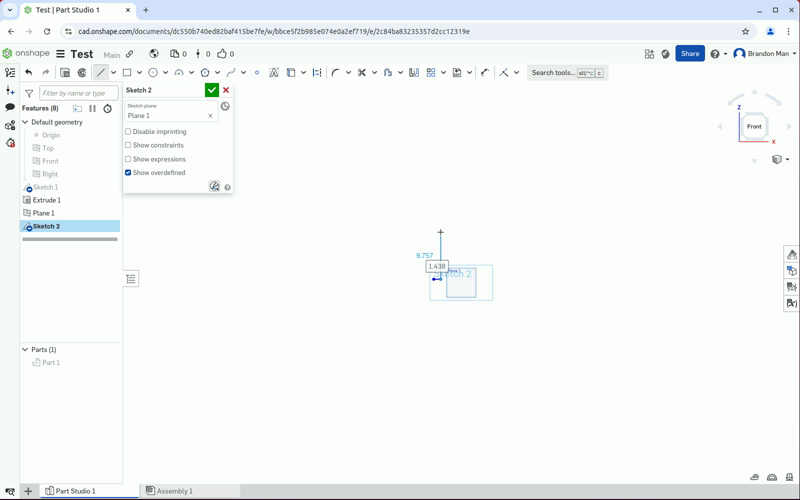
click(440, 231)
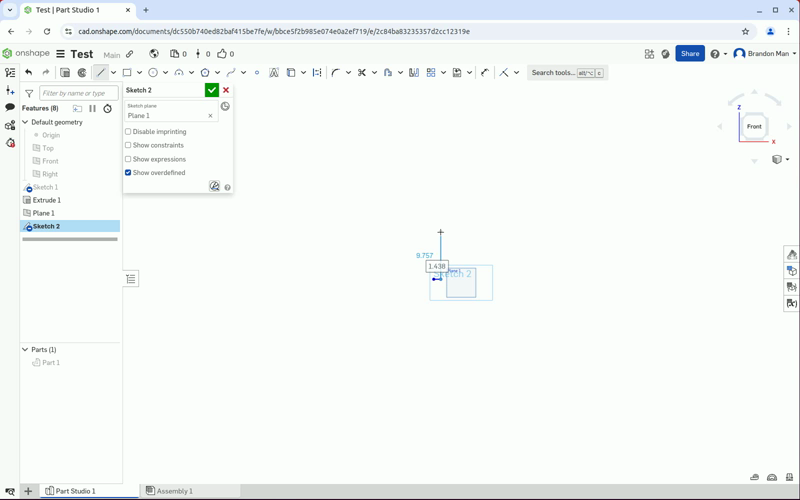
key_up(shift)
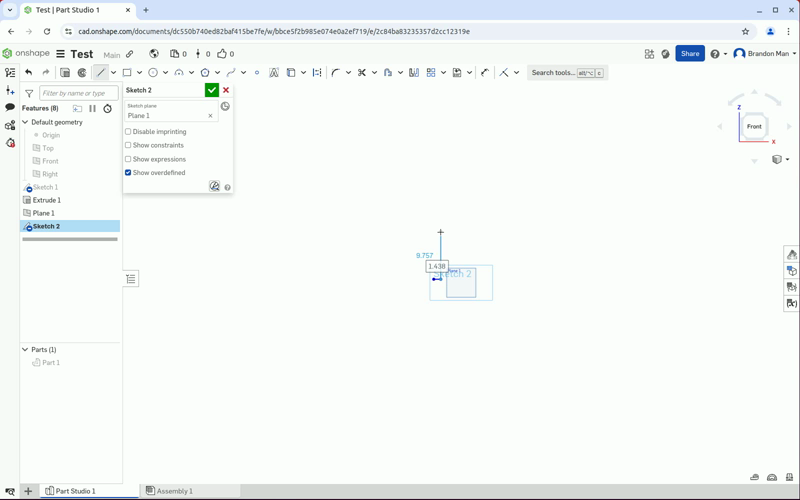
key_down(shift)
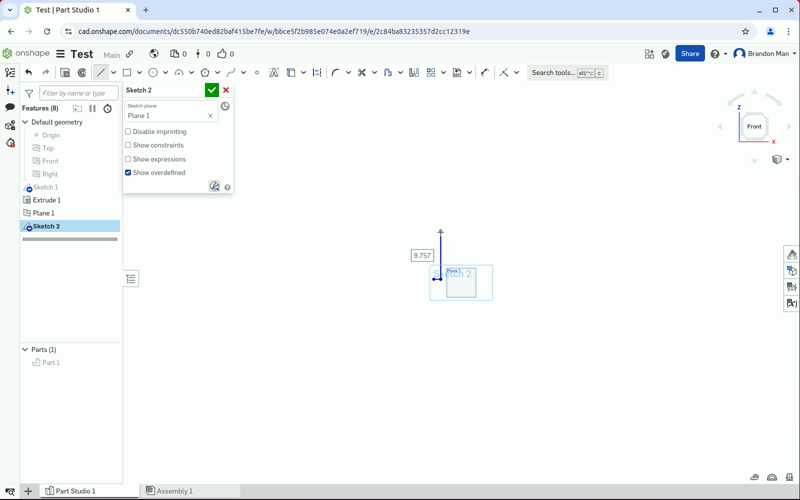
mouse_move(470, 231)
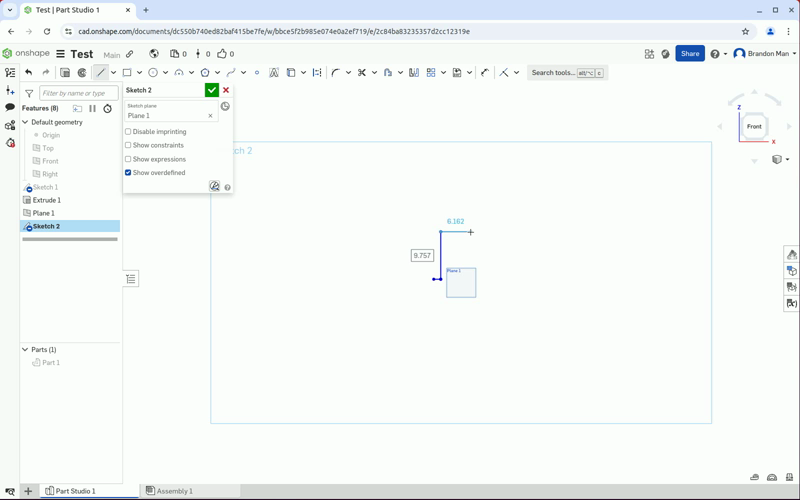
mouse_move(433, 231)
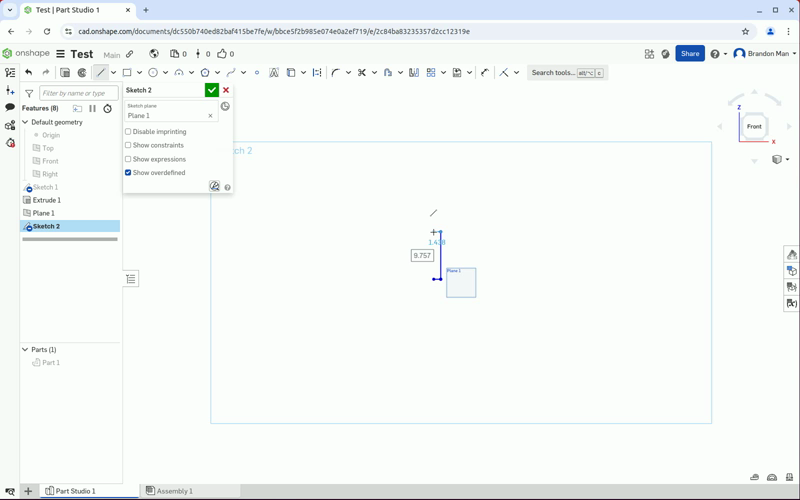
scroll(6)
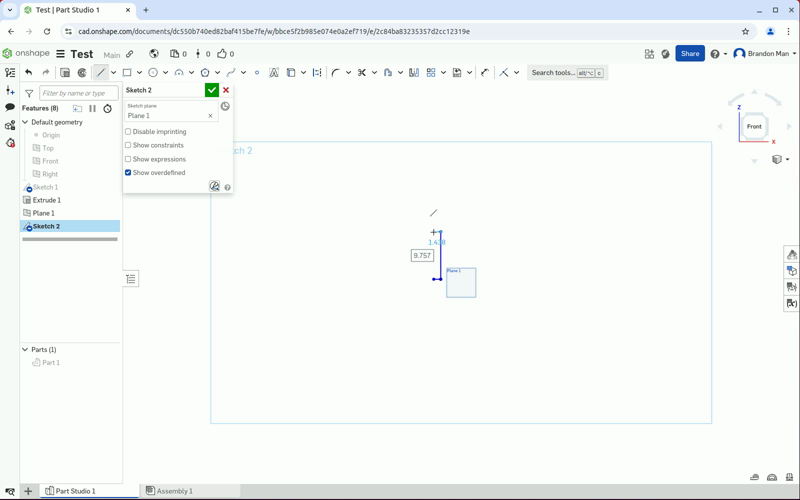
scroll(6)
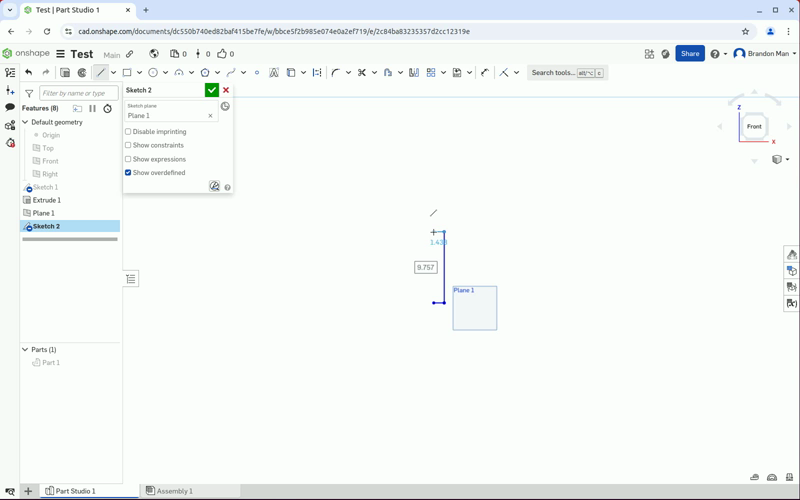
scroll(6)
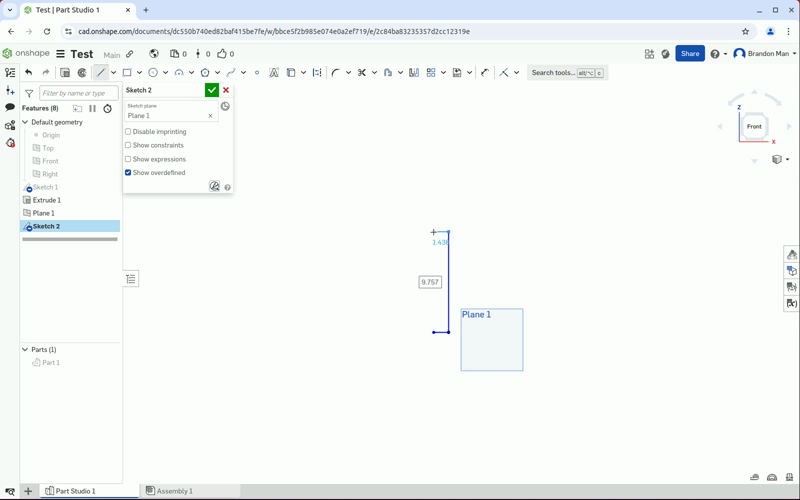
scroll(6)
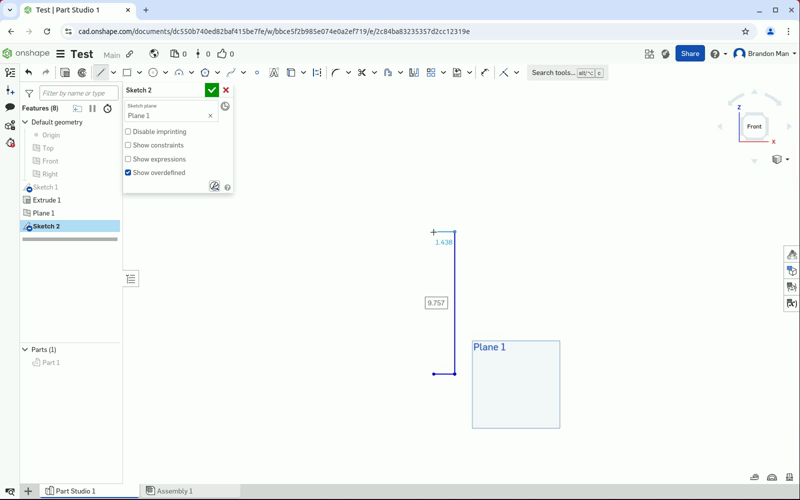
scroll(6)
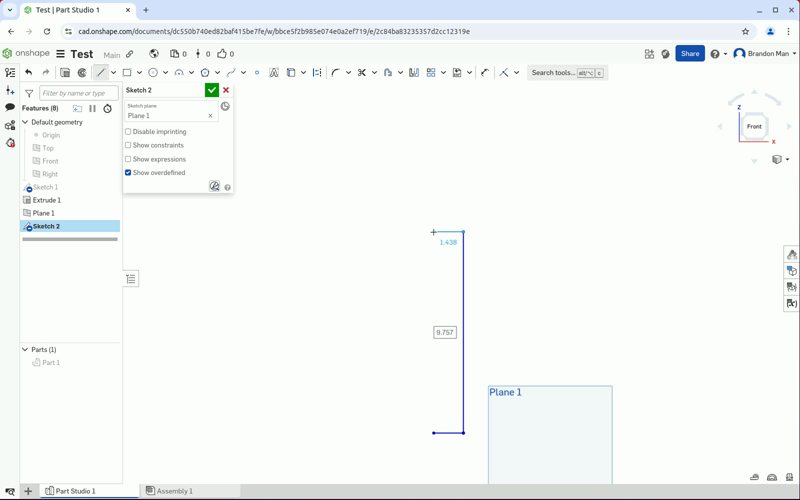
scroll(6)
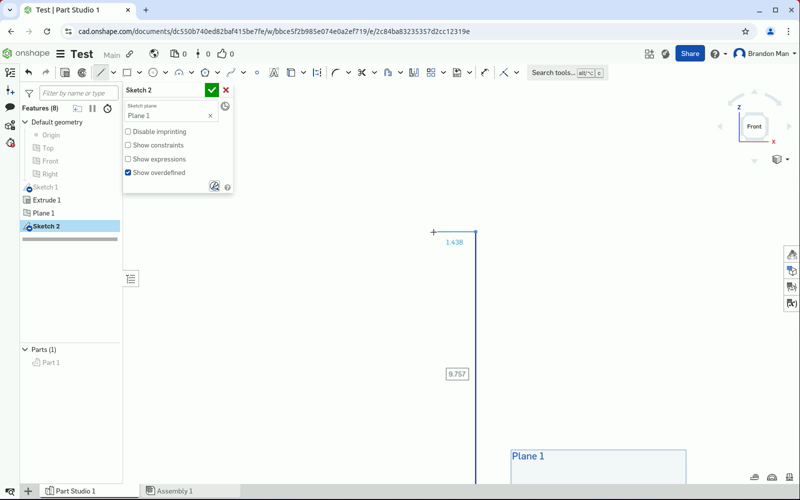
scroll(6)
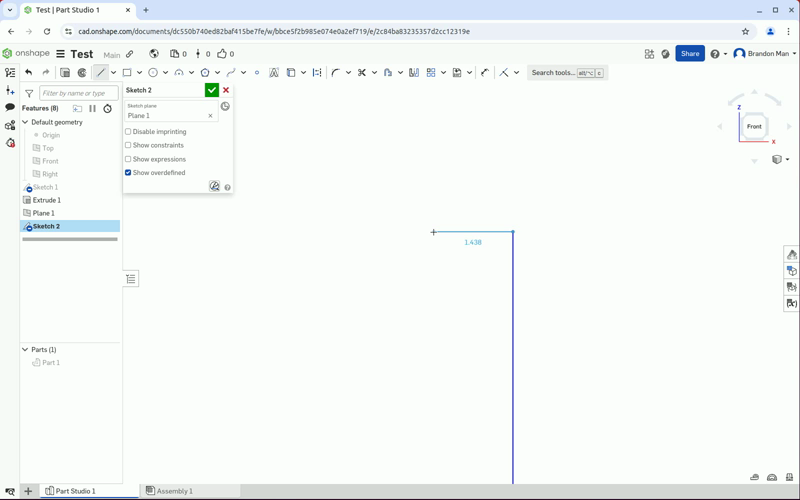
click(433, 231)
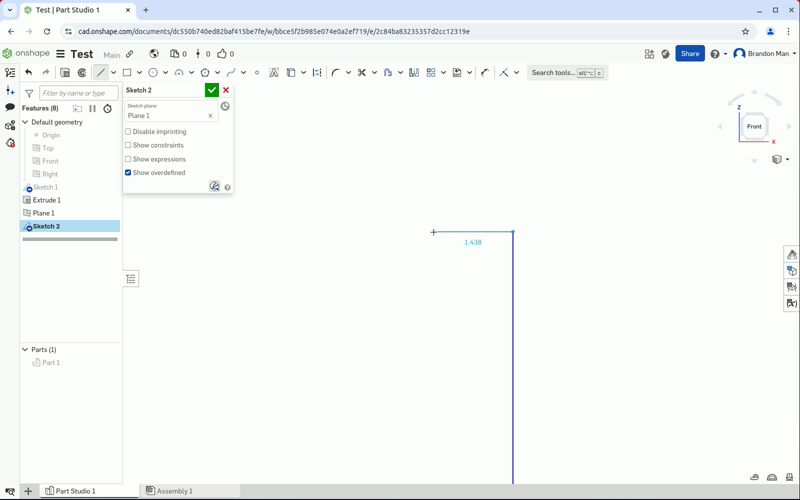
scroll(-6)
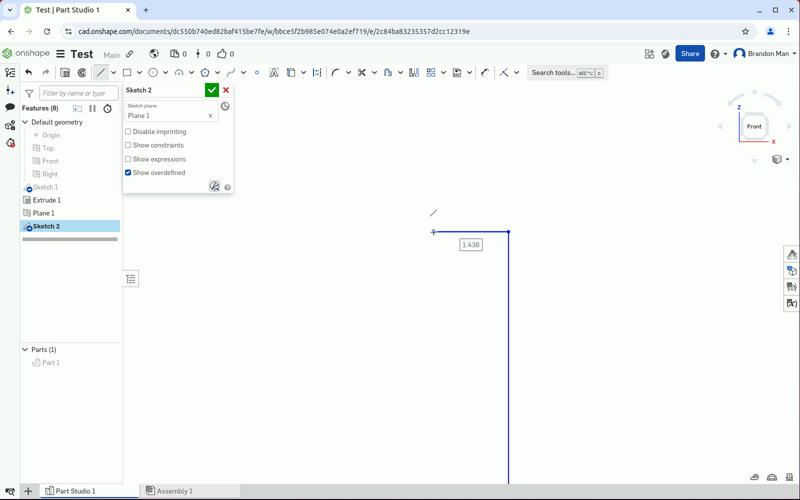
scroll(-6)
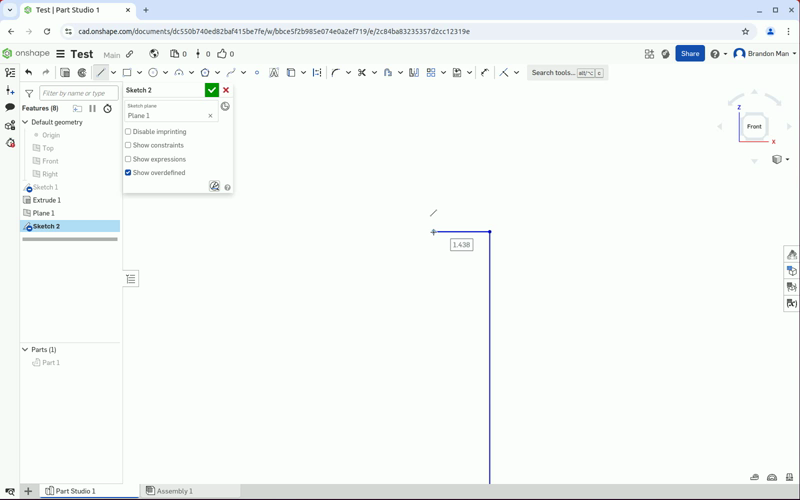
scroll(-6)
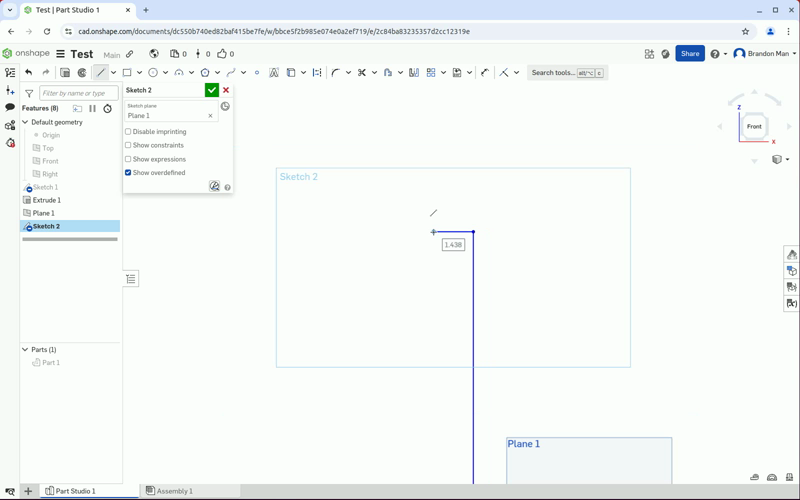
scroll(-6)
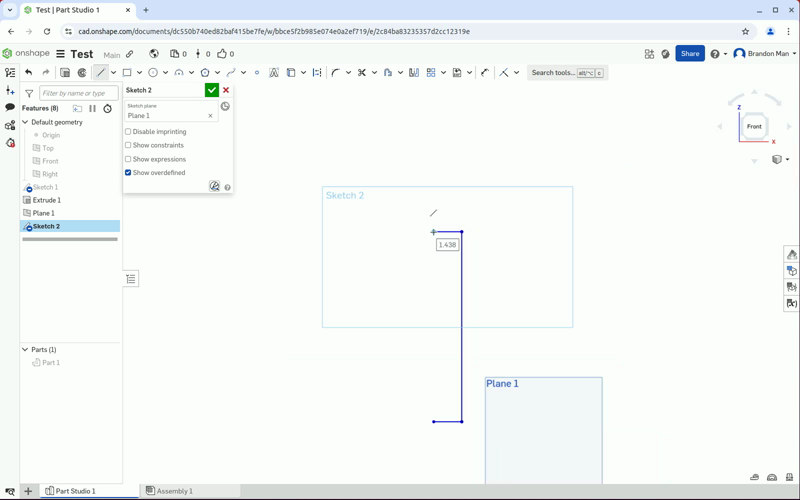
scroll(-6)
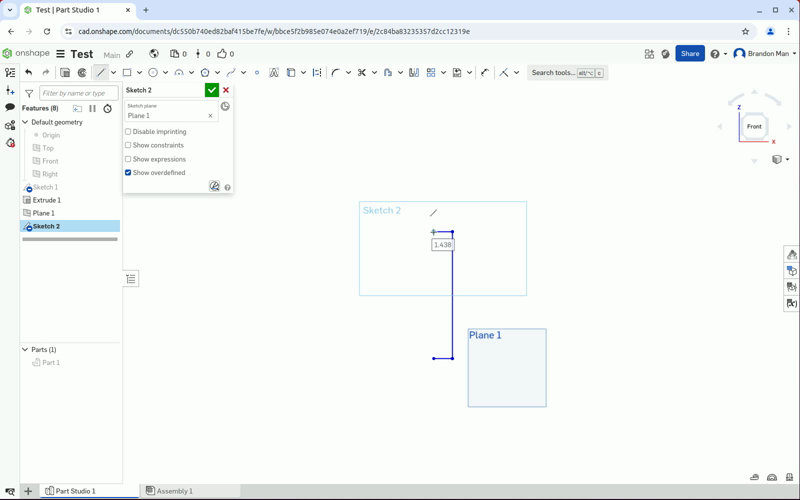
scroll(-6)
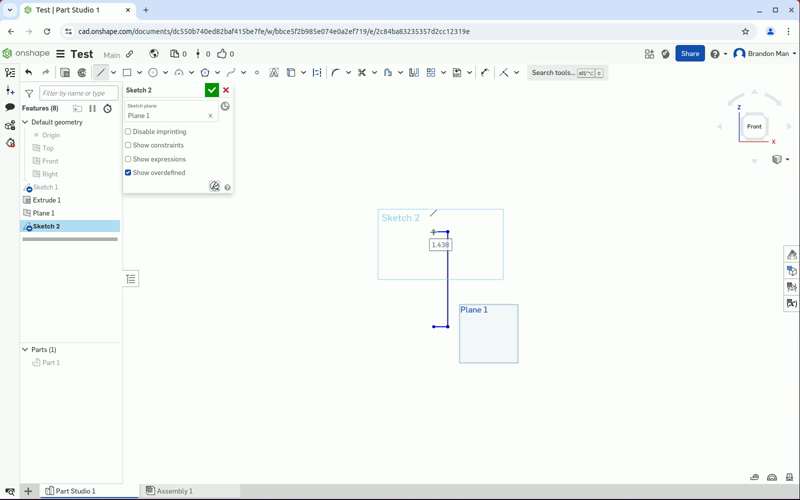
scroll(-6)
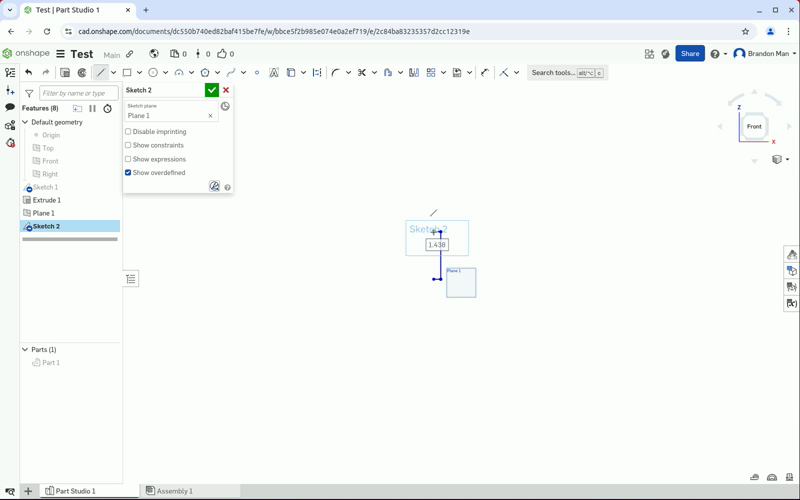
key_up(shift)
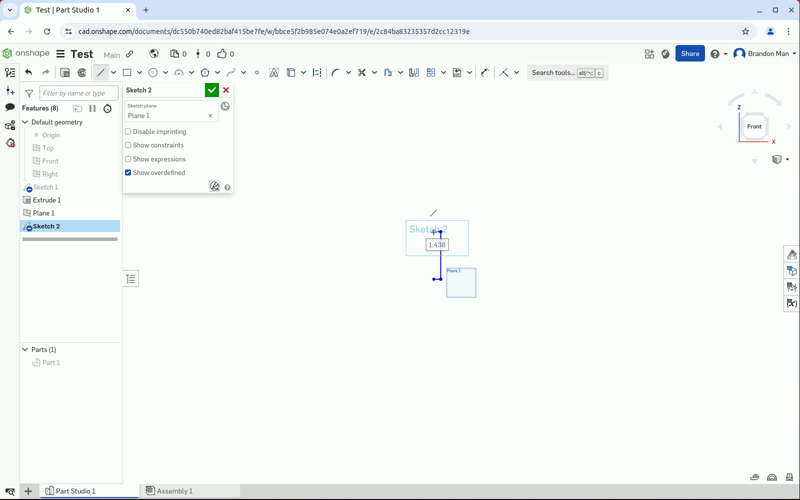
mouse_move(463, 231)
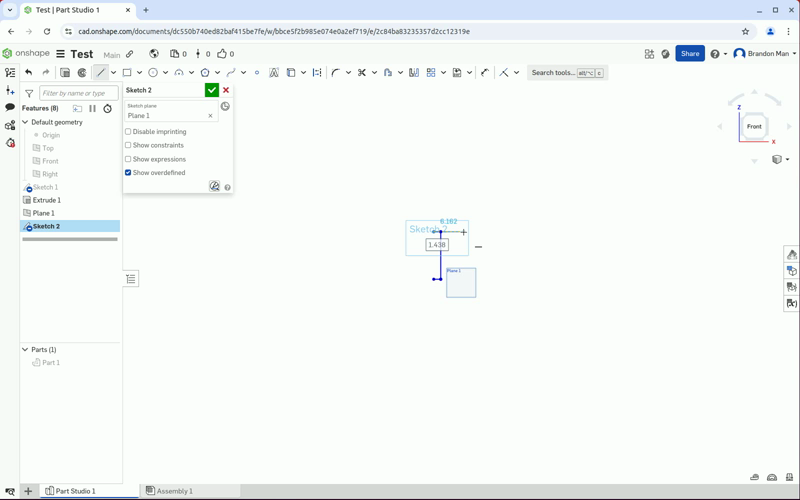
key_down(shift)
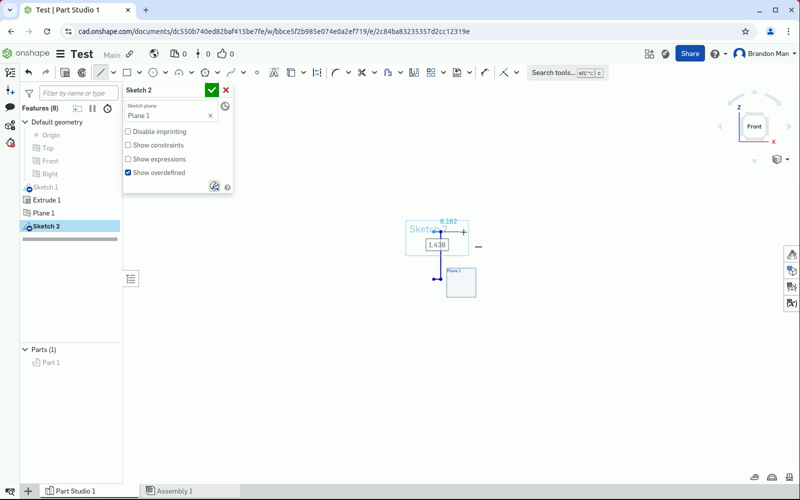
mouse_move(433, 279)
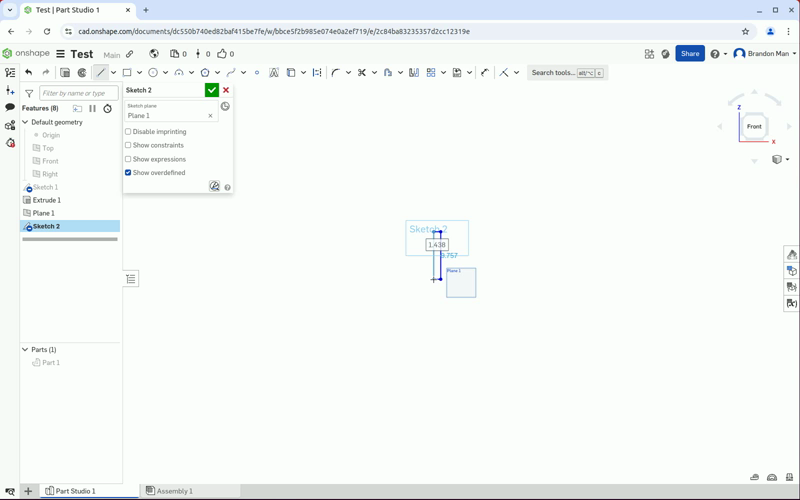
key_up(shift)
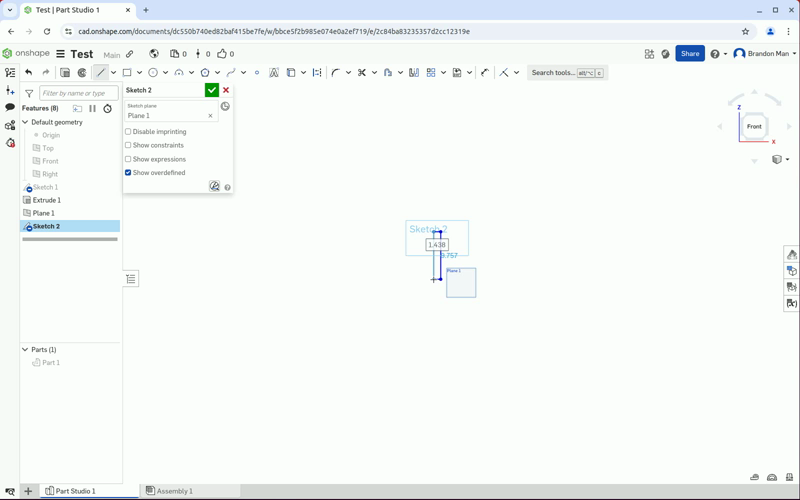
click(433, 279)
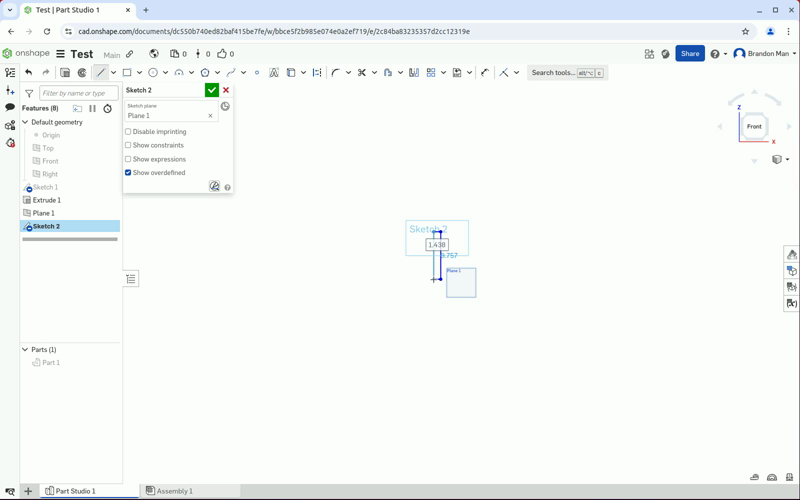
key(esc)
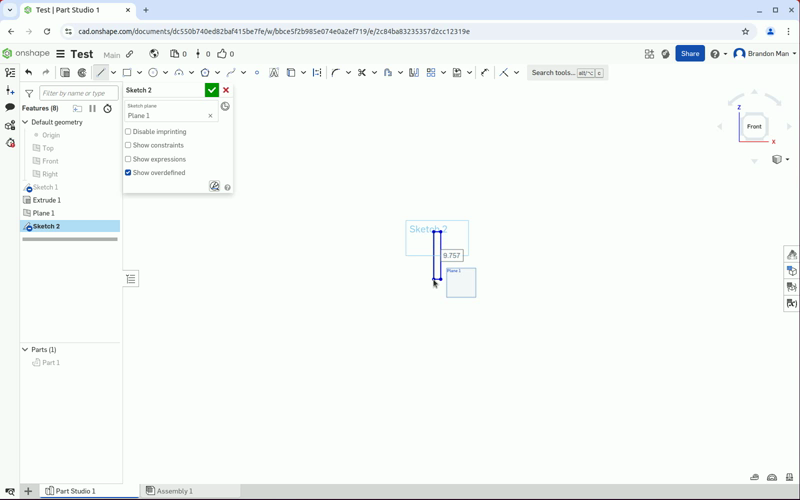
mouse_move(438, 236)
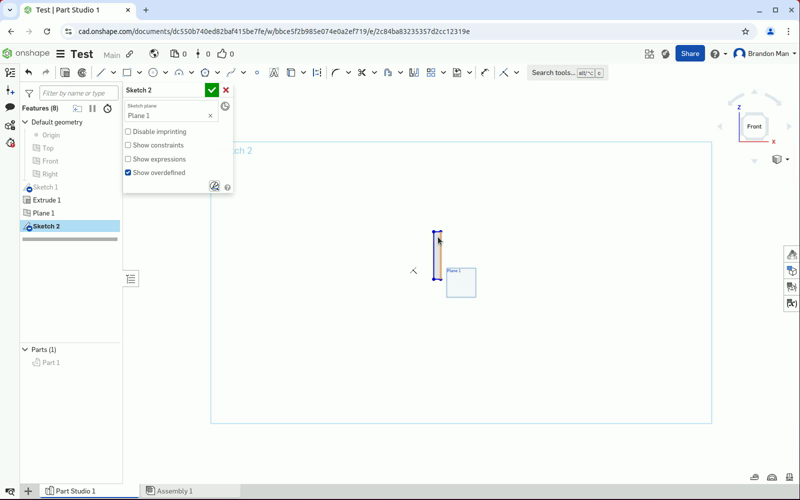
scroll(6)
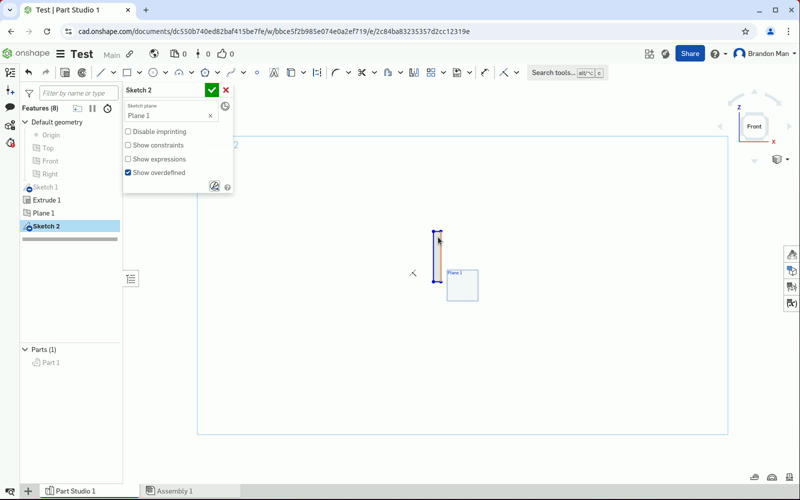
scroll(6)
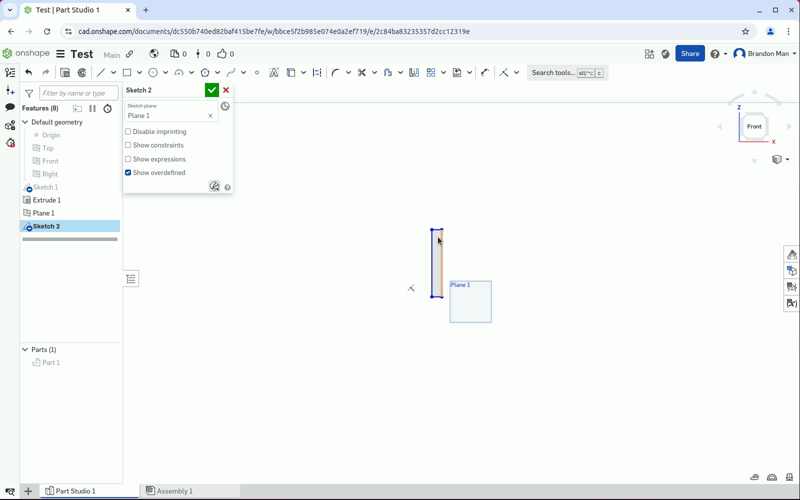
scroll(6)
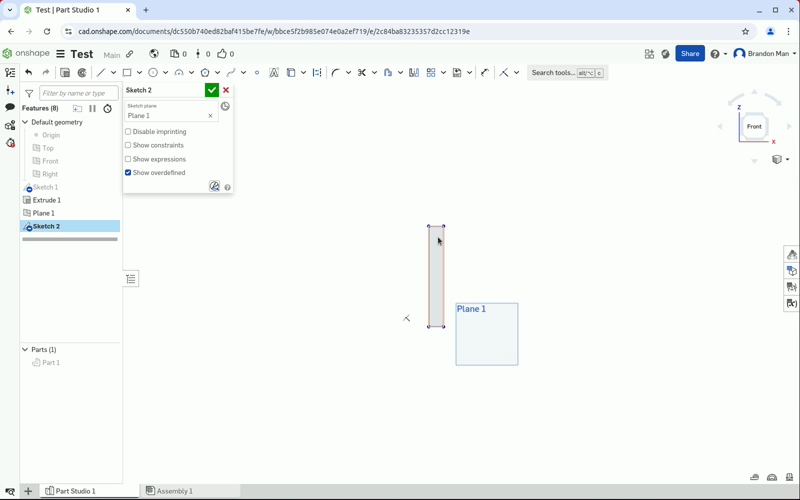
scroll(6)
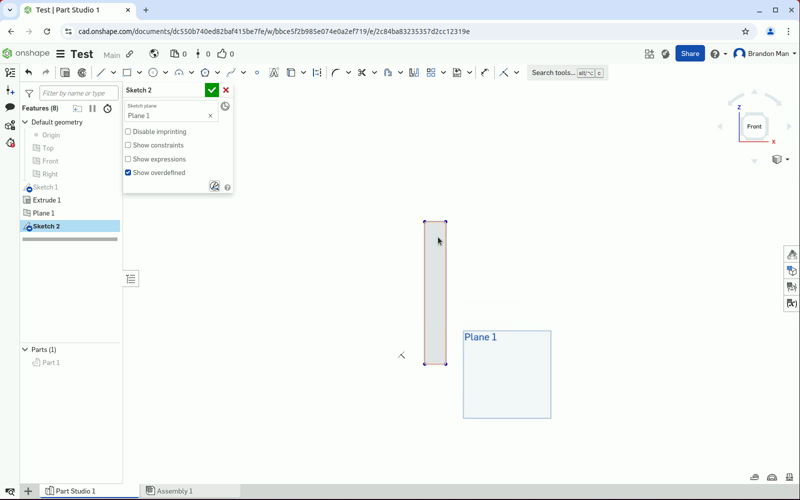
scroll(6)
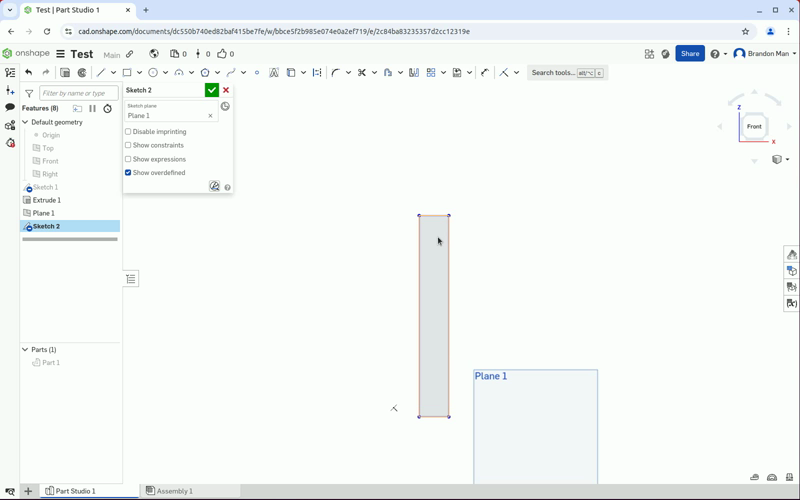
scroll(6)
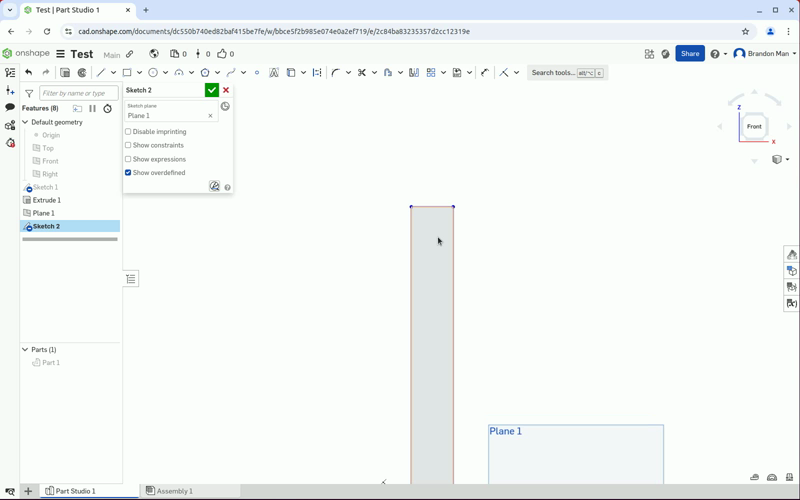
scroll(6)
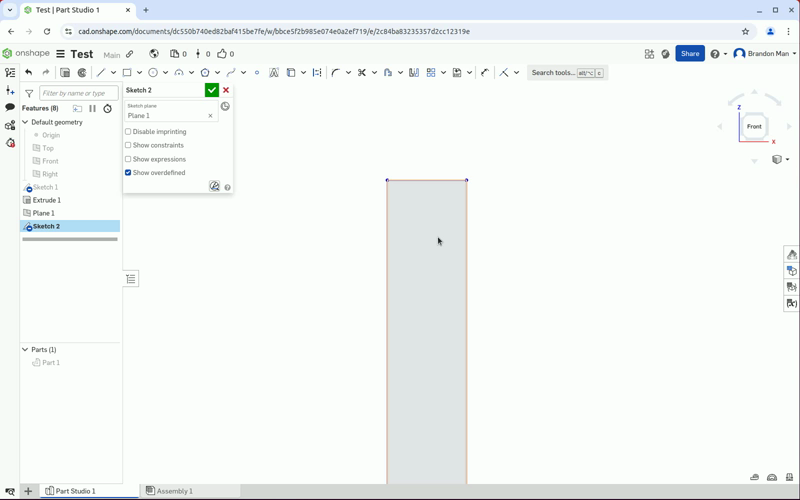
click(438, 236)
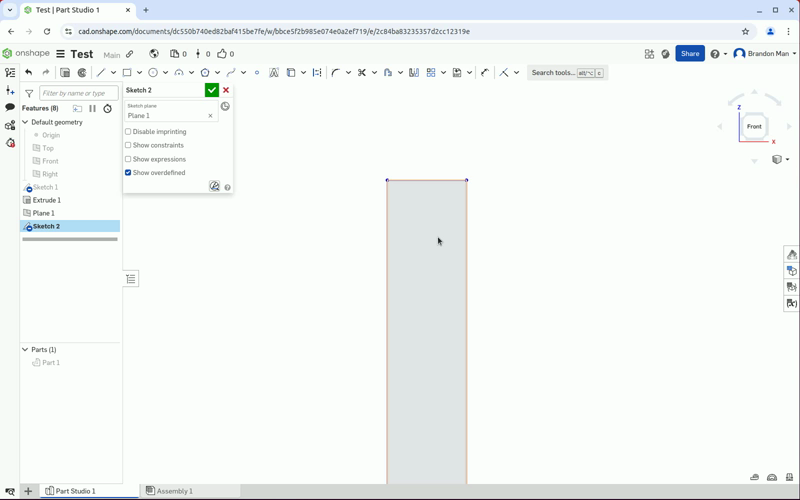
scroll(-6)
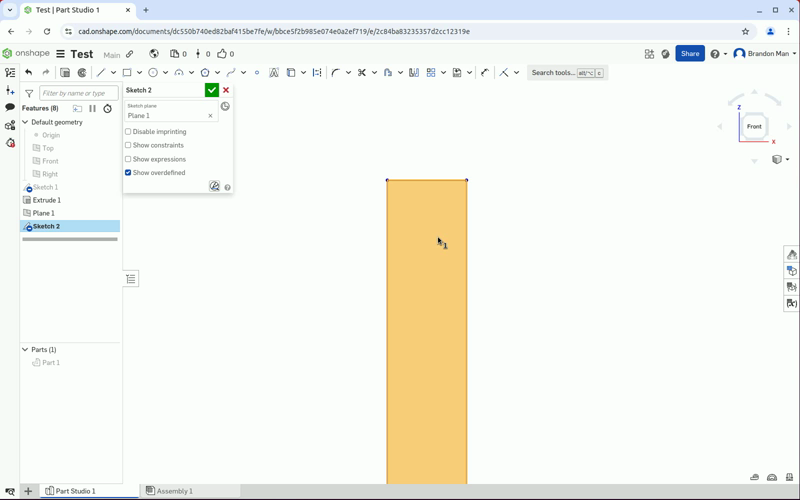
scroll(-6)
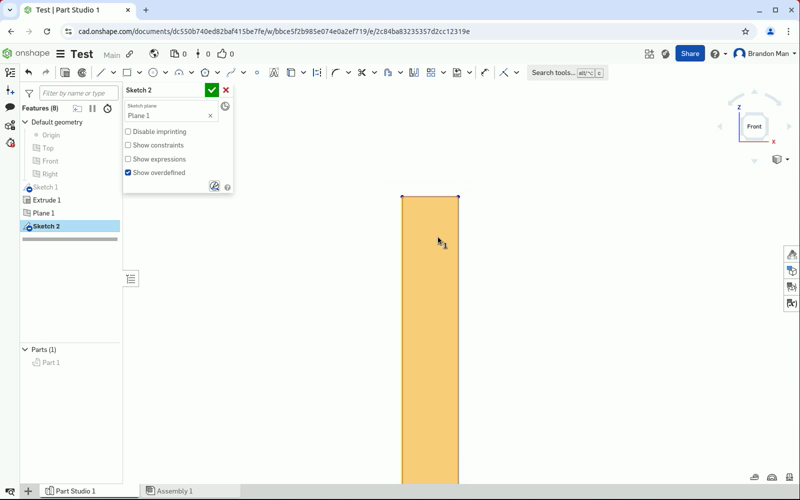
scroll(-6)
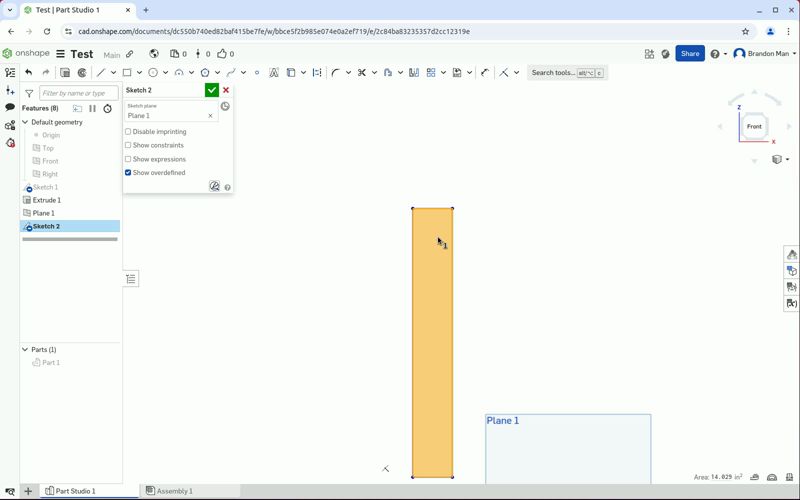
scroll(-6)
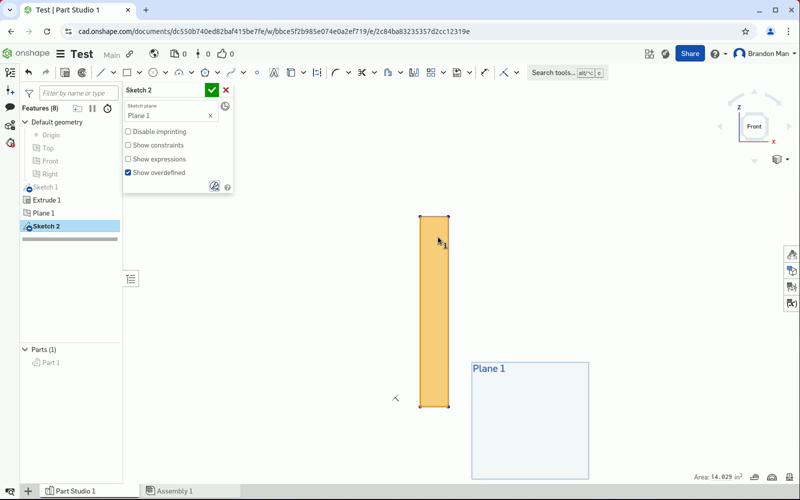
scroll(-6)
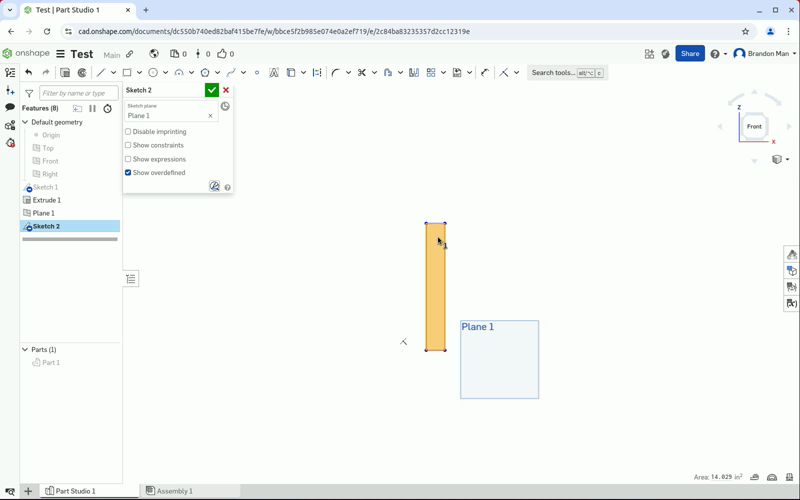
scroll(-6)
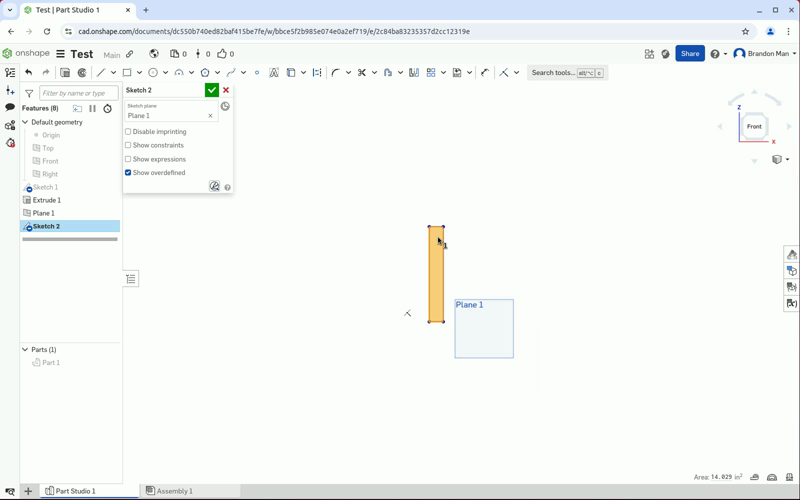
scroll(-6)
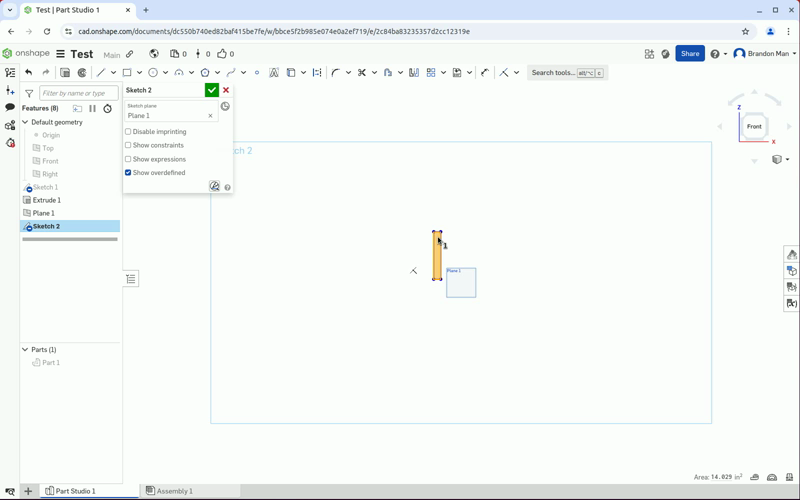
mouse_move(73, 352)
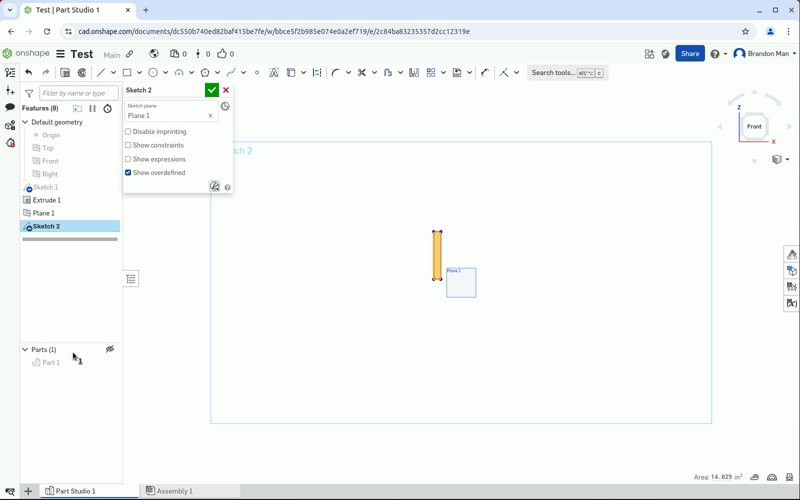
key(shift+y)
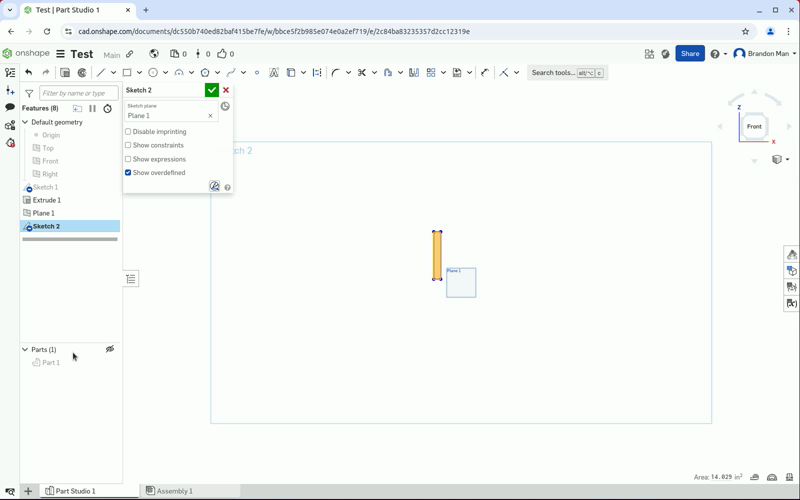
key(shift+e)
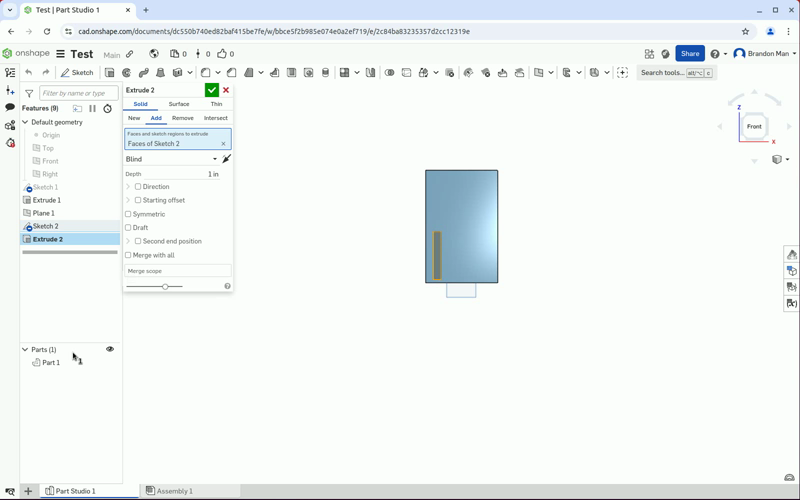
mouse_move(143, 106)
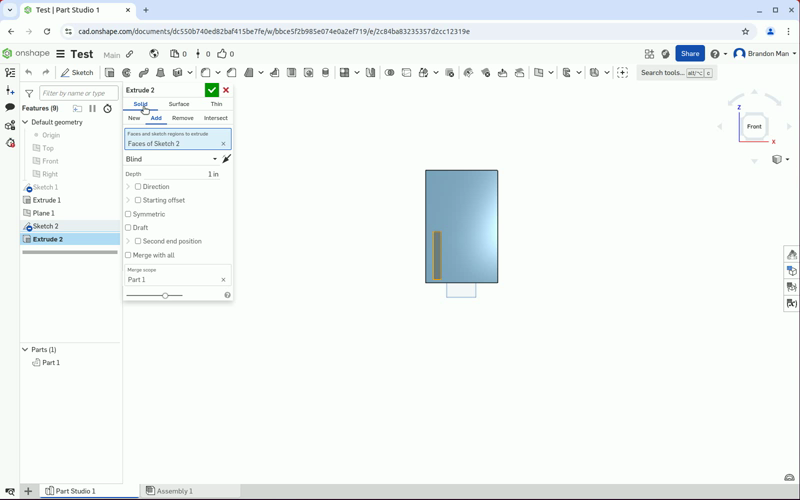
click(143, 106)
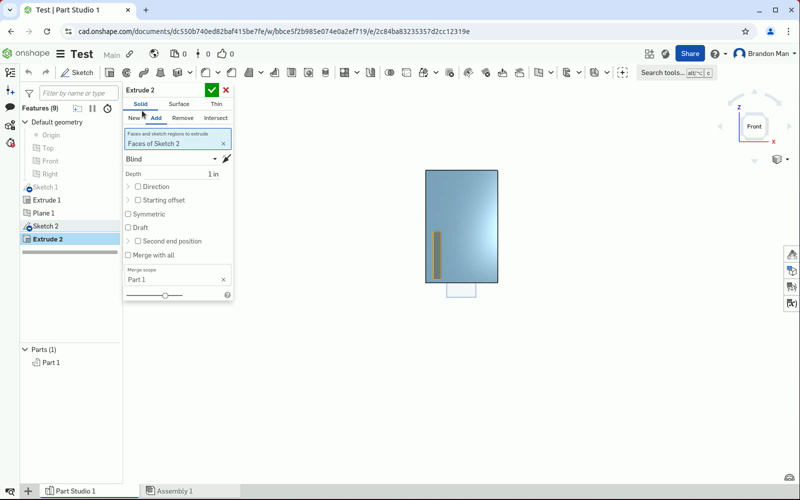
mouse_move(137, 120)
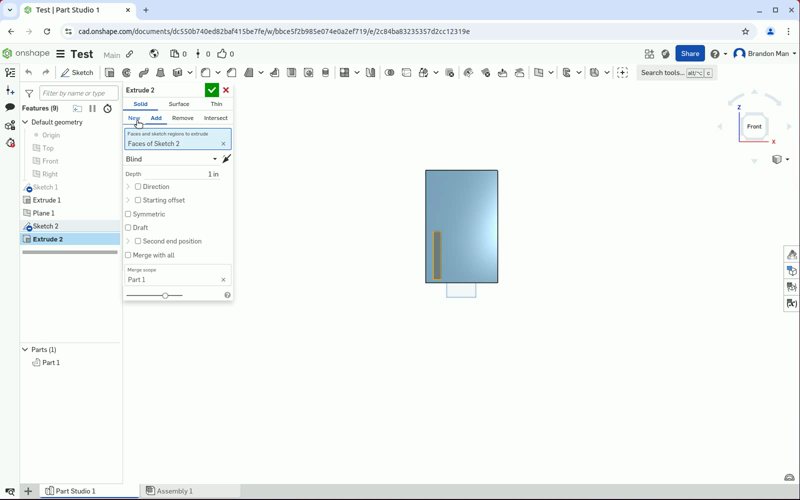
click(137, 120)
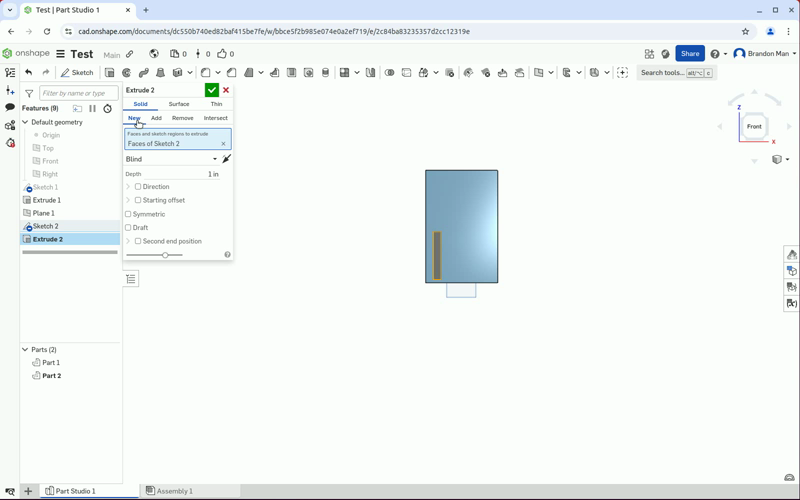
key(tab, 4)
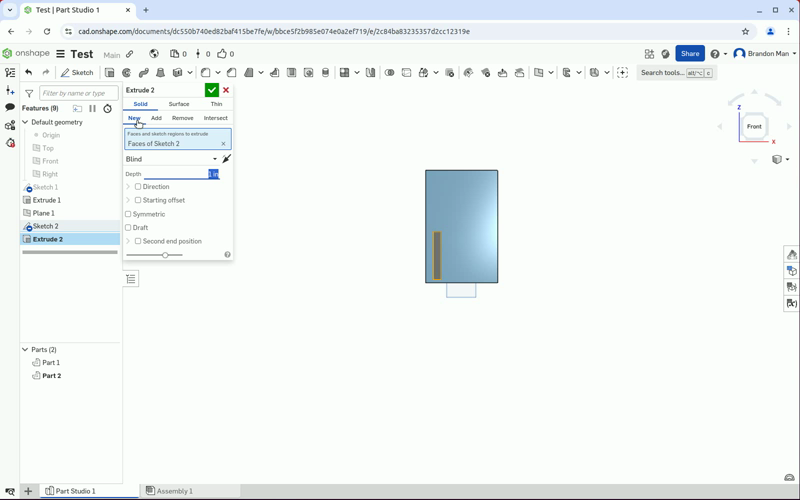
text(0.241)
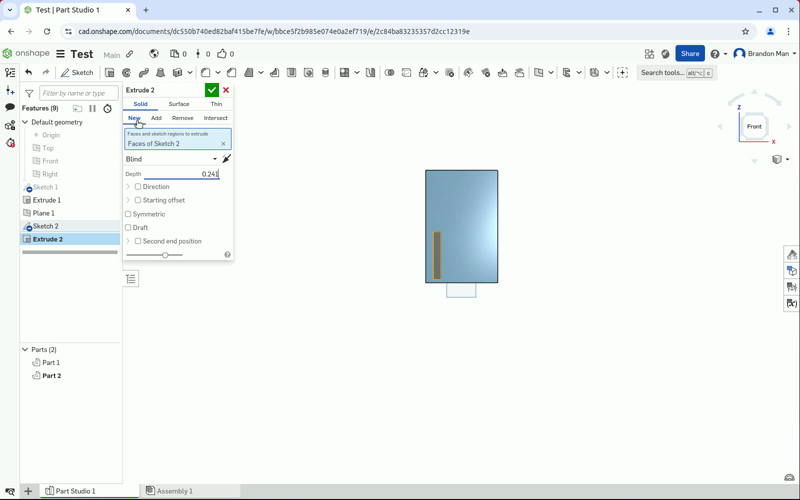
key(enter)
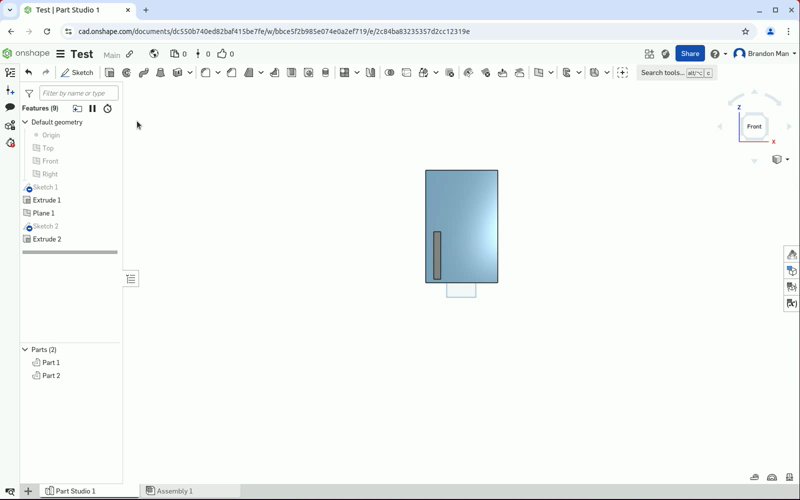
key(shift+h)
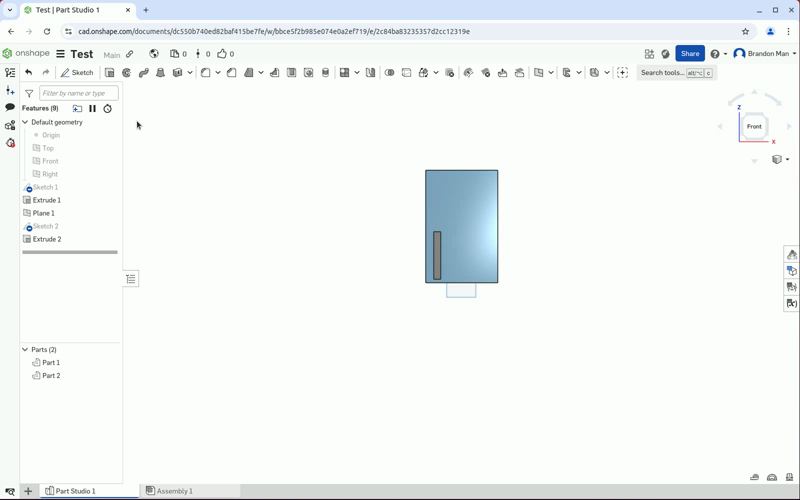
key(shift+h)
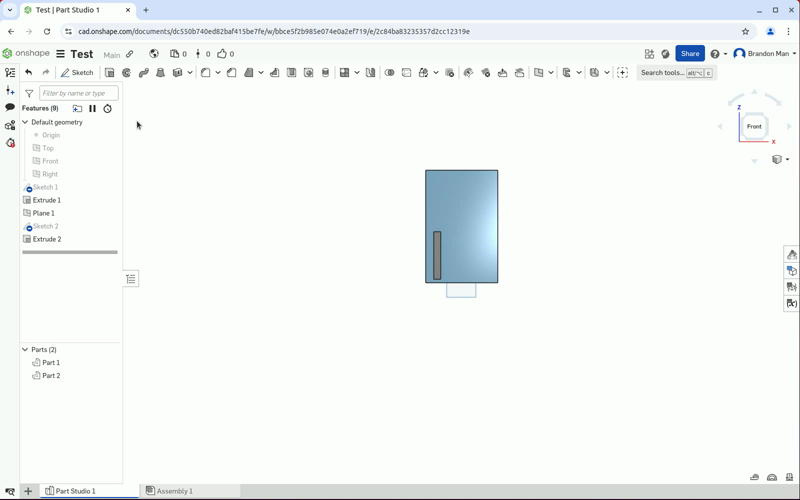
mouse_move(73, 189)
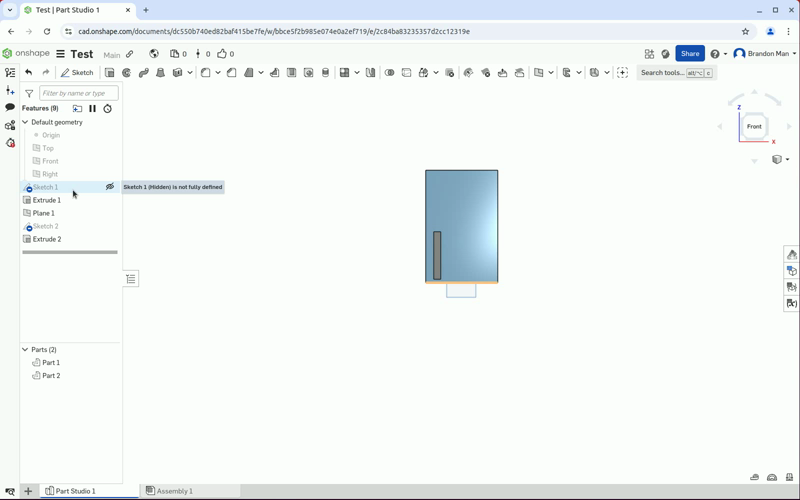
click(73, 189)
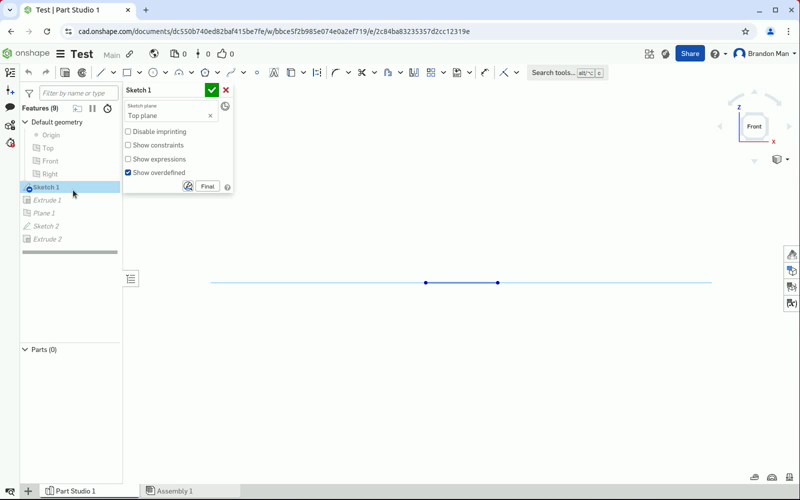
mouse_move(229, 92)
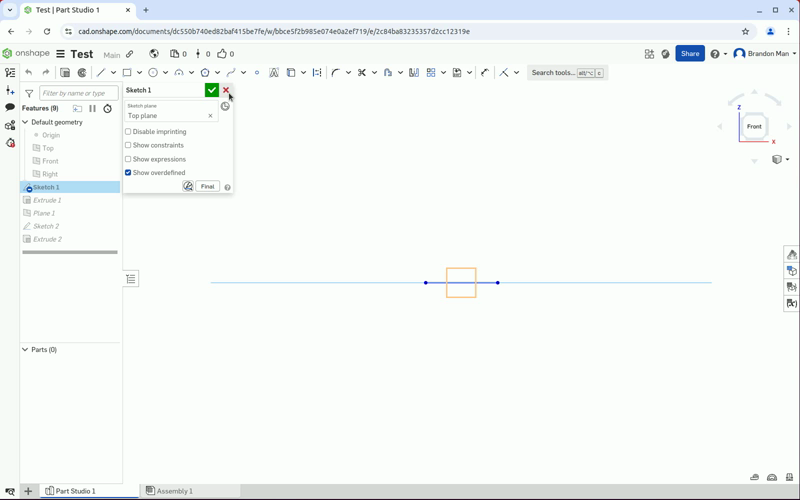
click(229, 92)
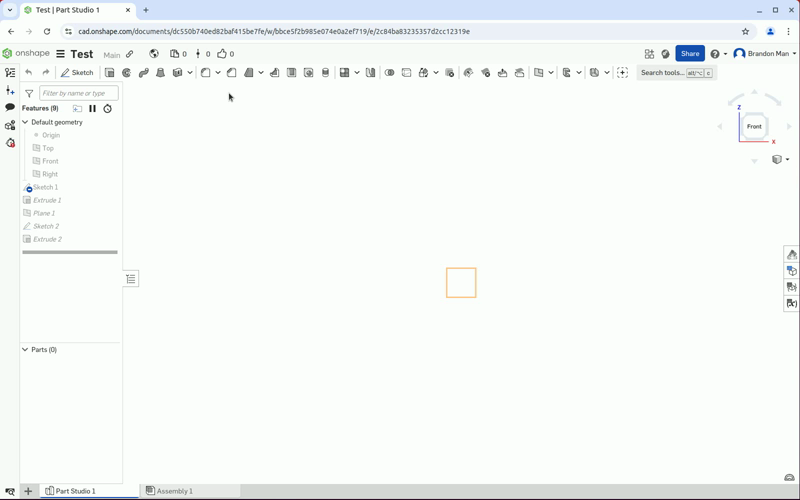
key(shift+s)
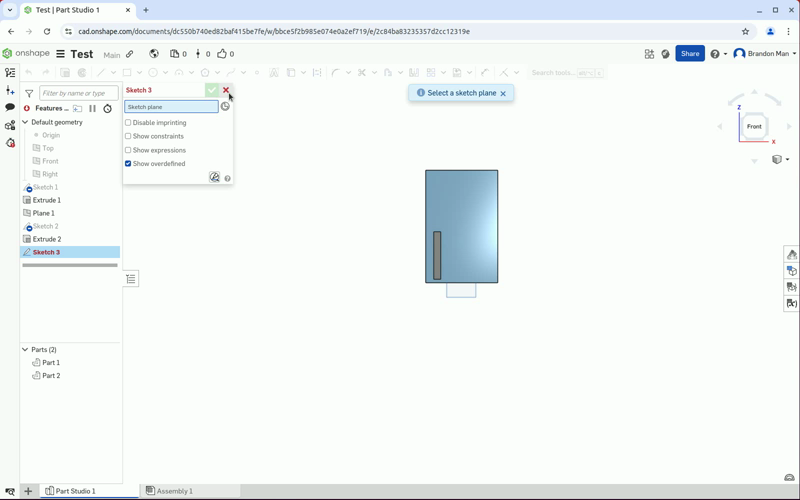
mouse_move(73, 215)
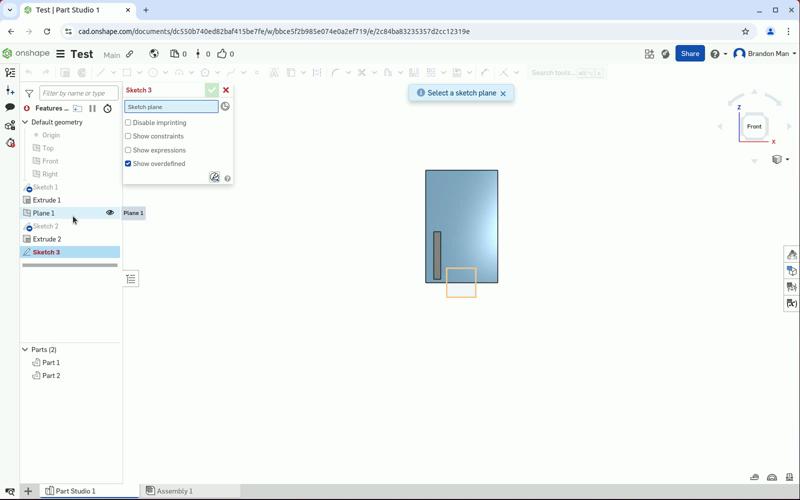
click(73, 215)
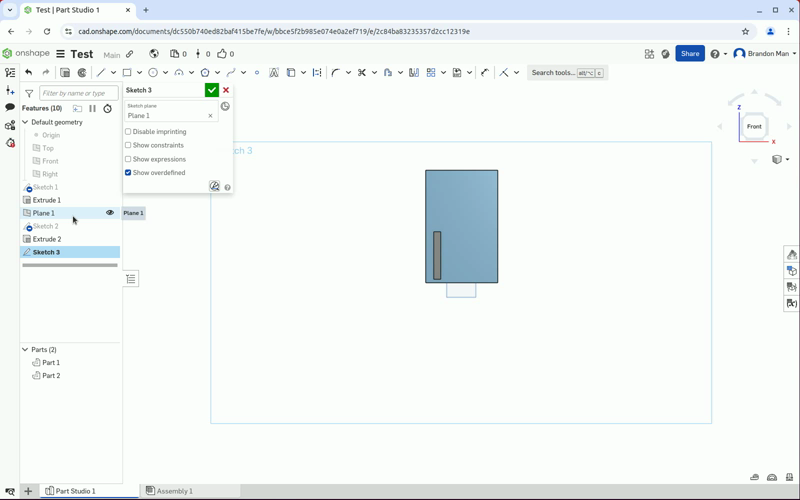
mouse_move(73, 352)
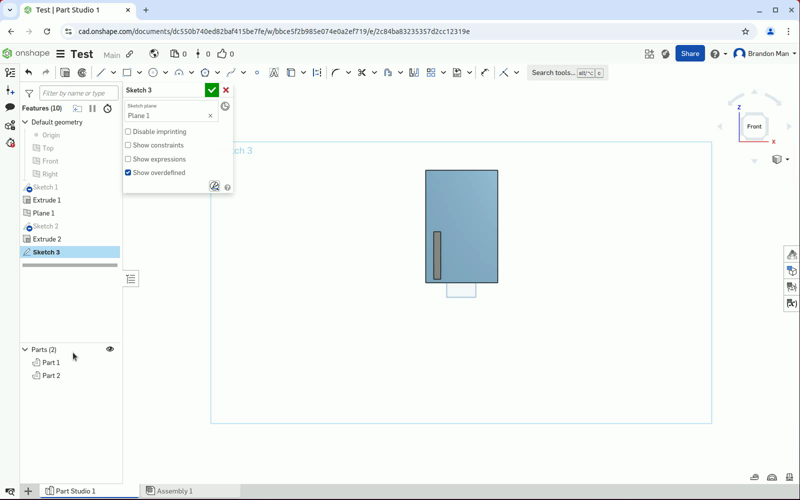
key(y)
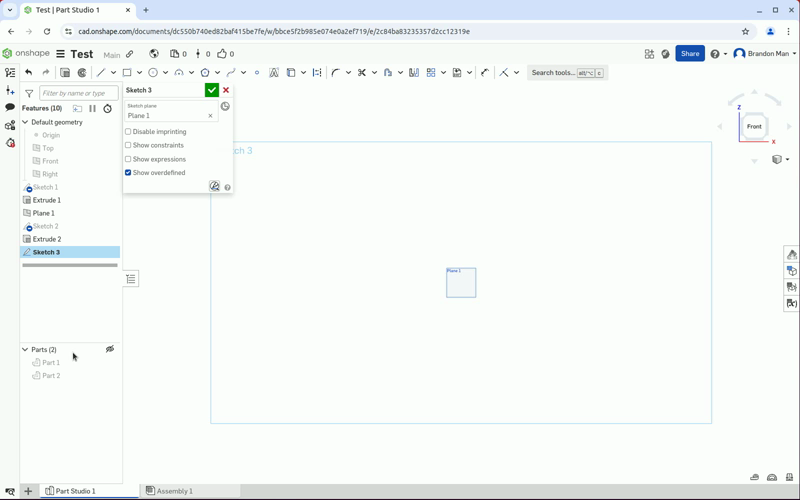
key(l)
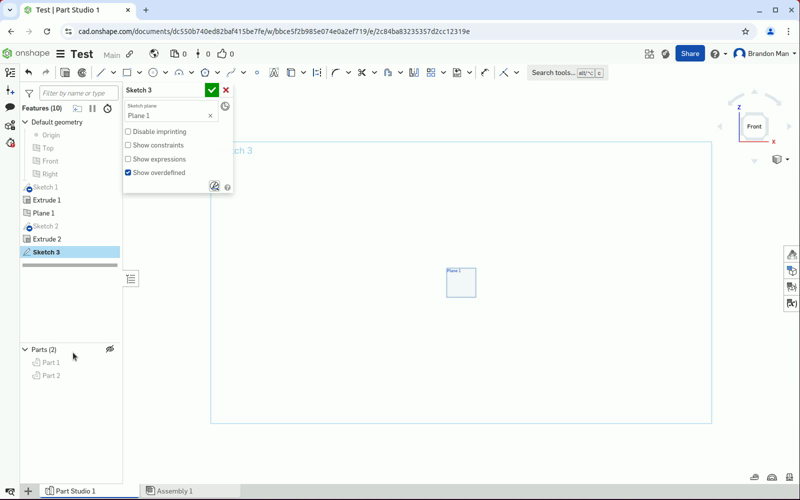
key_down(shift)
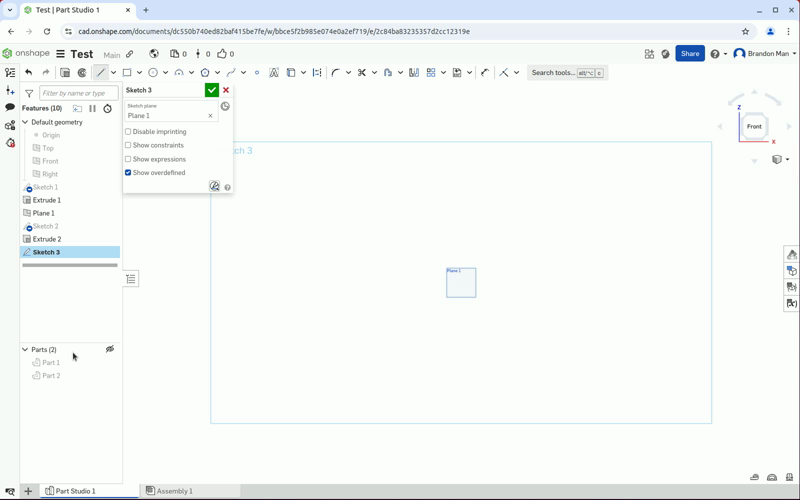
mouse_move(480, 279)
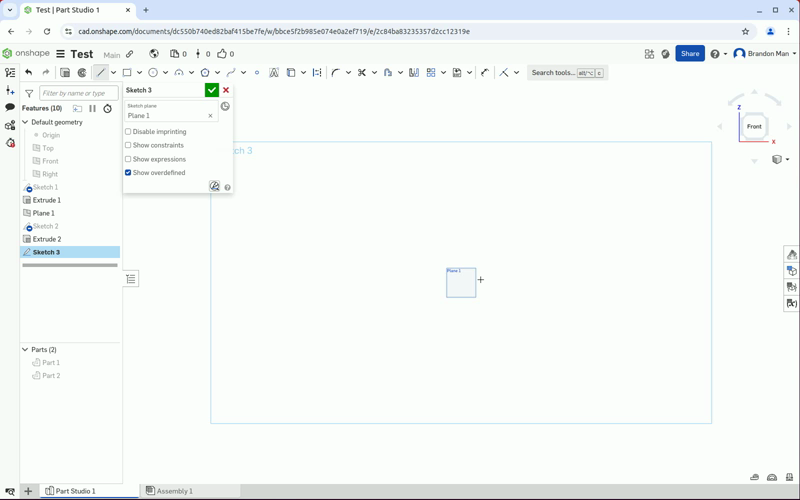
click(480, 279)
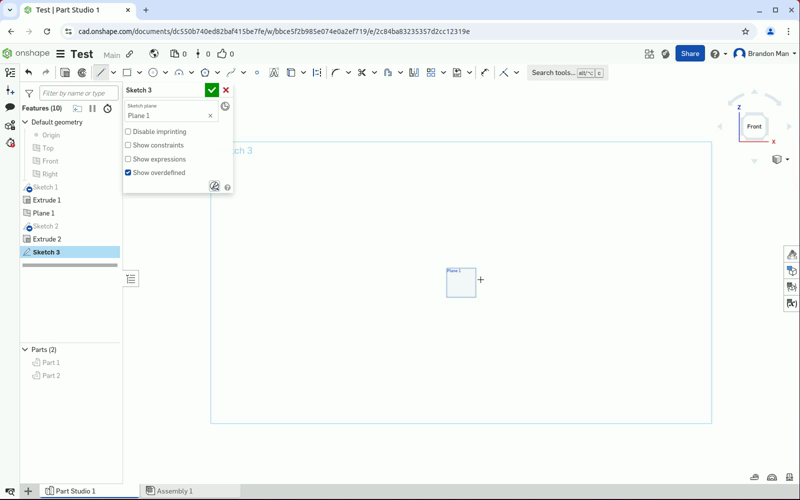
key_up(shift)
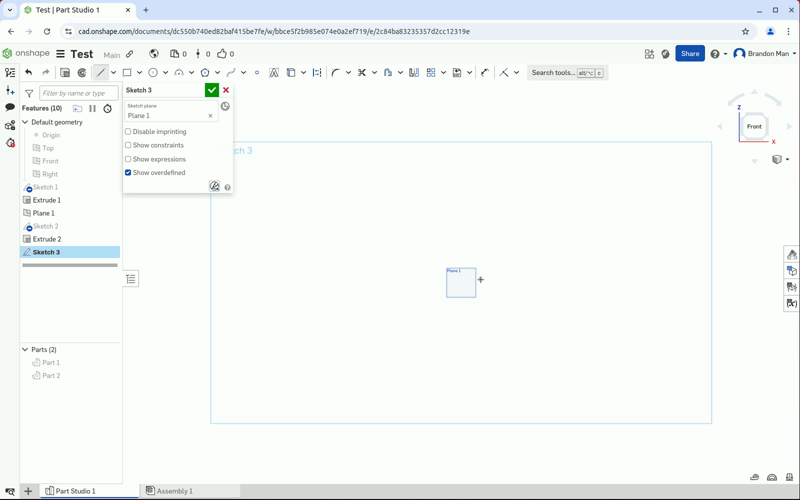
key_down(shift)
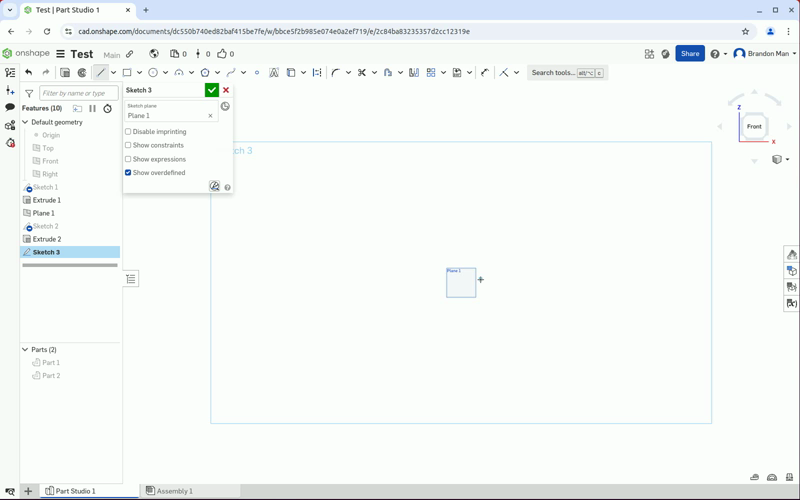
mouse_move(510, 279)
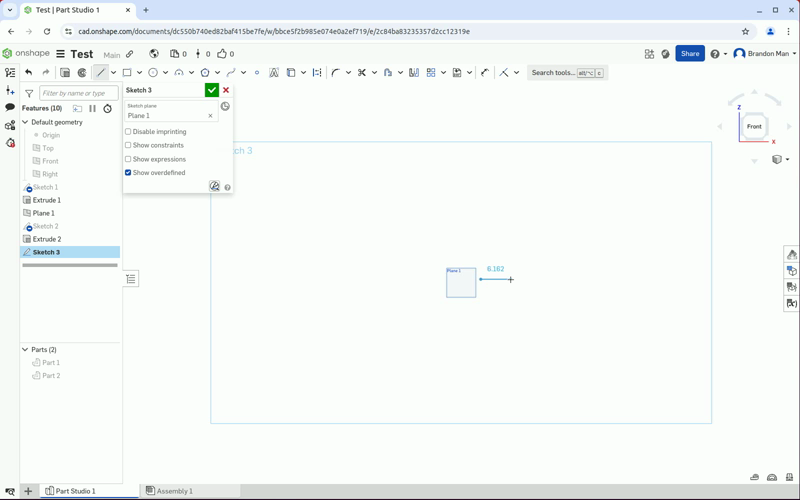
mouse_move(487, 279)
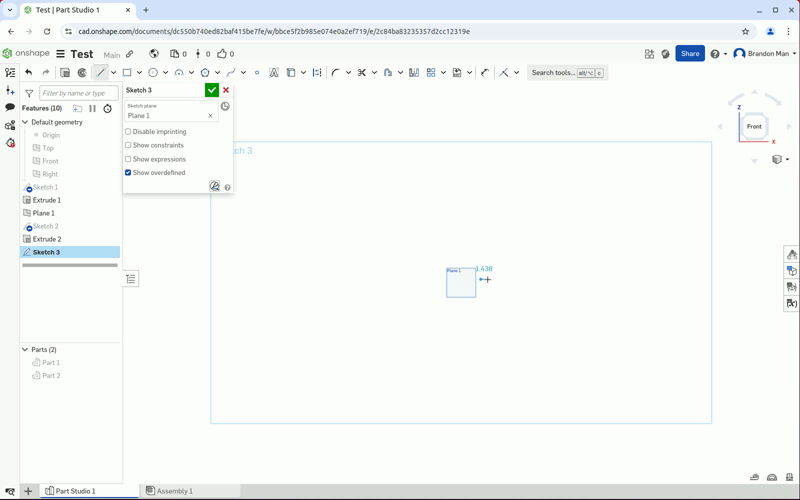
scroll(6)
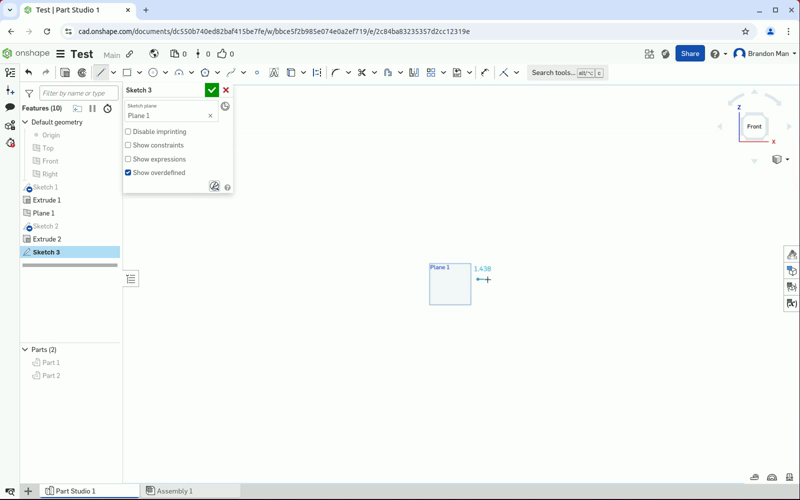
scroll(6)
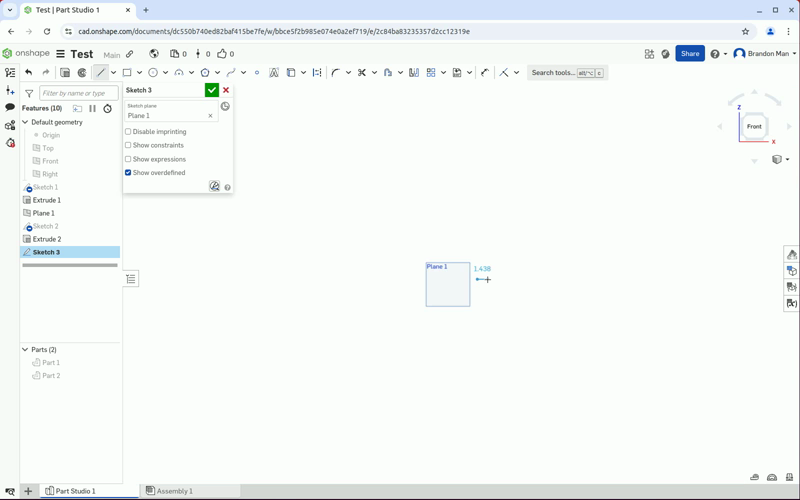
scroll(6)
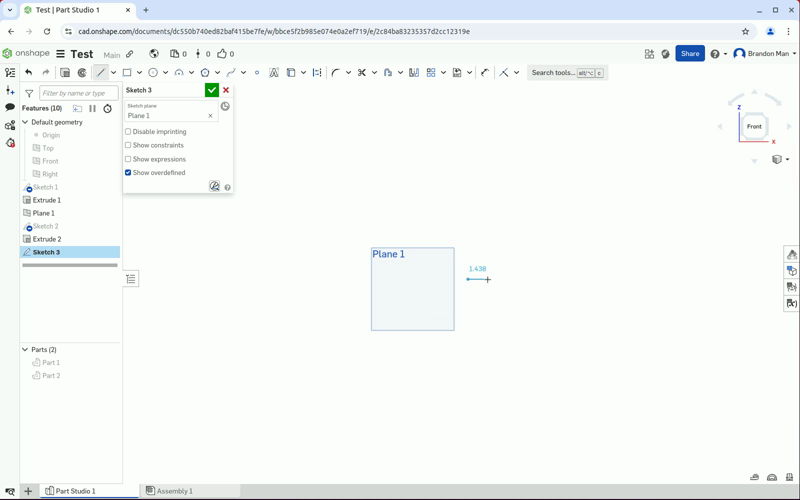
scroll(6)
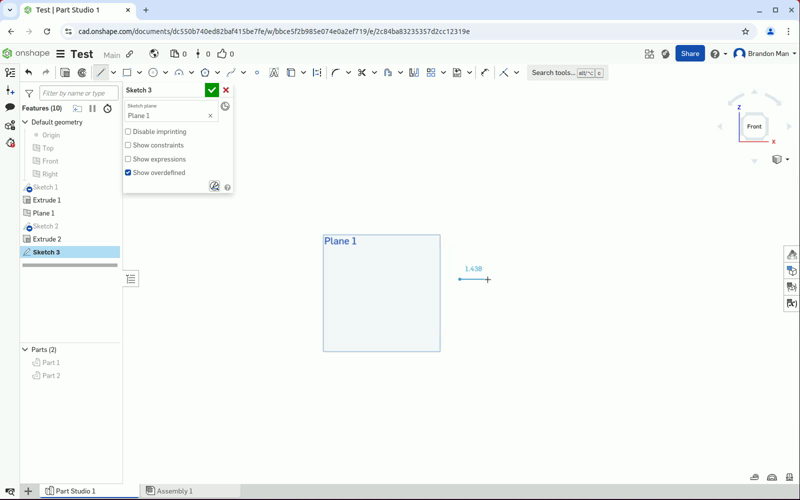
scroll(6)
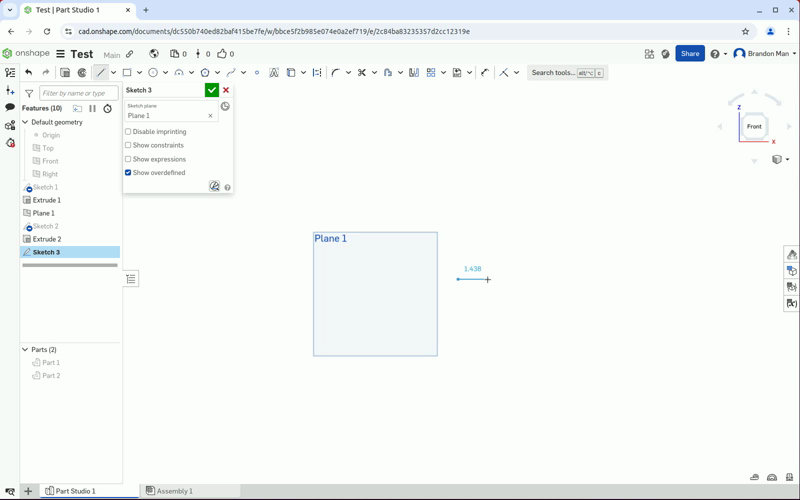
scroll(6)
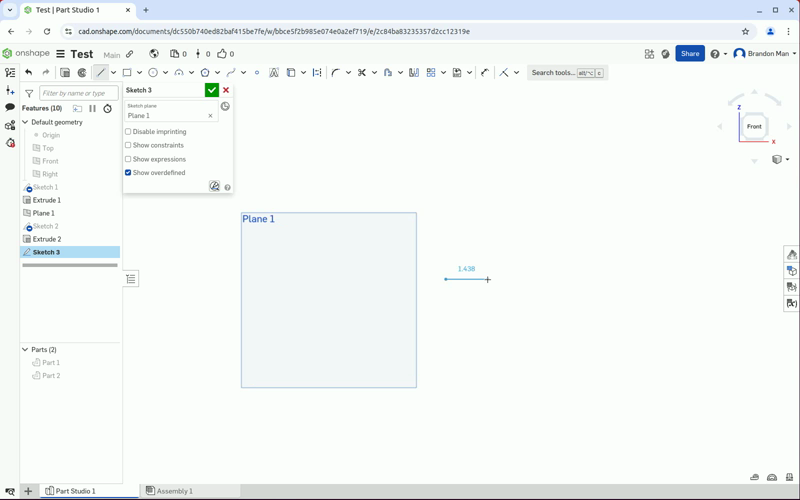
scroll(6)
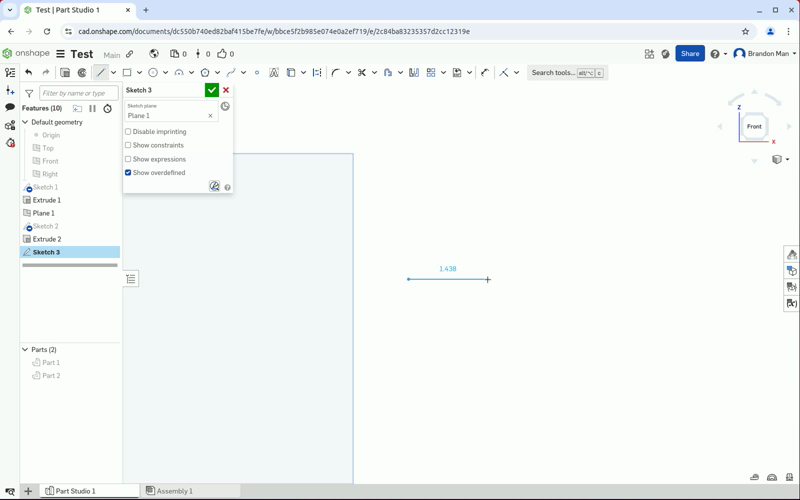
click(487, 279)
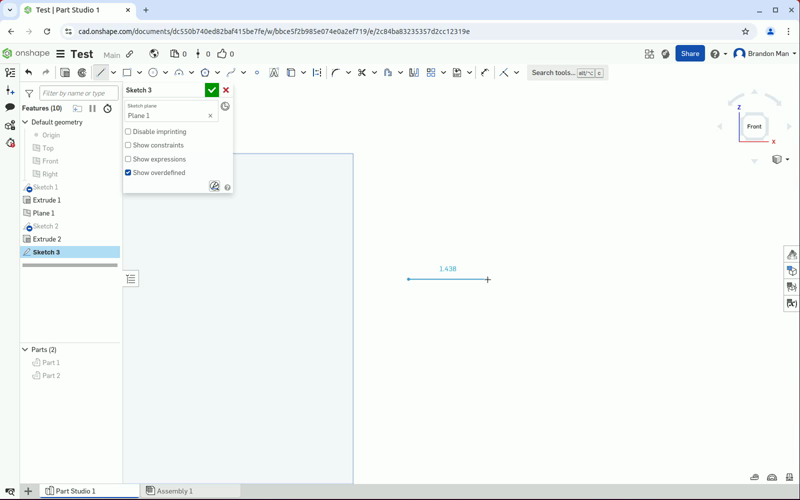
scroll(-6)
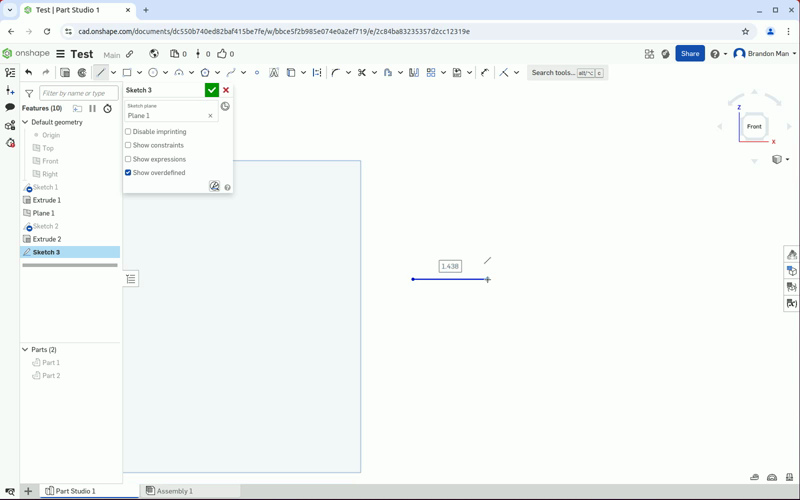
scroll(-6)
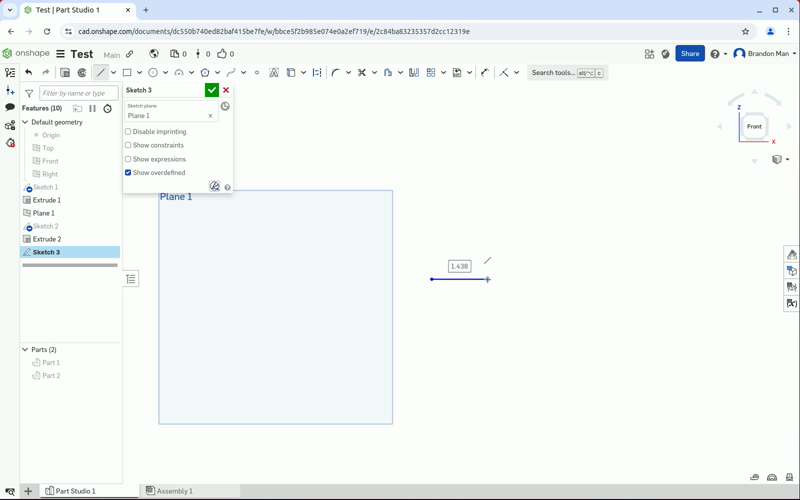
scroll(-6)
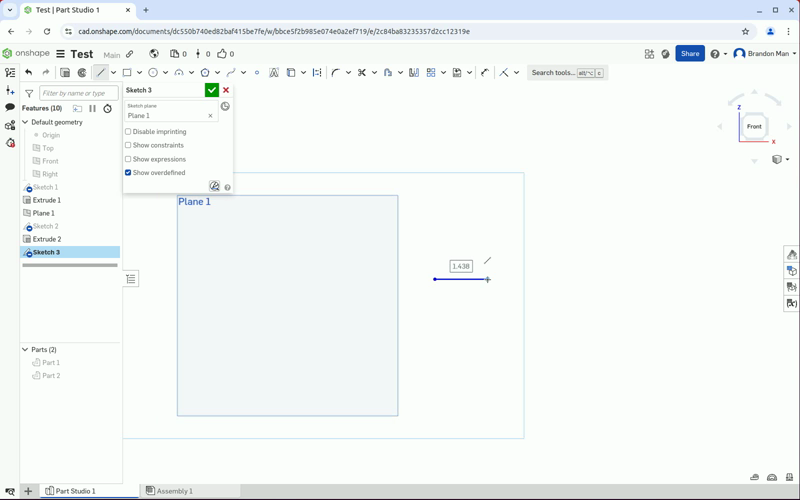
scroll(-6)
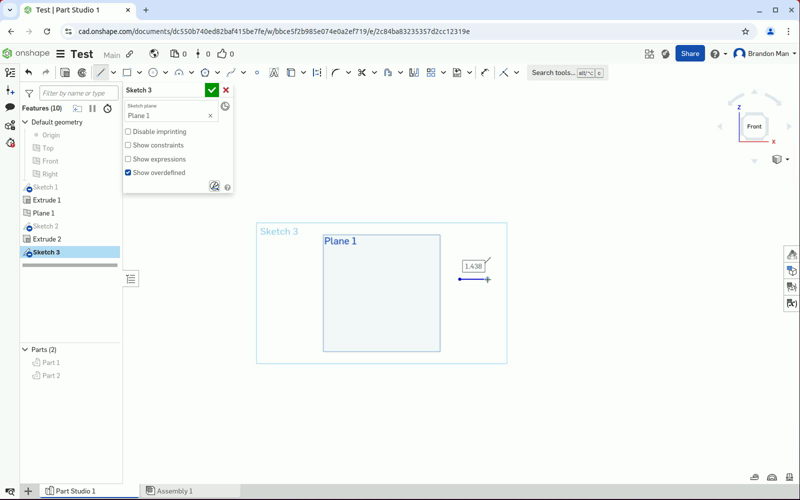
scroll(-6)
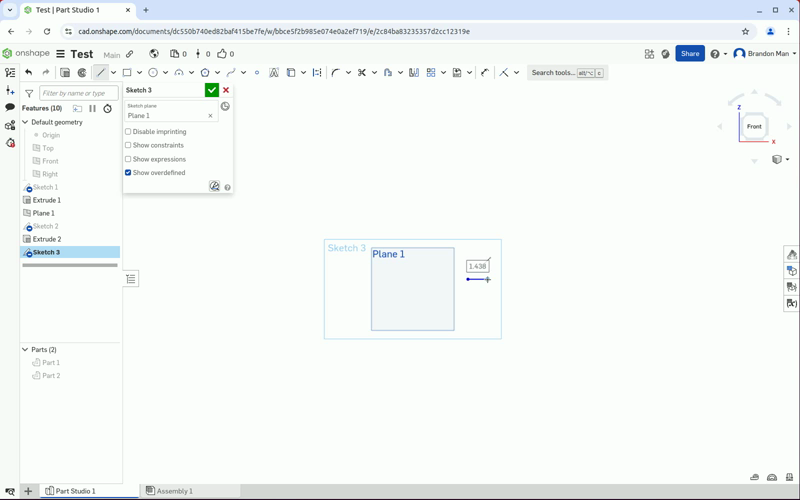
scroll(-6)
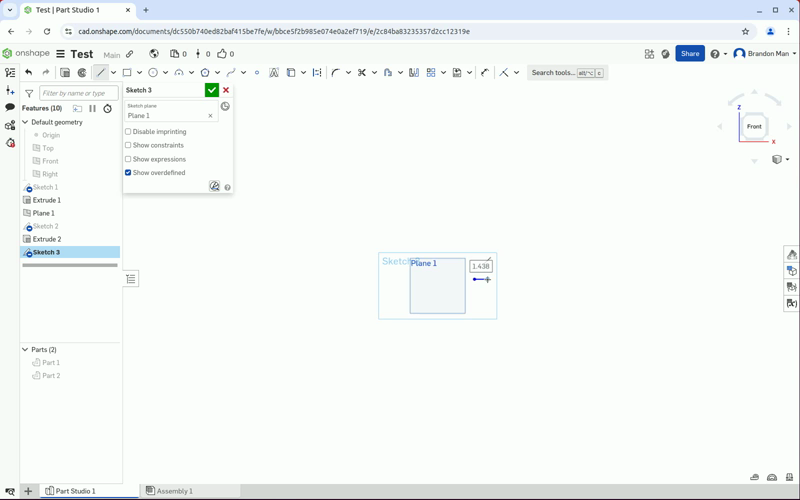
scroll(-6)
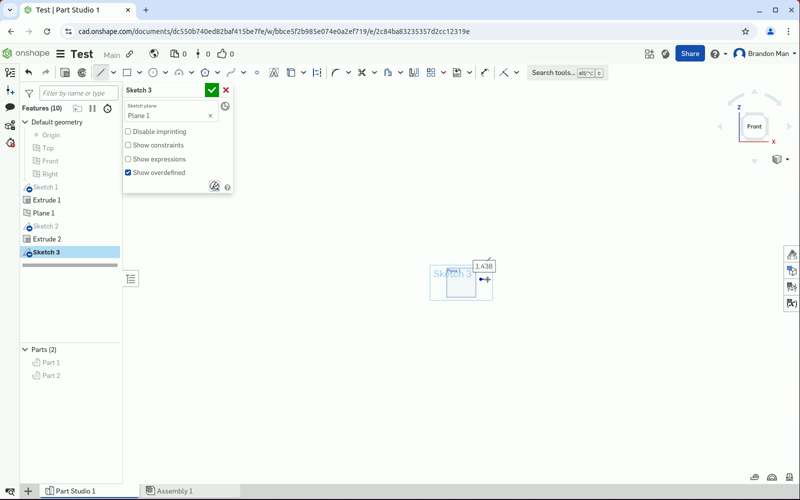
key_up(shift)
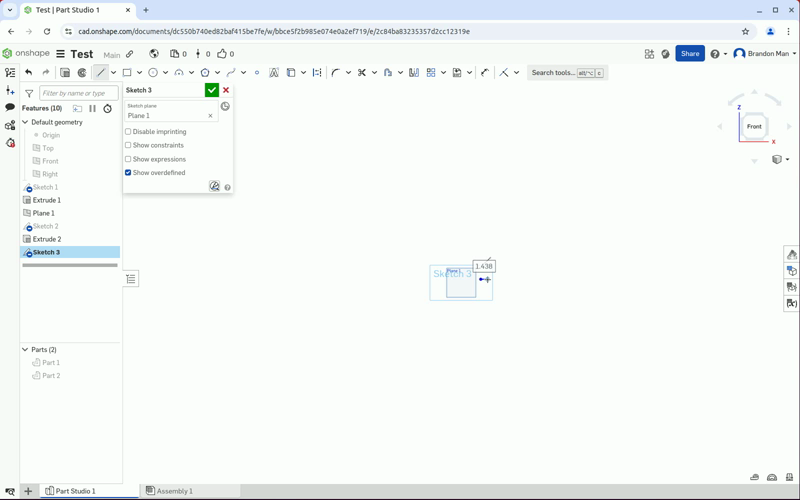
key_down(shift)
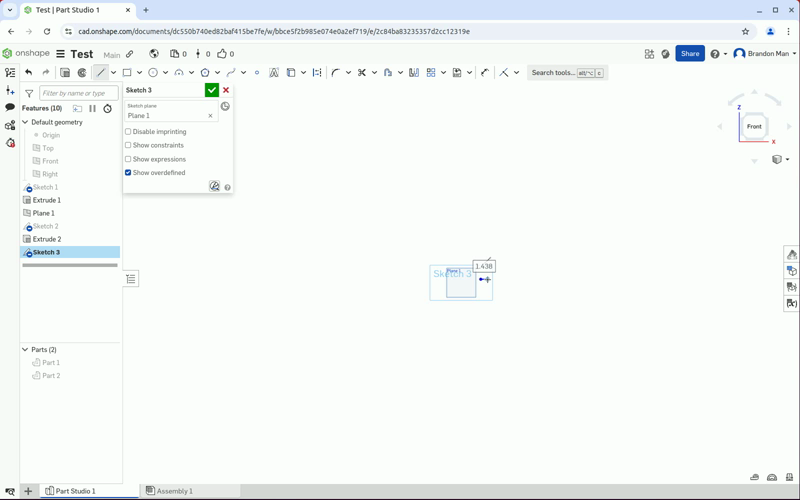
mouse_move(517, 279)
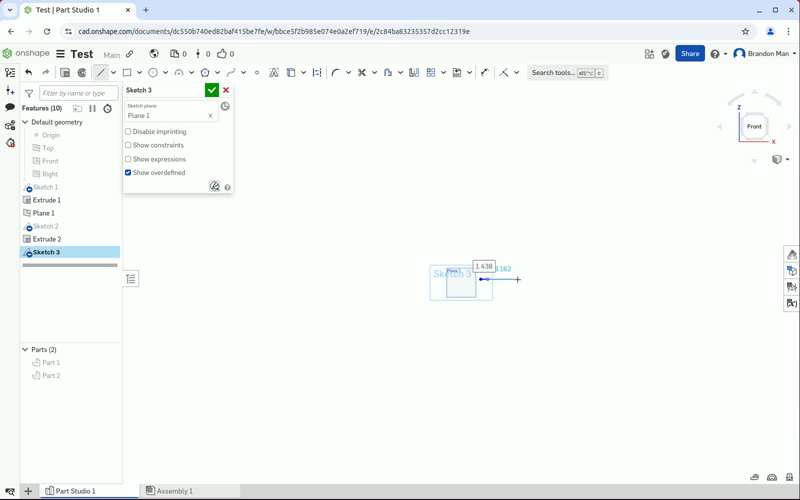
mouse_move(487, 231)
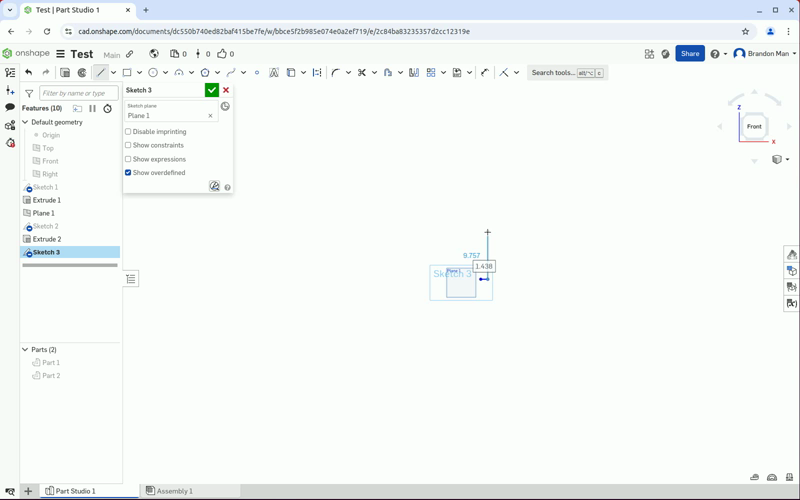
click(487, 231)
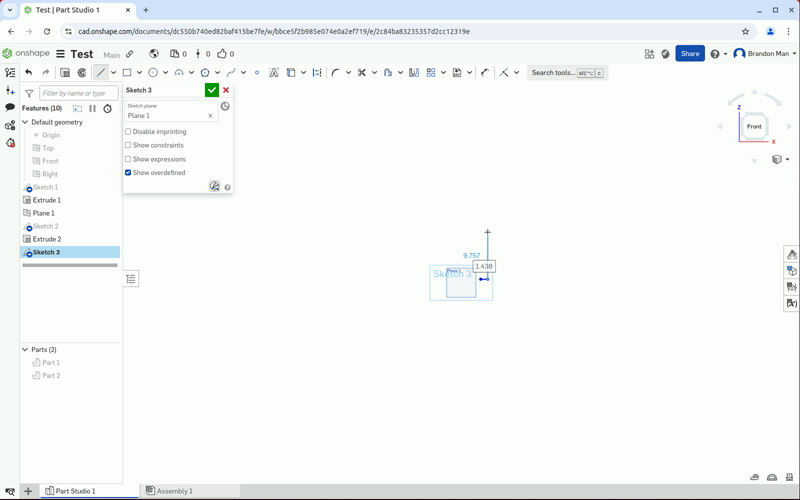
key_up(shift)
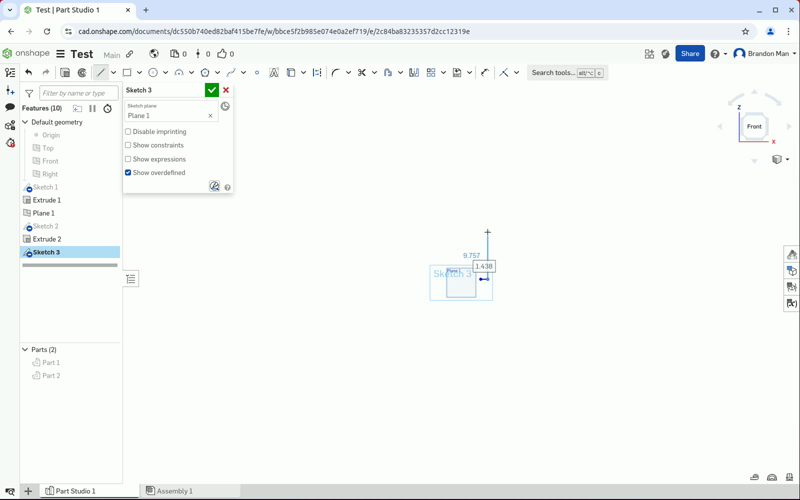
key_down(shift)
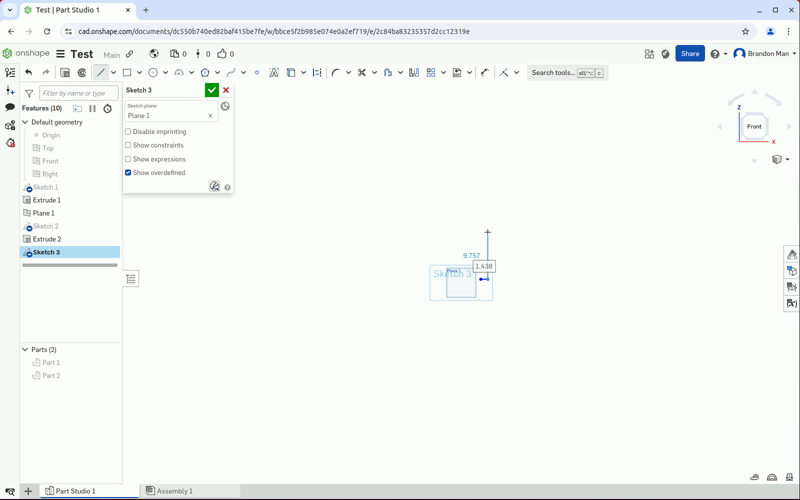
mouse_move(517, 231)
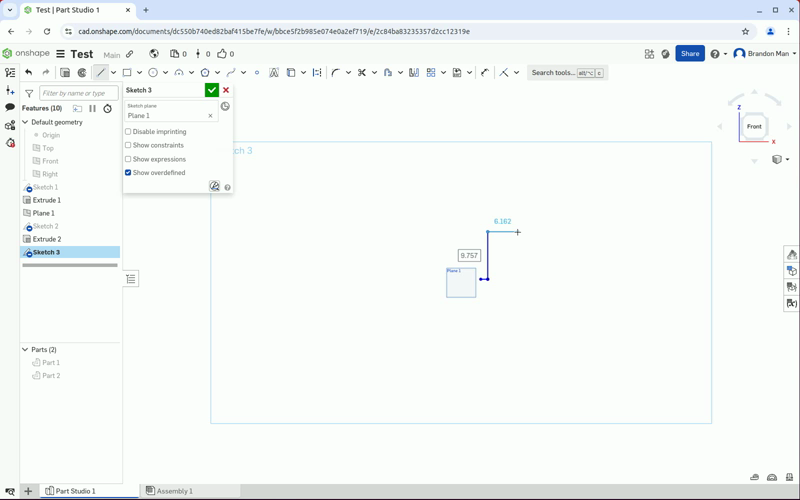
mouse_move(480, 231)
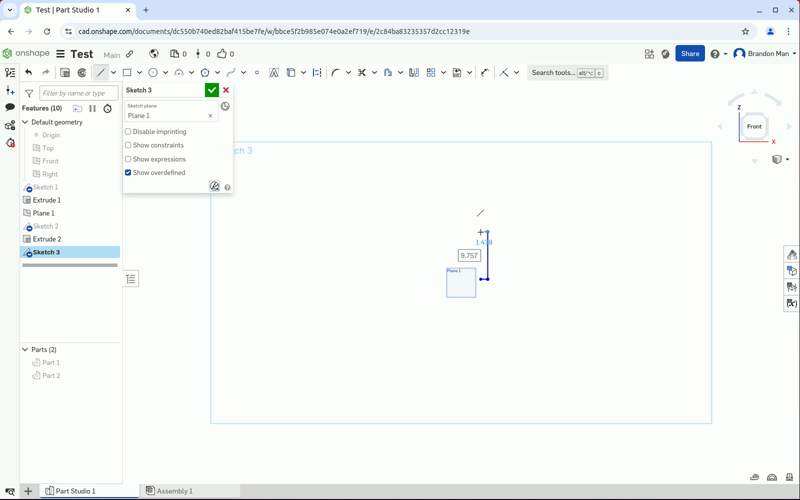
scroll(6)
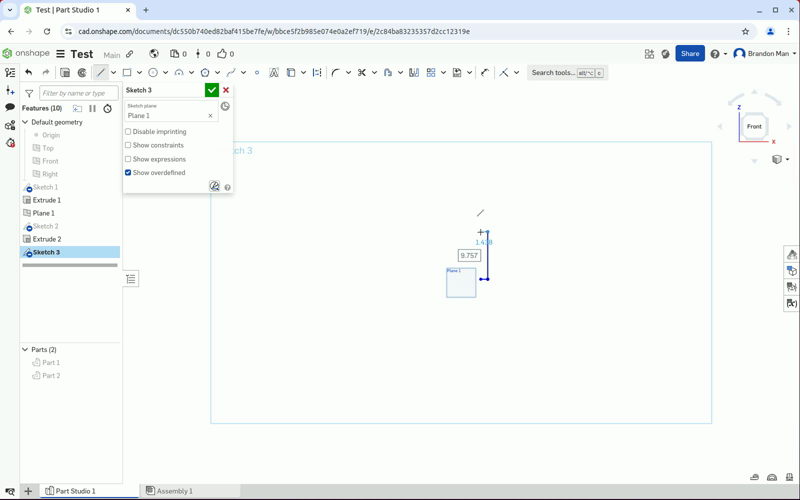
scroll(6)
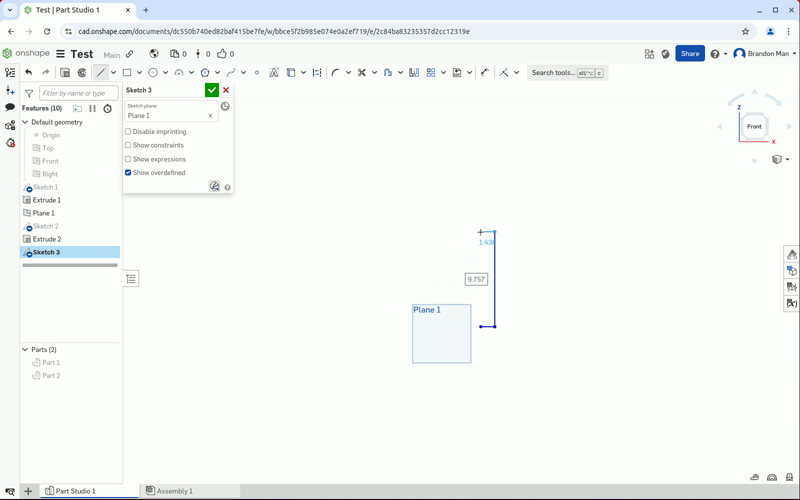
scroll(6)
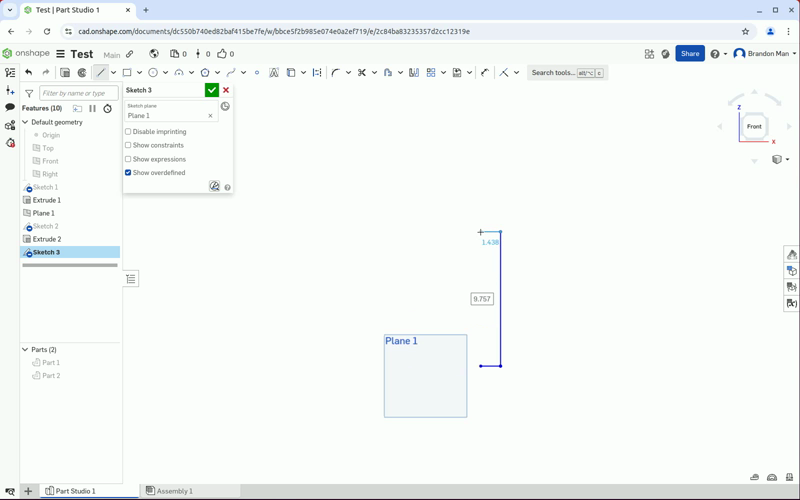
scroll(6)
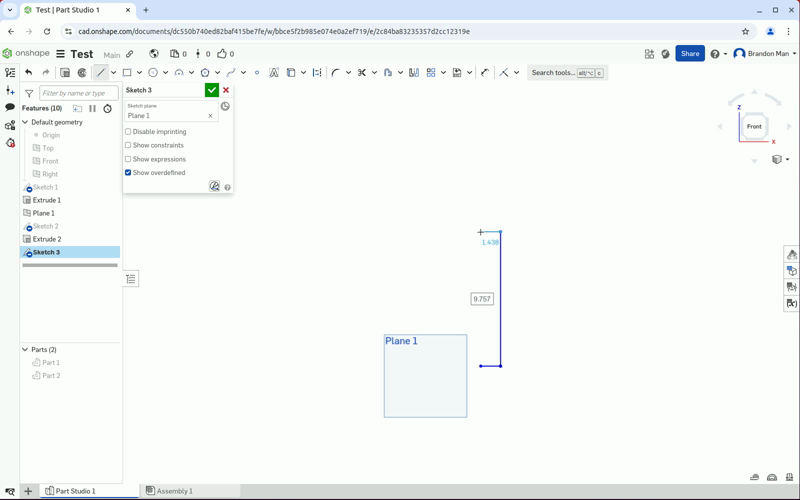
scroll(6)
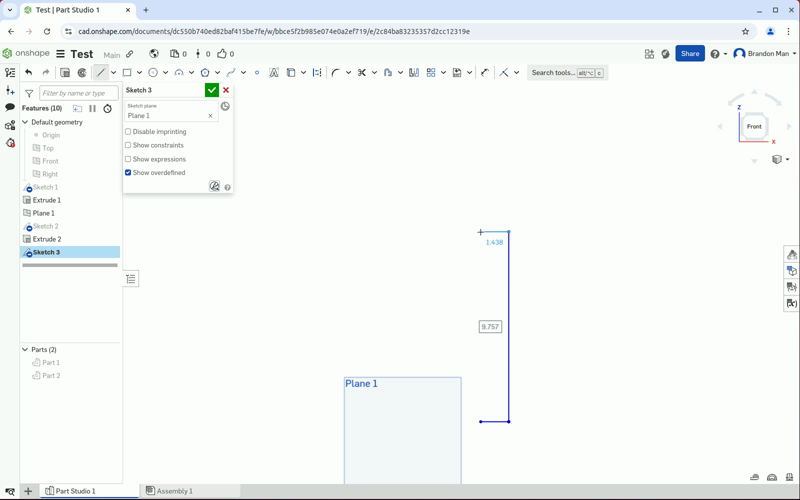
scroll(6)
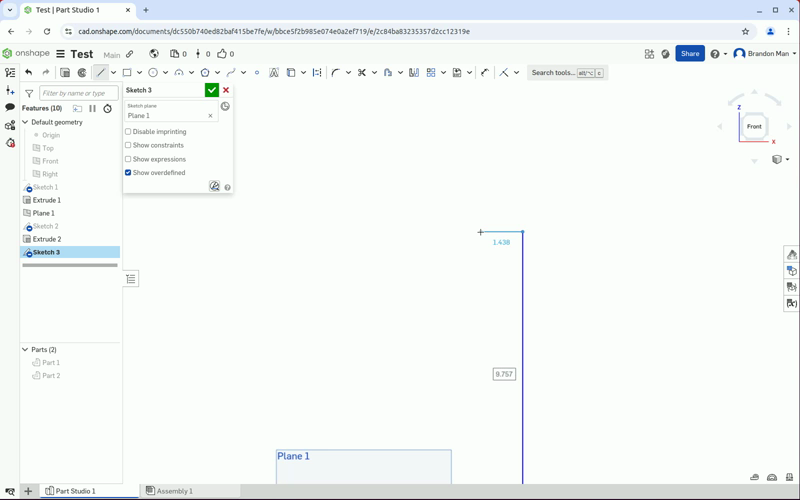
scroll(6)
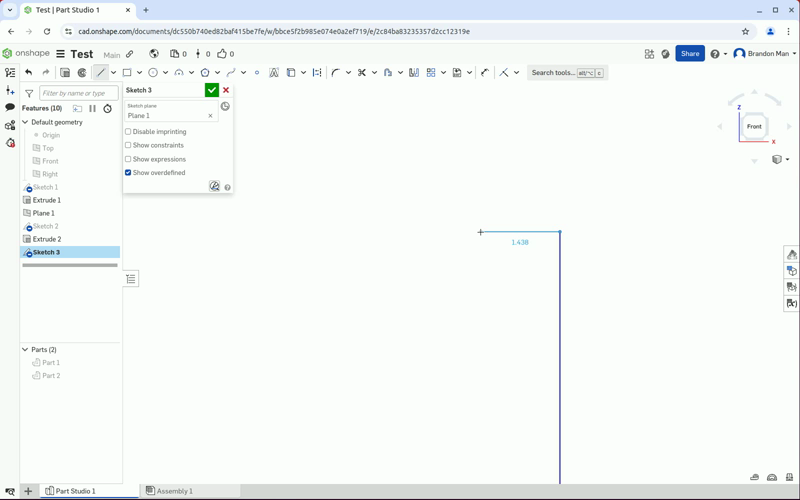
click(480, 231)
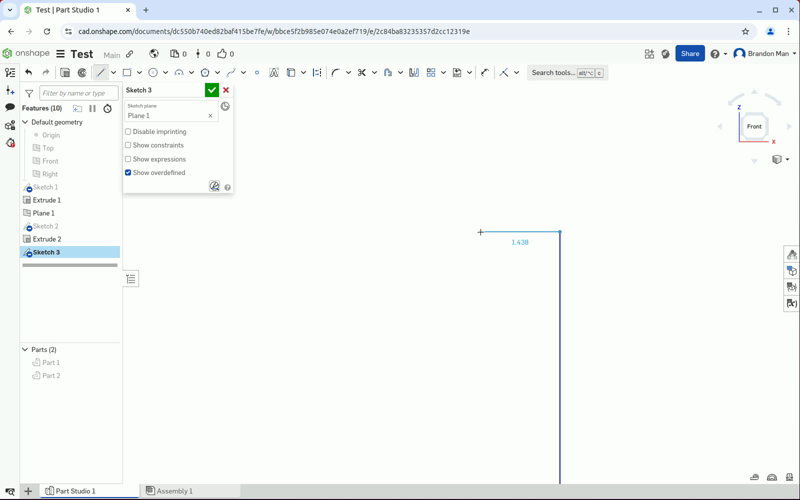
scroll(-6)
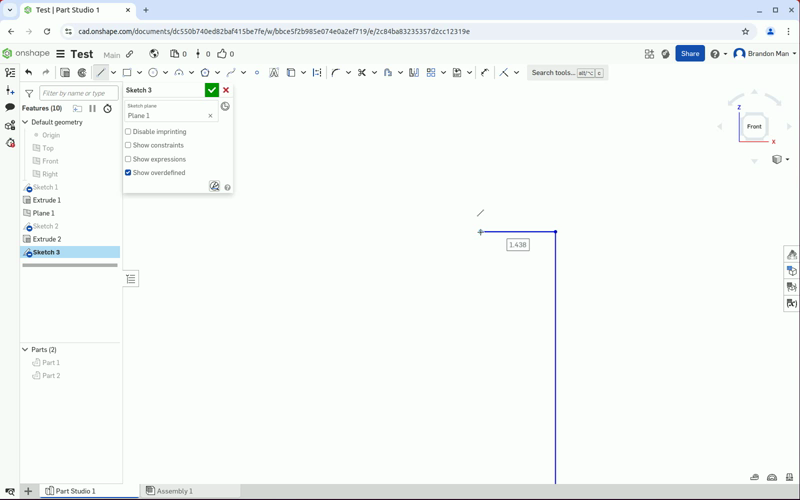
scroll(-6)
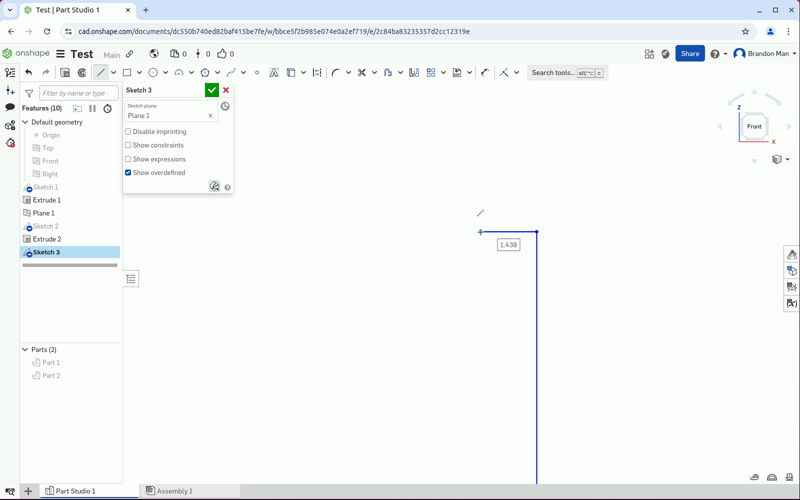
scroll(-6)
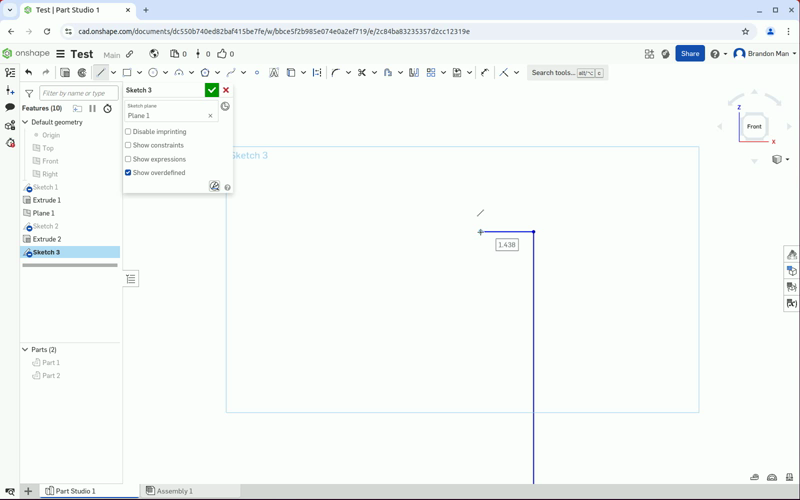
scroll(-6)
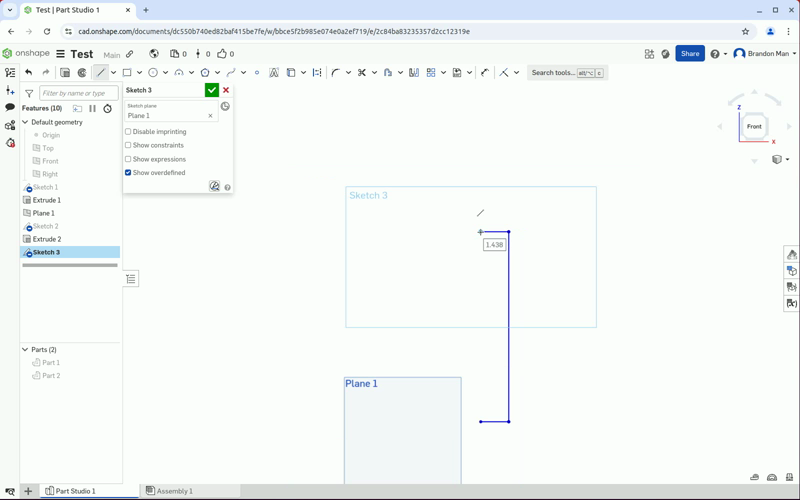
scroll(-6)
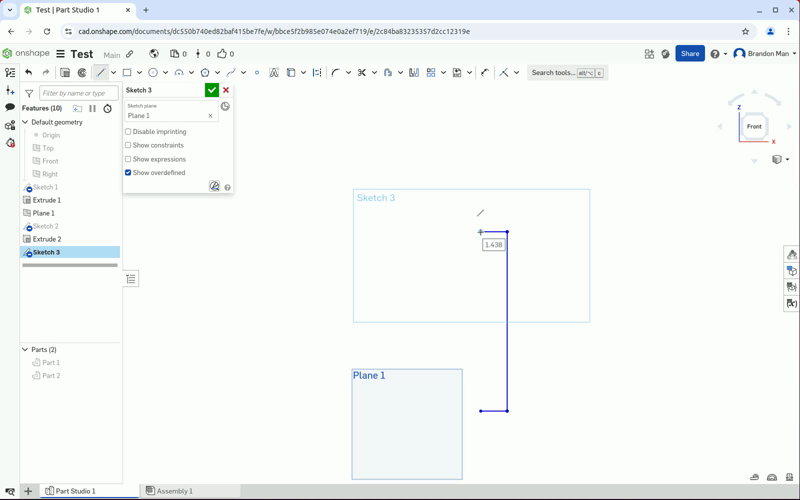
scroll(-6)
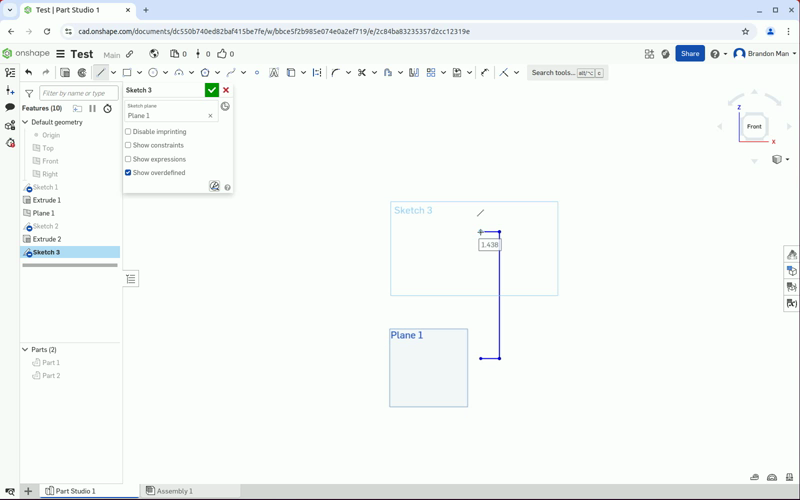
scroll(-6)
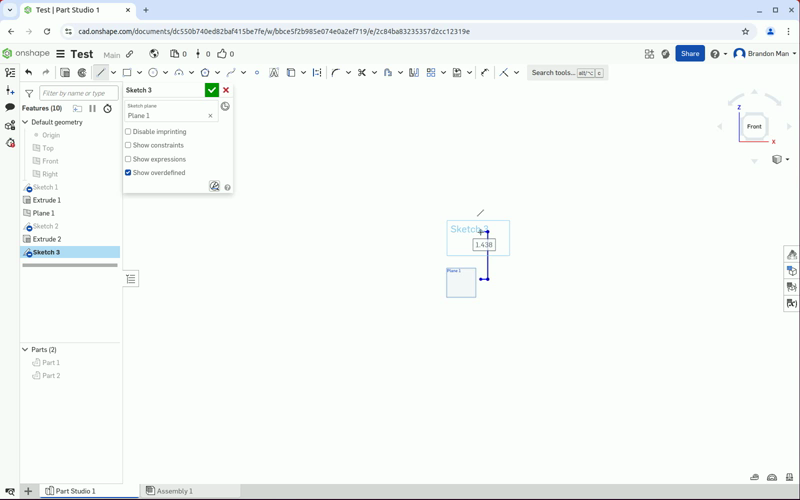
key_up(shift)
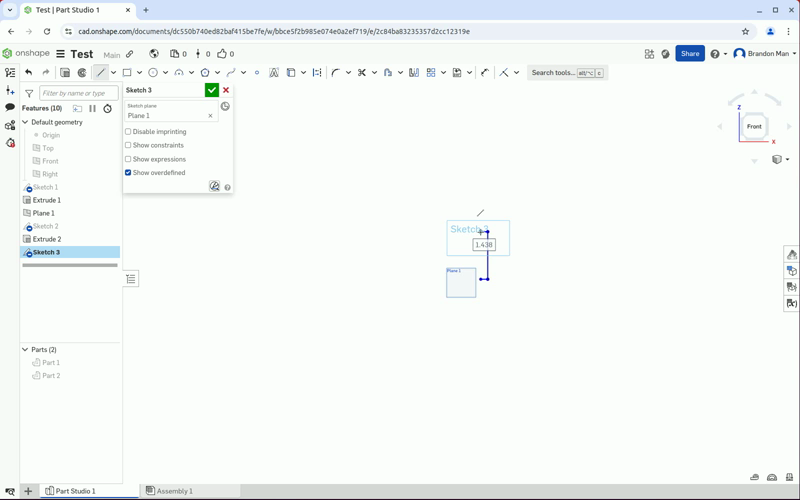
mouse_move(510, 231)
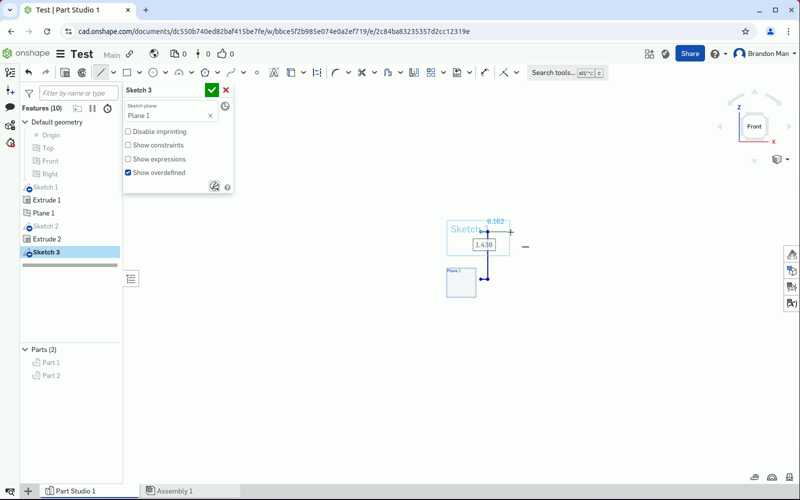
key_down(shift)
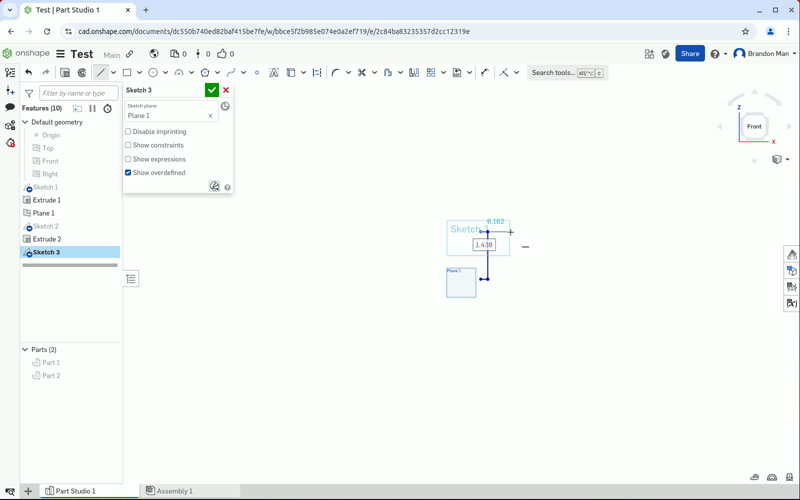
mouse_move(480, 279)
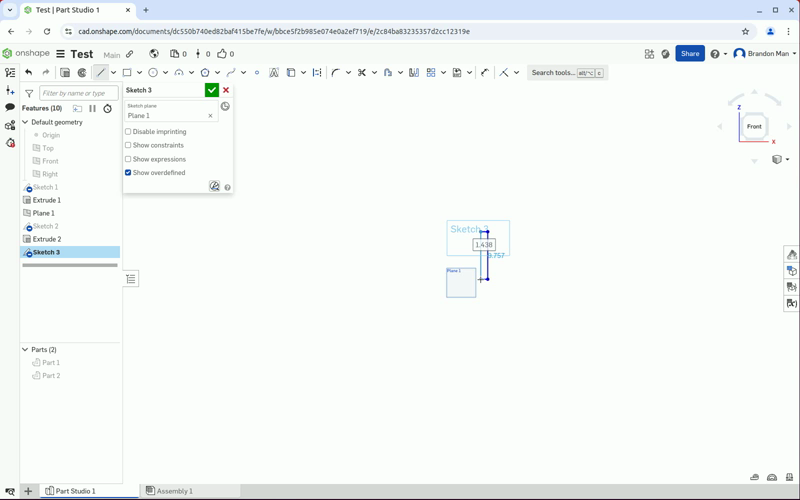
key_up(shift)
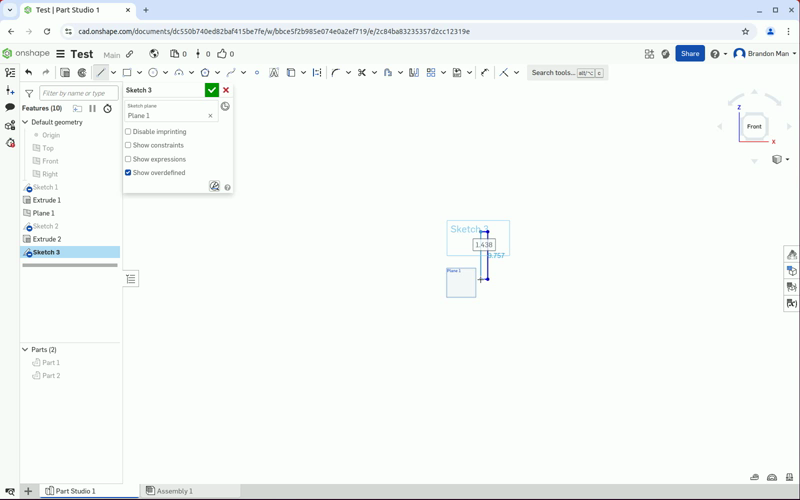
click(480, 279)
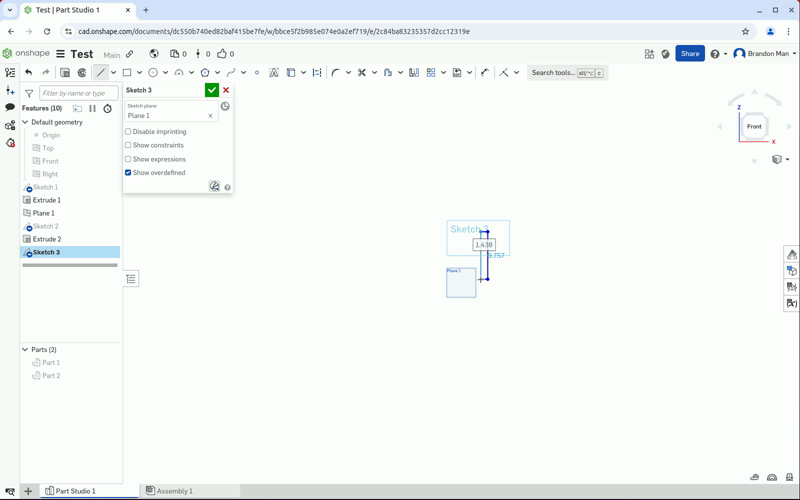
key(esc)
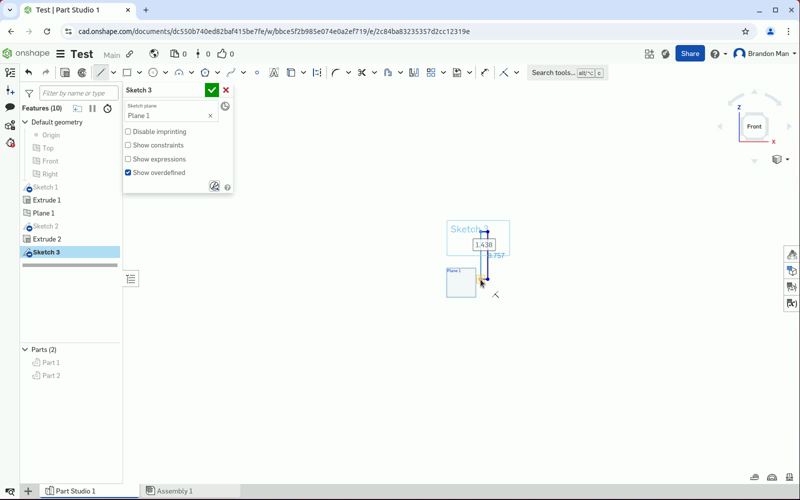
mouse_move(484, 262)
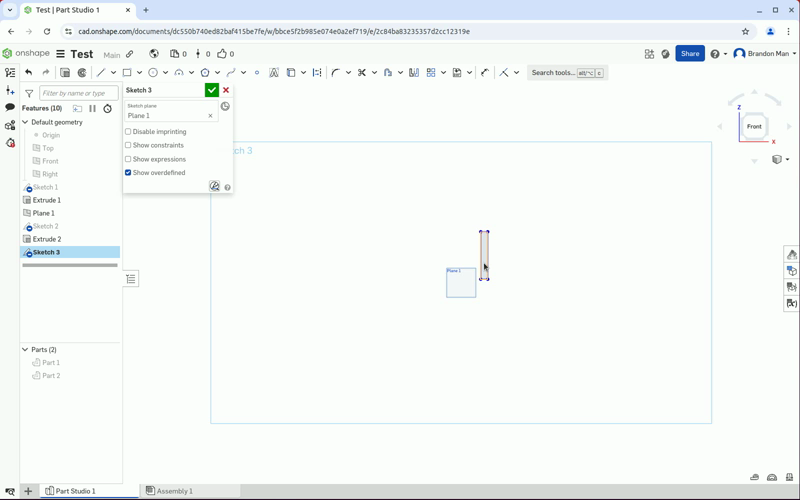
scroll(6)
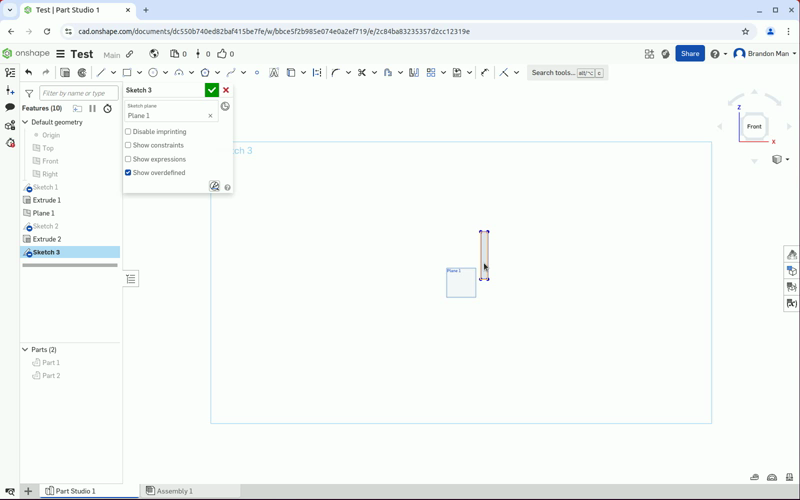
scroll(6)
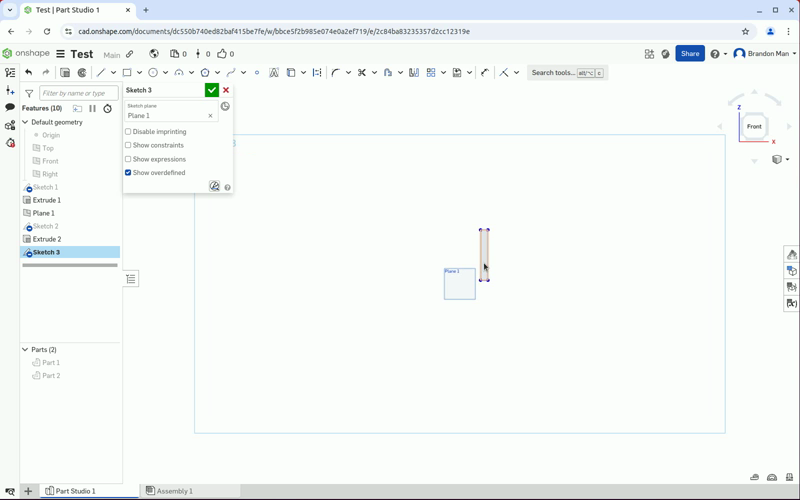
scroll(6)
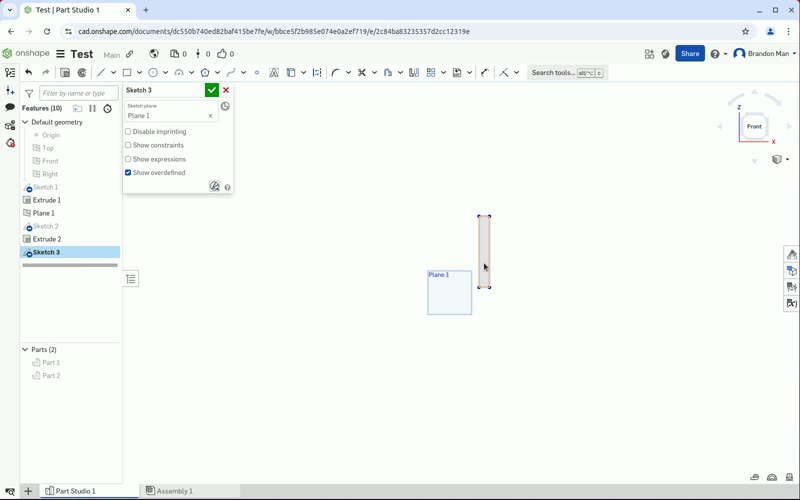
scroll(6)
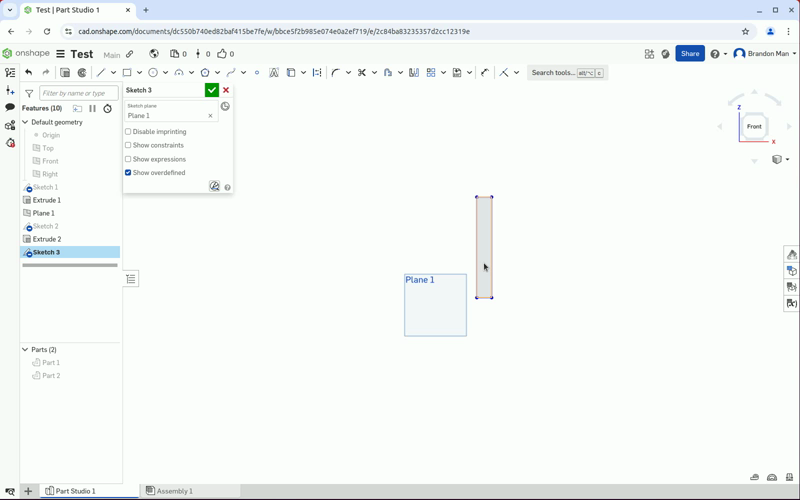
scroll(6)
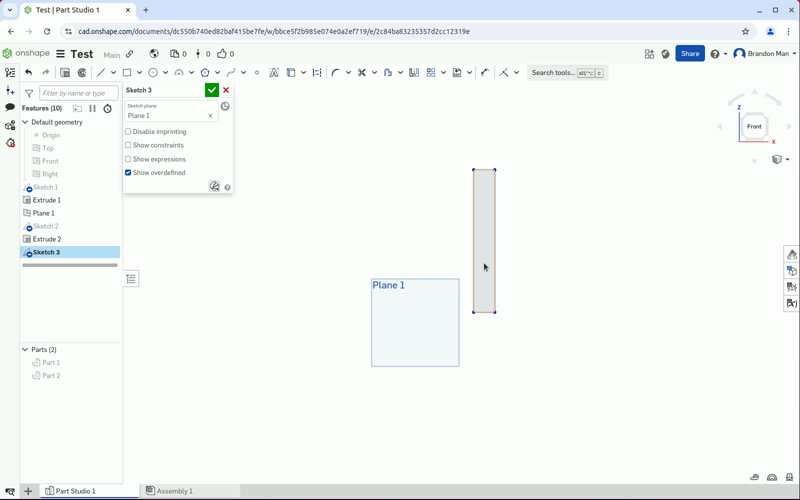
scroll(6)
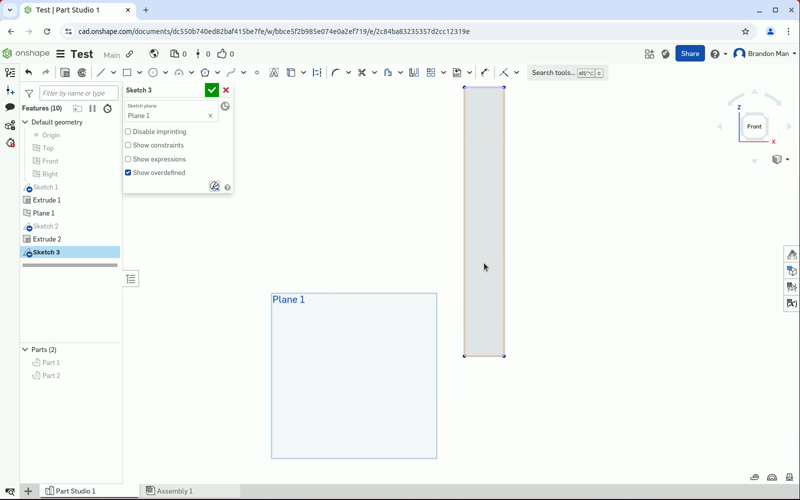
scroll(6)
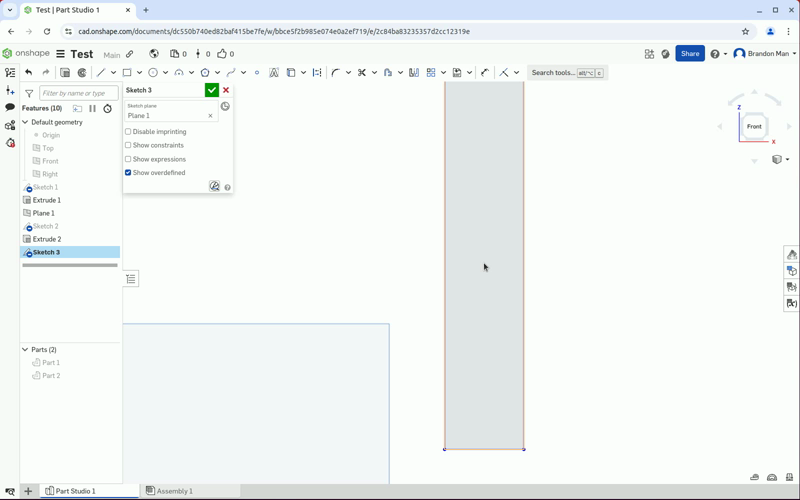
click(484, 262)
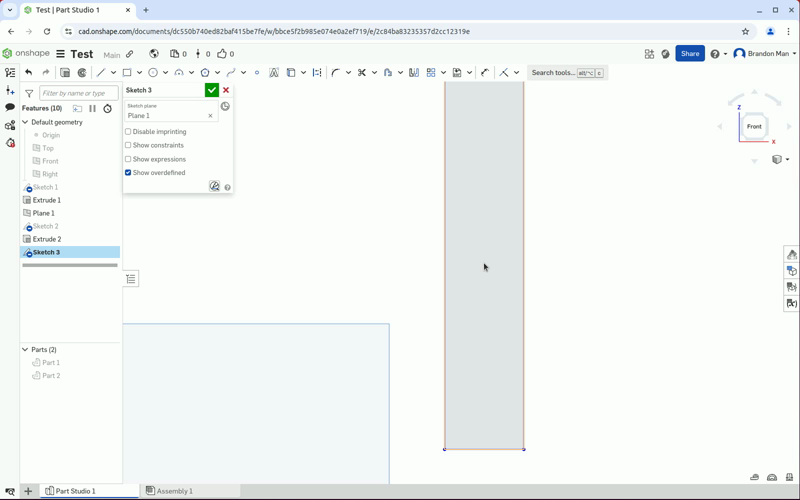
scroll(-6)
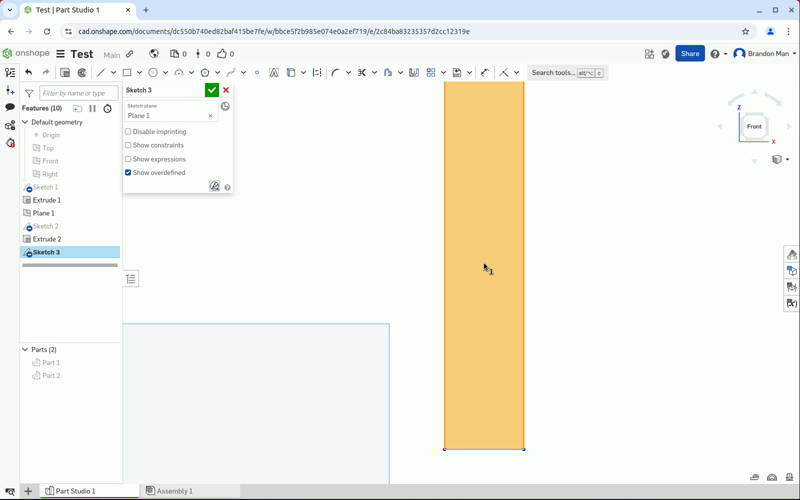
scroll(-6)
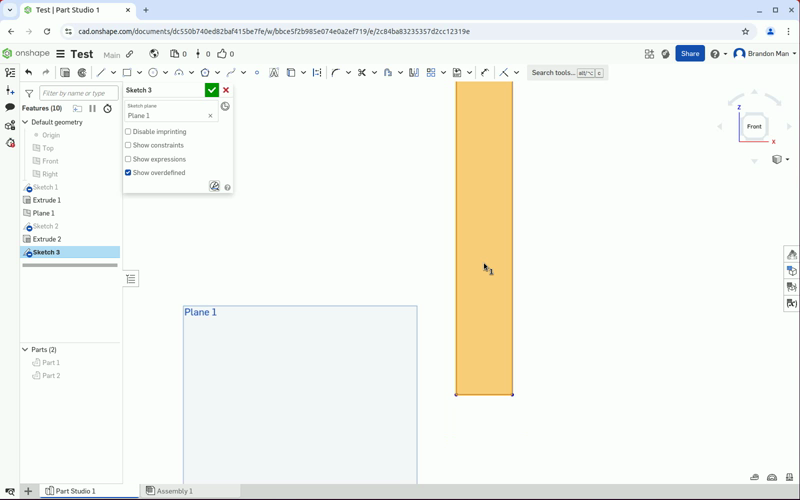
scroll(-6)
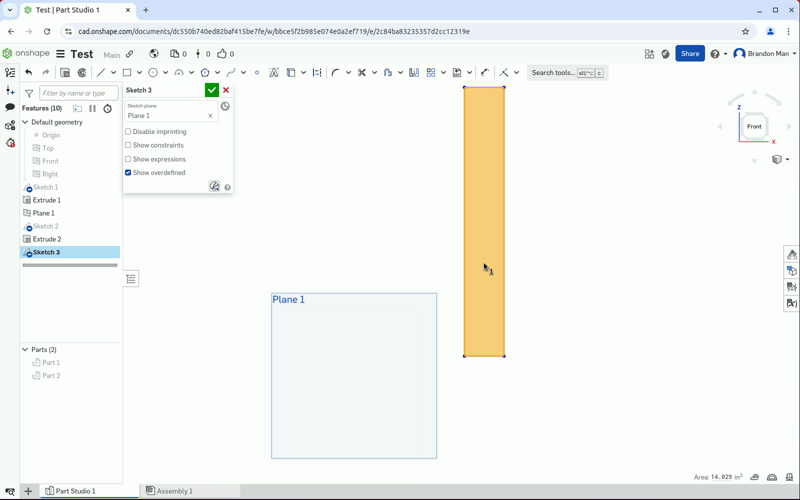
scroll(-6)
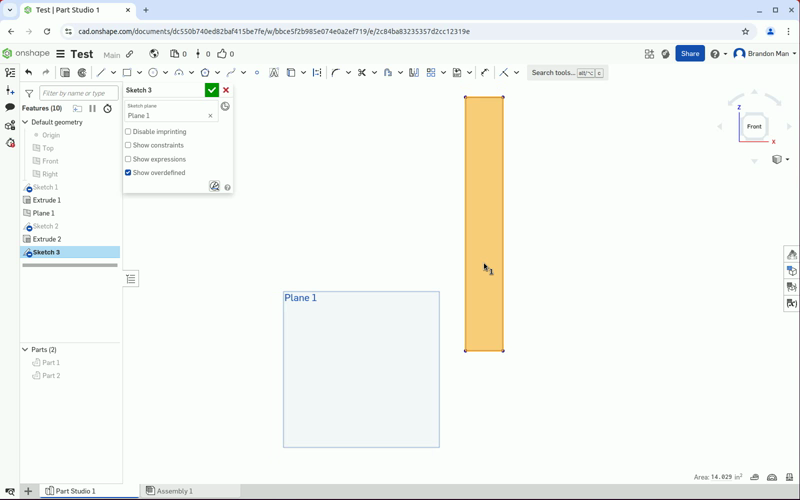
scroll(-6)
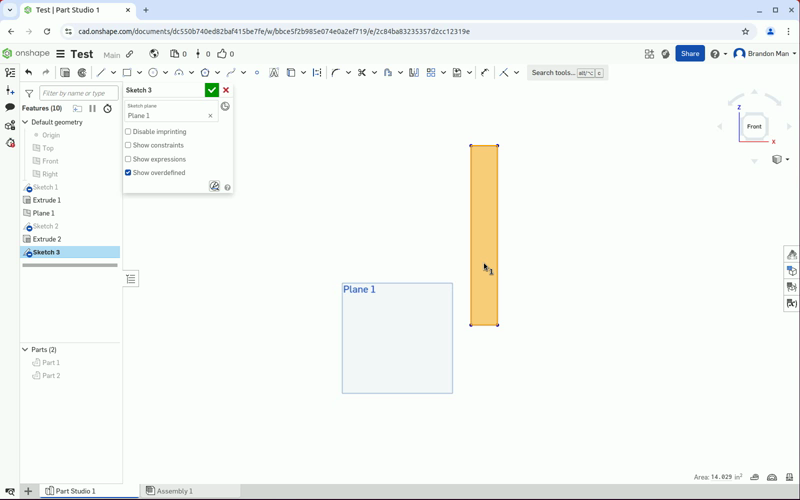
scroll(-6)
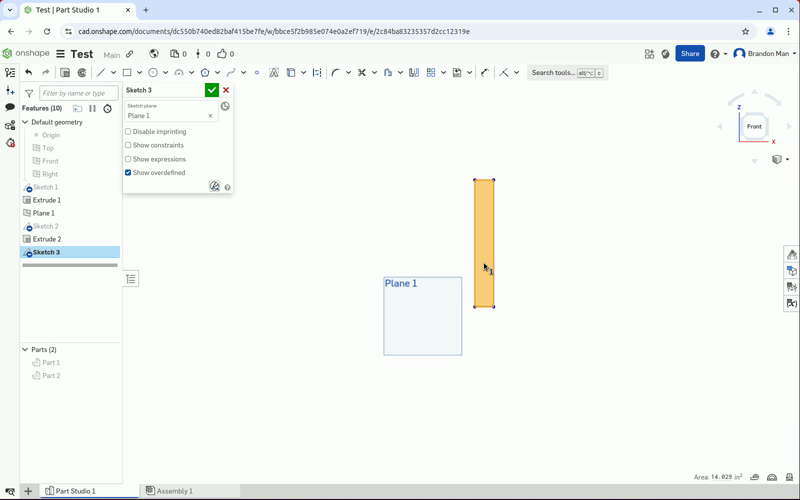
scroll(-6)
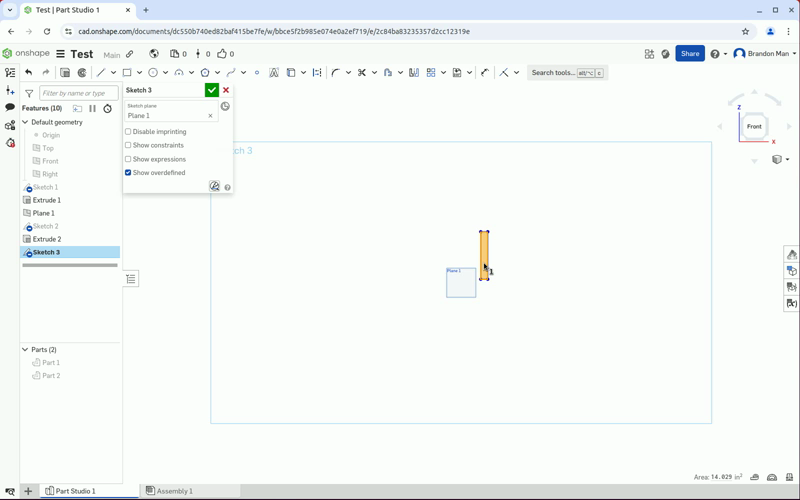
mouse_move(73, 352)
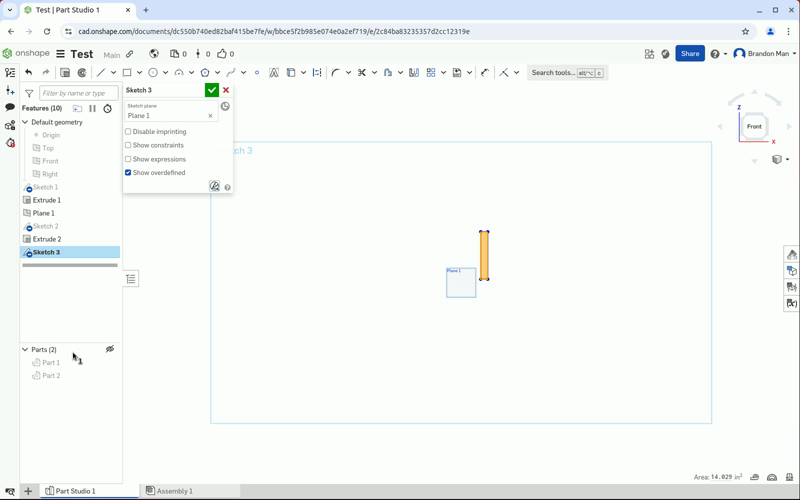
key(shift+y)
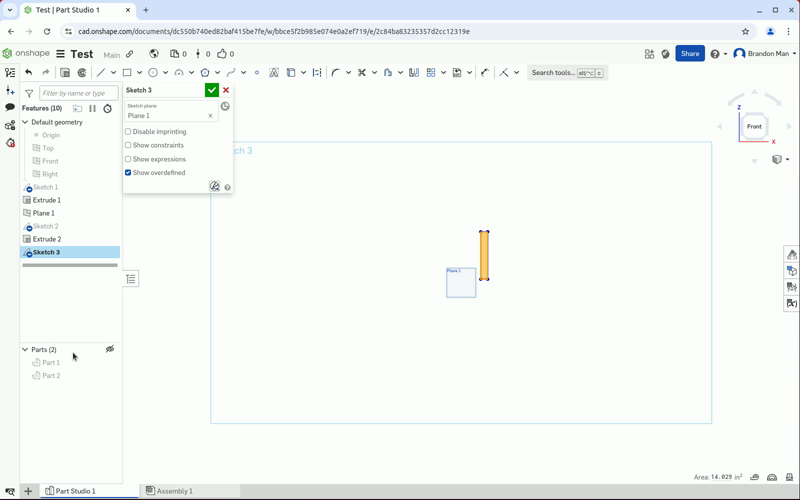
key(shift+e)
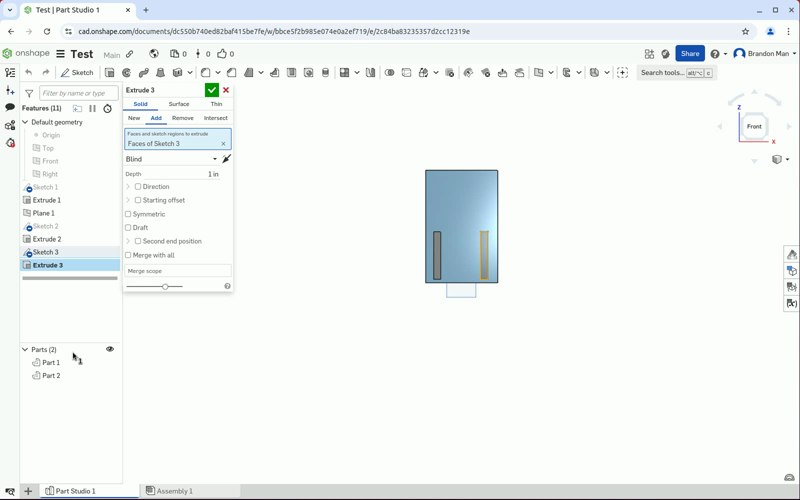
mouse_move(143, 106)
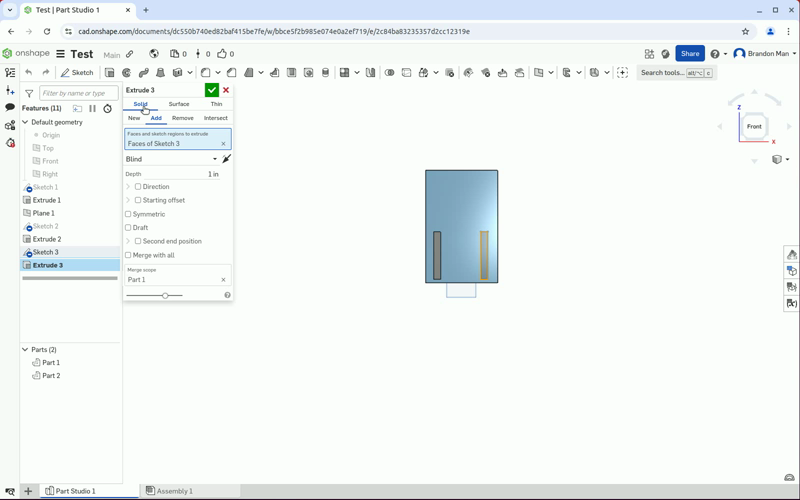
click(143, 106)
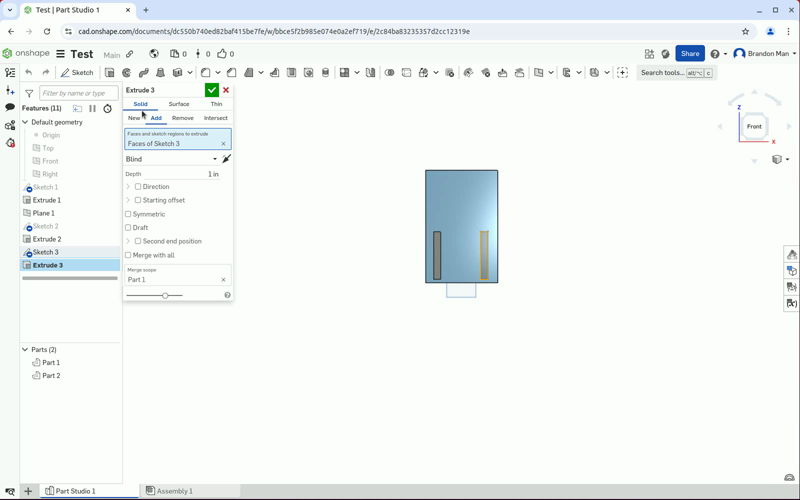
mouse_move(137, 120)
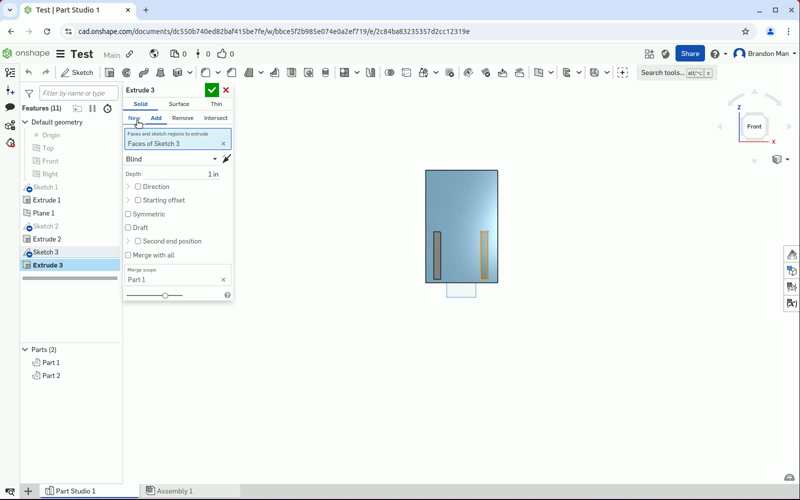
click(137, 120)
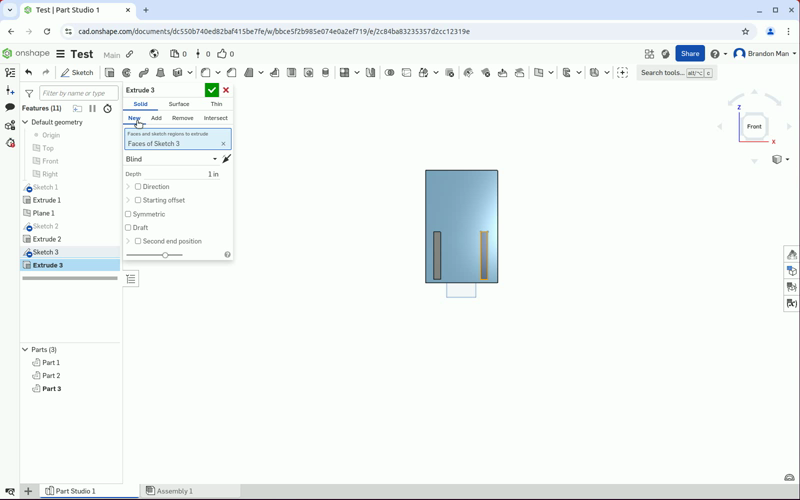
key(tab, 4)
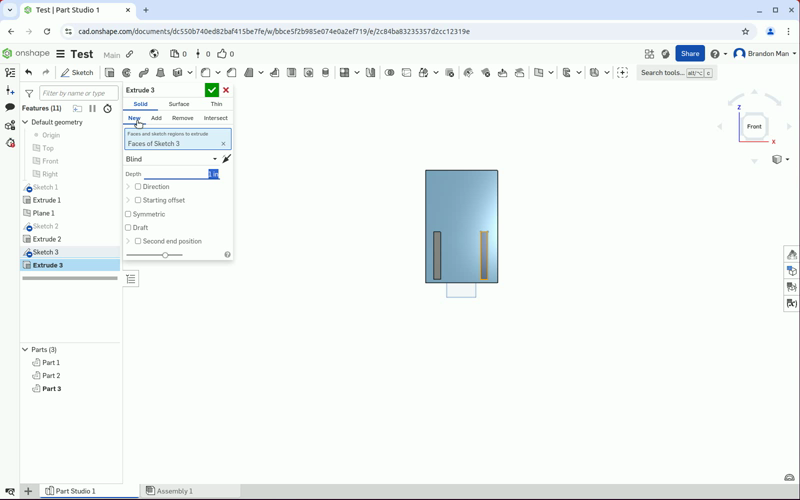
text(0.241)
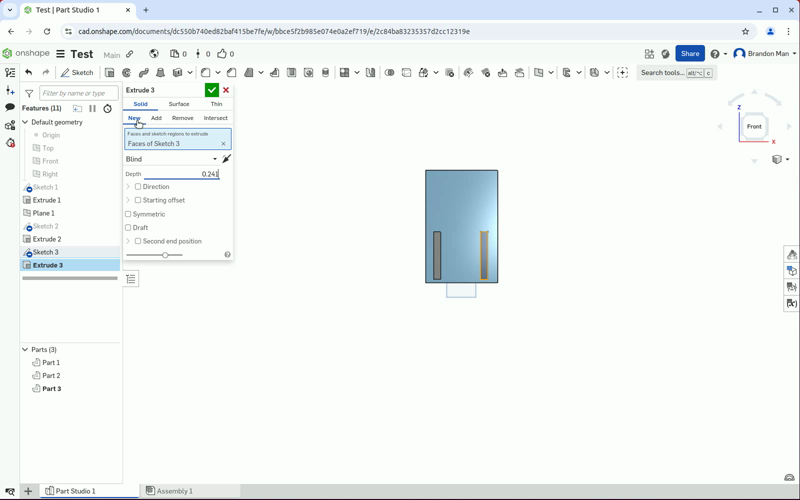
key(enter)
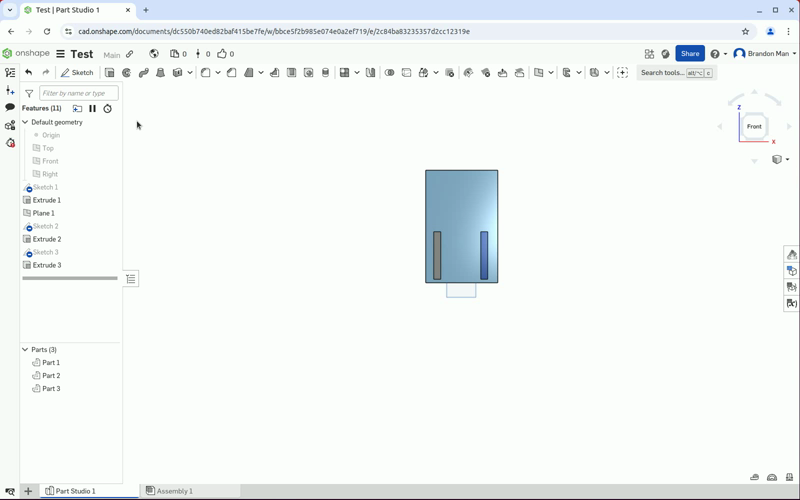
key(shift+h)
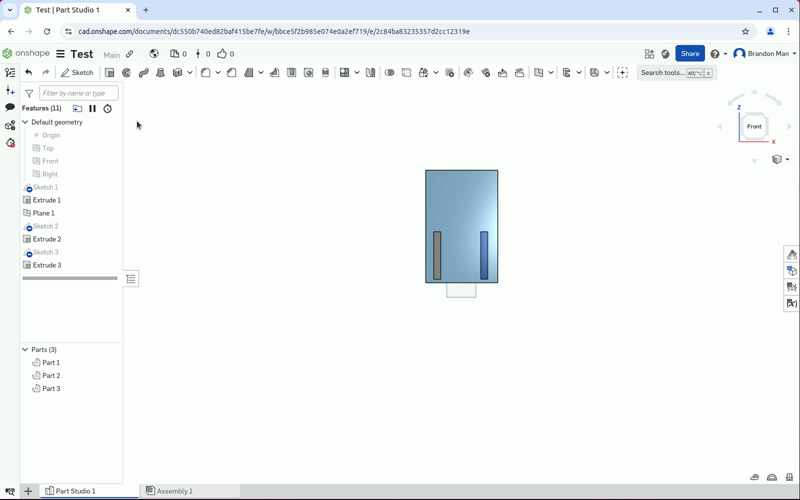
key(shift+h)
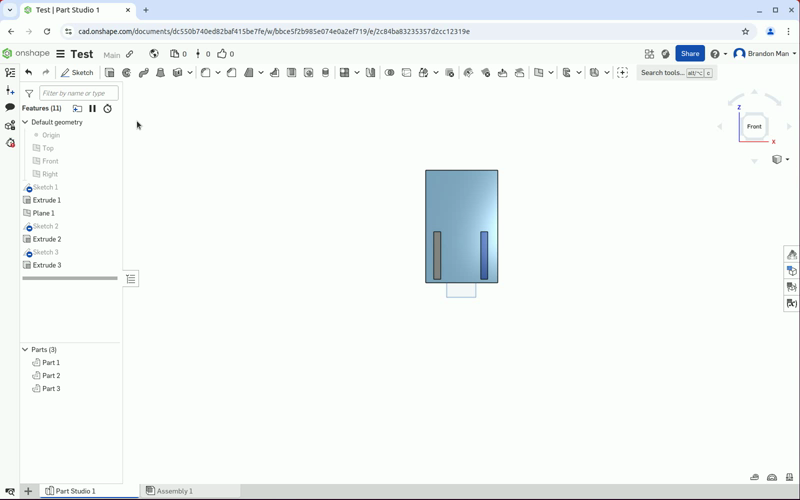
mouse_move(73, 189)
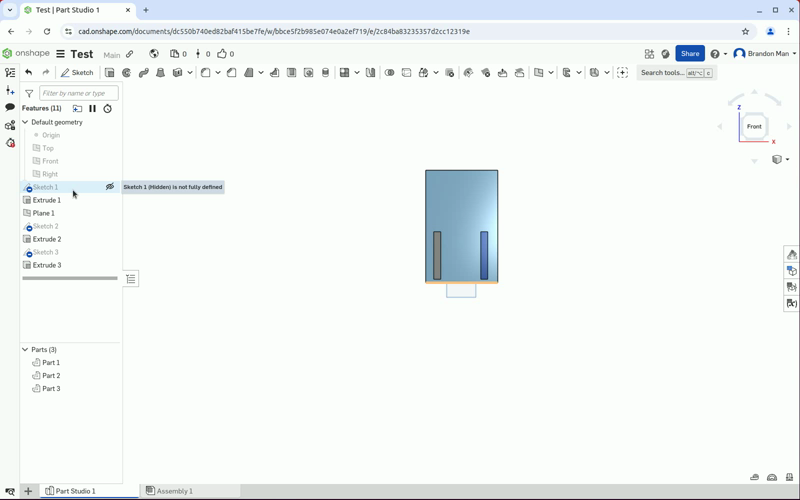
click(73, 189)
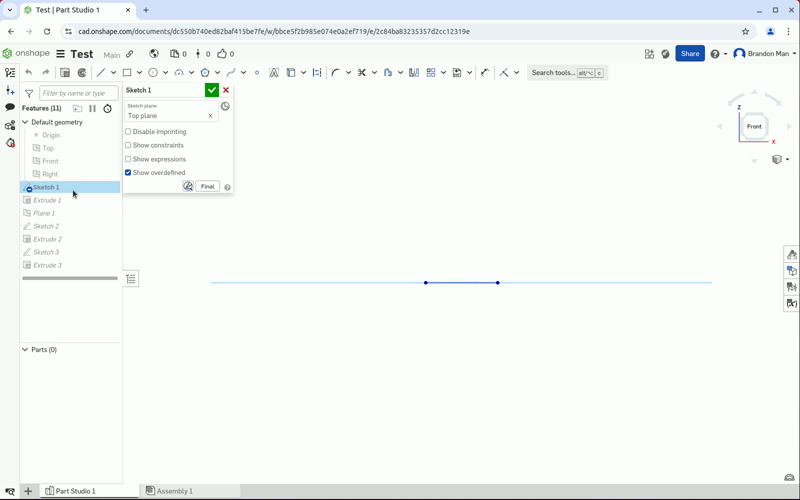
mouse_move(229, 92)
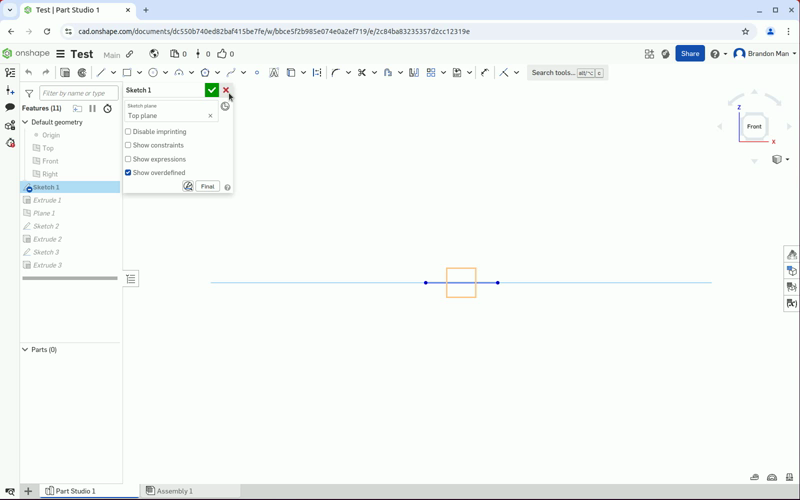
click(229, 92)
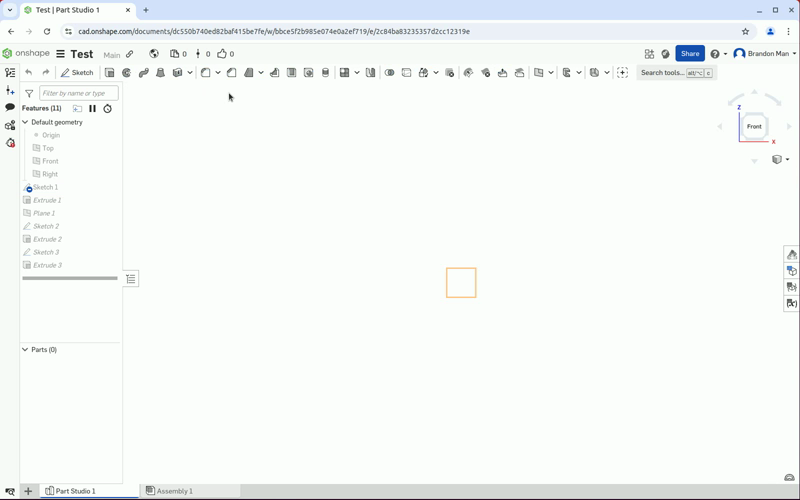
key(shift+s)
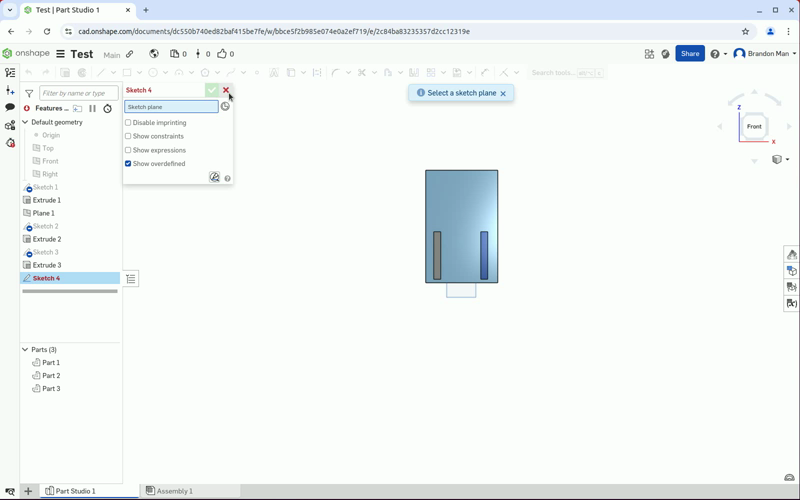
mouse_move(73, 215)
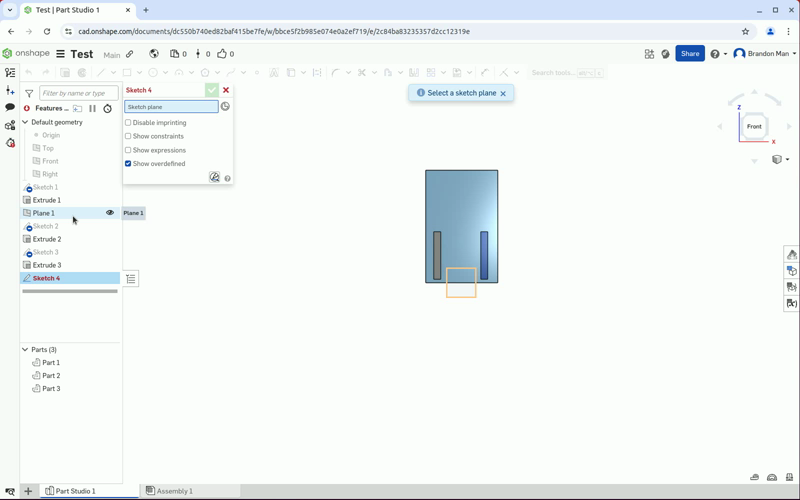
click(73, 215)
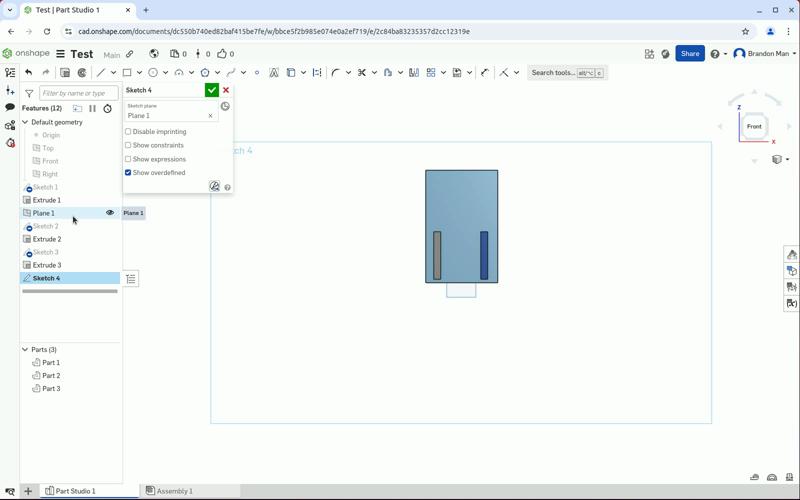
mouse_move(73, 352)
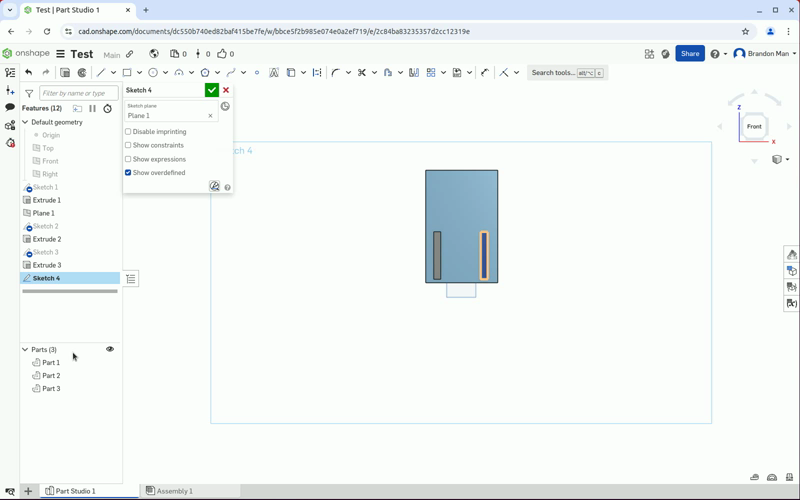
key(y)
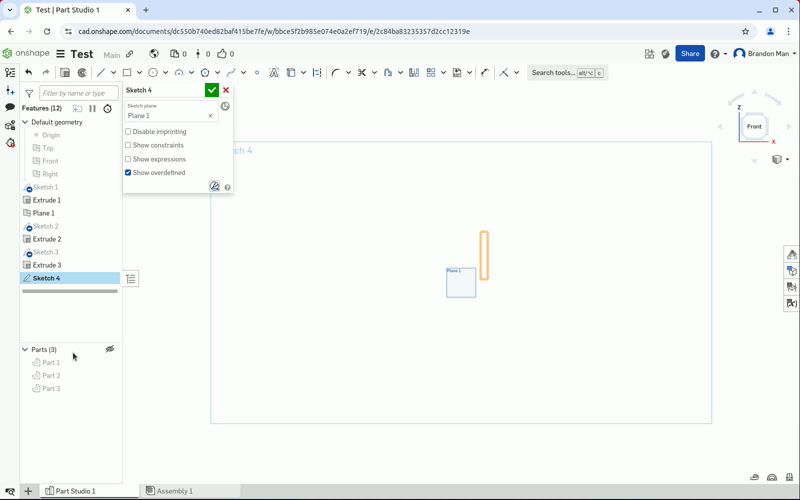
key(l)
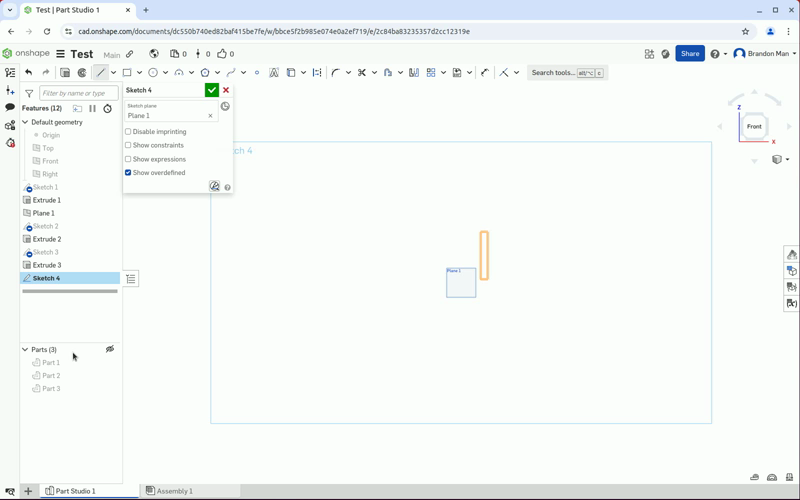
key_down(shift)
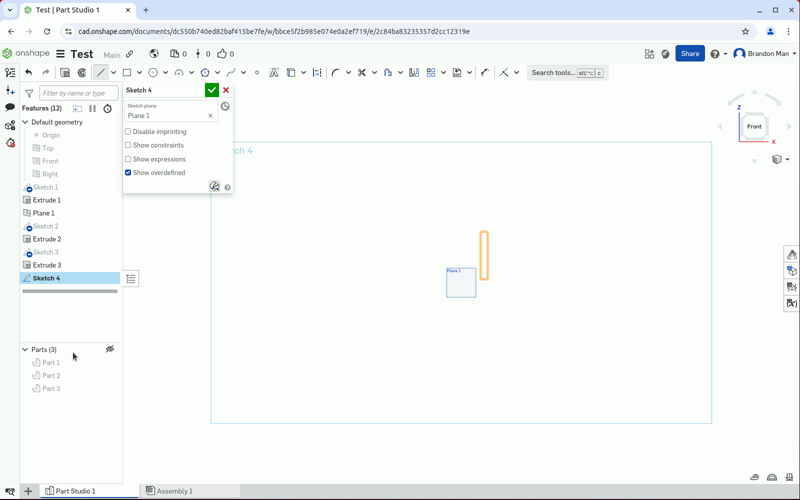
mouse_move(465, 276)
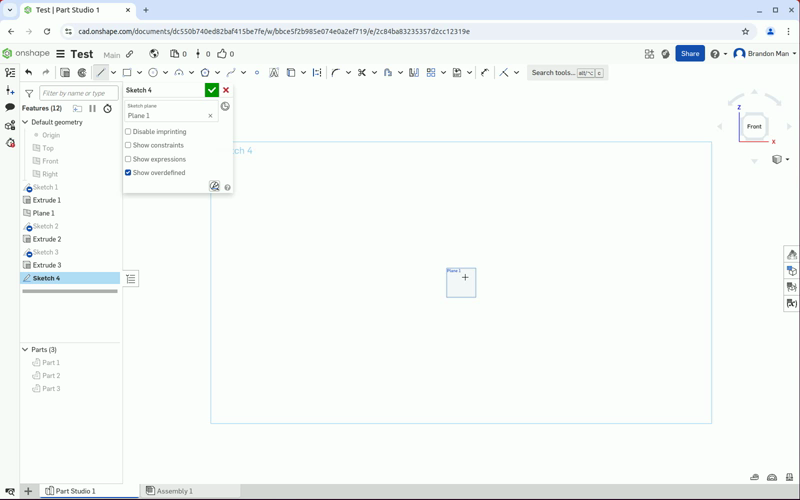
click(465, 276)
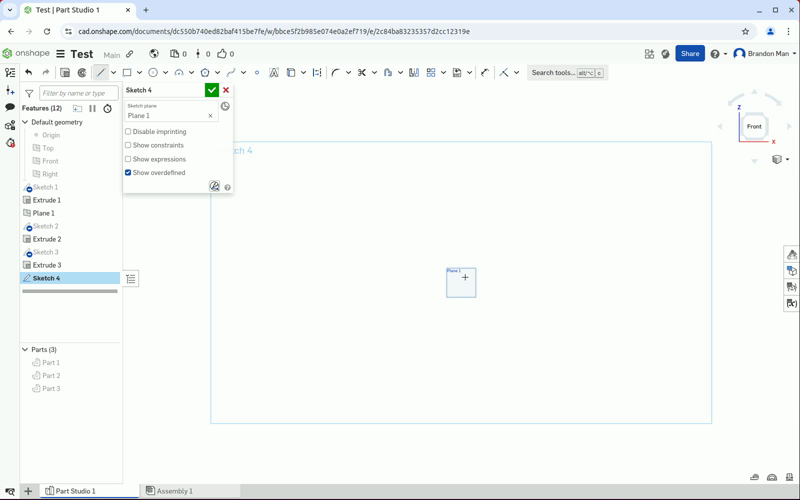
key_up(shift)
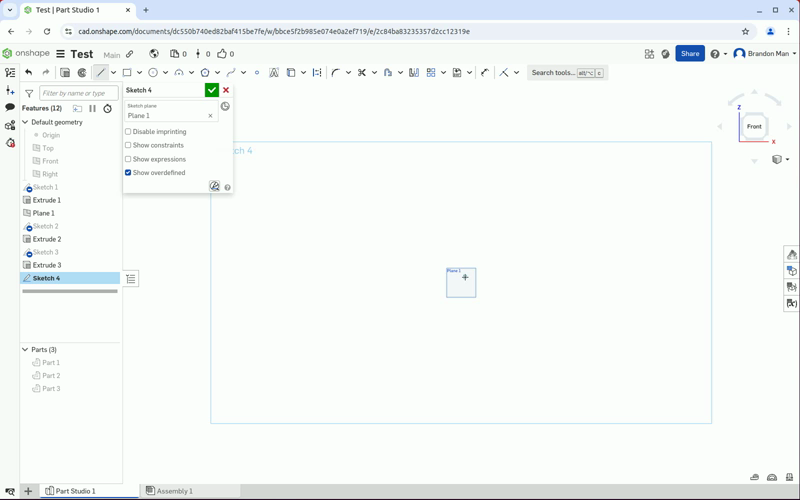
key_down(shift)
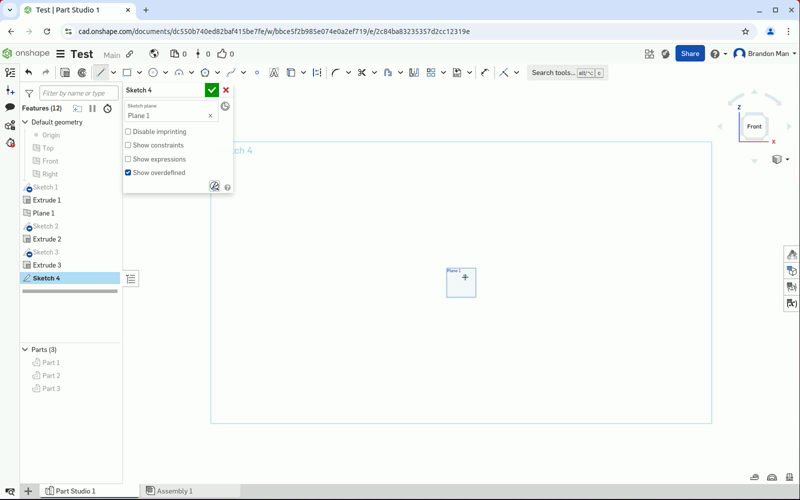
mouse_move(495, 276)
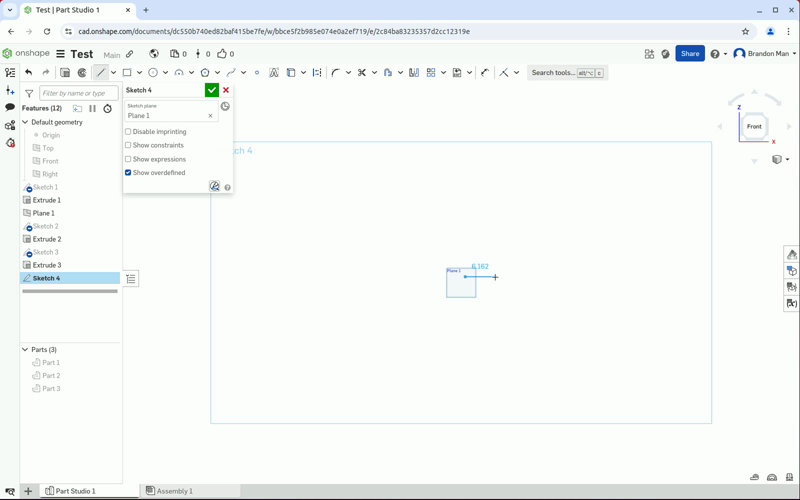
mouse_move(472, 276)
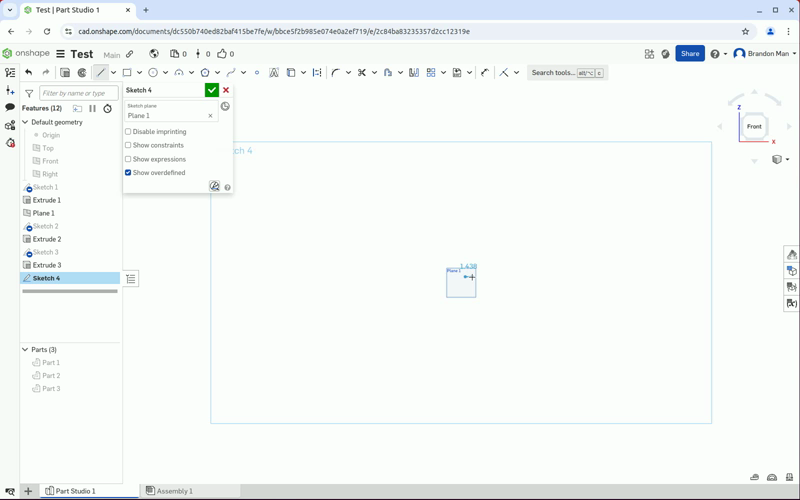
scroll(6)
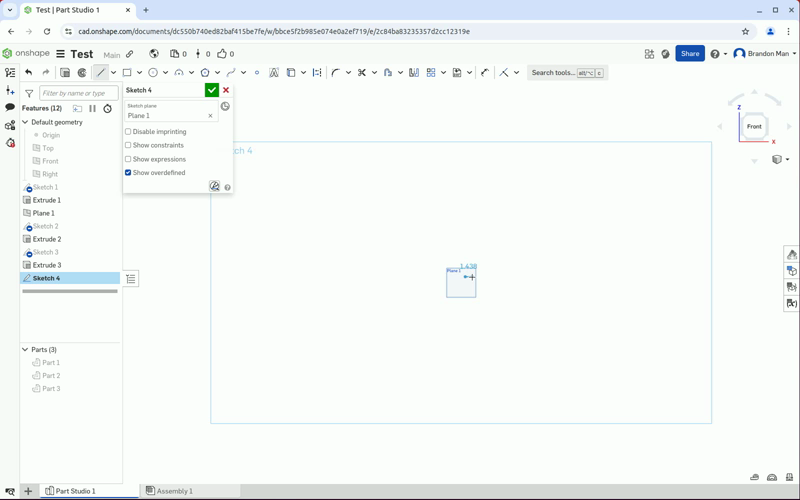
scroll(6)
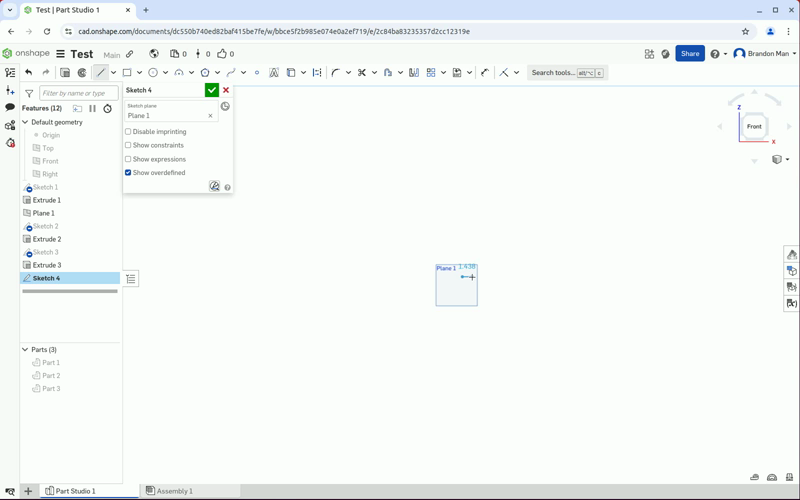
scroll(6)
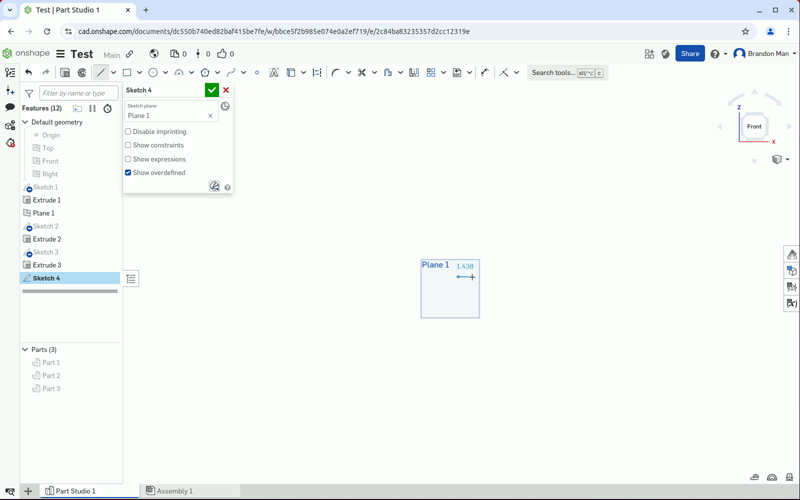
scroll(6)
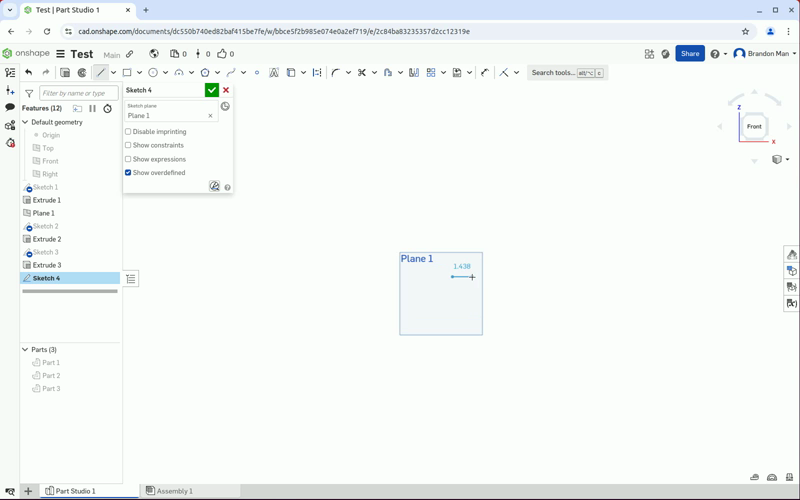
scroll(6)
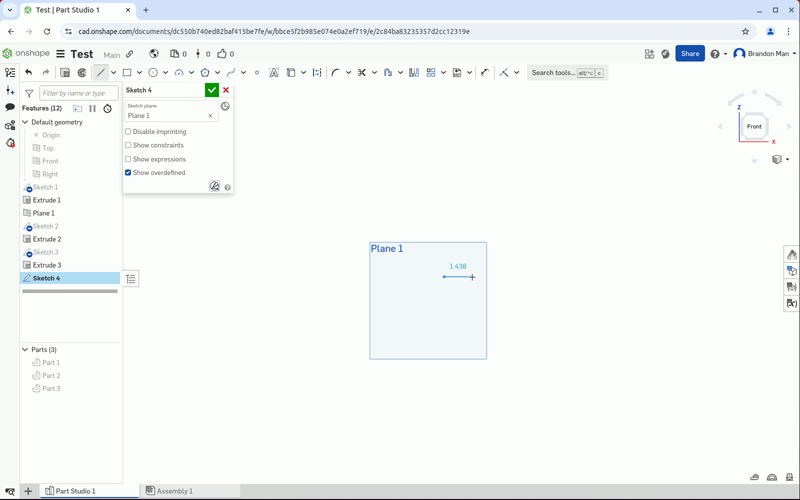
scroll(6)
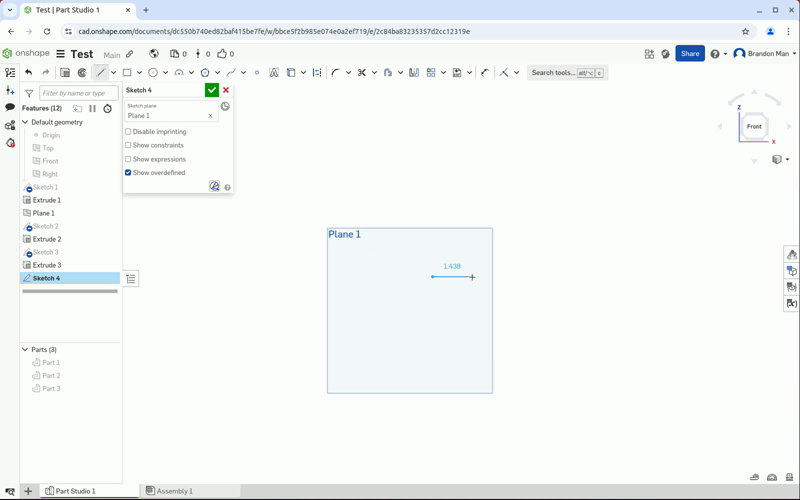
scroll(6)
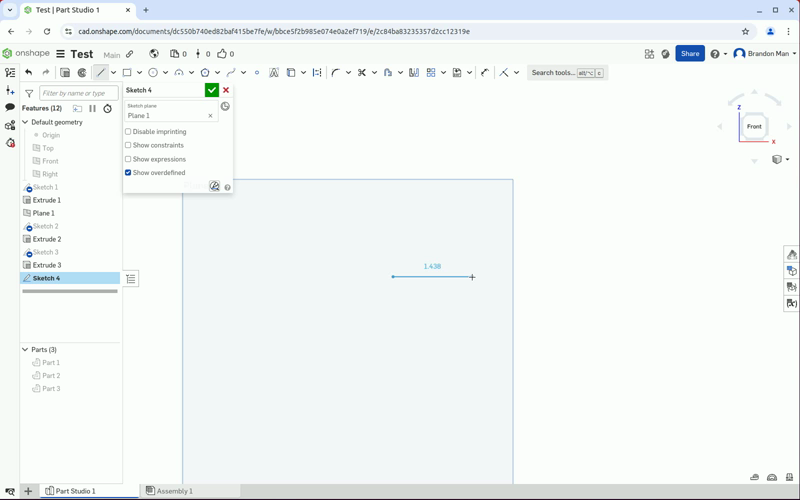
click(472, 276)
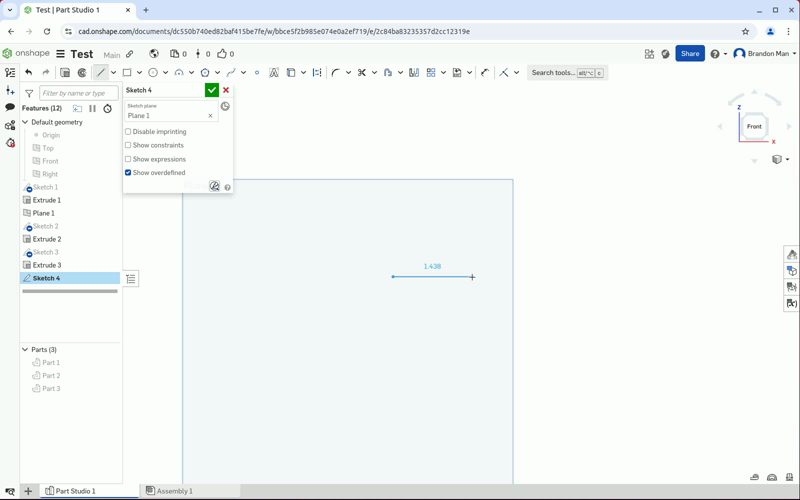
scroll(-6)
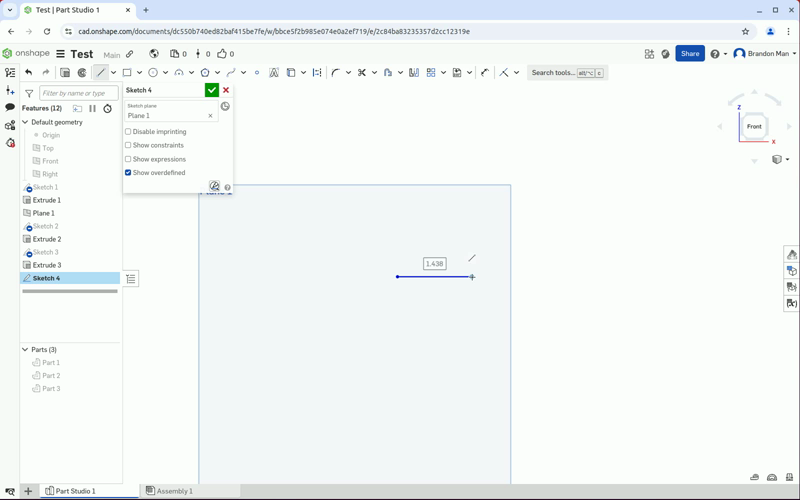
scroll(-6)
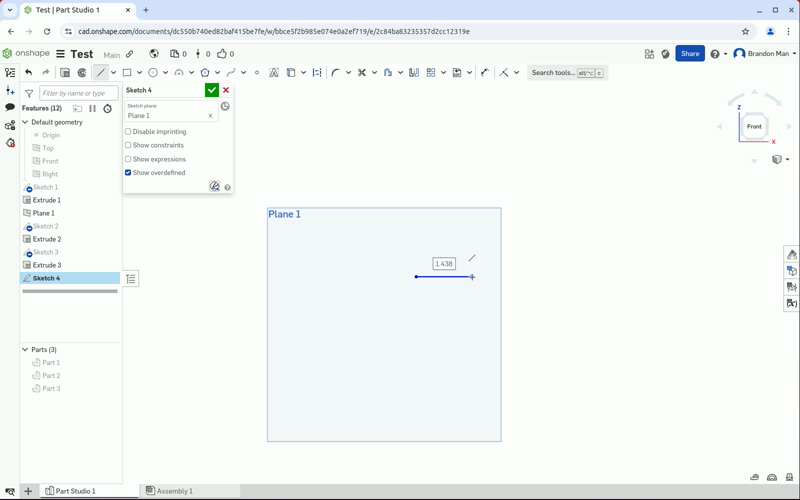
scroll(-6)
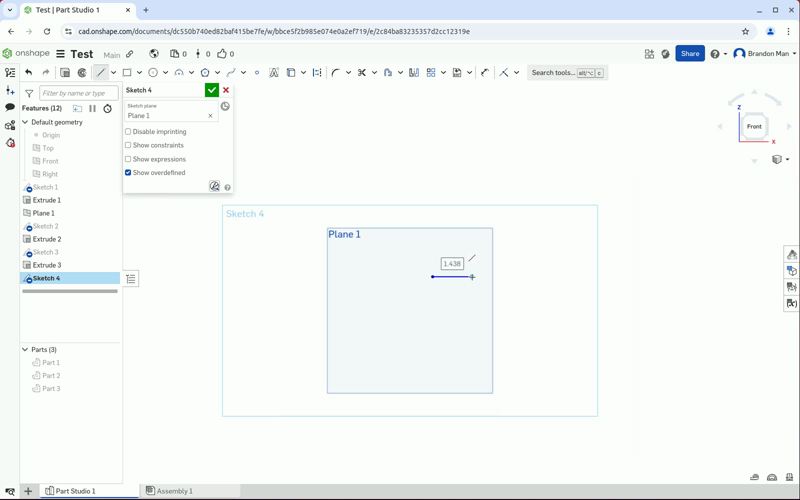
scroll(-6)
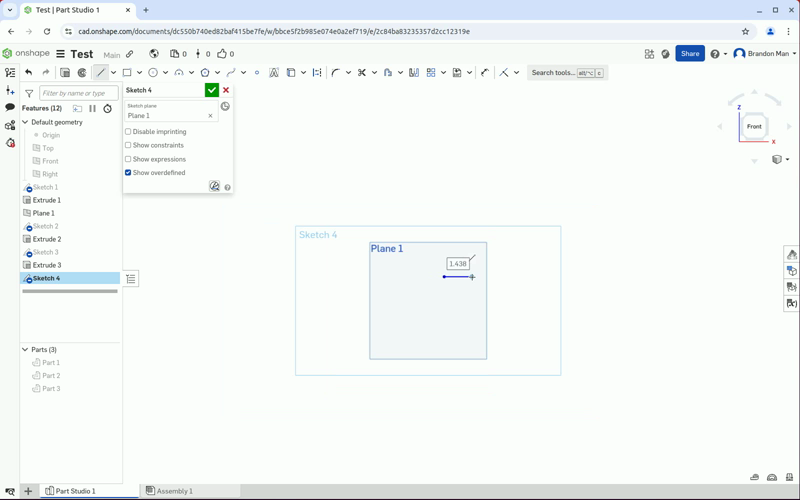
scroll(-6)
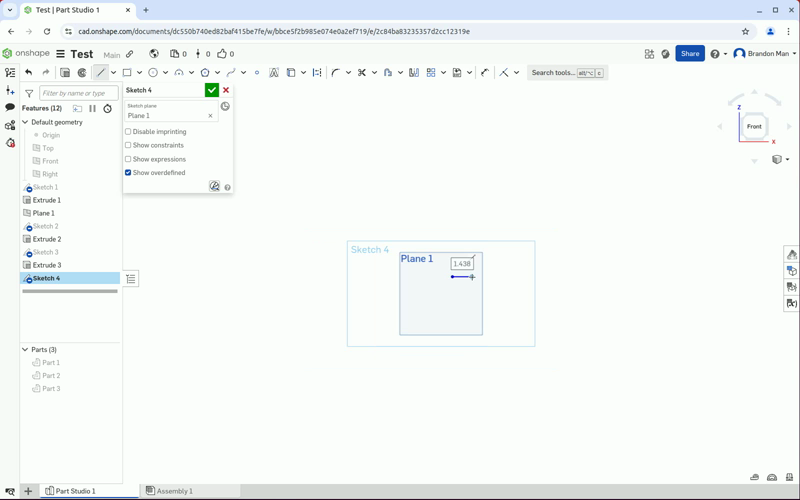
scroll(-6)
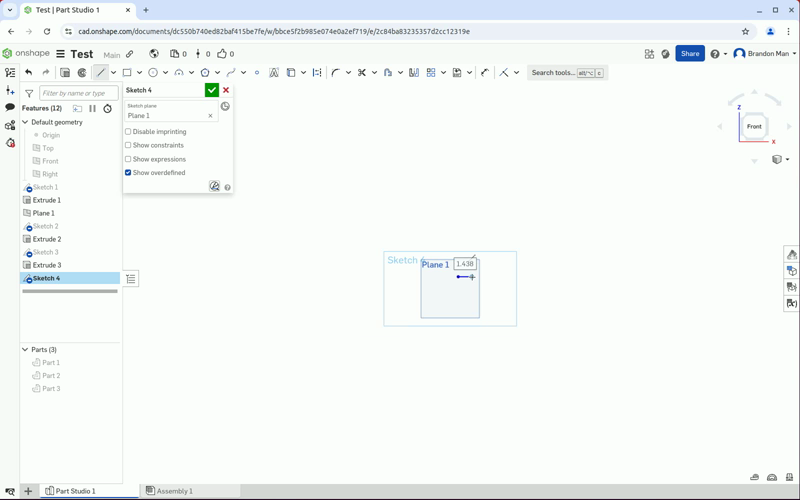
scroll(-6)
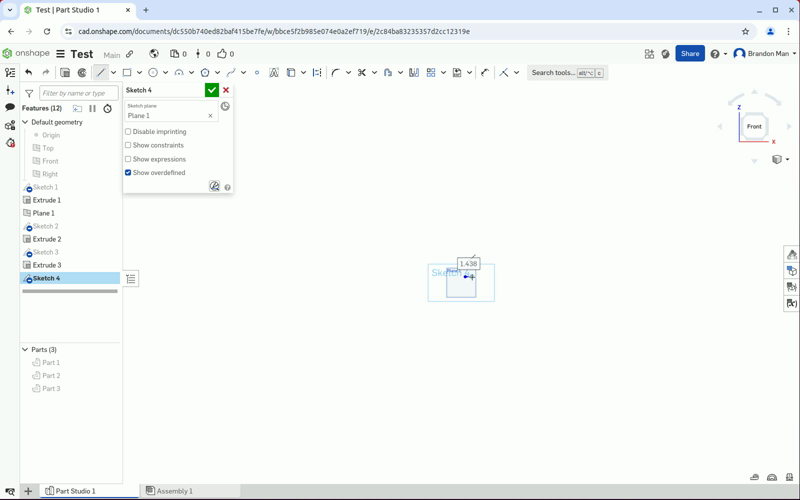
key_up(shift)
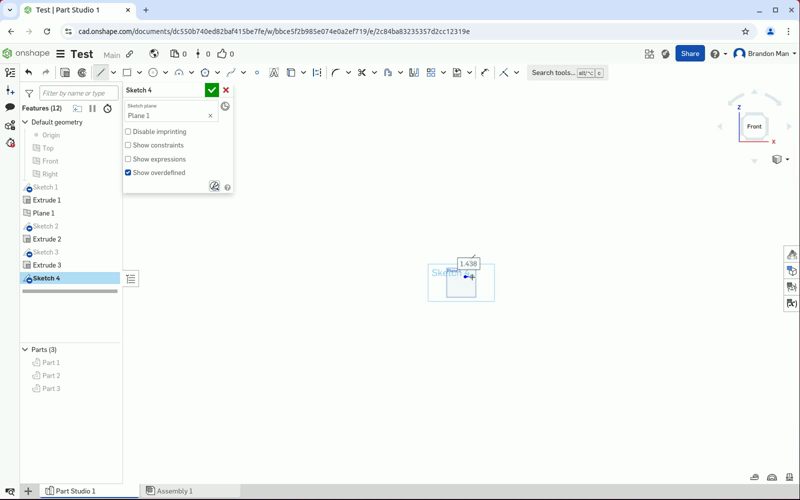
key_down(shift)
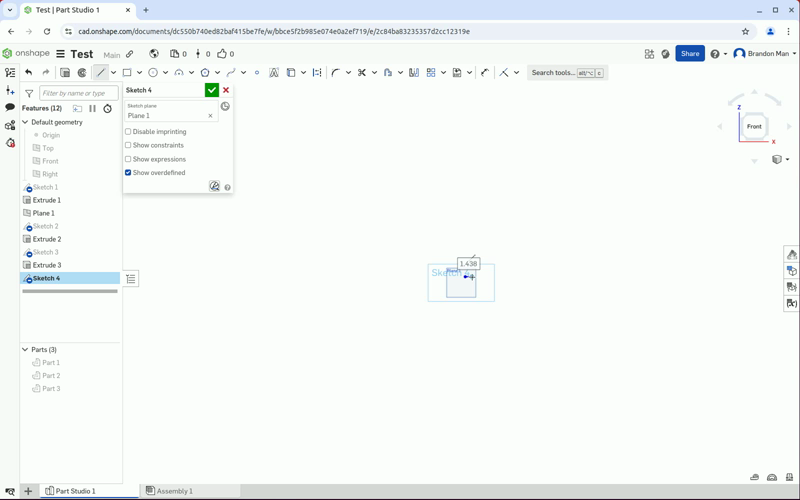
mouse_move(502, 276)
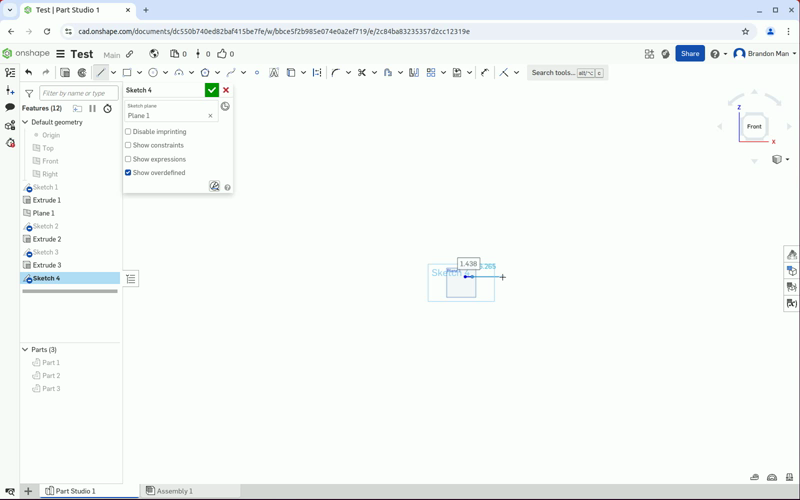
mouse_move(472, 231)
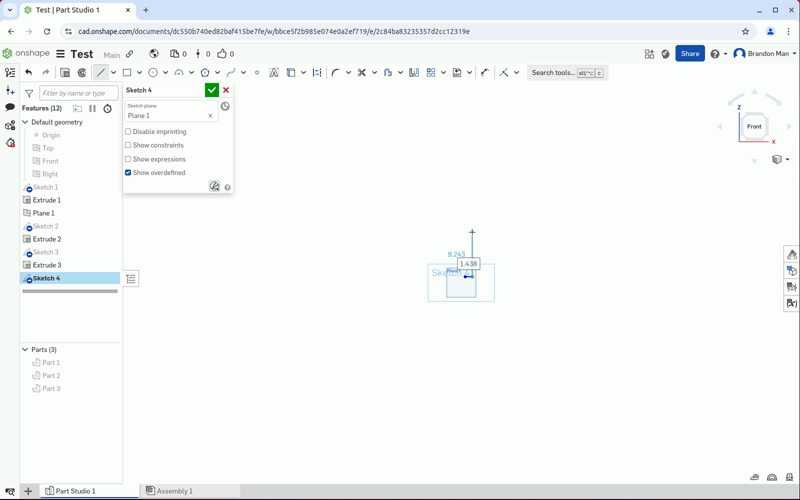
click(472, 231)
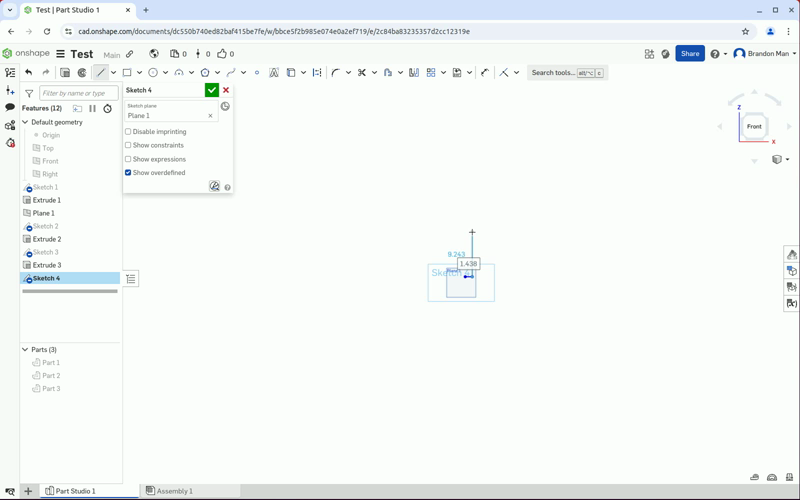
key_up(shift)
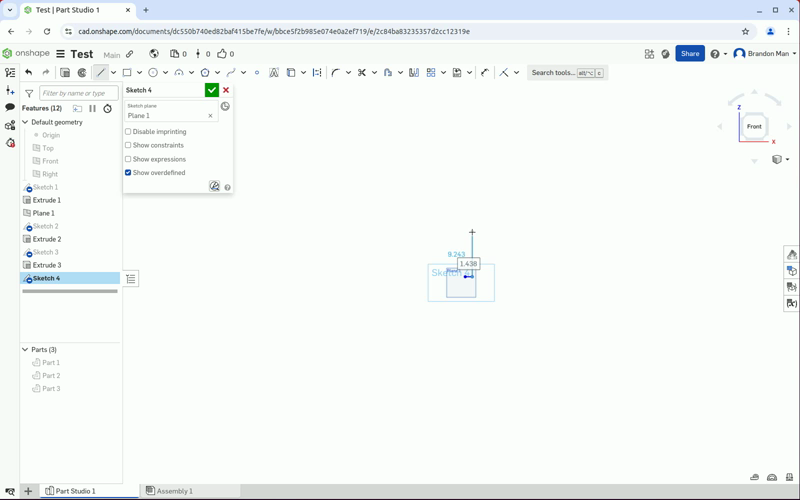
key_down(shift)
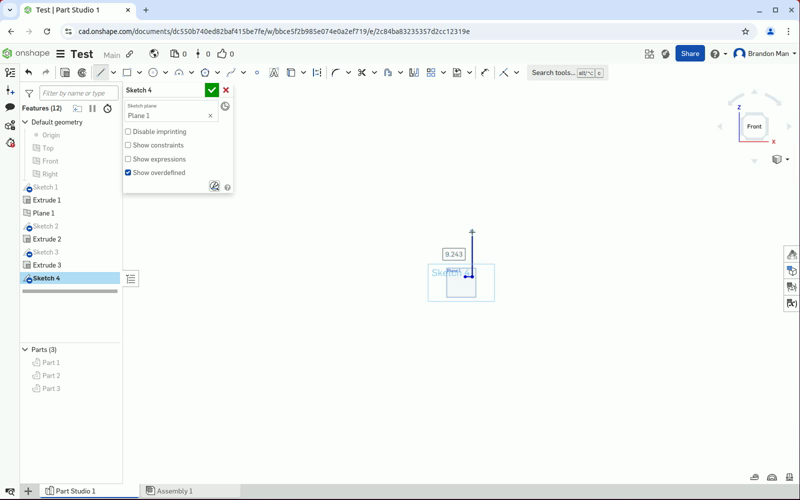
mouse_move(502, 231)
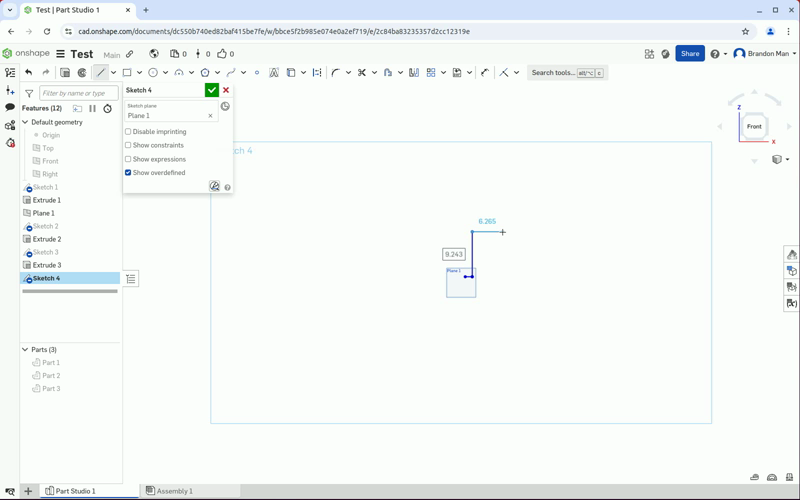
mouse_move(465, 231)
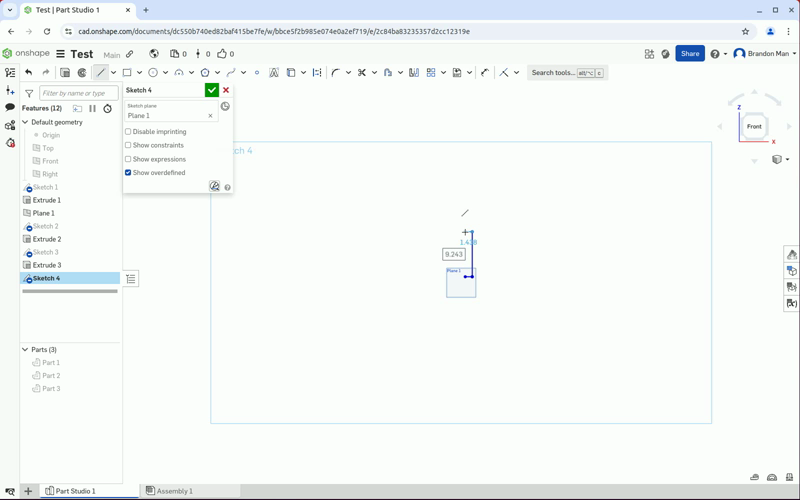
scroll(6)
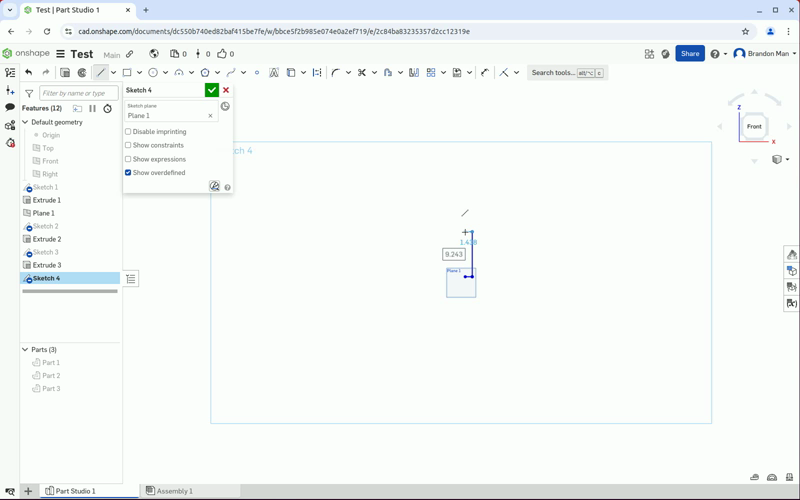
scroll(6)
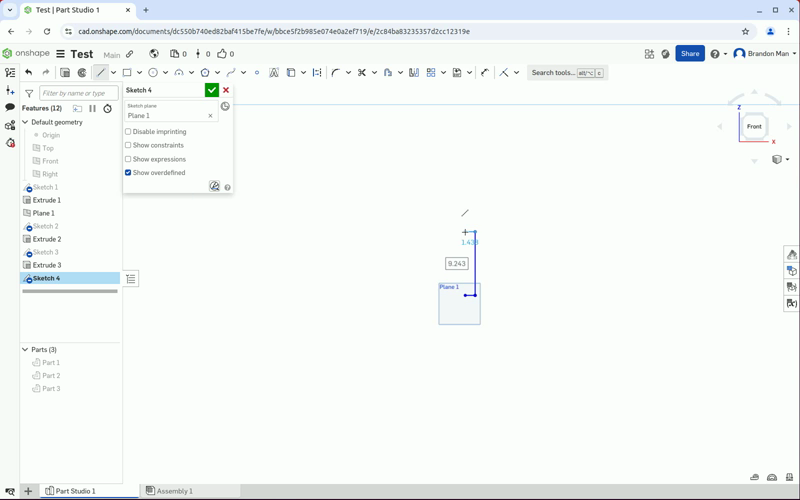
scroll(6)
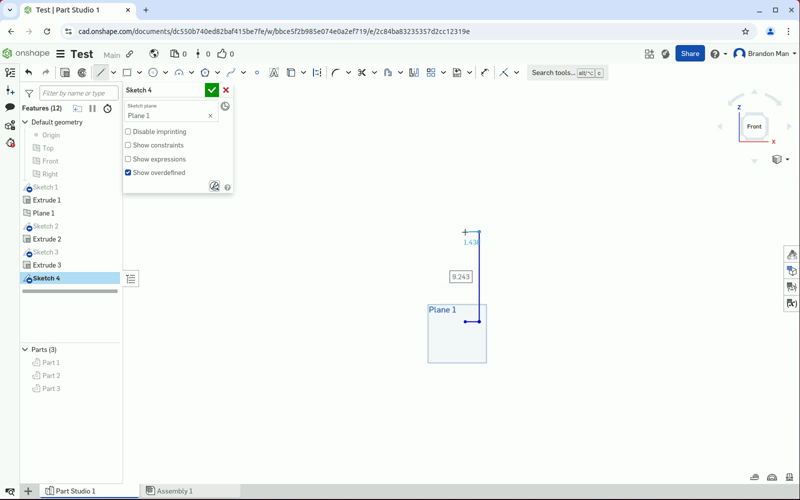
scroll(6)
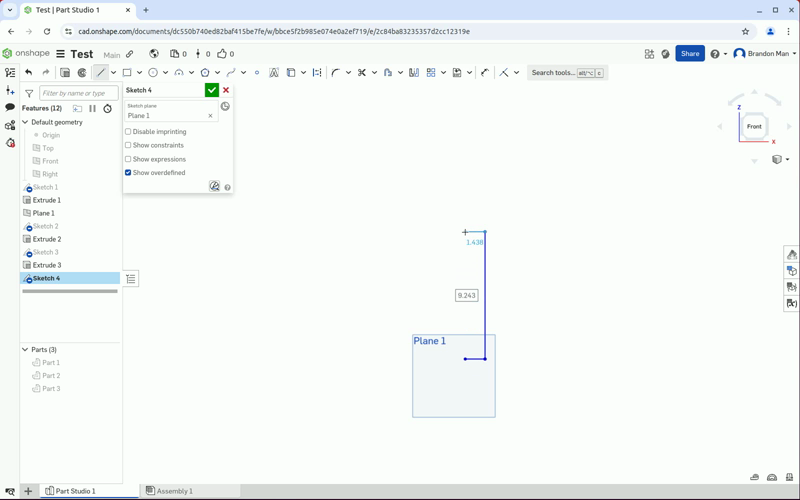
scroll(6)
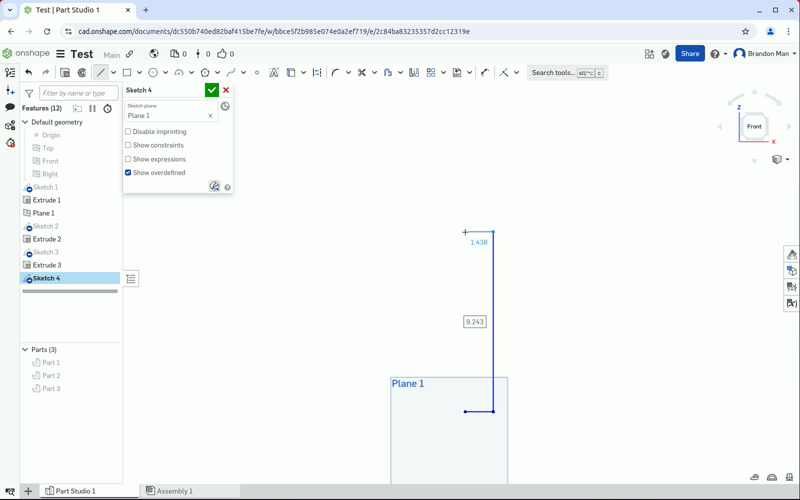
scroll(6)
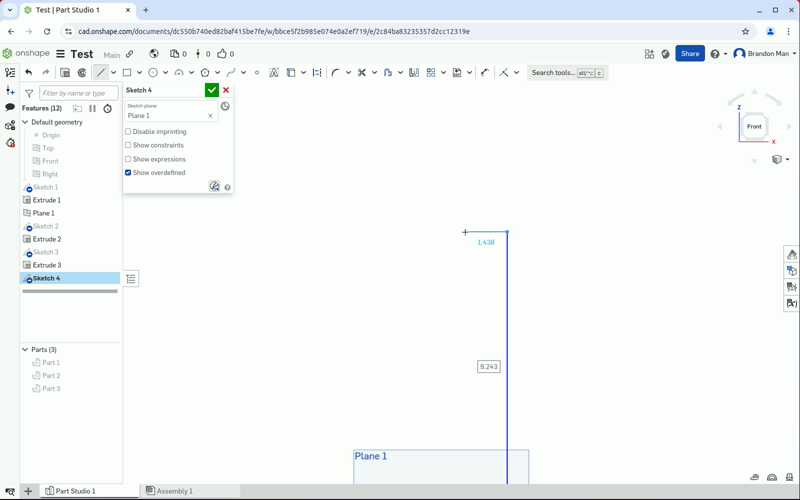
scroll(6)
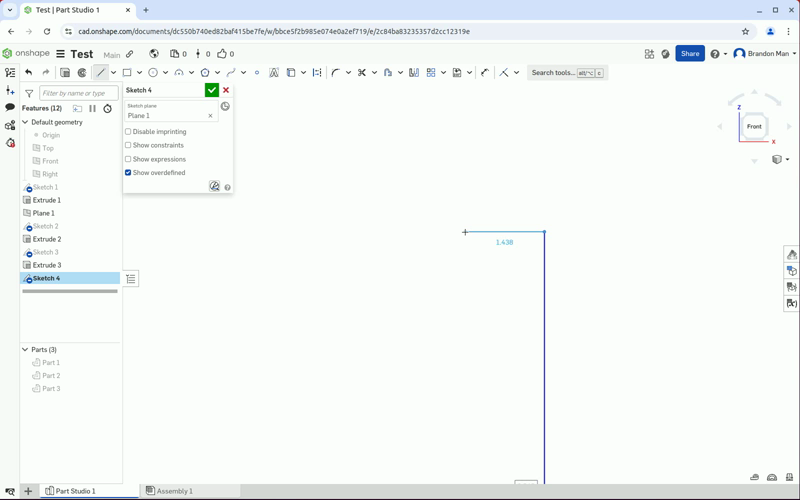
click(465, 231)
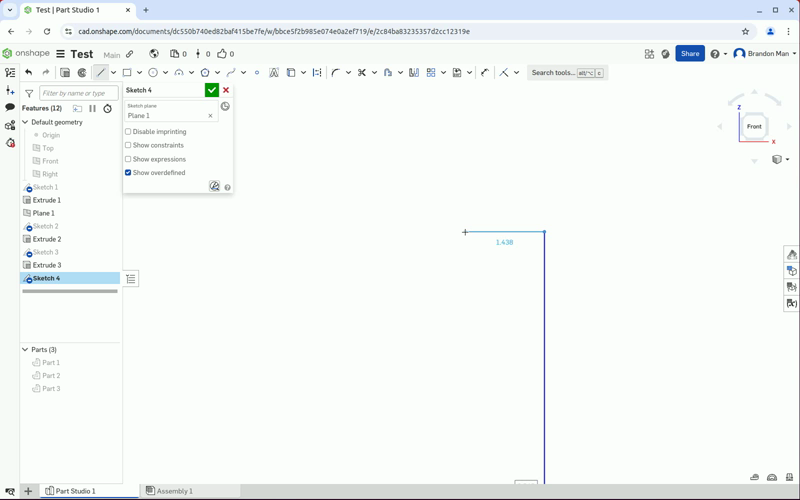
scroll(-6)
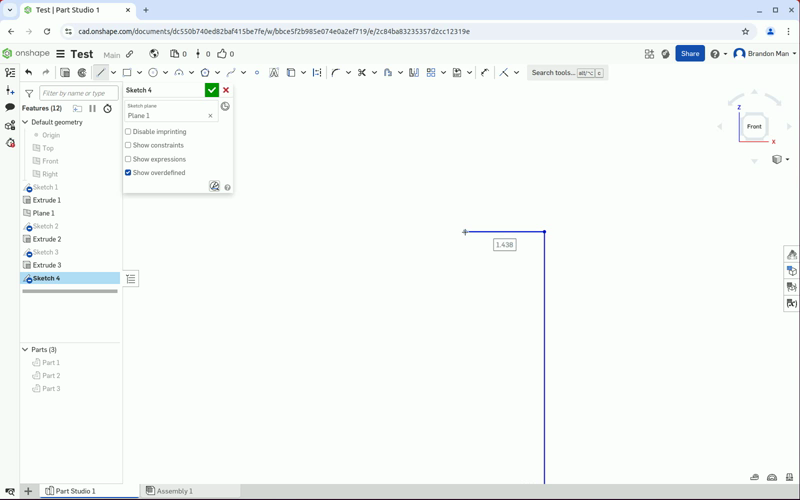
scroll(-6)
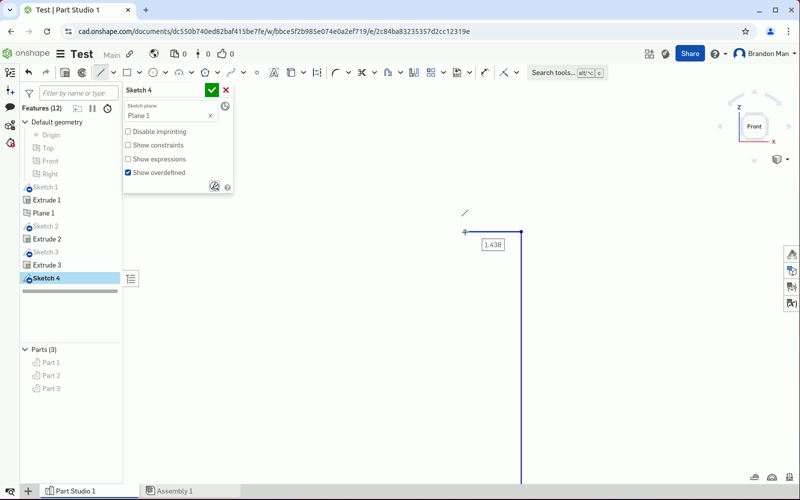
scroll(-6)
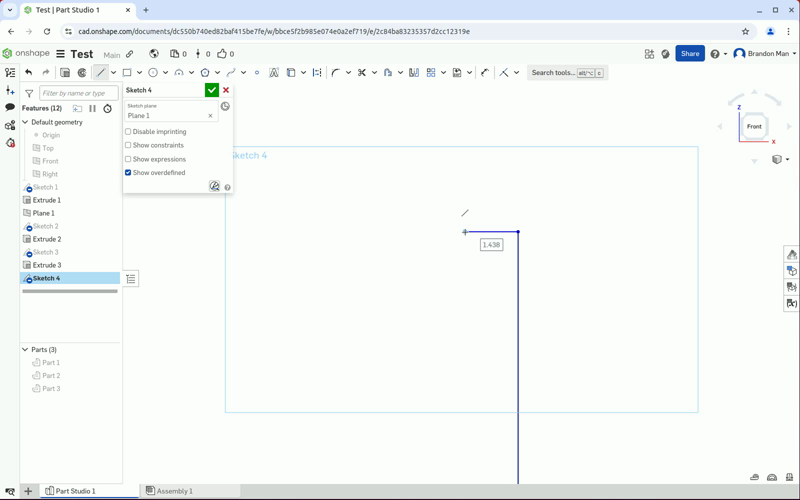
scroll(-6)
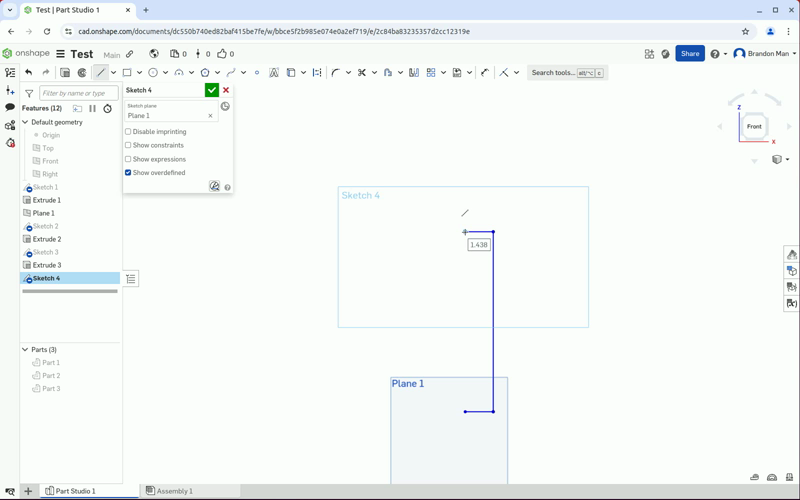
scroll(-6)
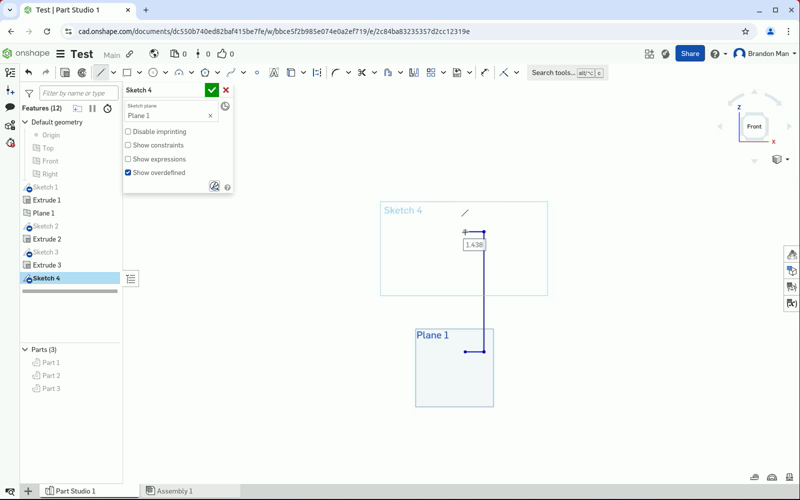
scroll(-6)
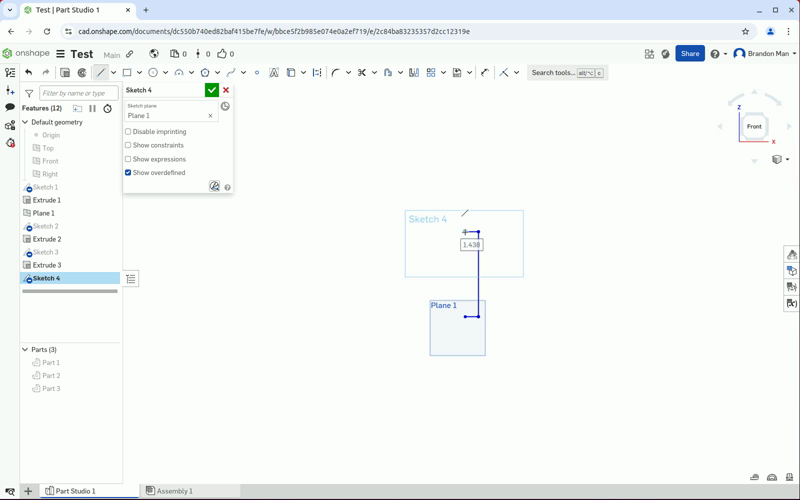
scroll(-6)
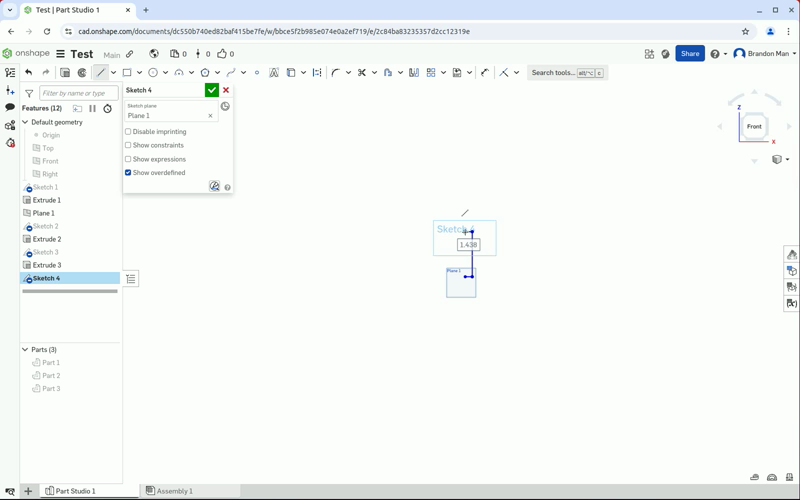
key_up(shift)
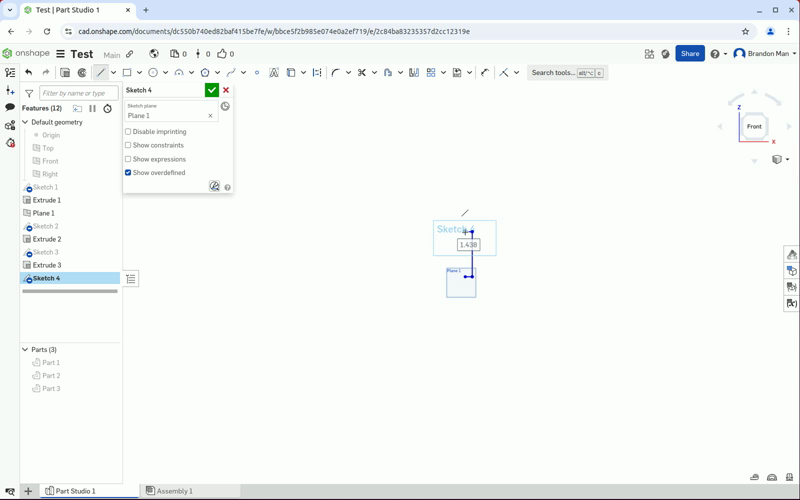
mouse_move(495, 231)
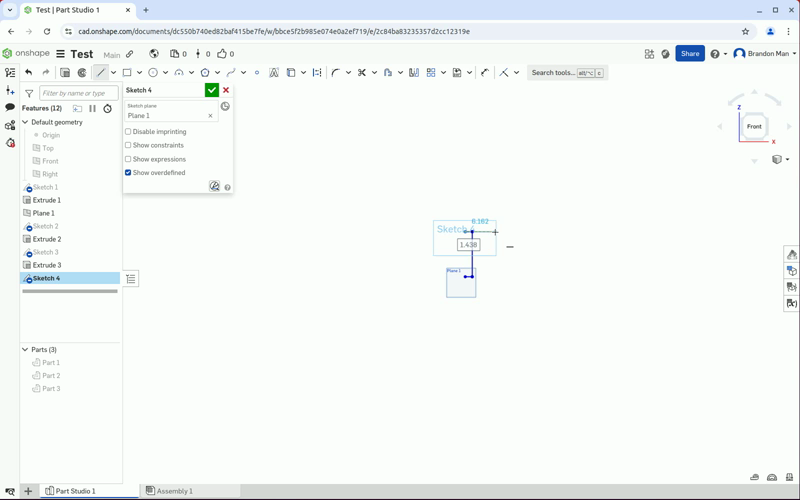
key_down(shift)
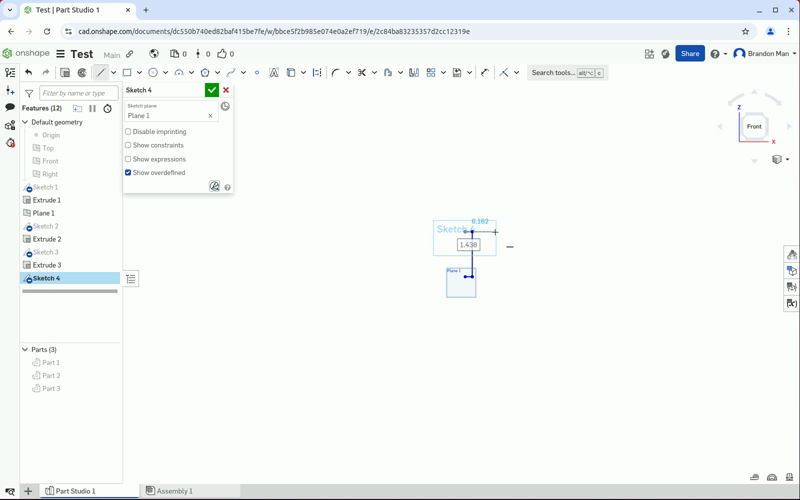
mouse_move(465, 276)
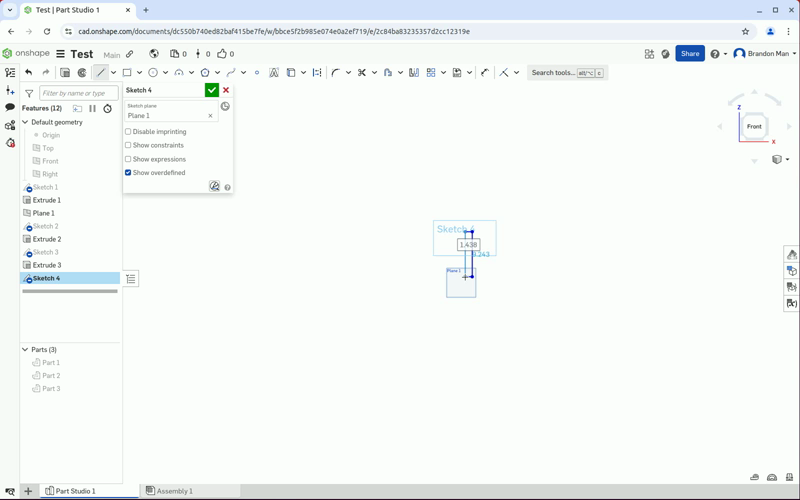
key_up(shift)
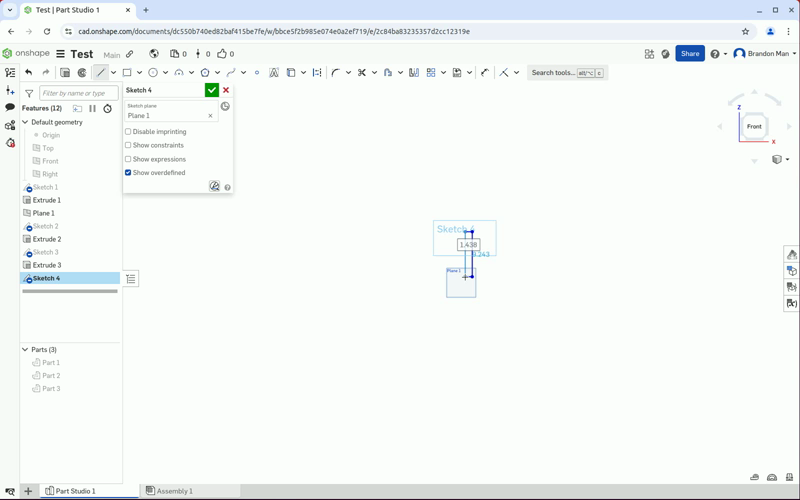
click(465, 276)
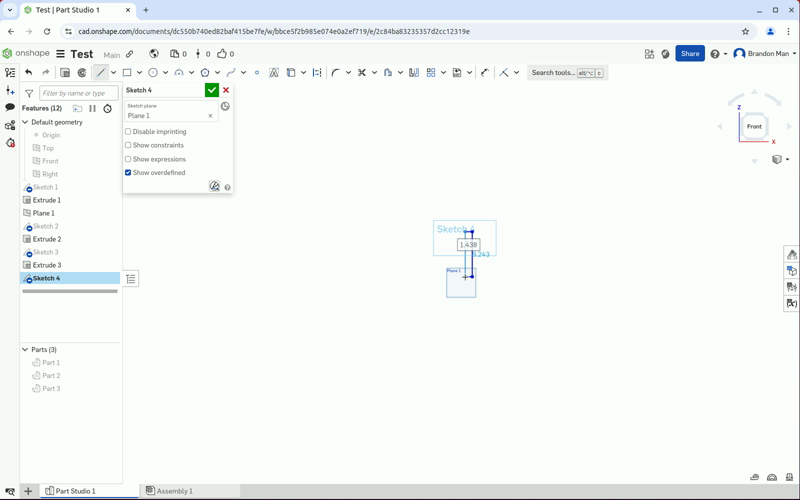
key(esc)
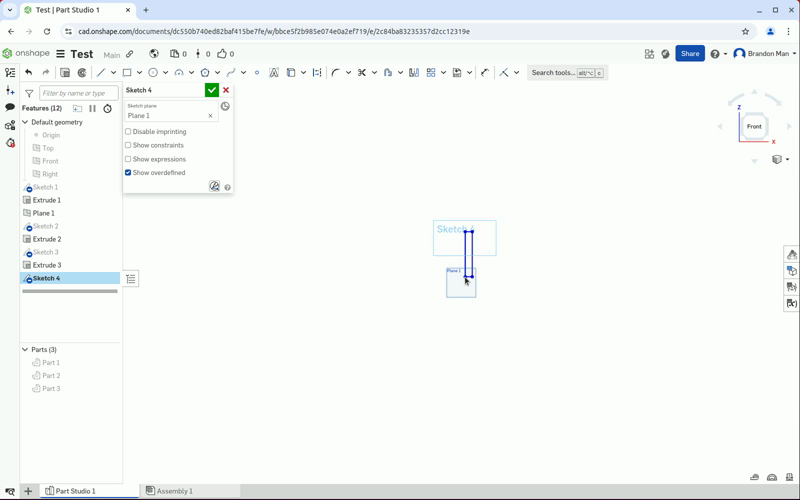
mouse_move(467, 275)
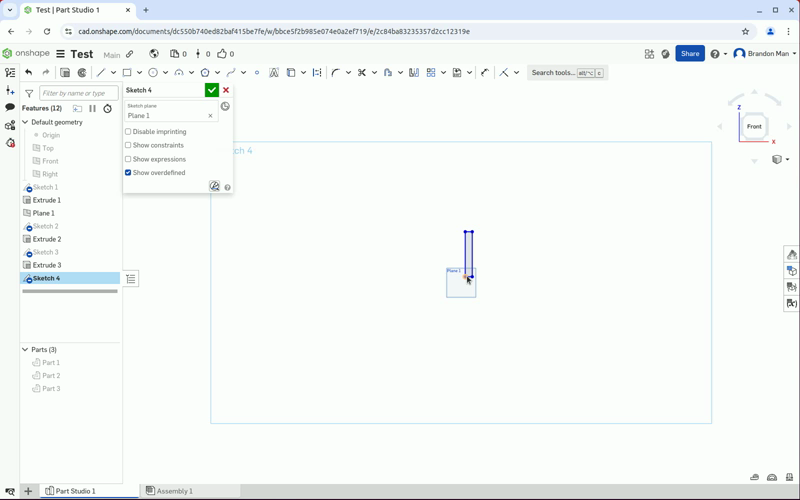
scroll(6)
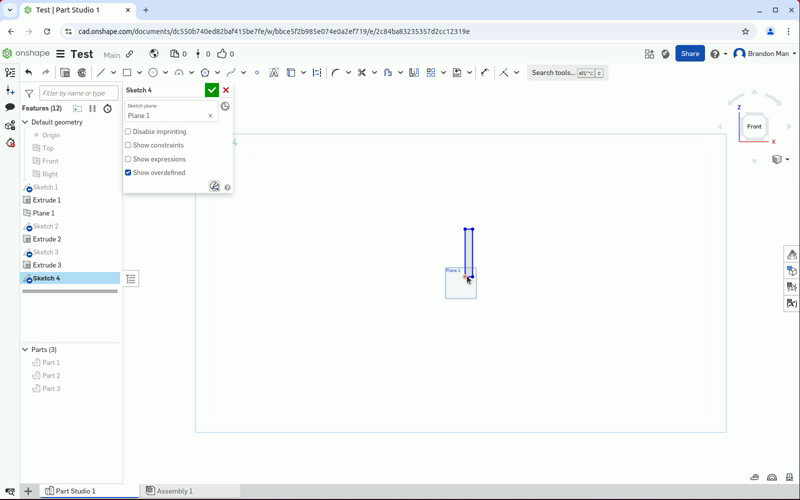
scroll(6)
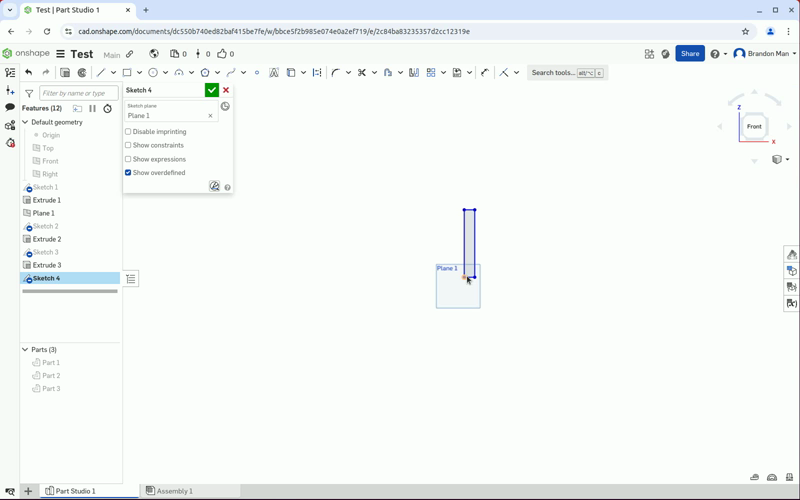
scroll(6)
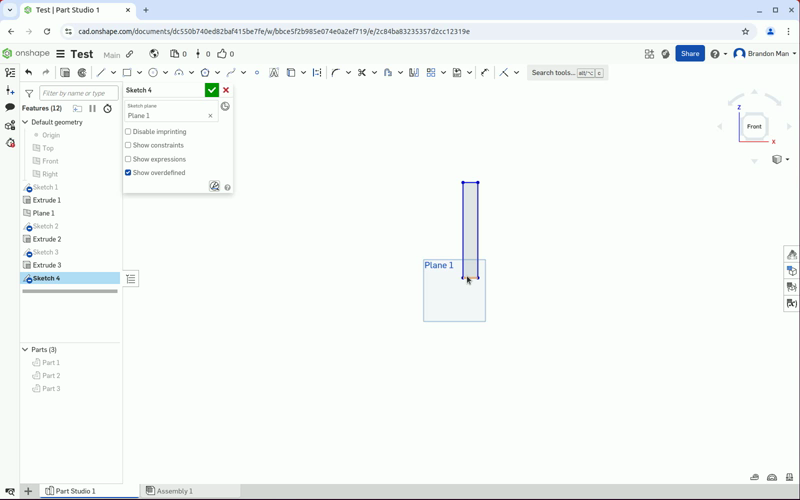
scroll(6)
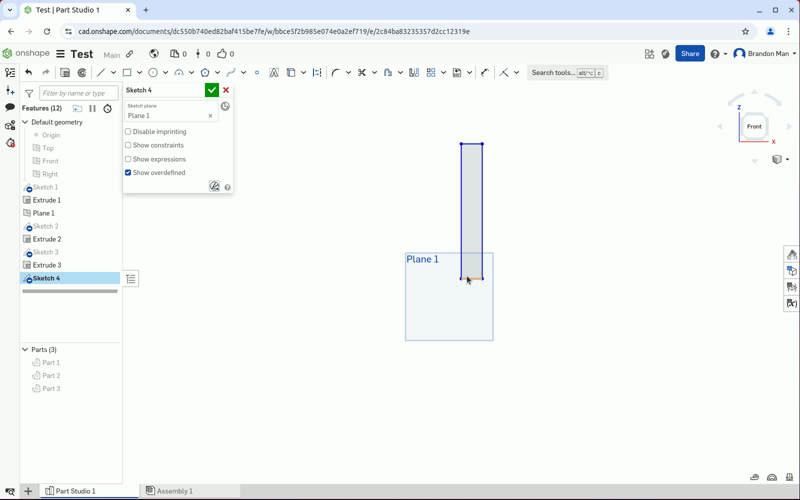
scroll(6)
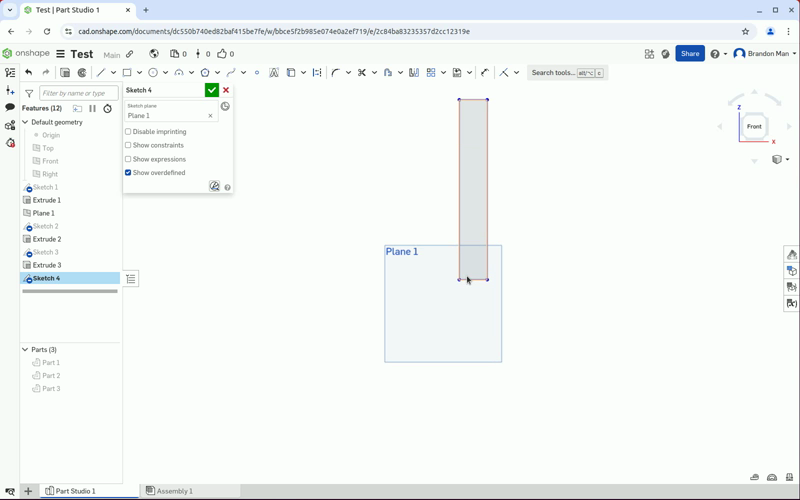
scroll(6)
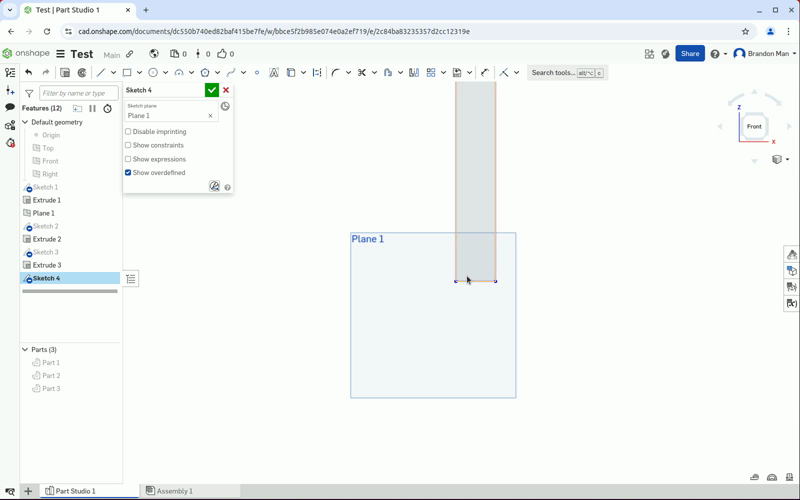
scroll(6)
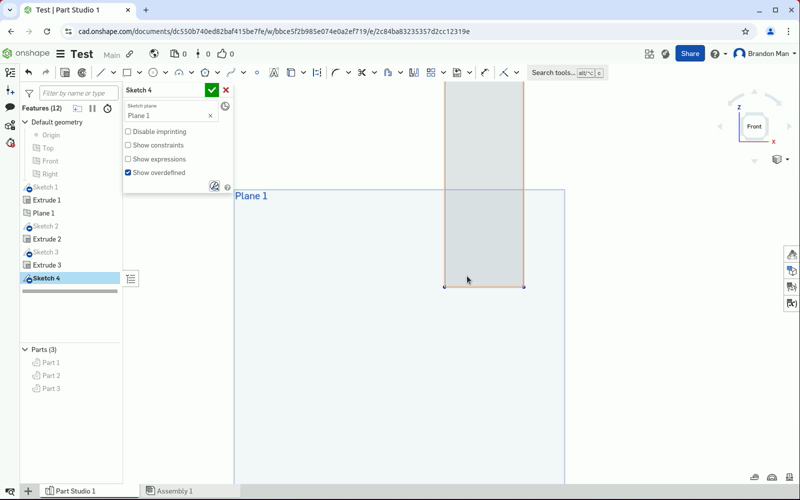
click(467, 275)
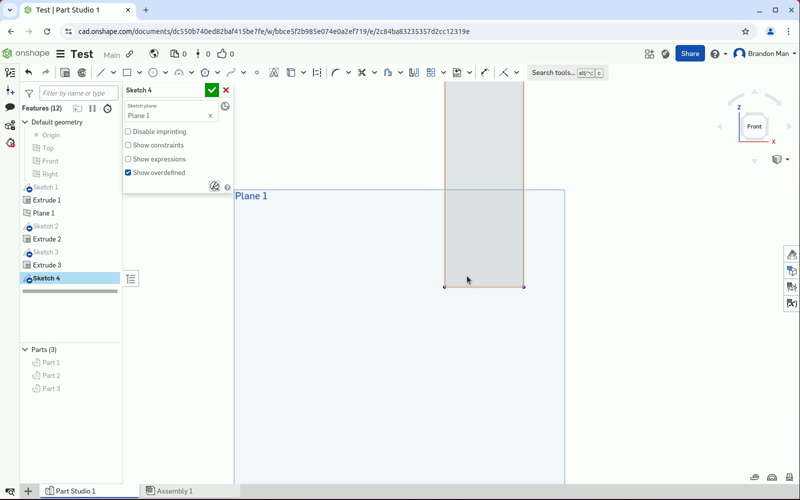
scroll(-6)
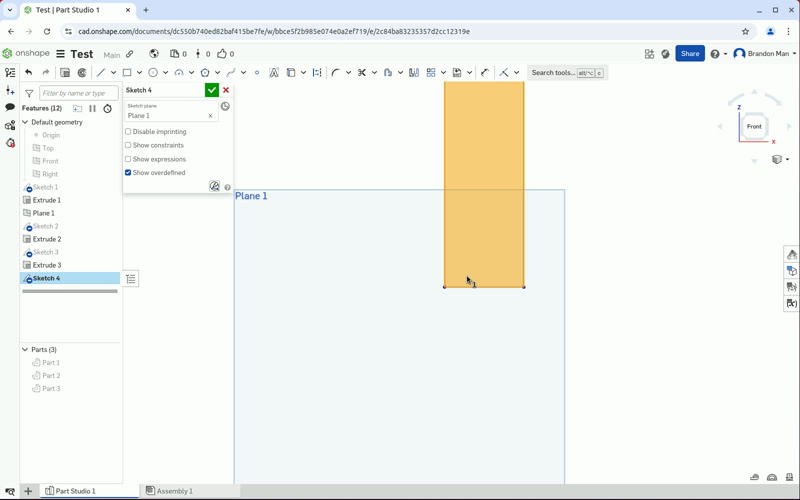
scroll(-6)
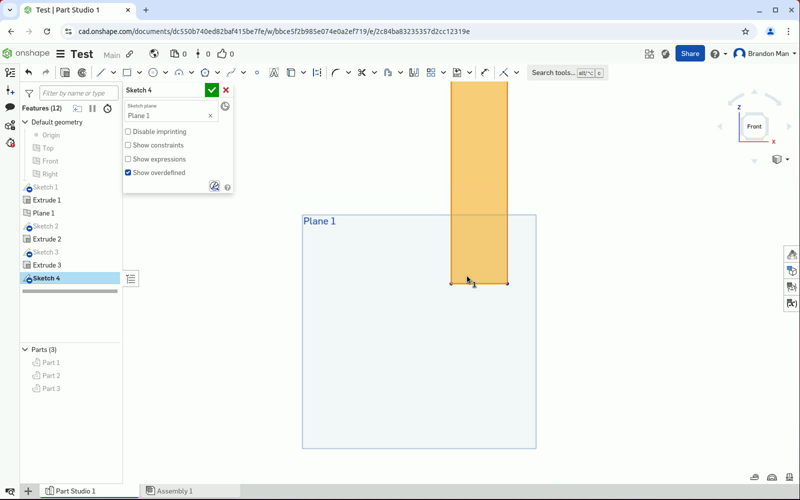
scroll(-6)
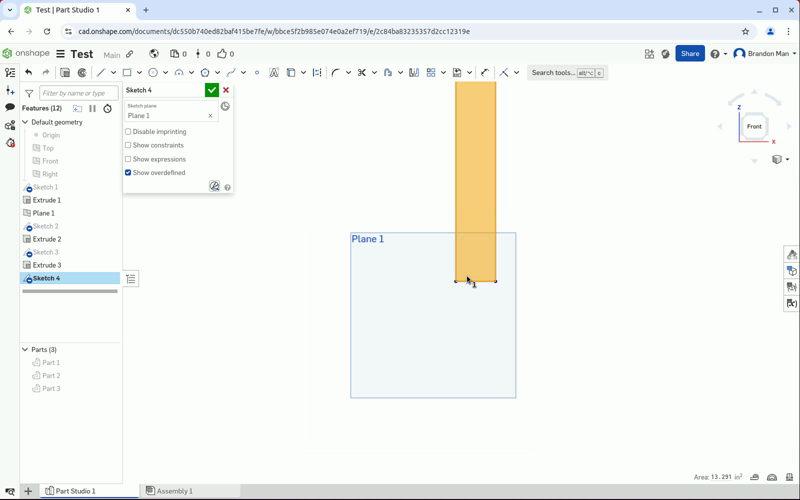
scroll(-6)
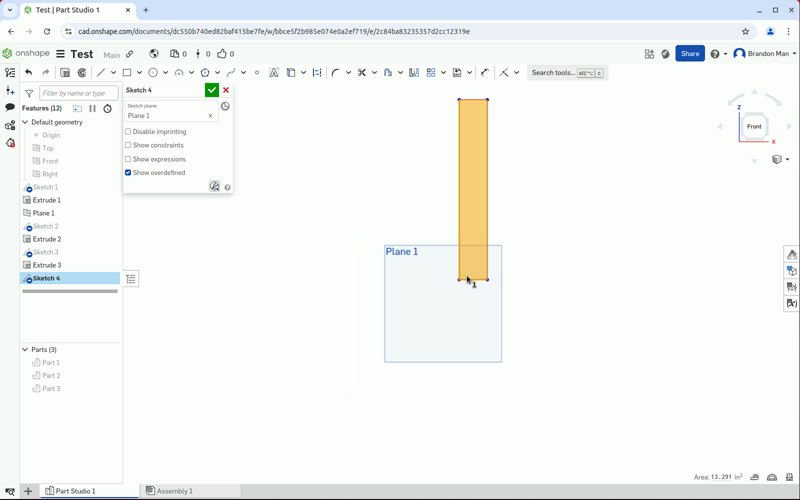
scroll(-6)
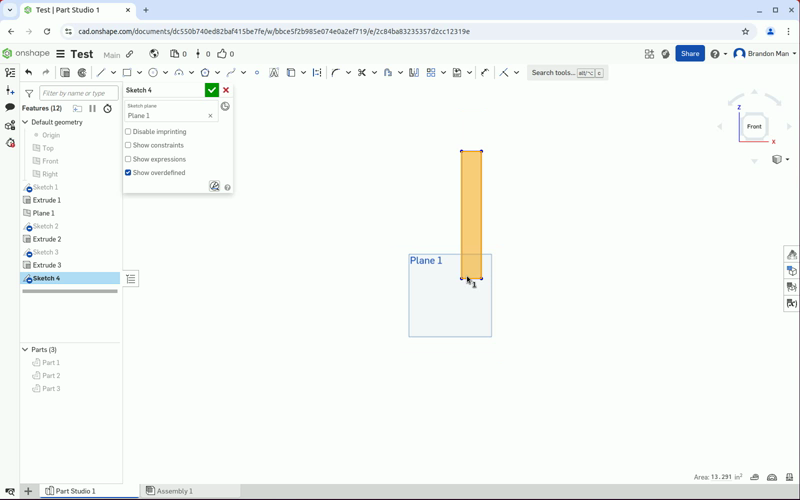
scroll(-6)
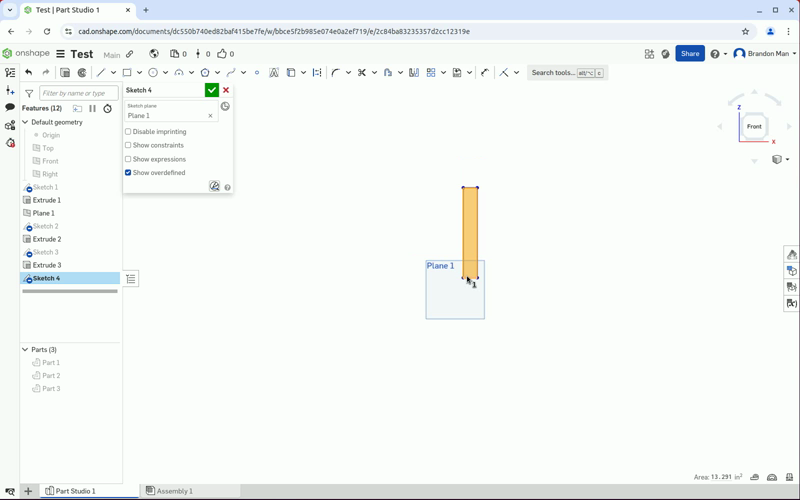
scroll(-6)
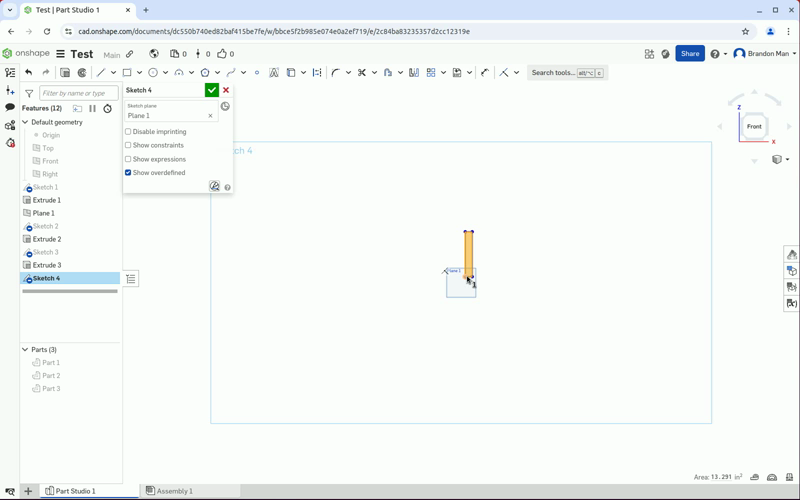
mouse_move(73, 352)
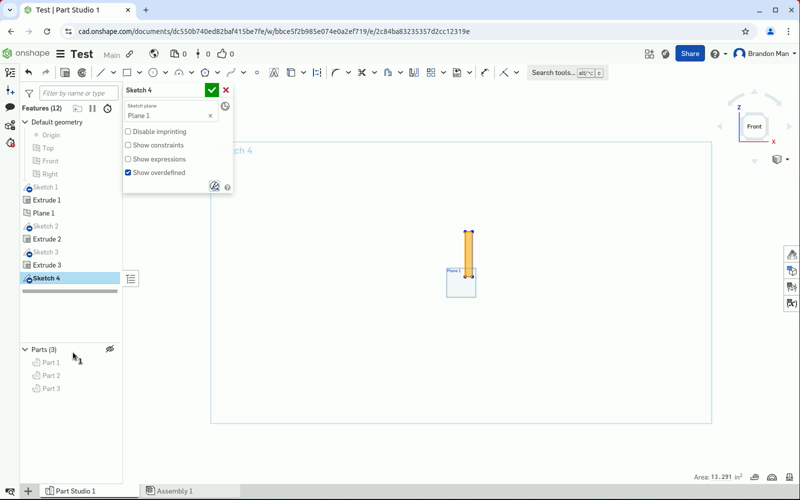
key(shift+y)
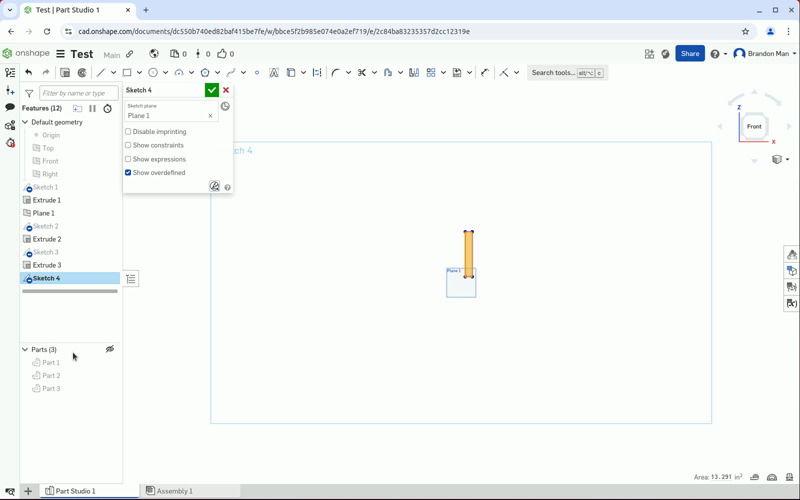
key(shift+e)
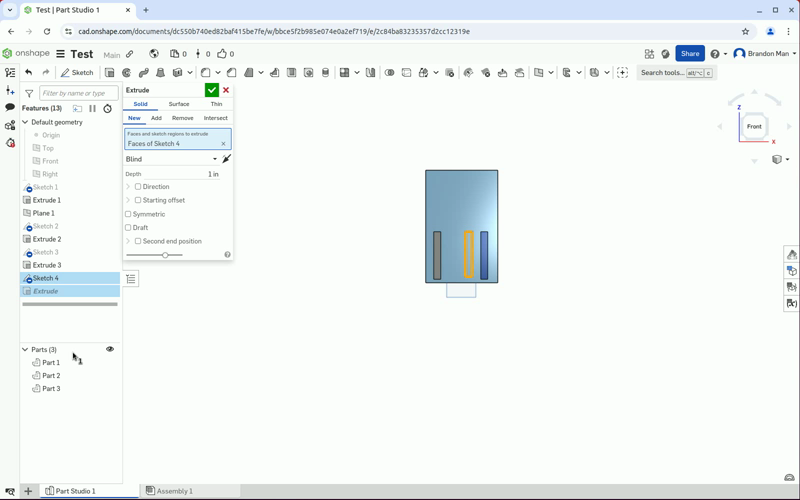
mouse_move(143, 106)
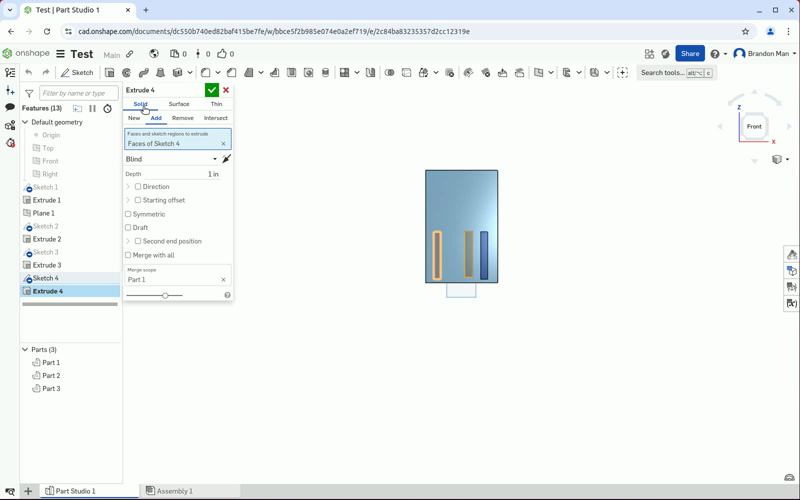
click(143, 106)
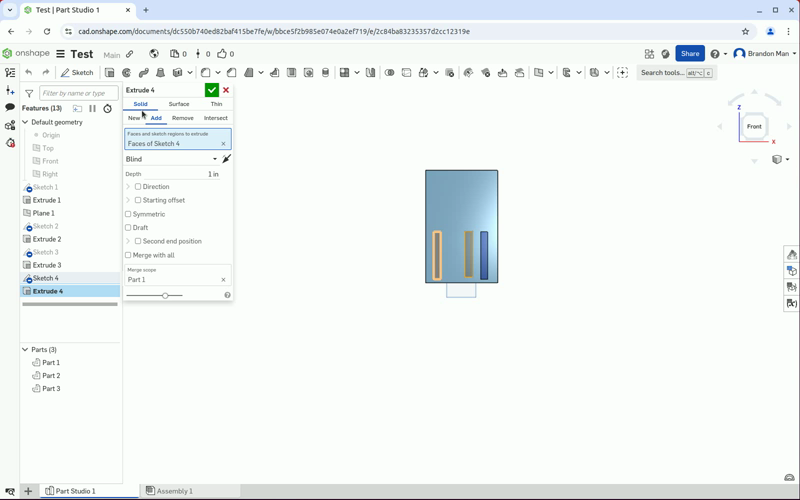
mouse_move(137, 120)
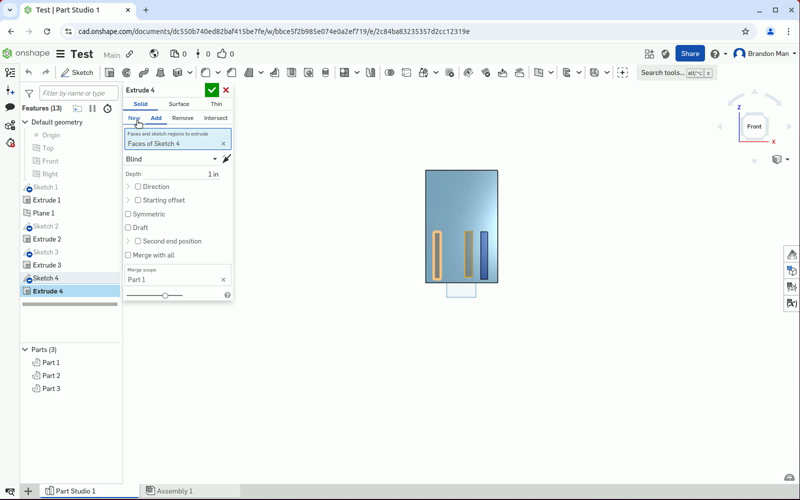
click(137, 120)
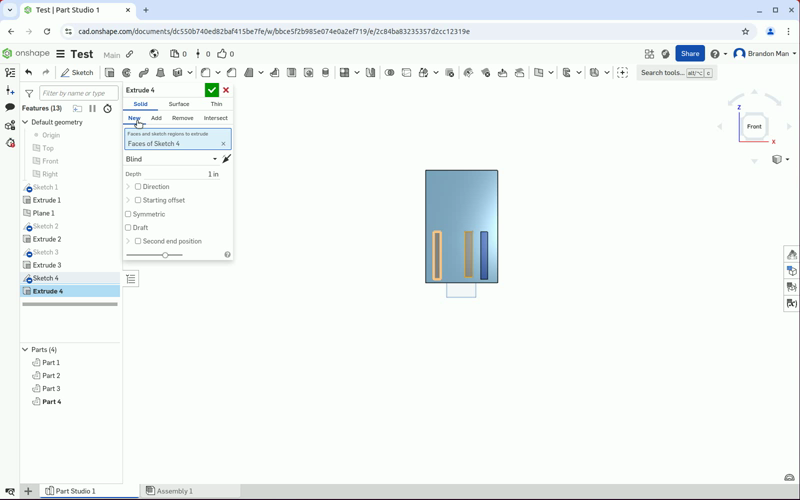
key(tab, 4)
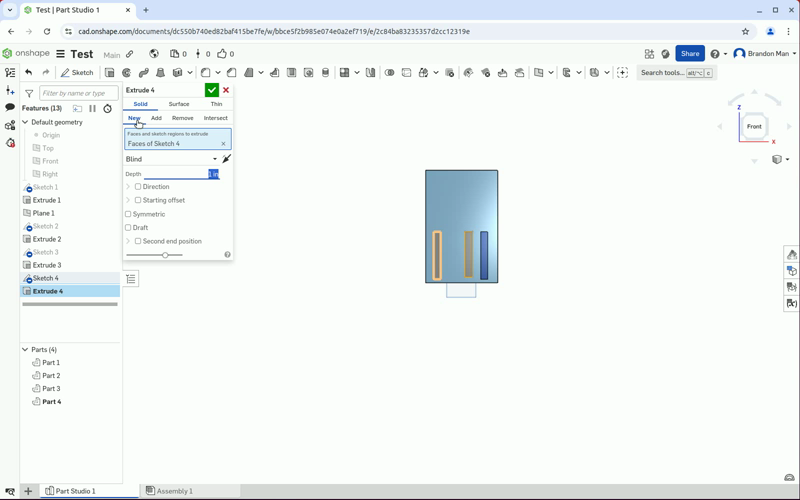
text(0.241)
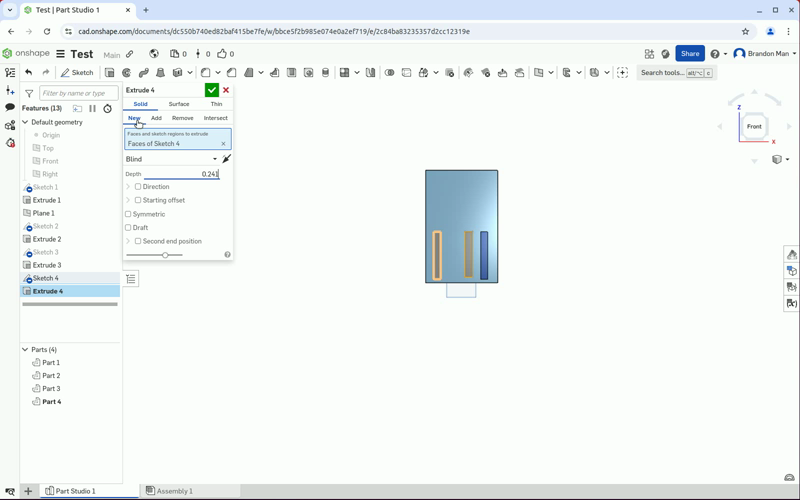
key(enter)
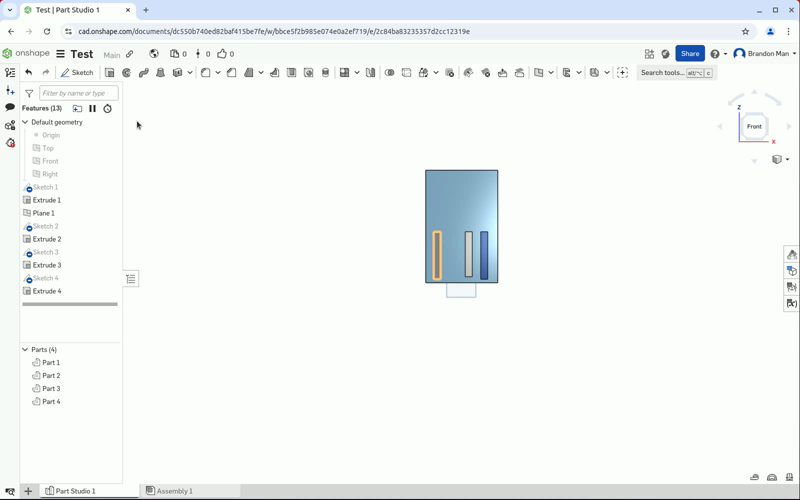
key(shift+h)
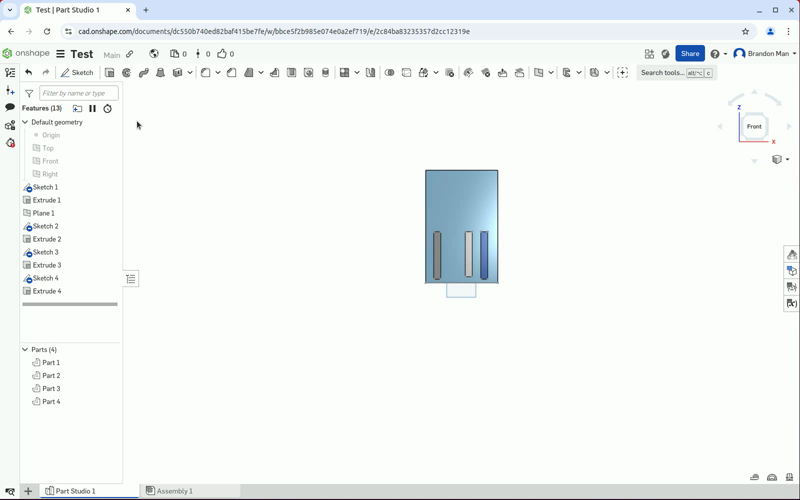
key(shift+h)
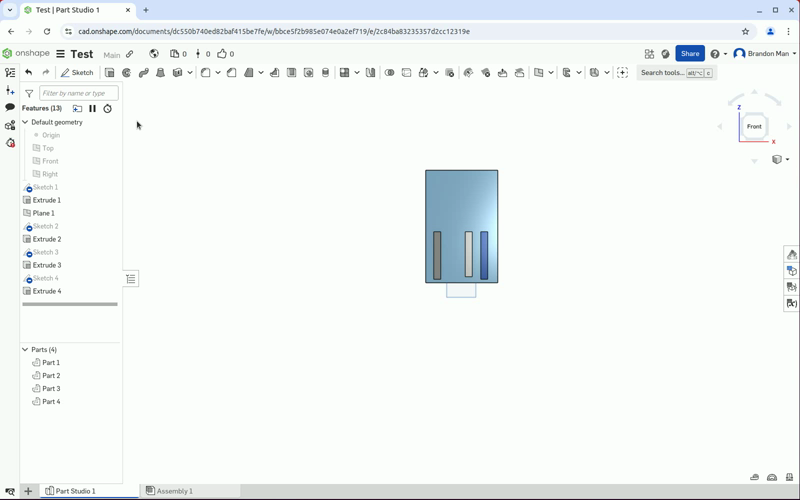
mouse_move(73, 189)
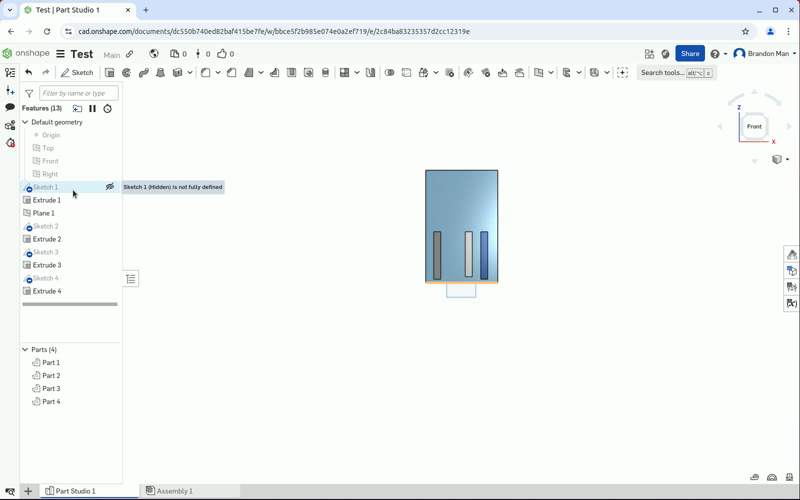
click(73, 189)
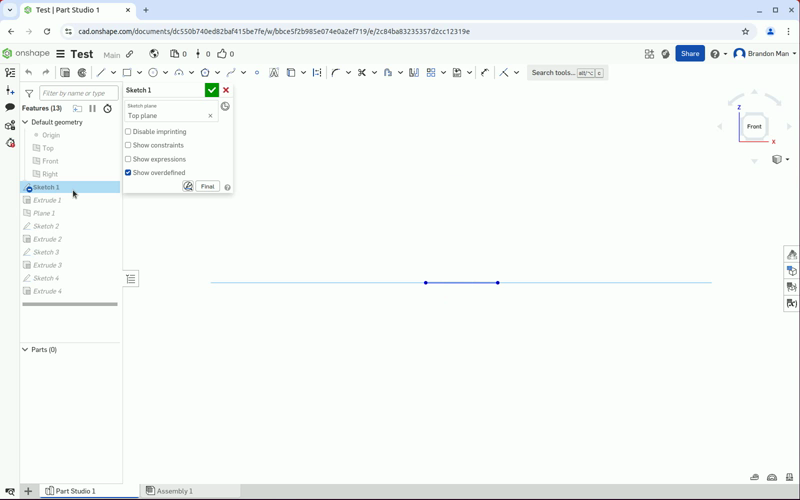
mouse_move(229, 92)
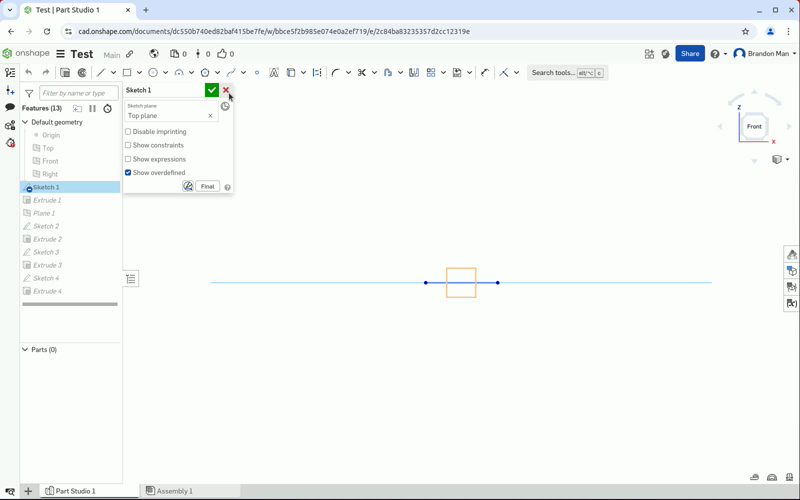
click(229, 92)
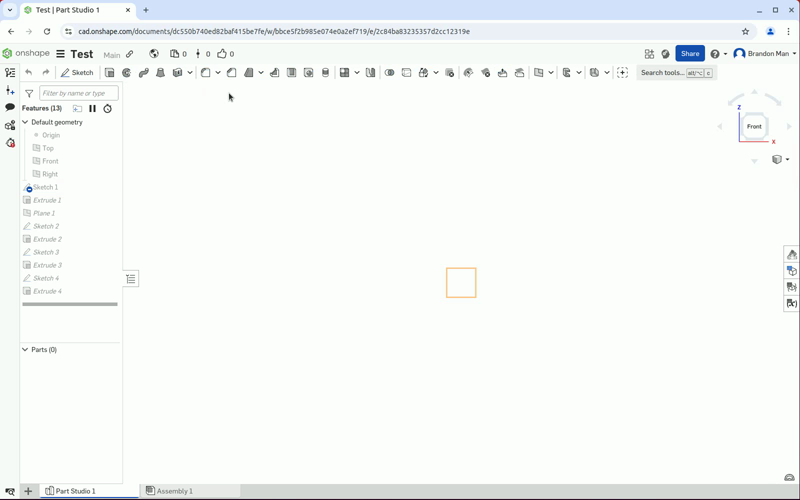
key(shift+s)
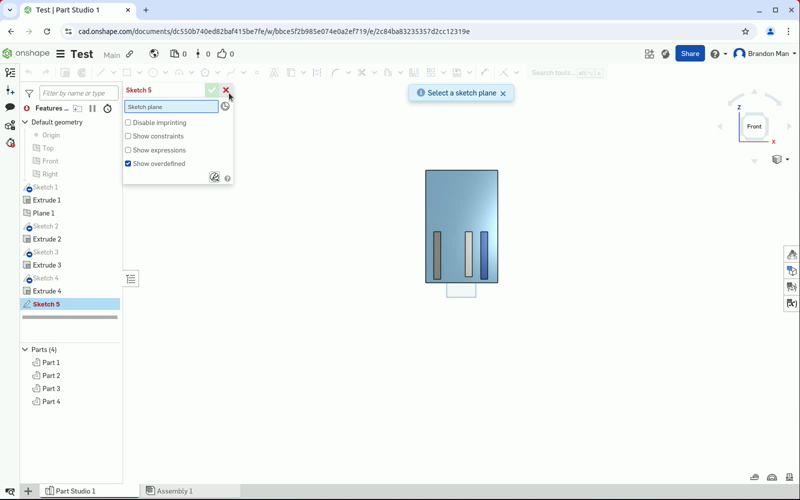
mouse_move(73, 215)
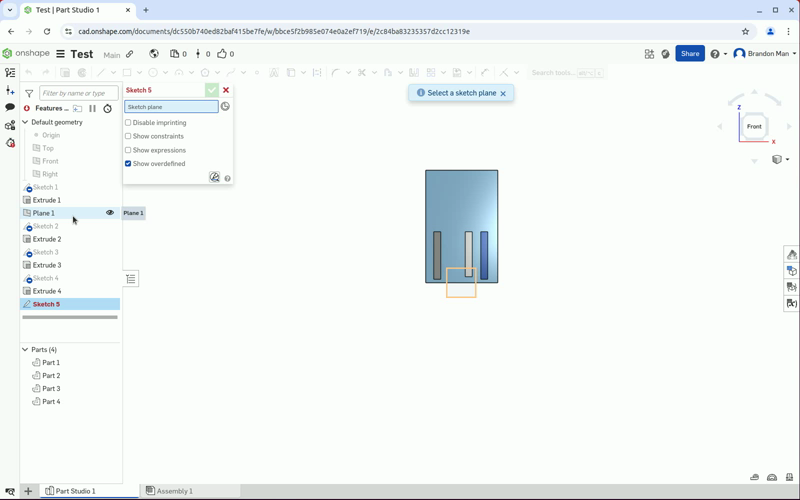
click(73, 215)
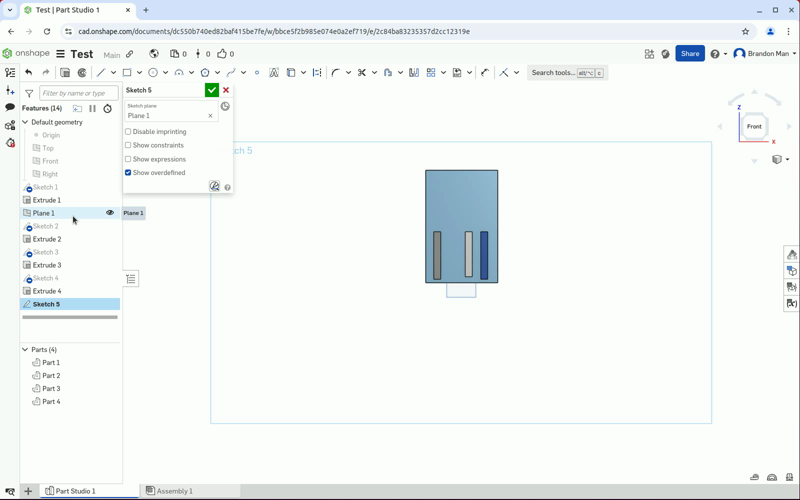
mouse_move(73, 352)
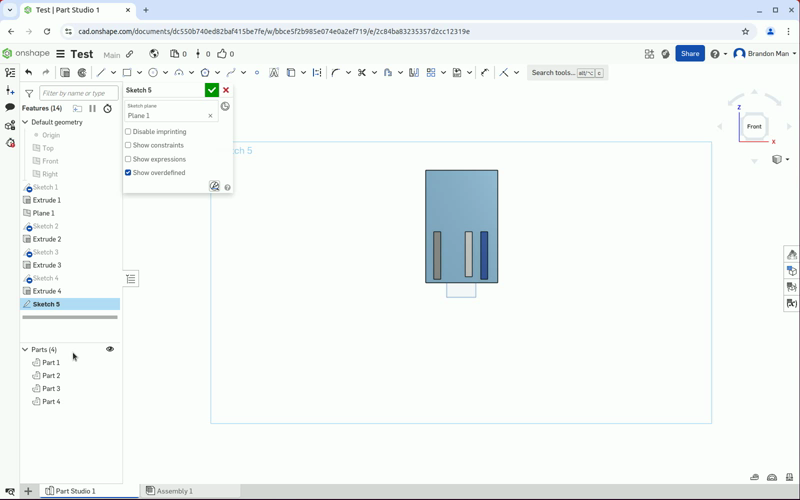
key(y)
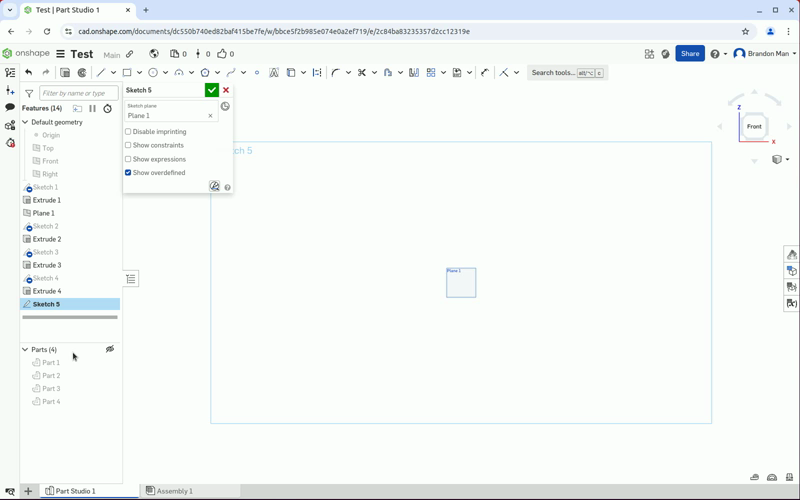
key(l)
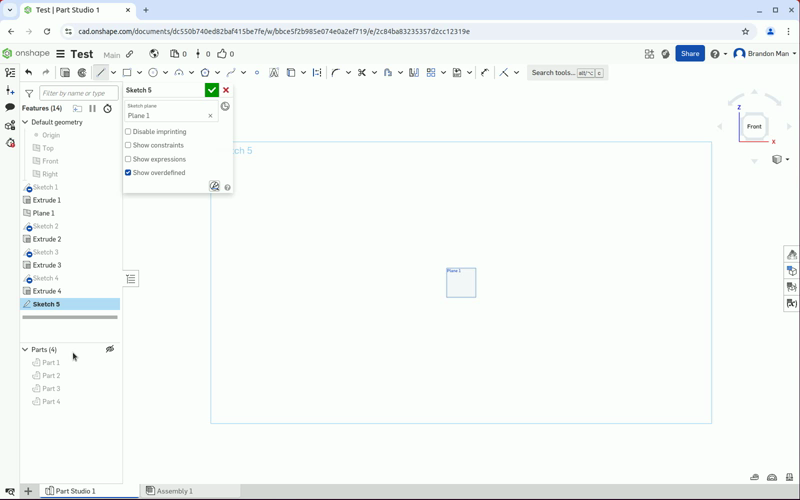
key_down(shift)
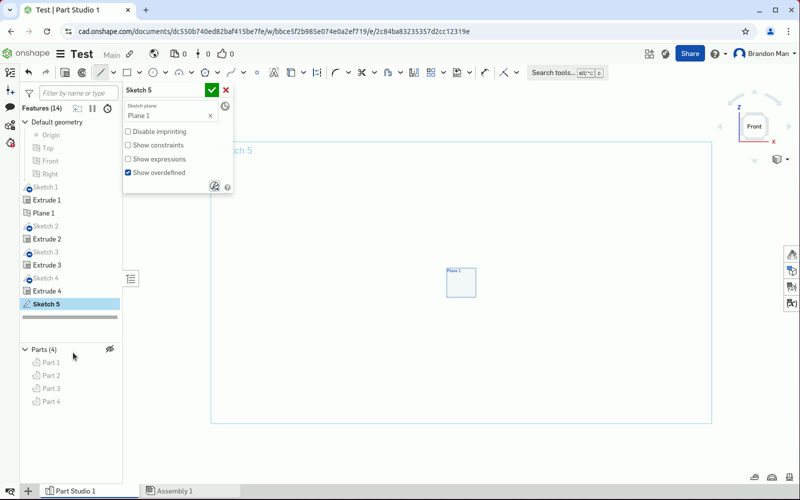
mouse_move(449, 276)
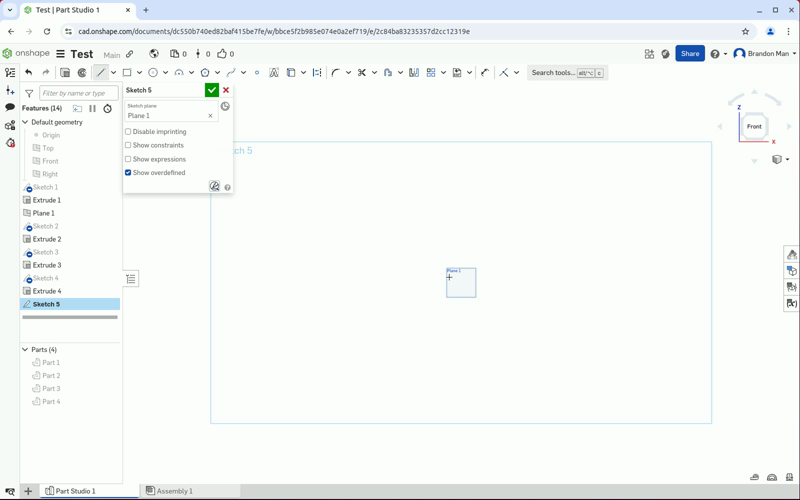
click(449, 276)
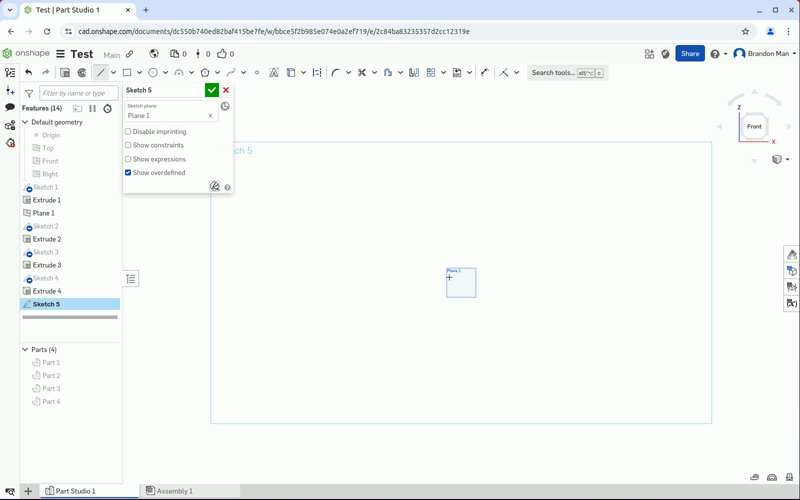
key_up(shift)
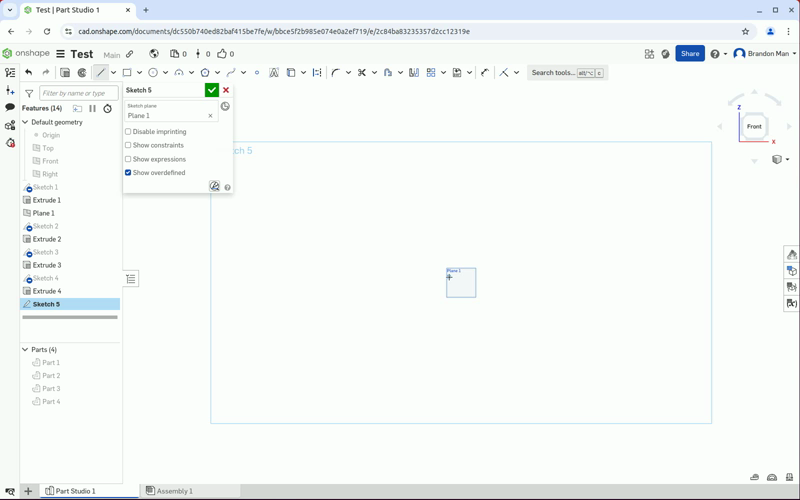
key_down(shift)
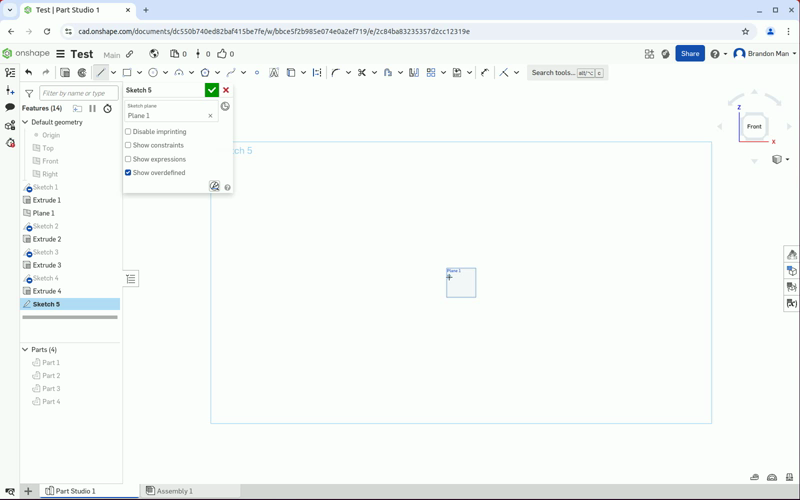
mouse_move(479, 276)
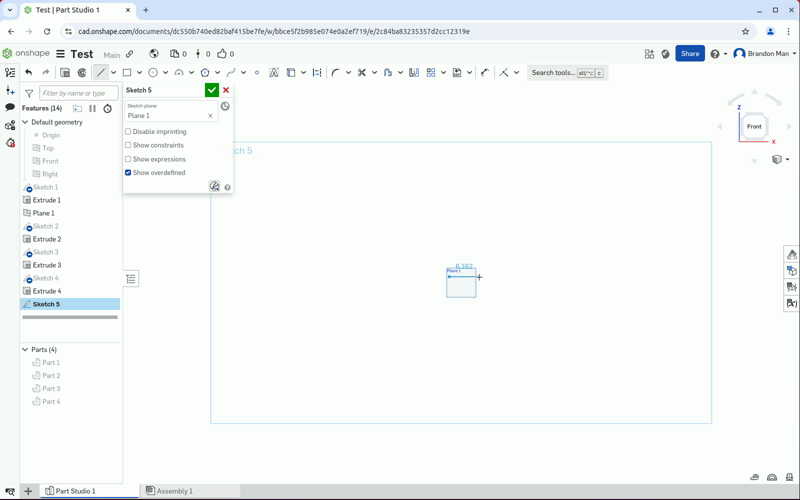
mouse_move(456, 276)
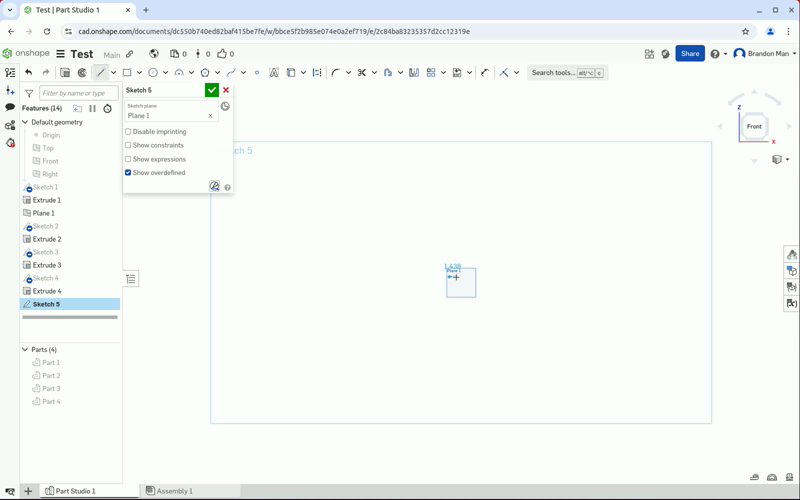
scroll(6)
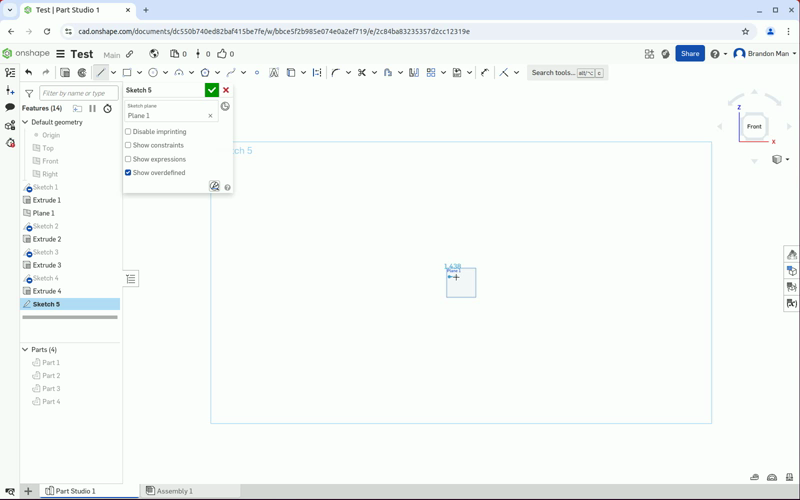
scroll(6)
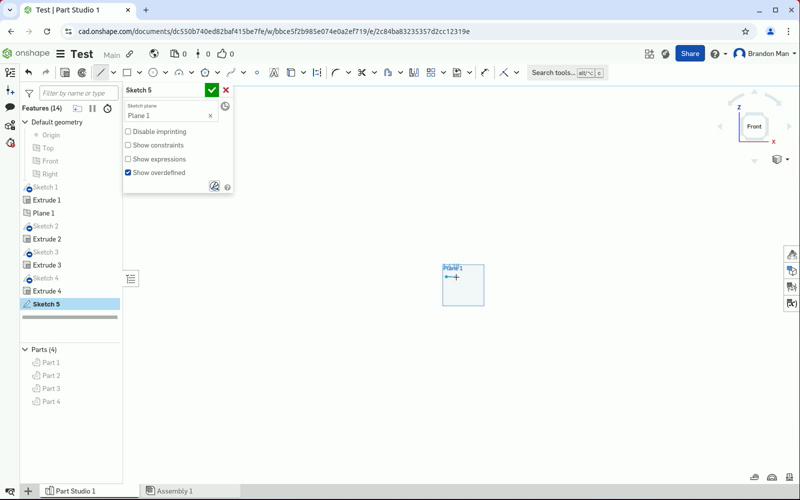
scroll(6)
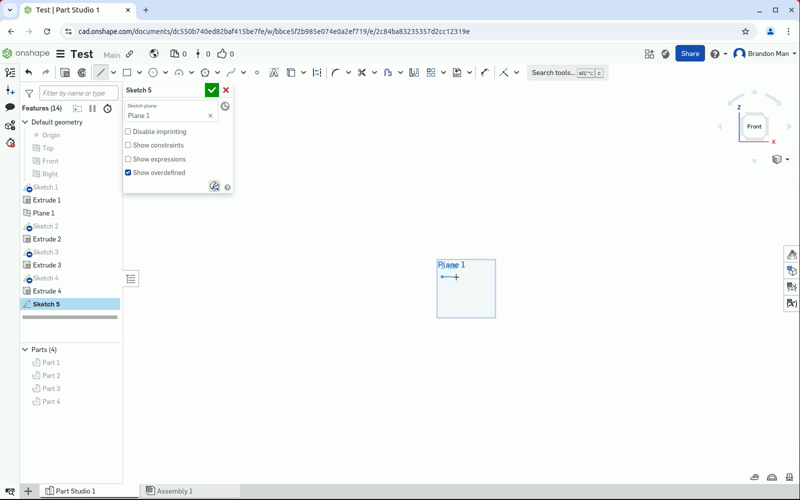
scroll(6)
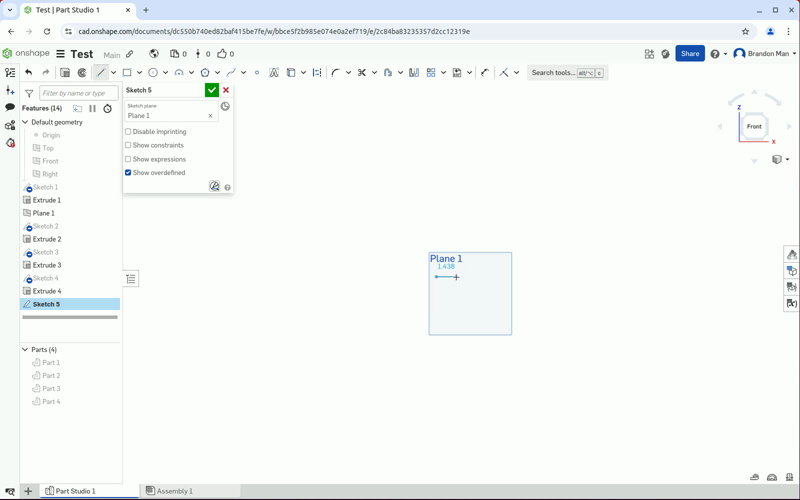
scroll(6)
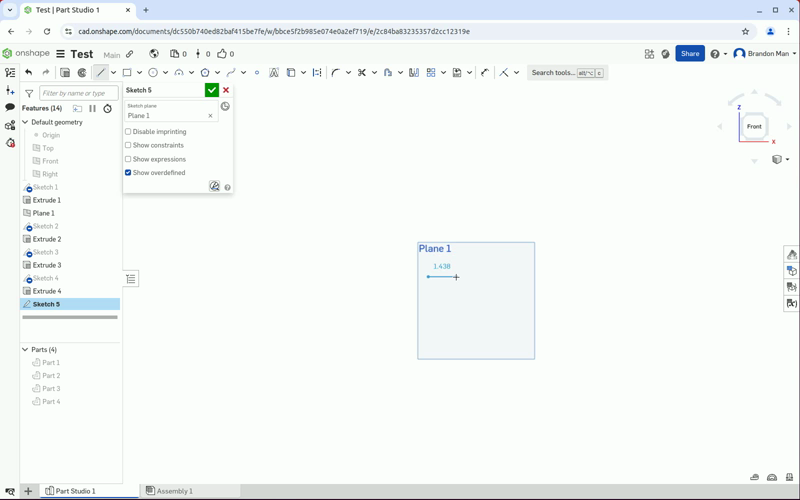
scroll(6)
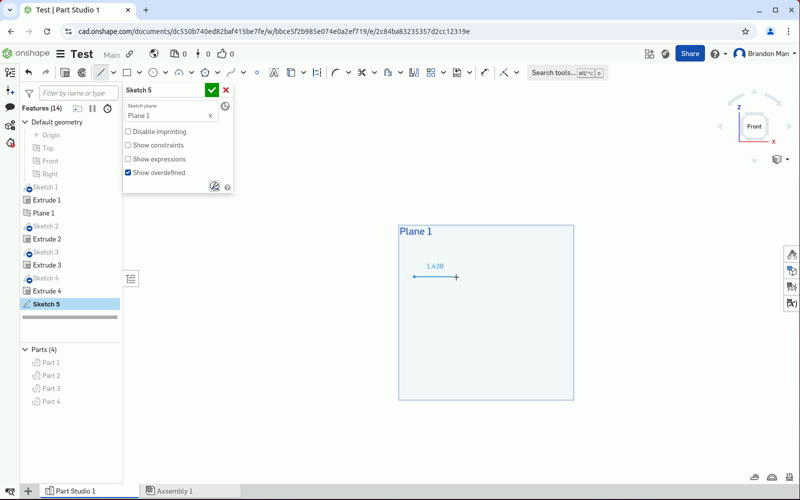
scroll(6)
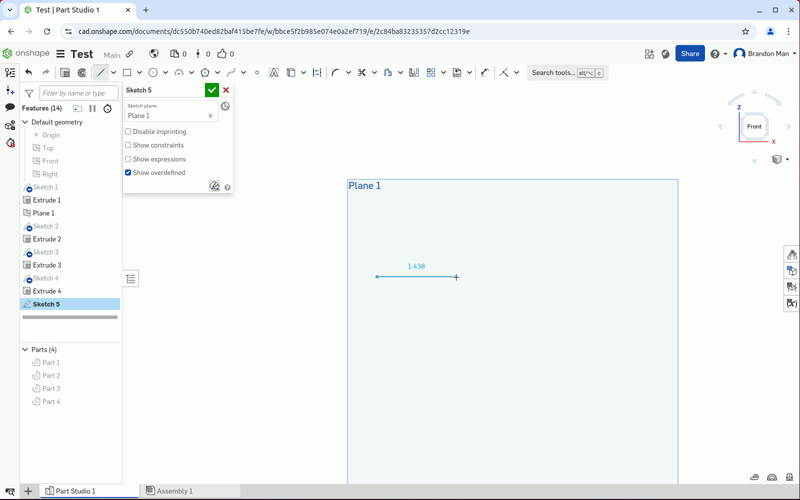
click(456, 276)
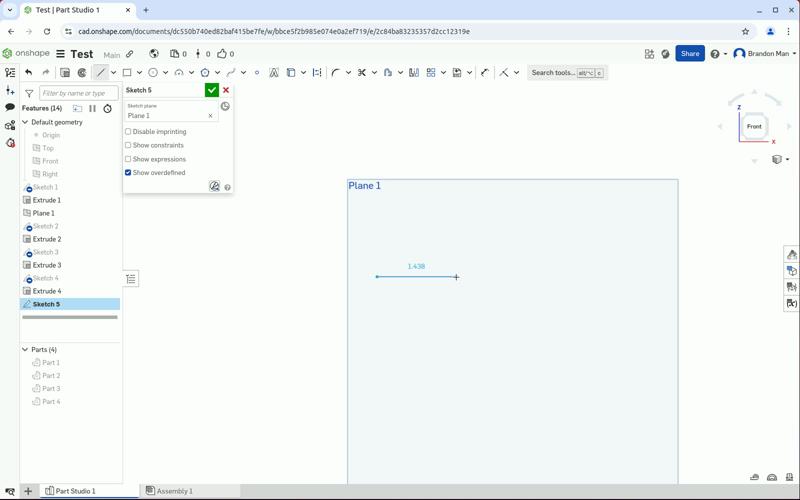
scroll(-6)
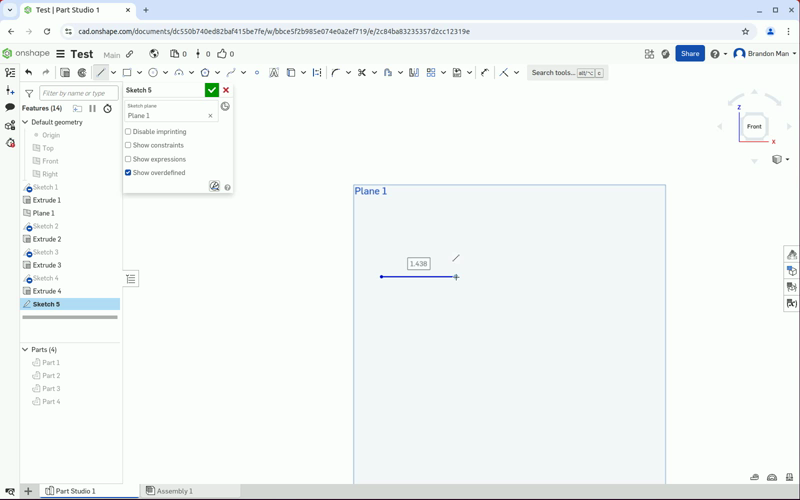
scroll(-6)
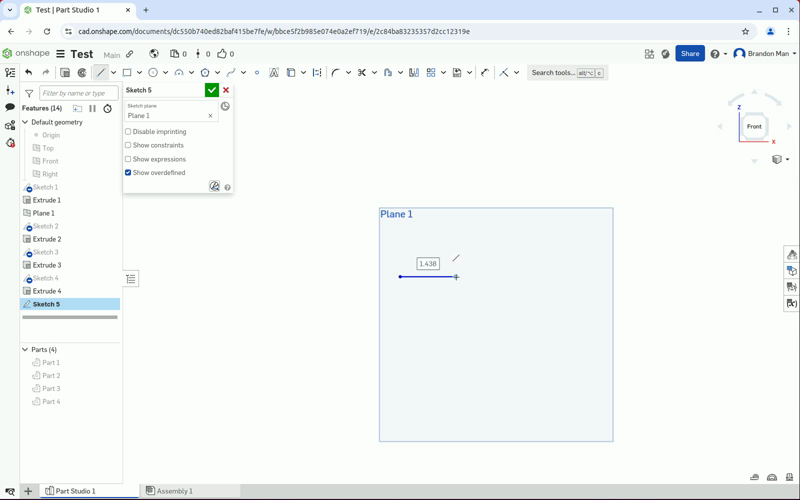
scroll(-6)
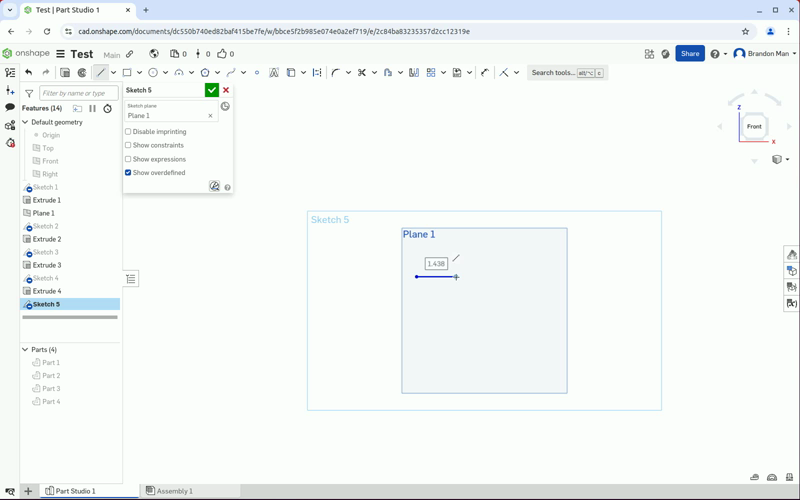
scroll(-6)
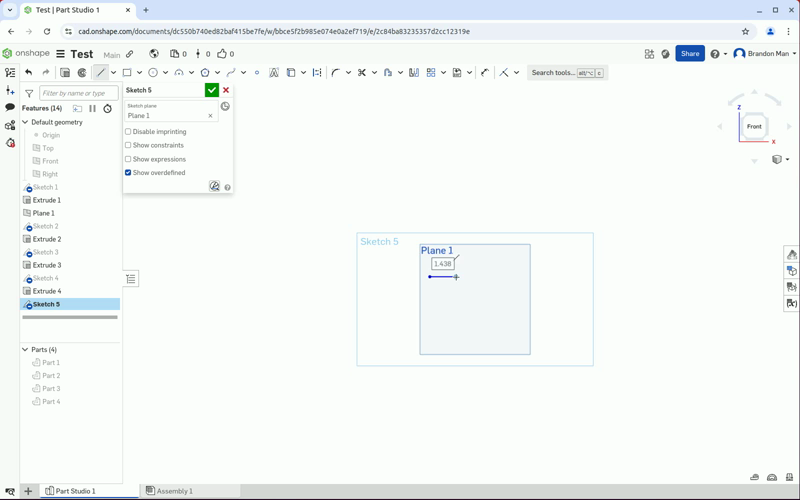
scroll(-6)
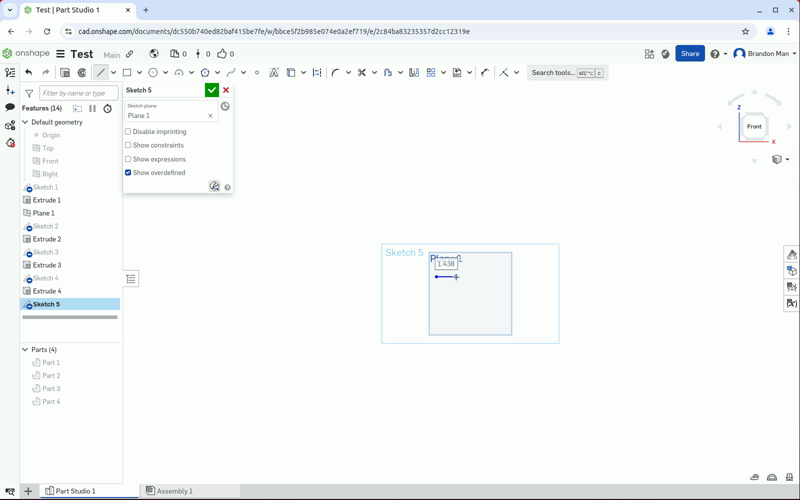
scroll(-6)
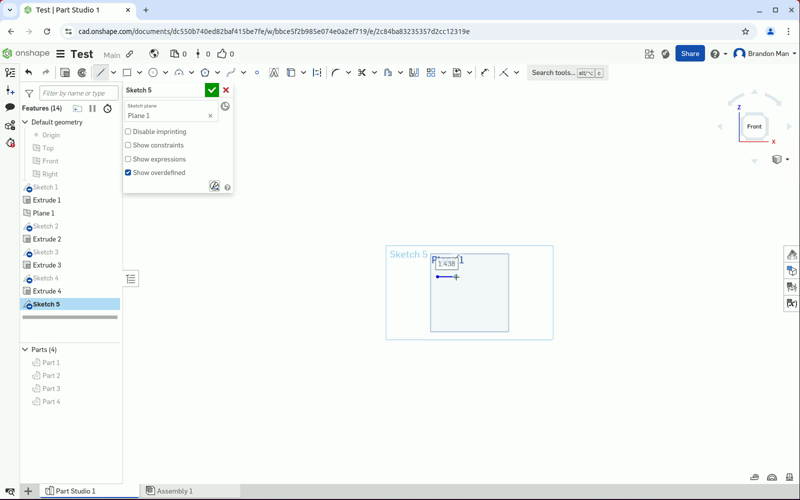
scroll(-6)
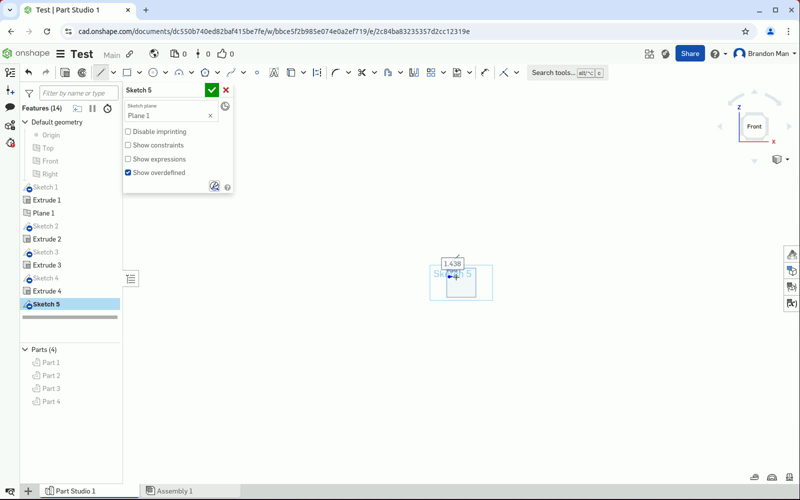
key_up(shift)
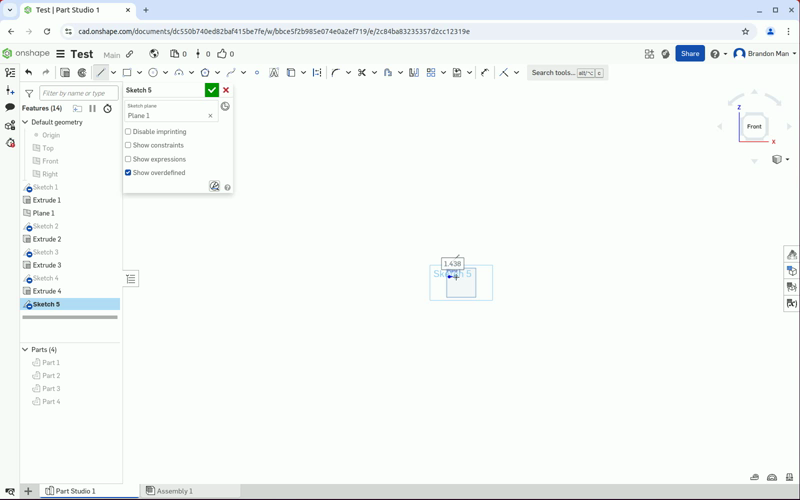
key_down(shift)
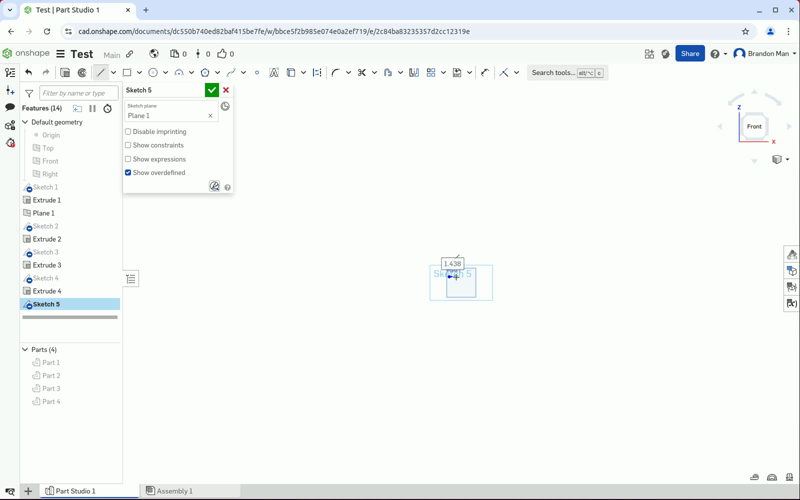
mouse_move(486, 276)
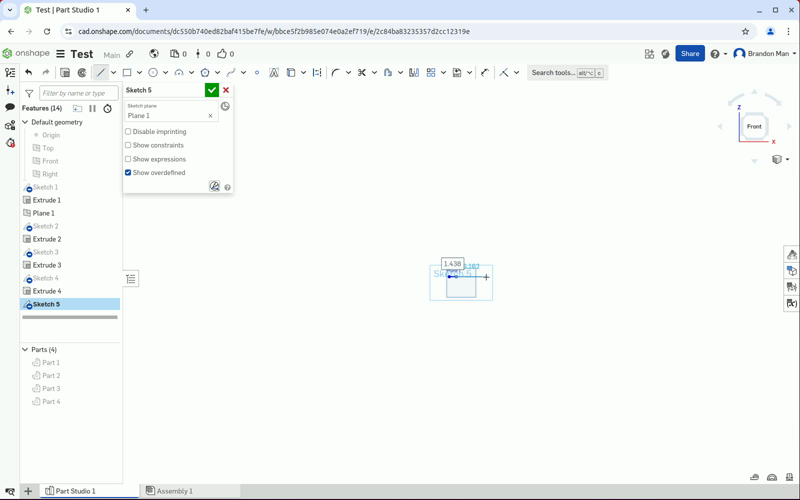
mouse_move(456, 231)
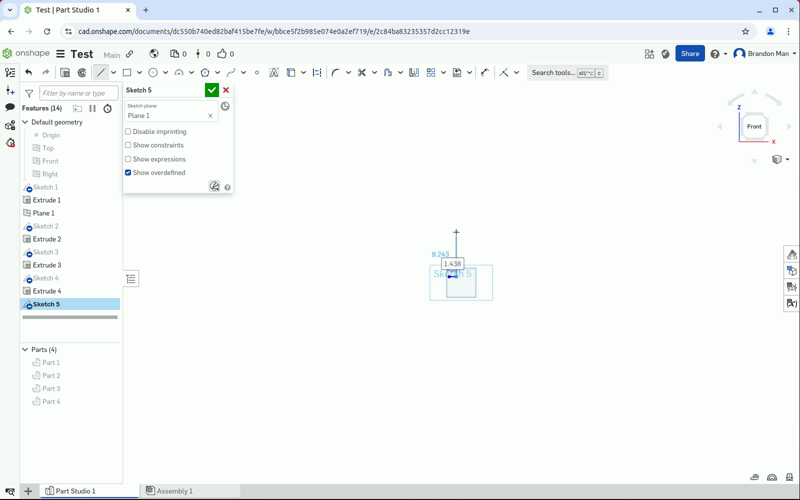
click(456, 231)
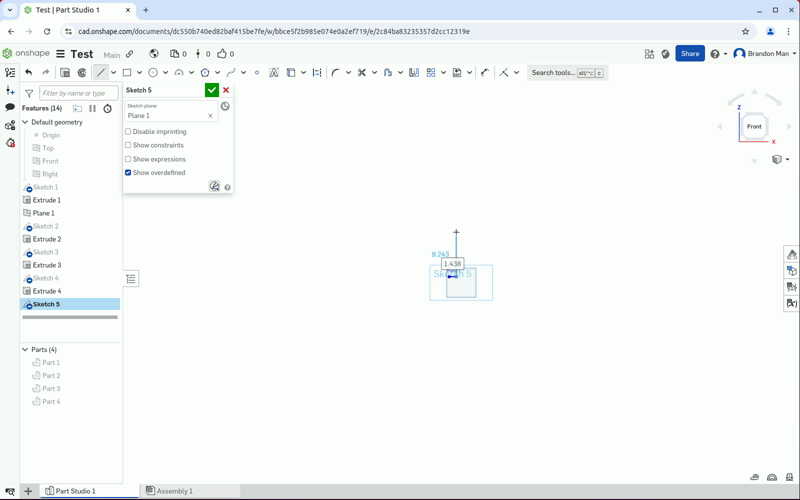
key_up(shift)
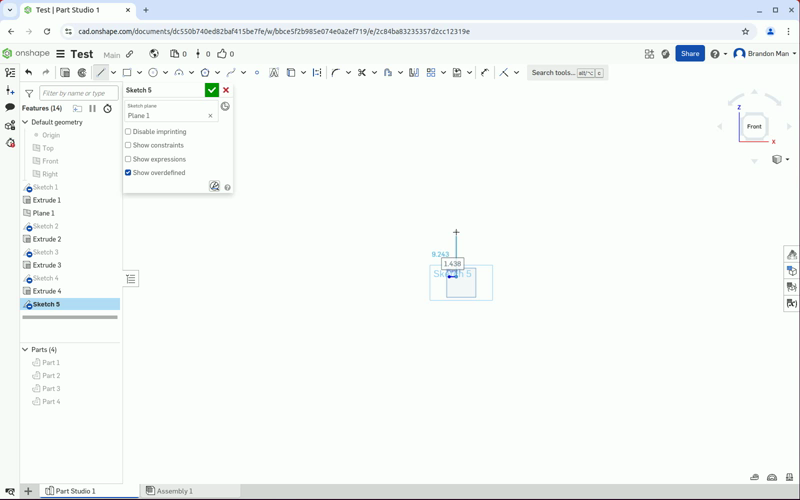
key_down(shift)
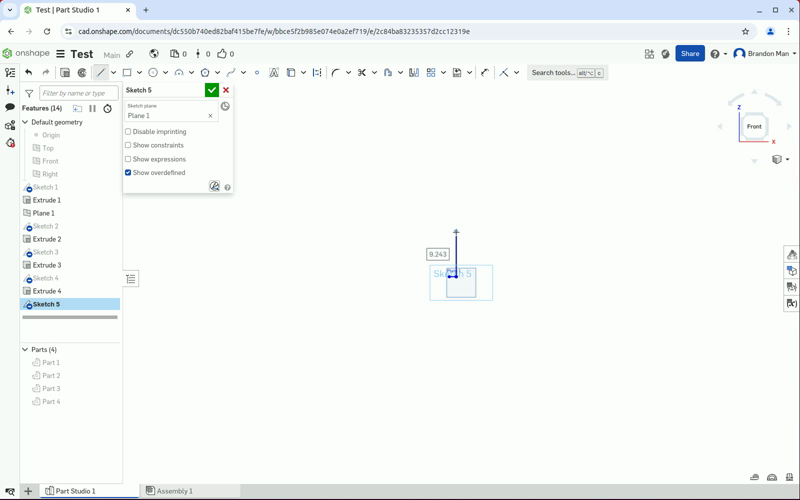
mouse_move(486, 231)
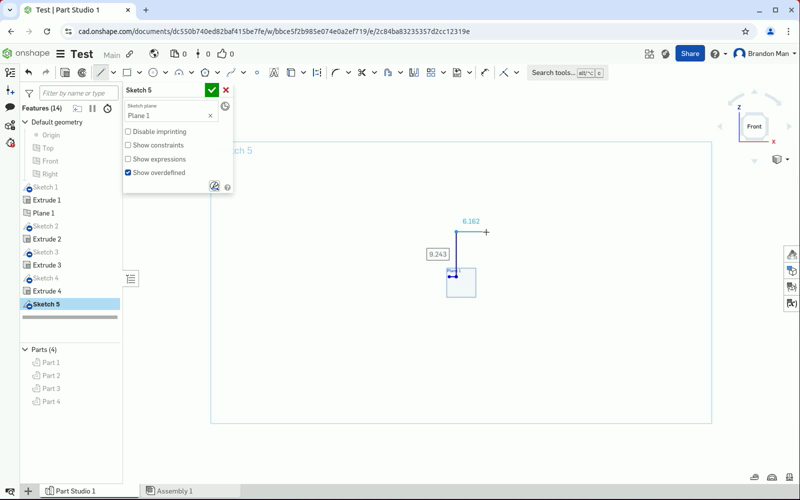
mouse_move(449, 231)
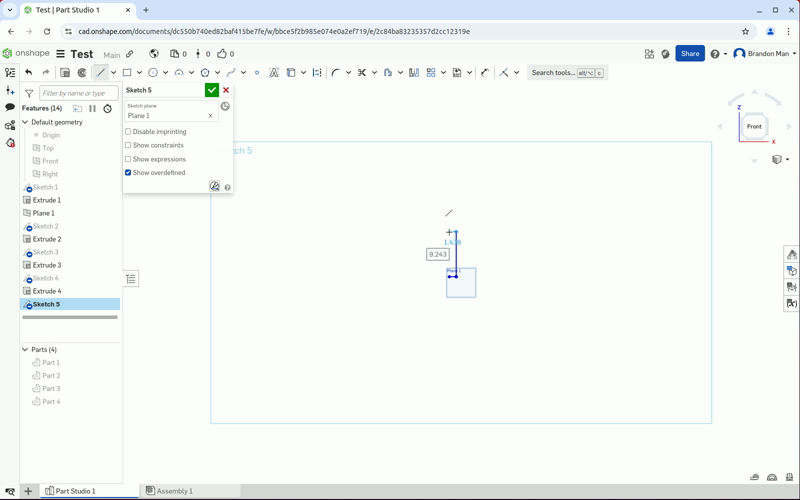
scroll(6)
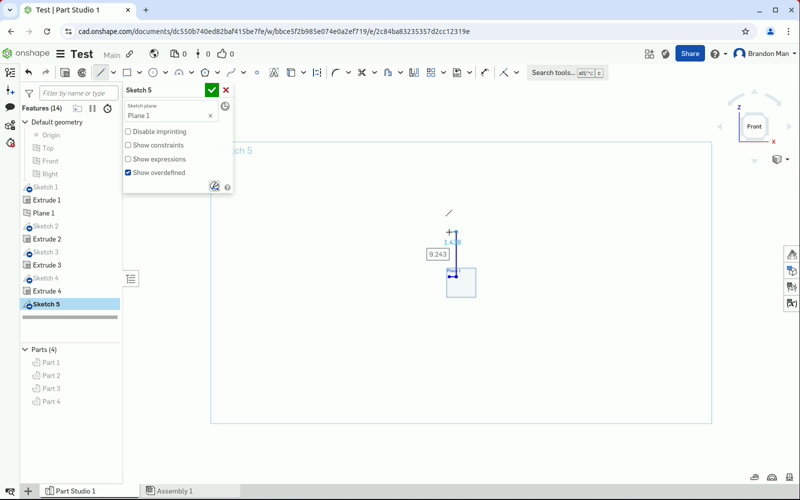
scroll(6)
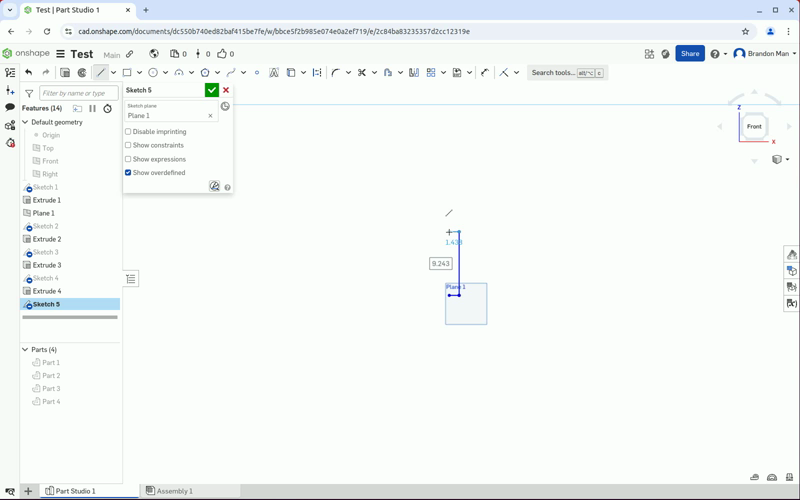
scroll(6)
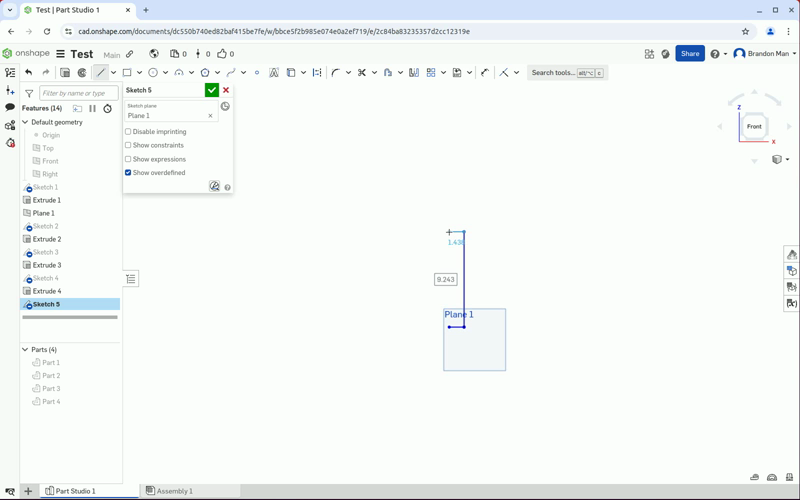
scroll(6)
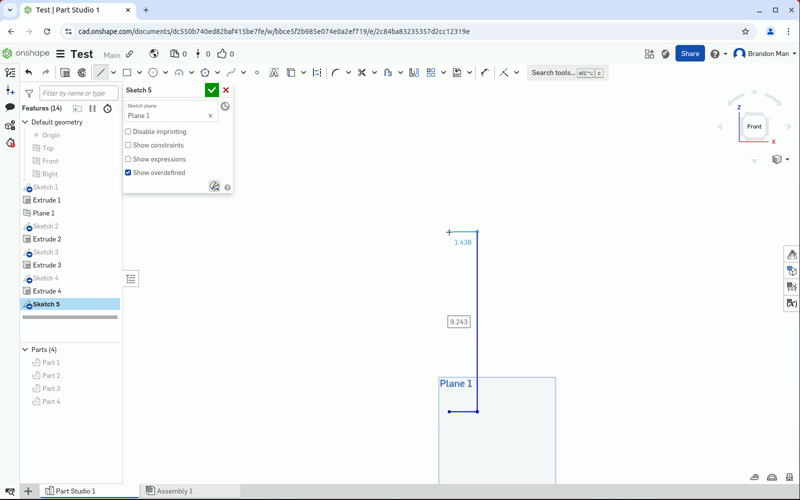
scroll(6)
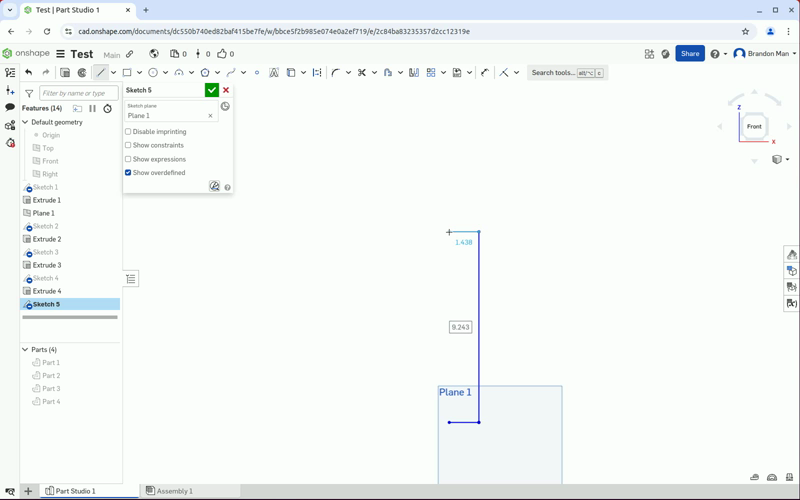
scroll(6)
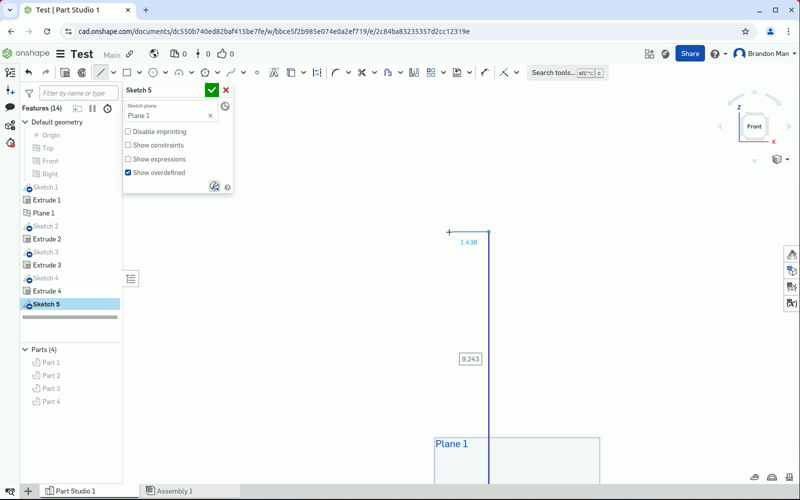
scroll(6)
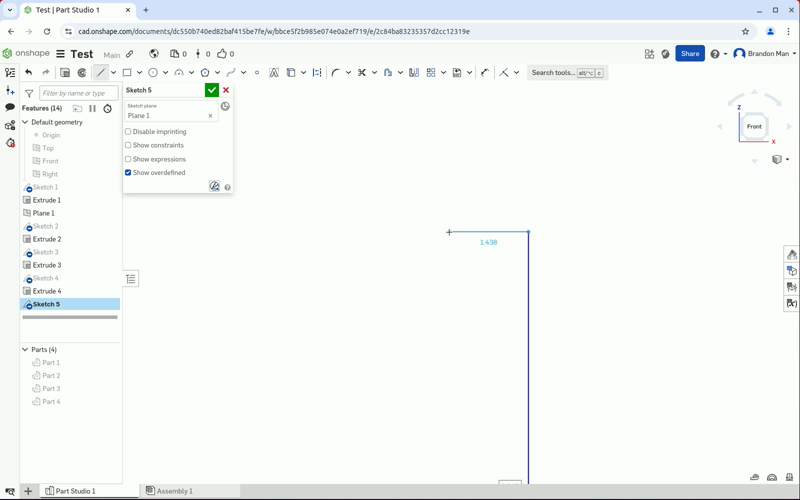
click(449, 231)
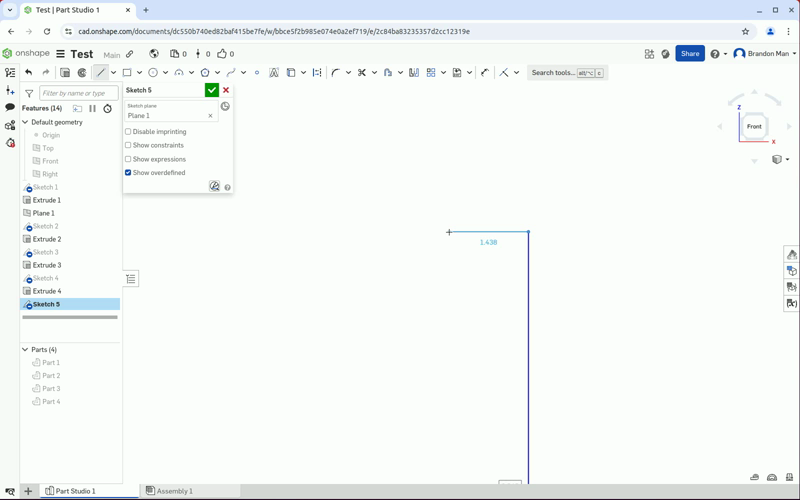
scroll(-6)
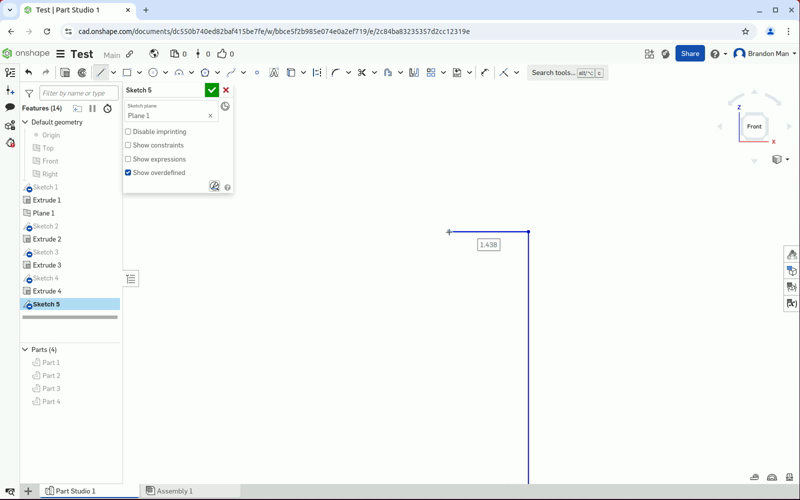
scroll(-6)
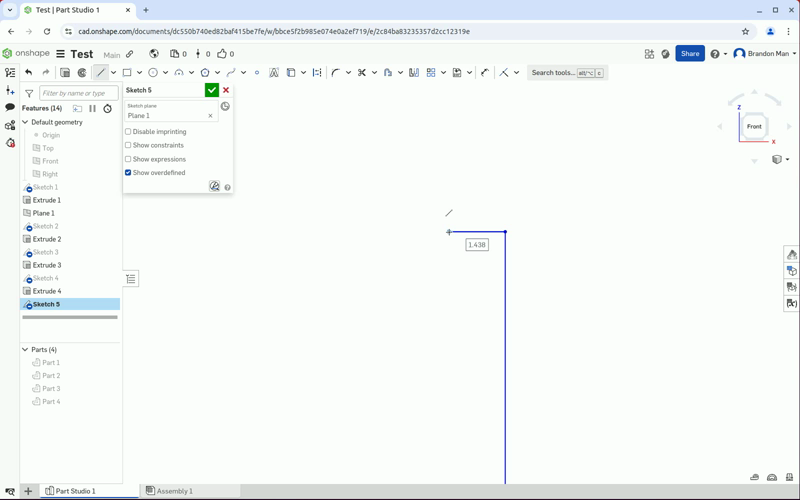
scroll(-6)
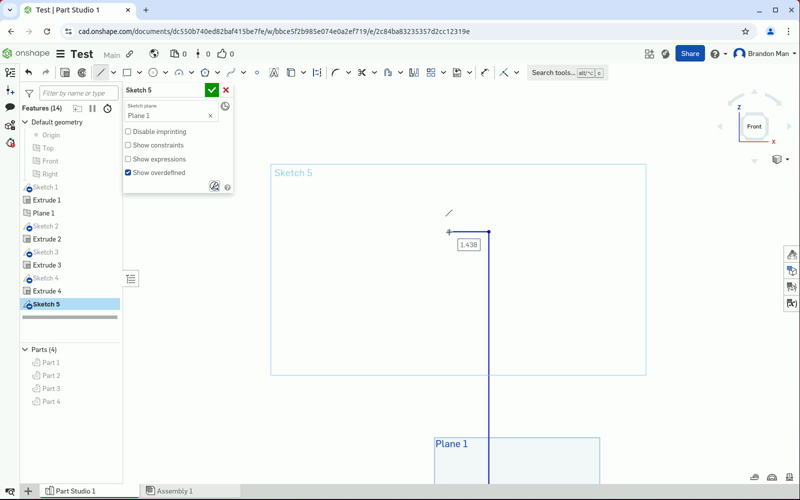
scroll(-6)
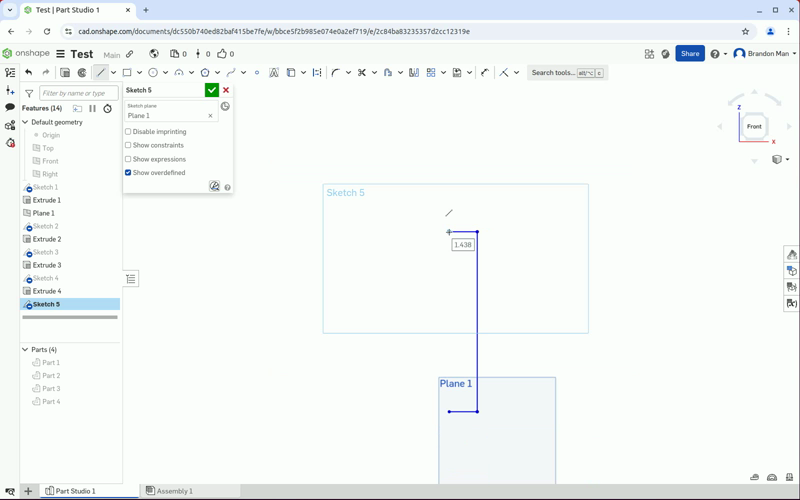
scroll(-6)
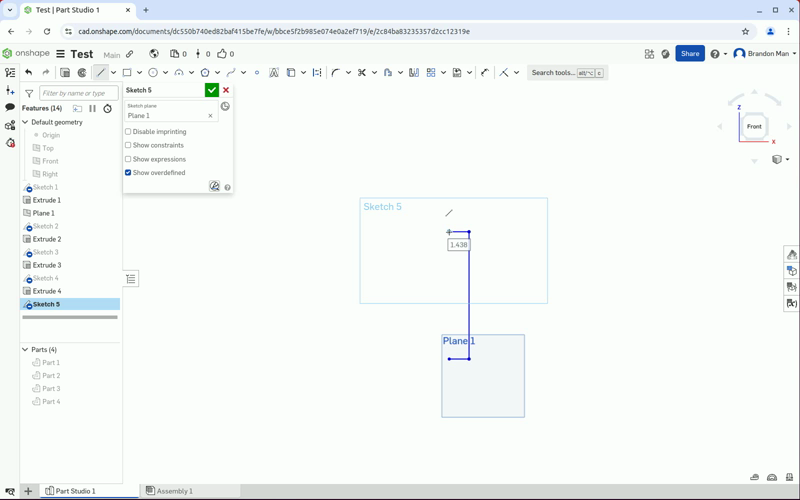
scroll(-6)
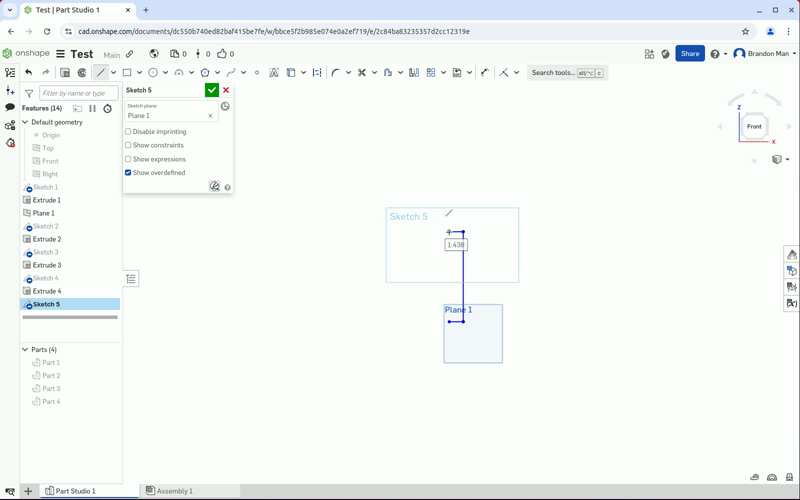
scroll(-6)
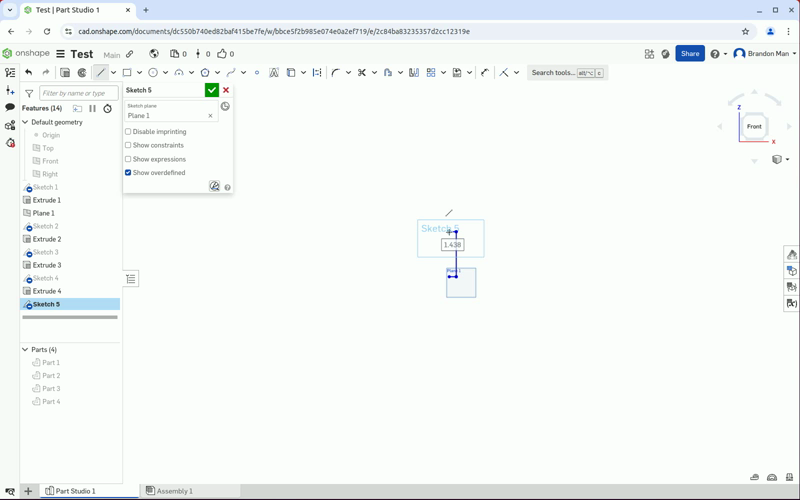
key_up(shift)
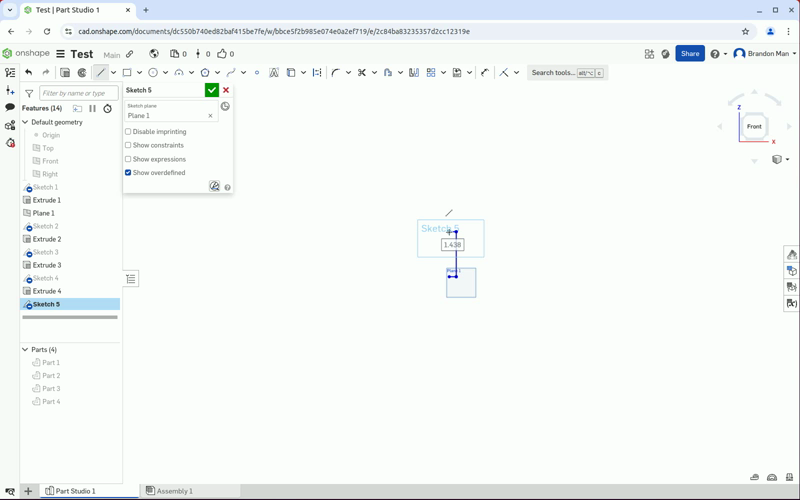
mouse_move(479, 231)
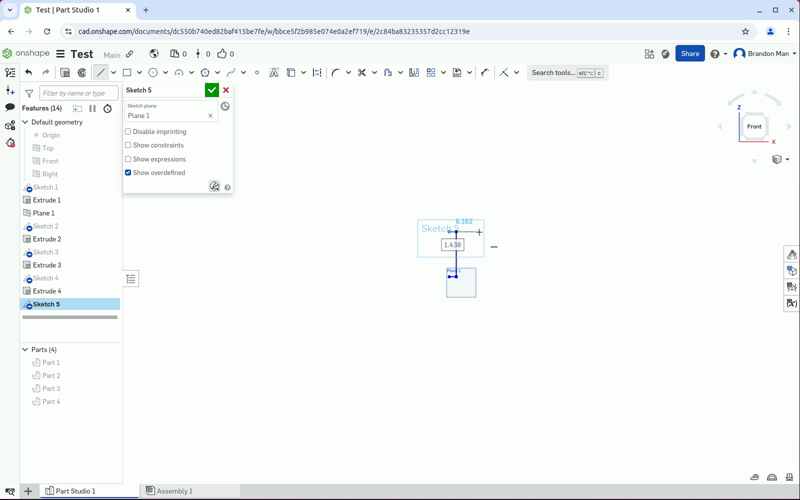
key_down(shift)
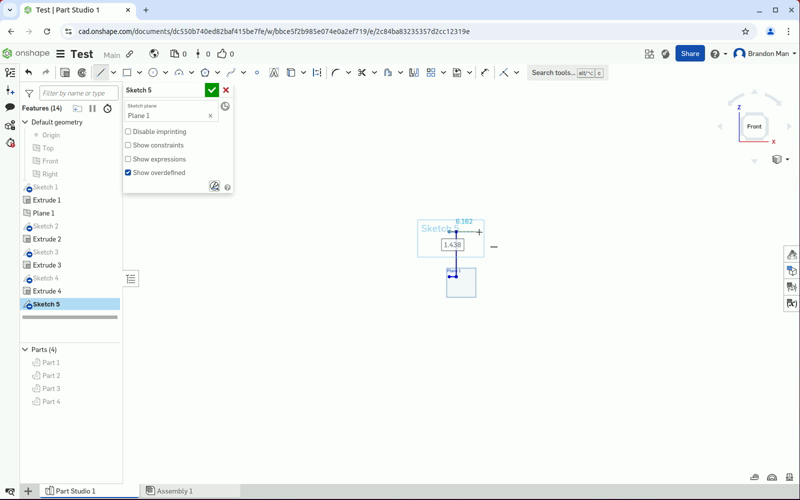
mouse_move(449, 276)
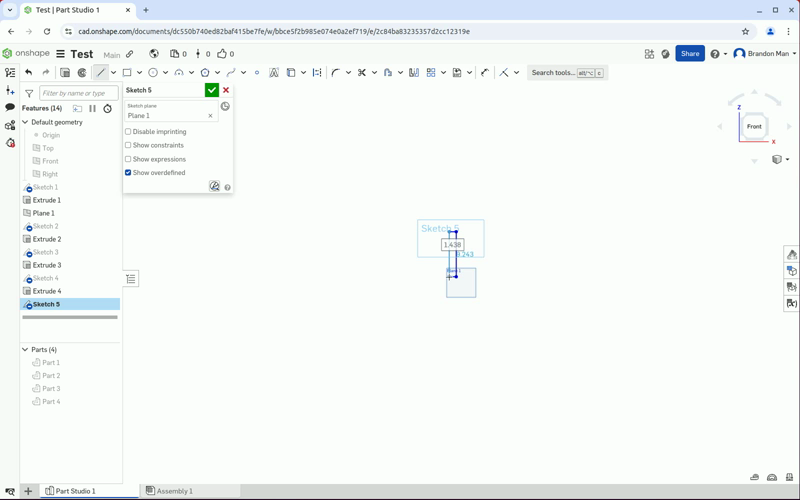
key_up(shift)
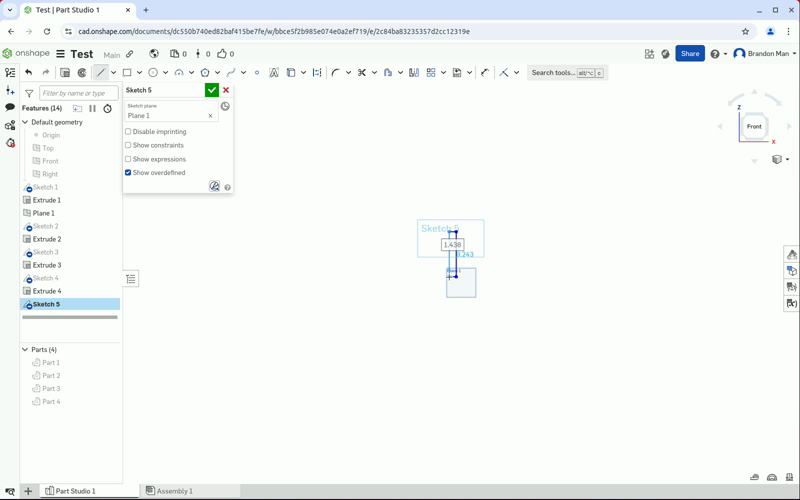
click(449, 276)
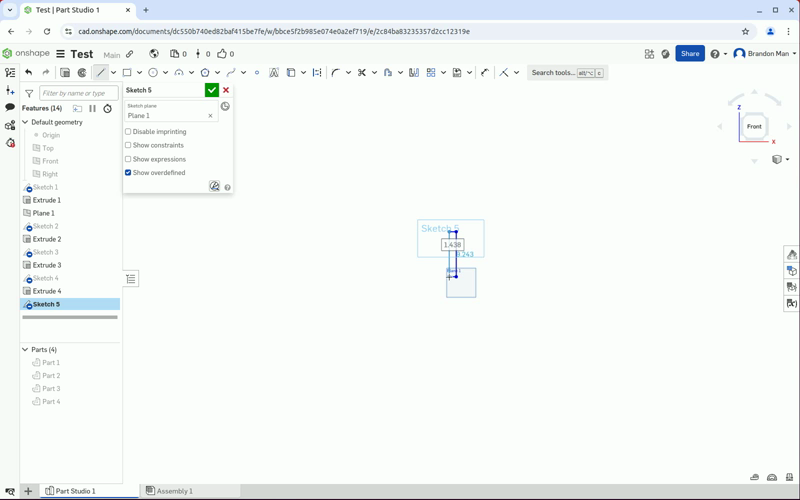
key(esc)
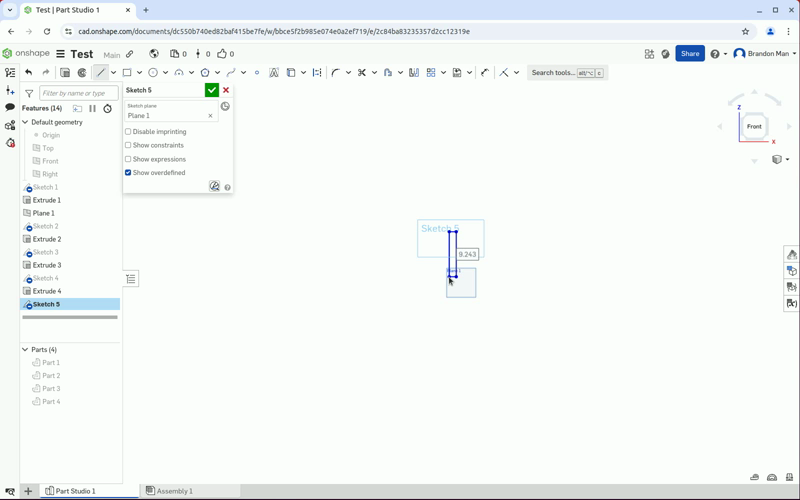
mouse_move(453, 243)
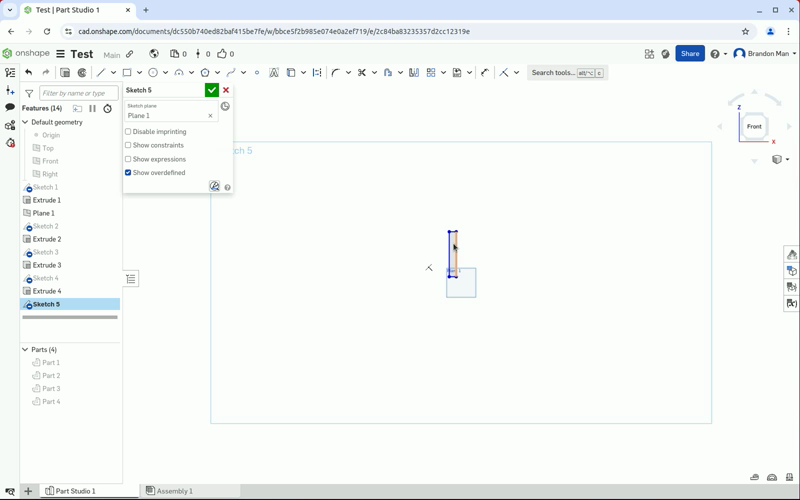
scroll(6)
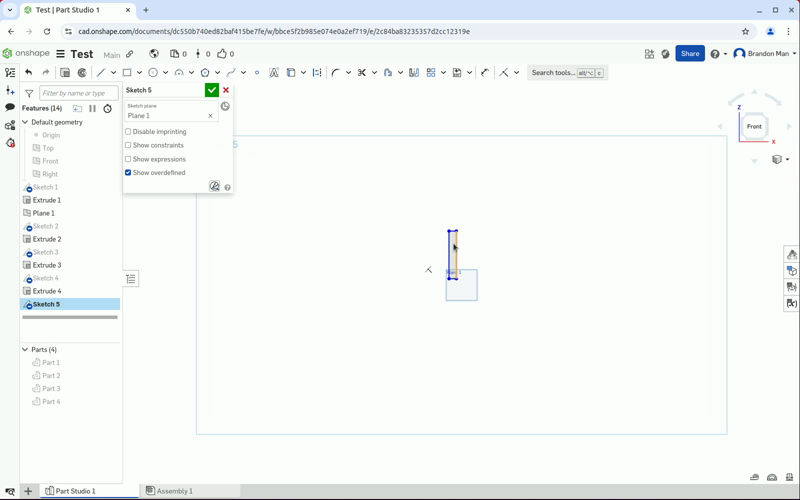
scroll(6)
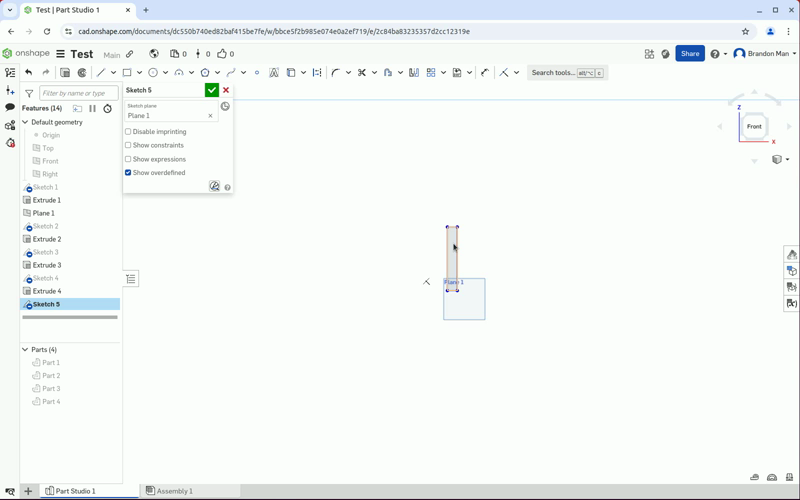
scroll(6)
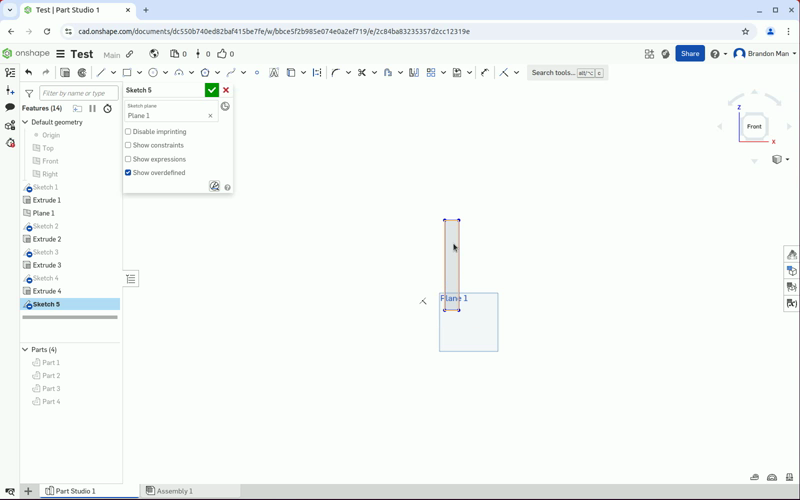
scroll(6)
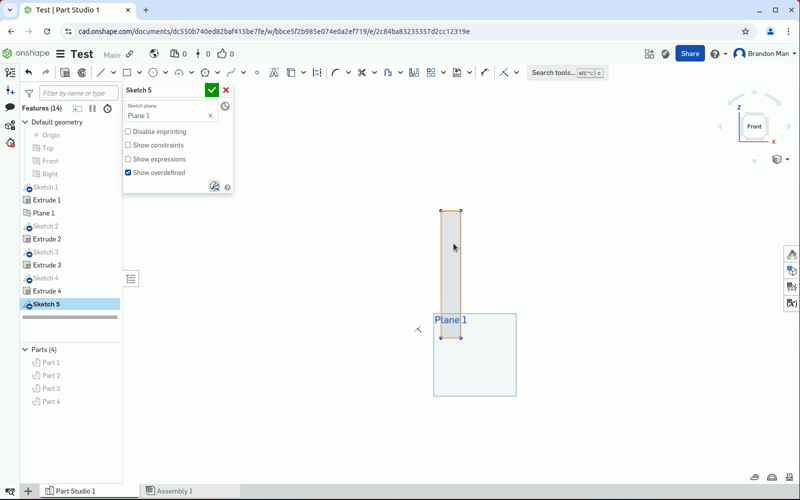
scroll(6)
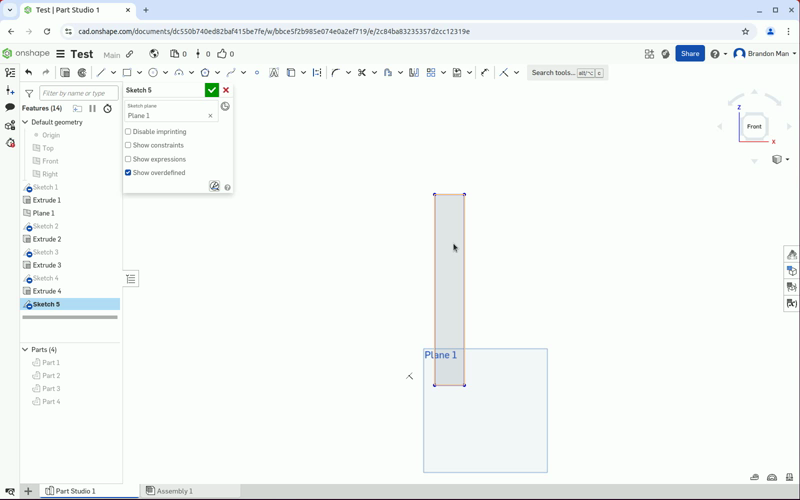
scroll(6)
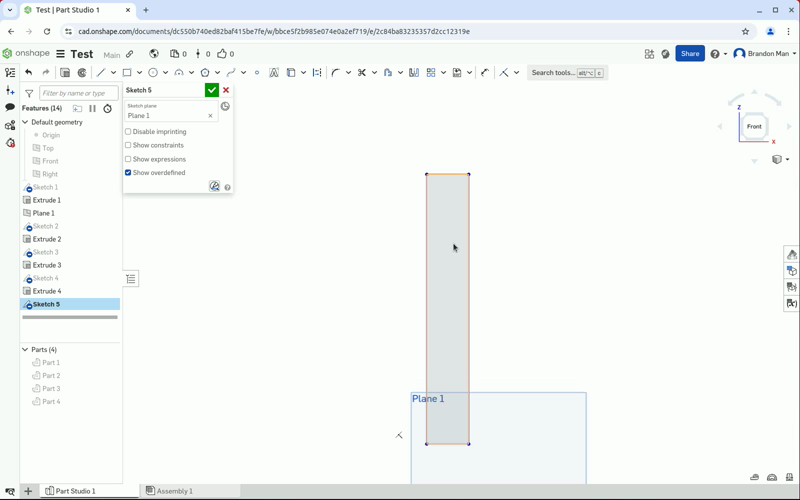
scroll(6)
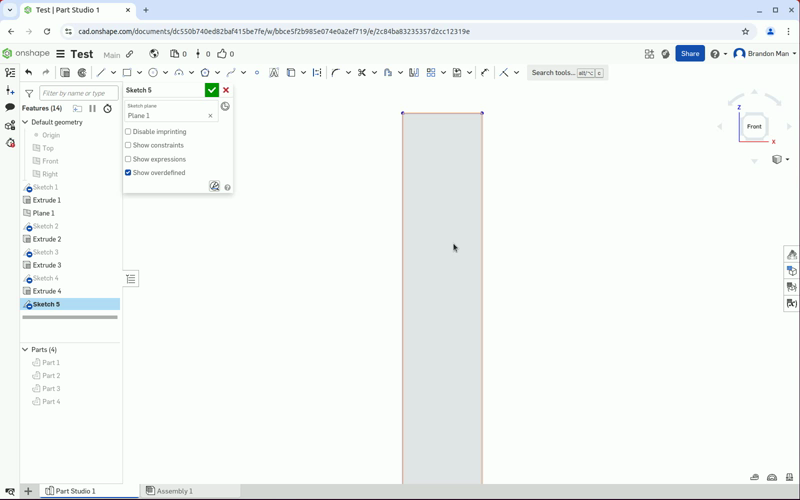
click(453, 243)
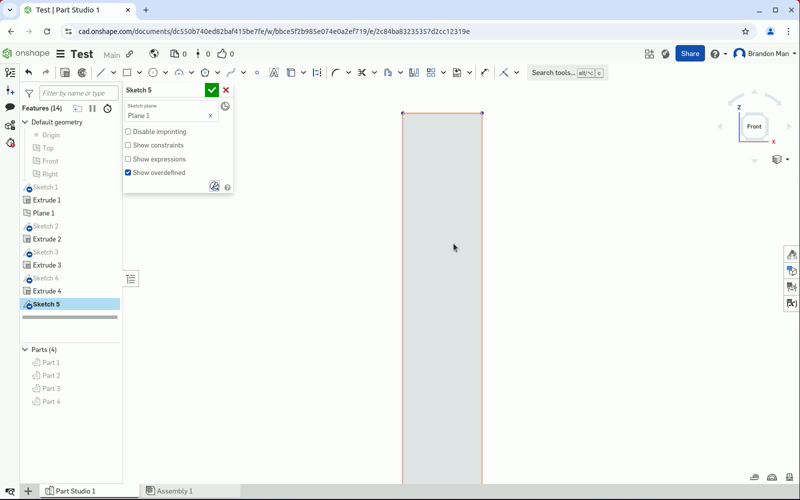
scroll(-6)
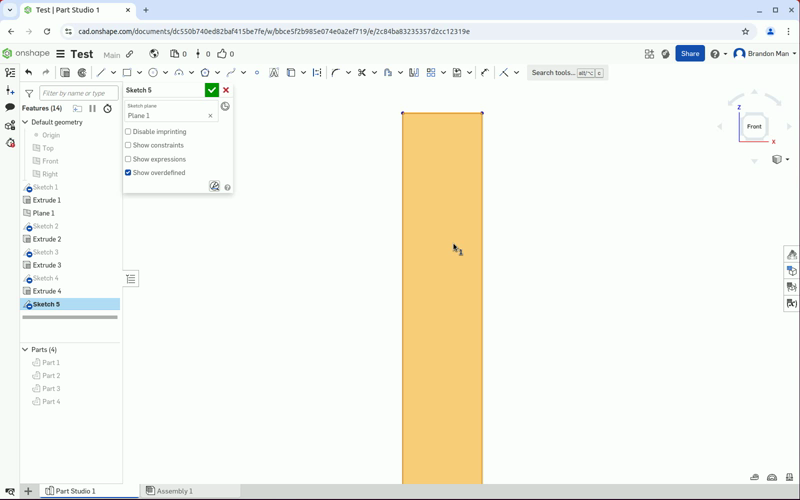
scroll(-6)
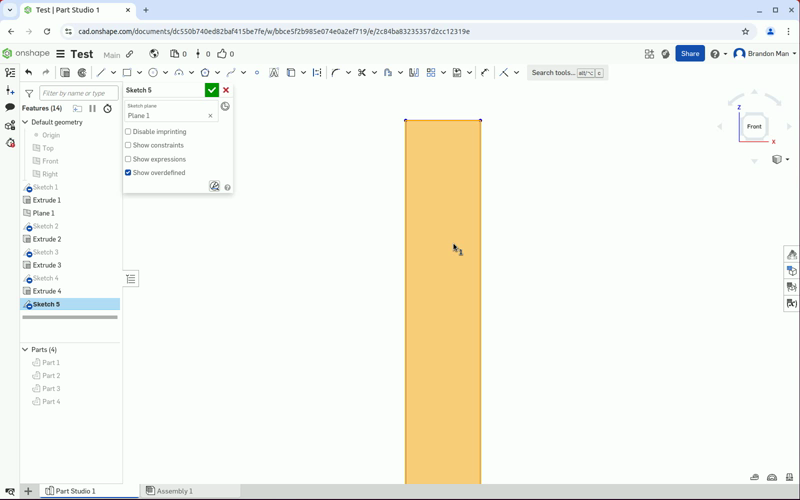
scroll(-6)
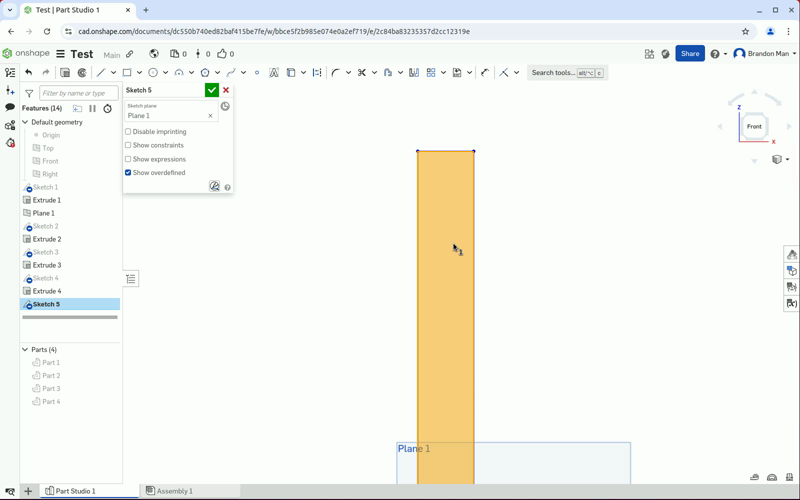
scroll(-6)
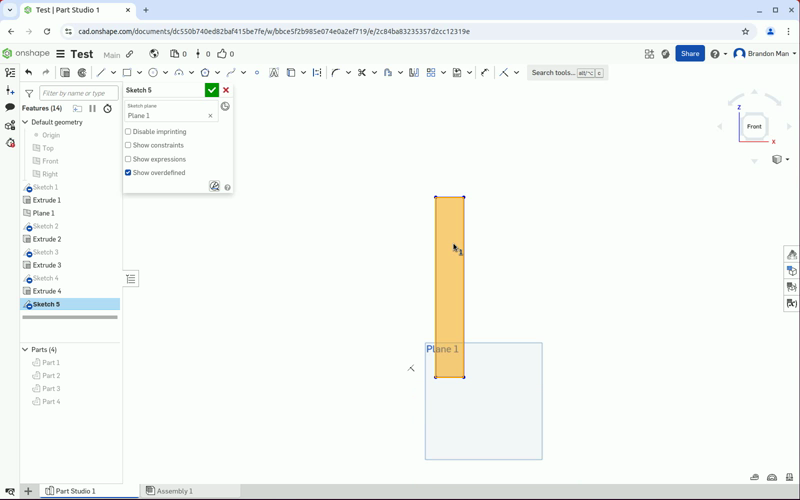
scroll(-6)
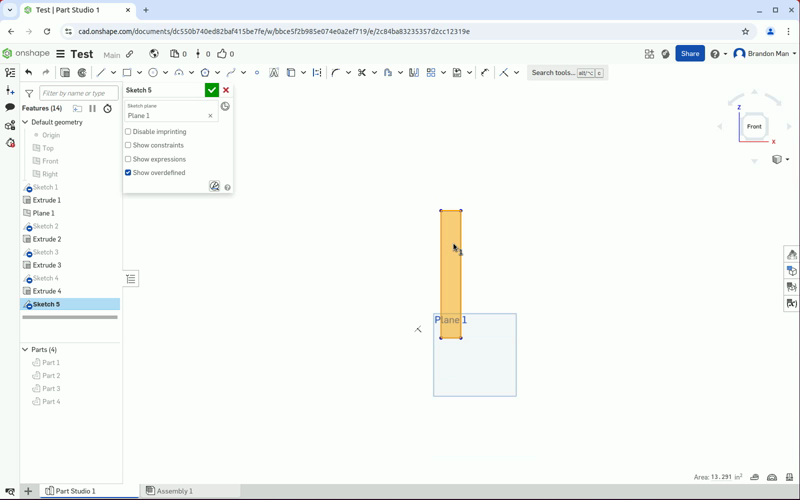
scroll(-6)
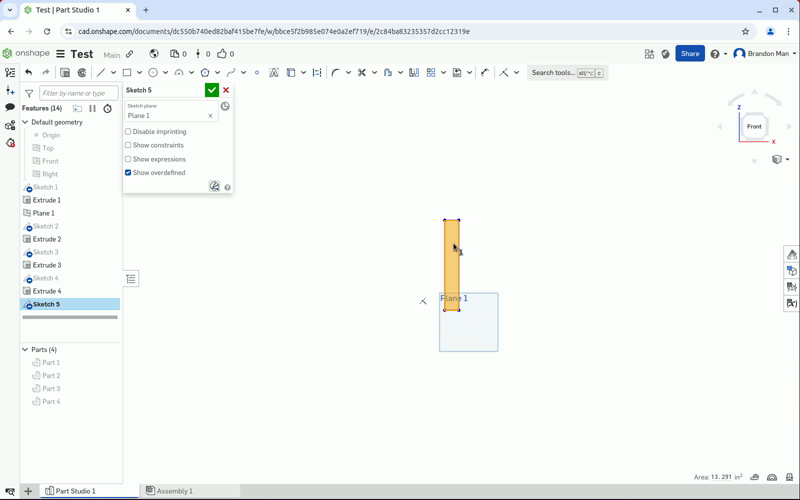
scroll(-6)
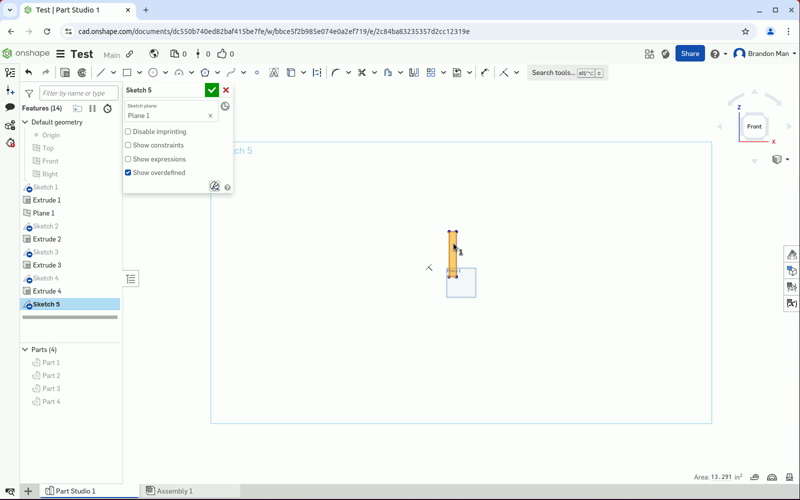
mouse_move(73, 352)
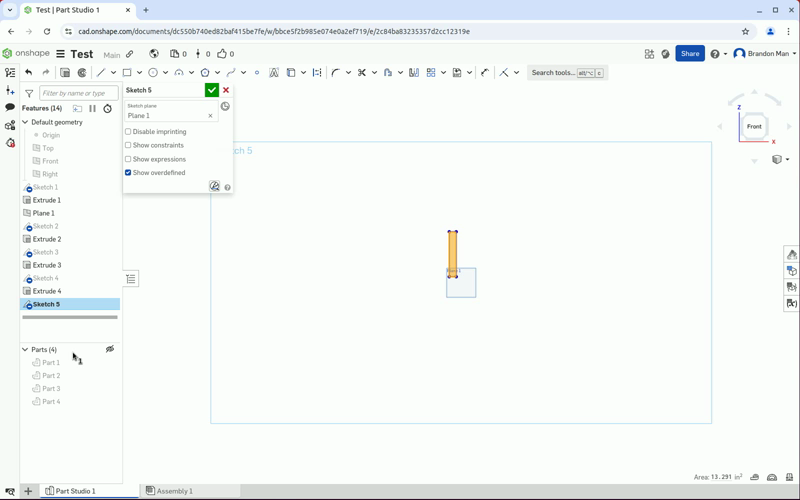
key(shift+y)
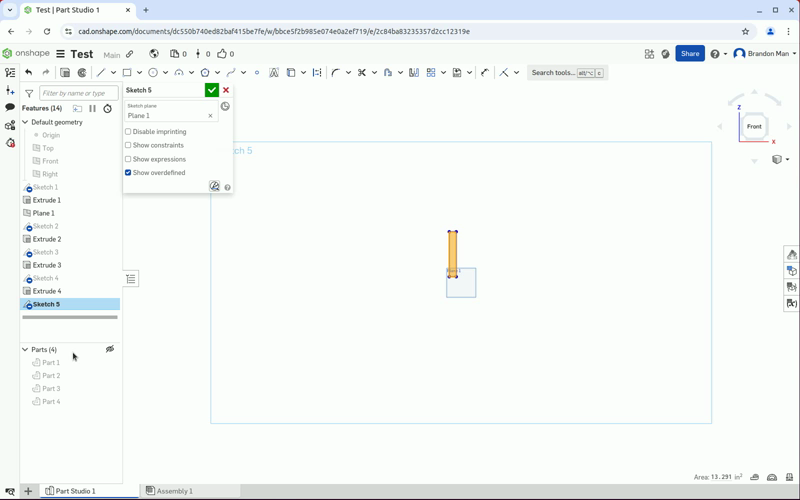
key(shift+e)
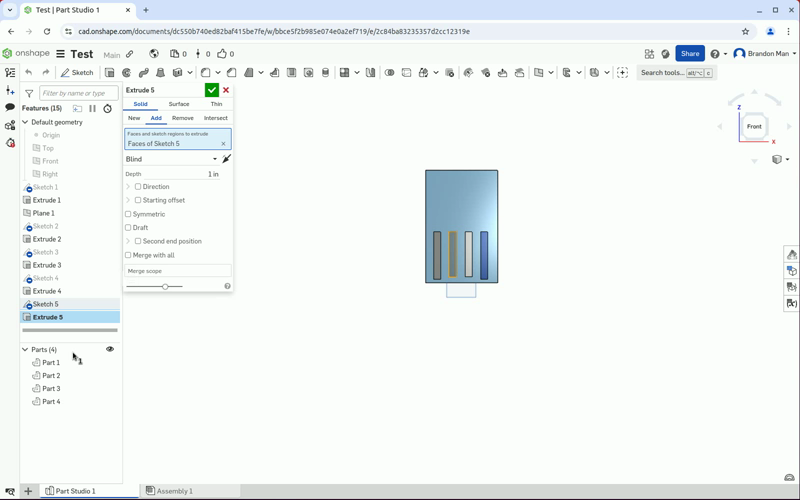
mouse_move(143, 106)
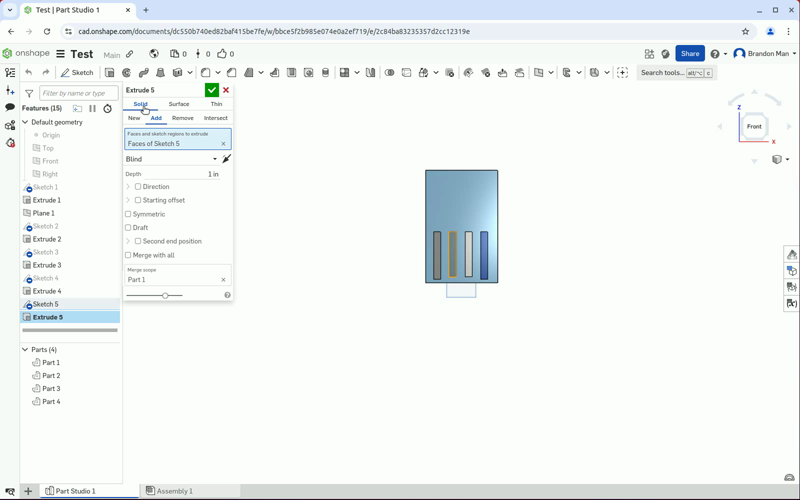
click(143, 106)
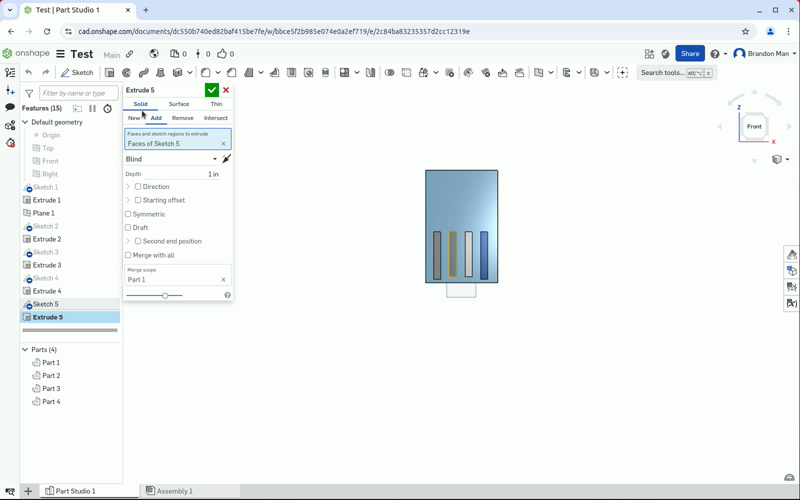
mouse_move(137, 120)
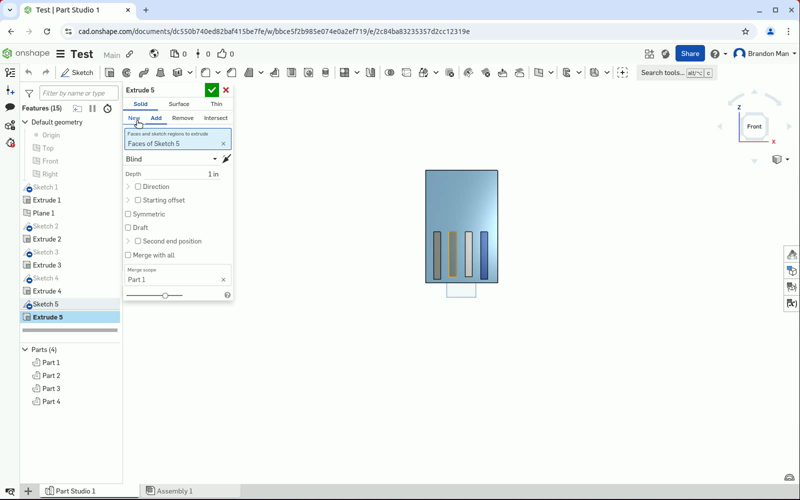
click(137, 120)
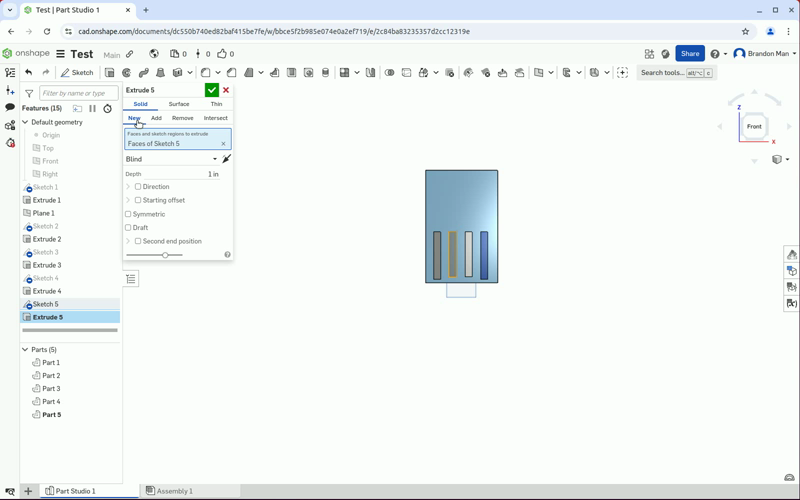
key(tab, 4)
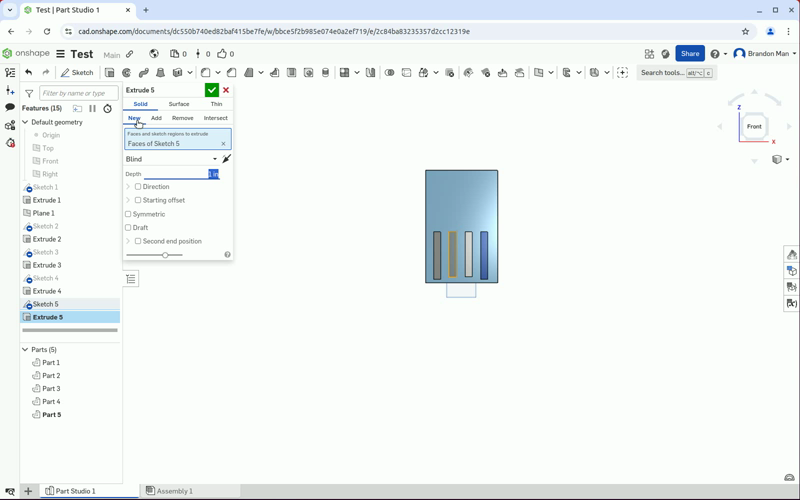
text(0.241)
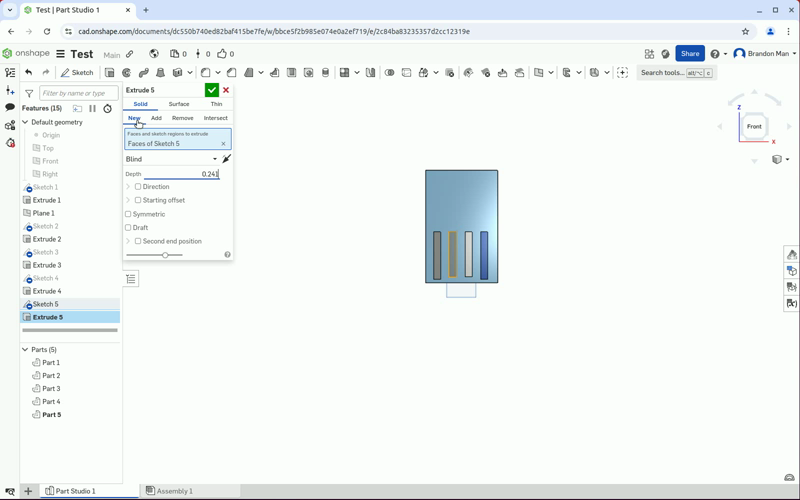
key(enter)
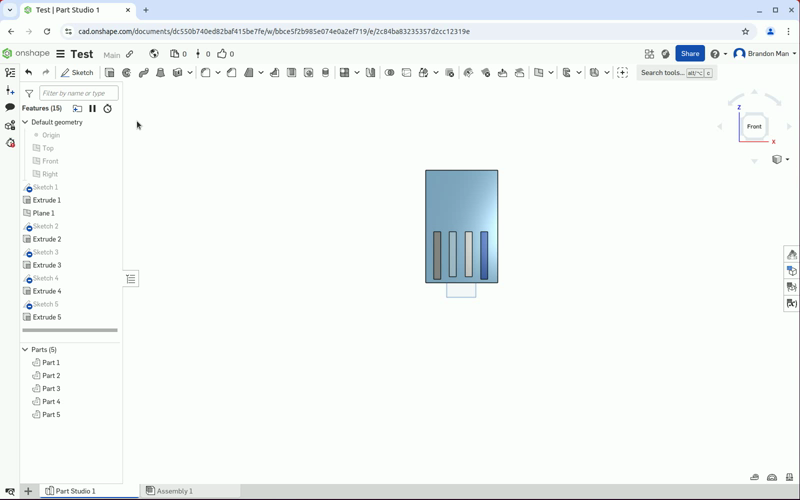
key(shift+h)
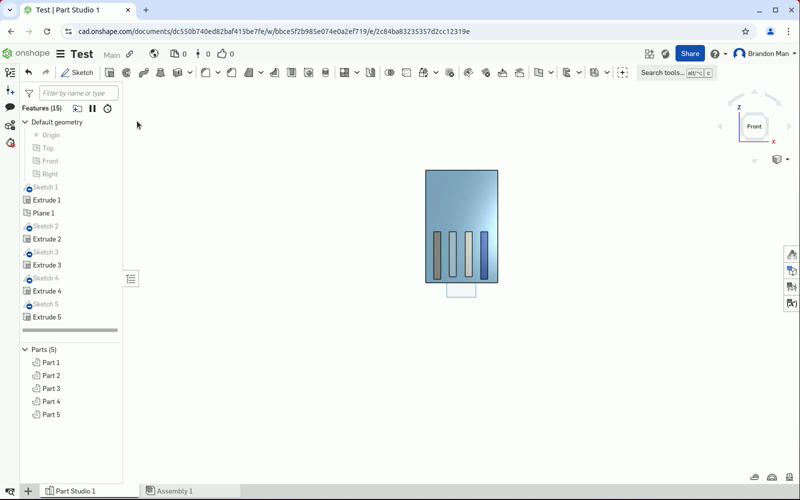
key(shift+h)
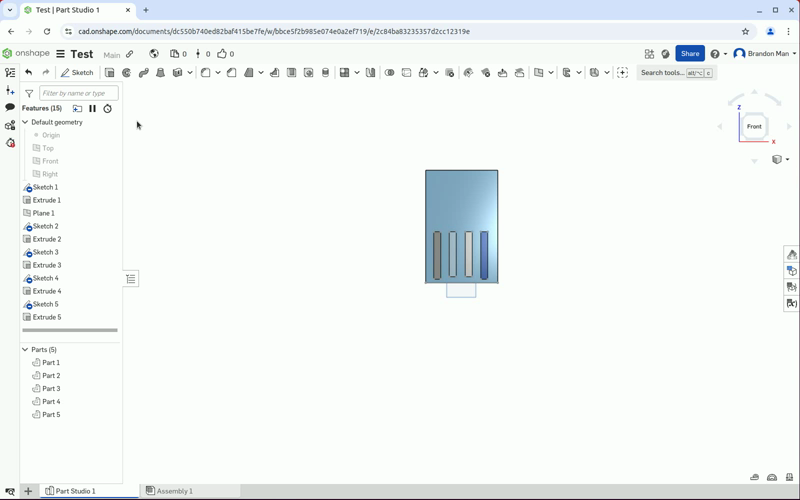
key(shift+7)
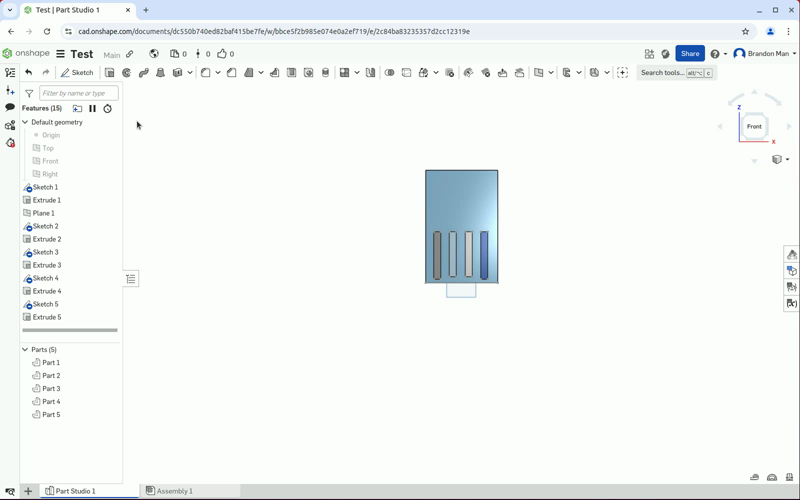
key(left, 2)
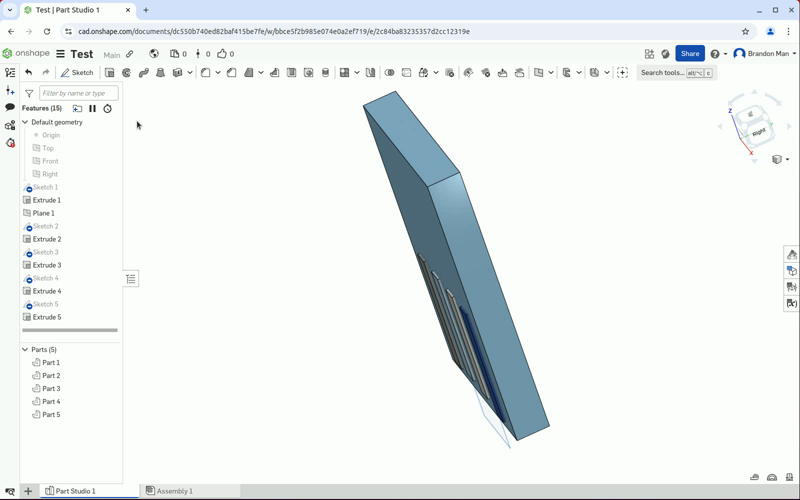
key(down, 2)
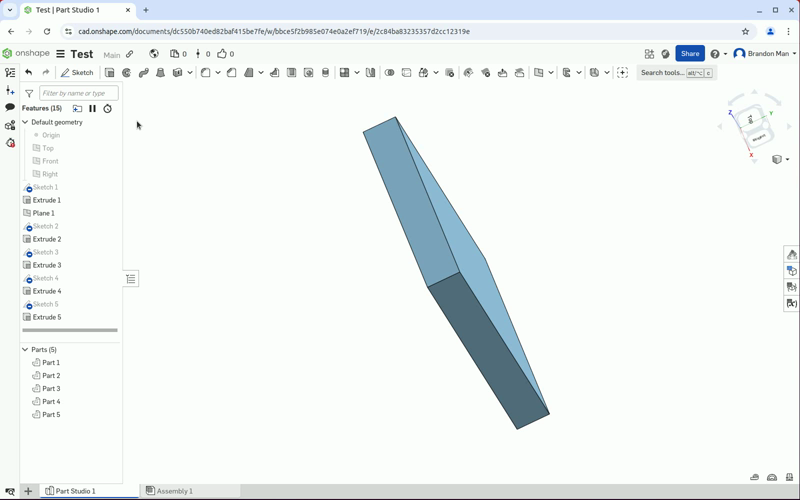
key(up, 2)
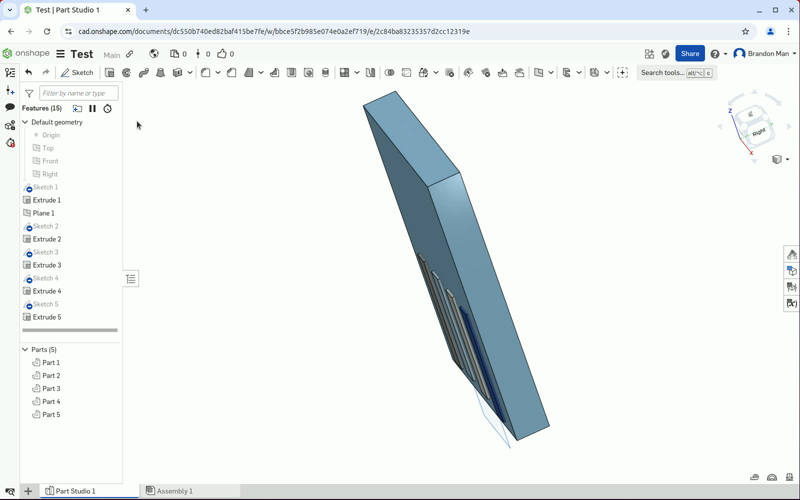
key(right, 2)
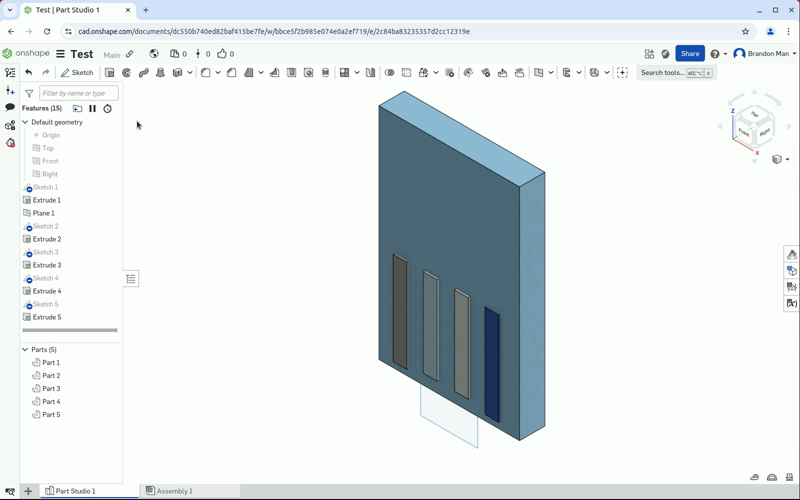
mouse_move(73, 189)
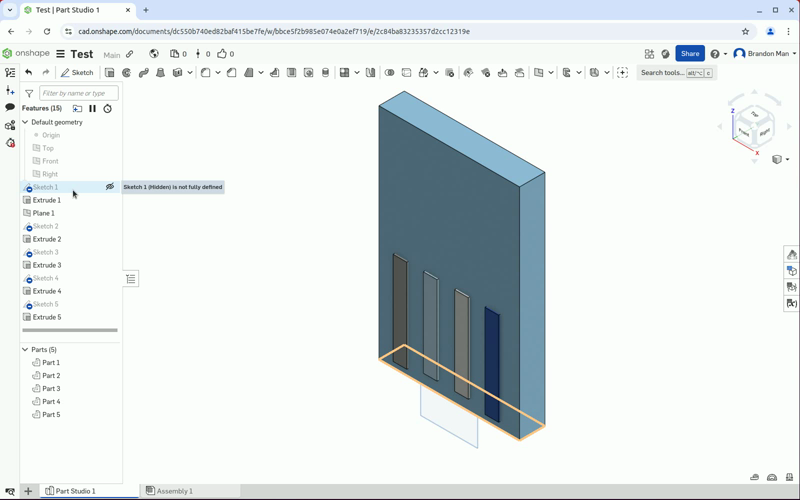
click(73, 189)